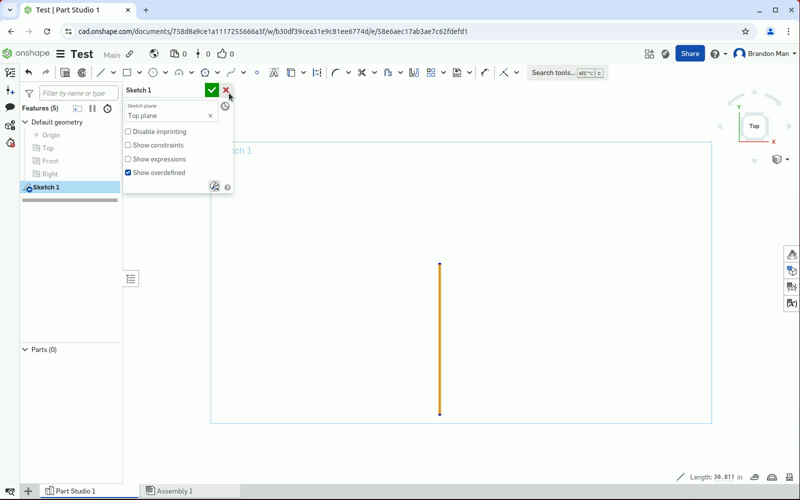
key(shift+h)
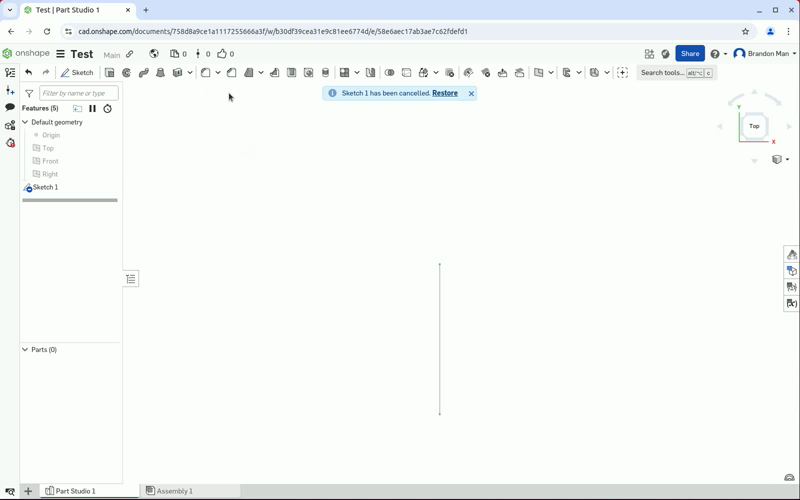
key(shift+s)
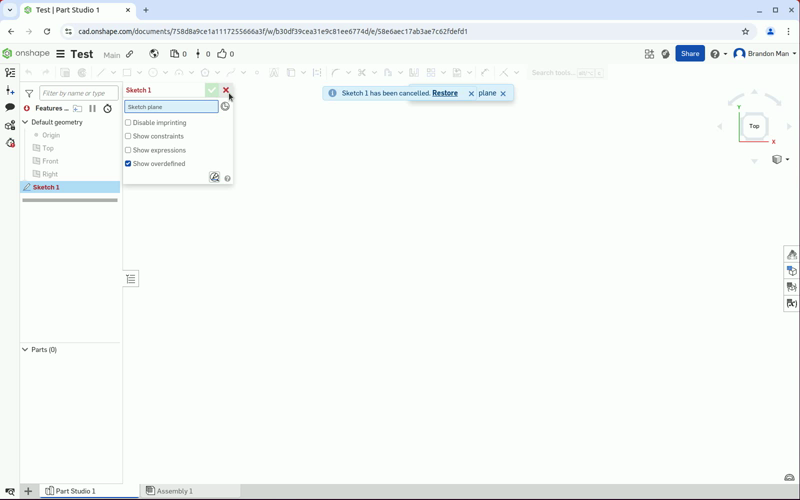
mouse_move(73, 150)
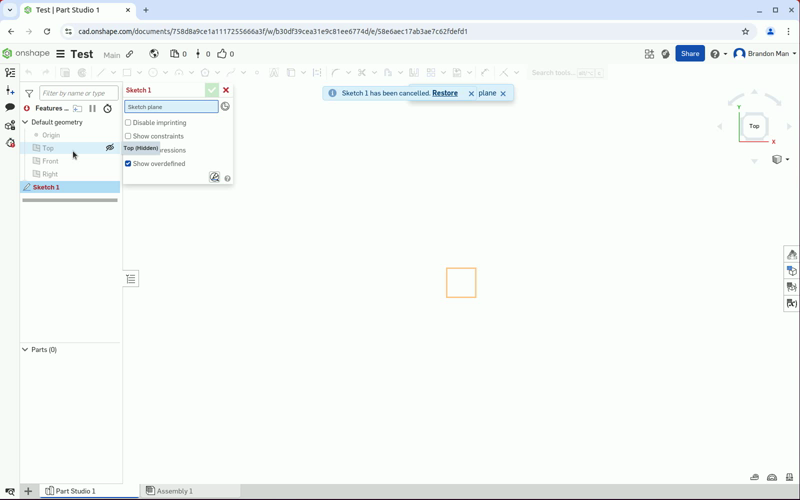
click(73, 150)
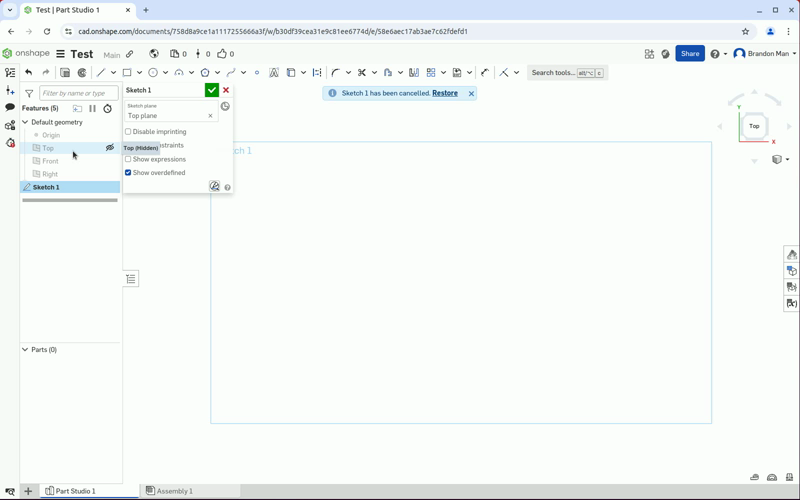
mouse_move(73, 352)
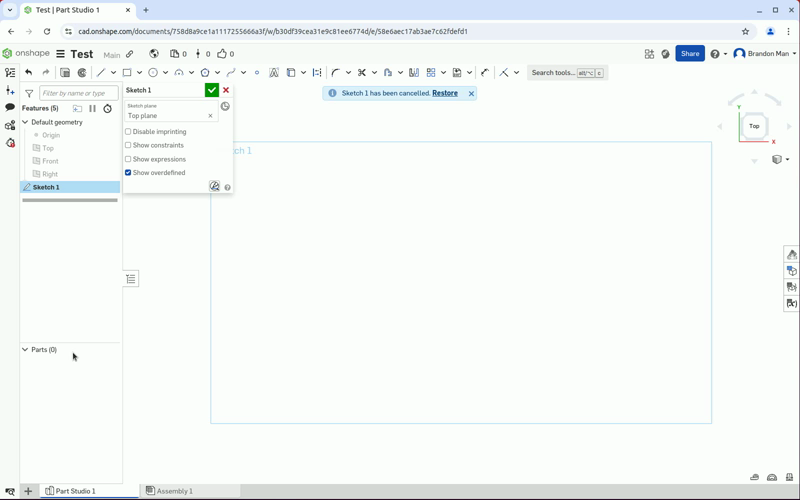
key(y)
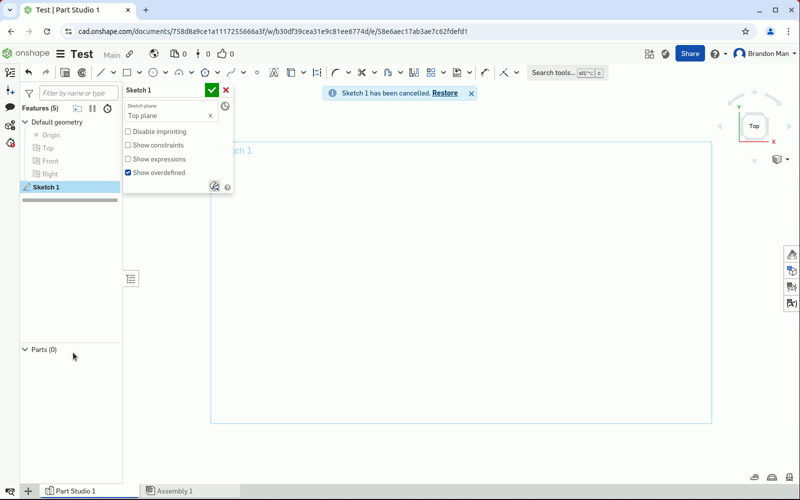
key(l)
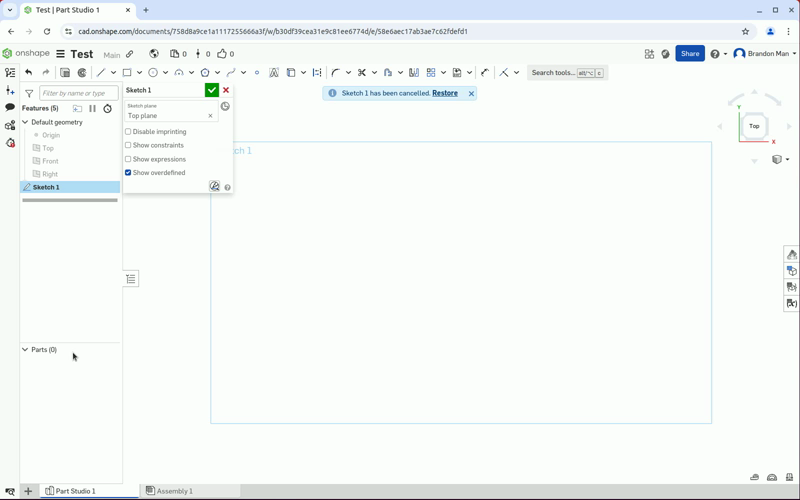
key_down(shift)
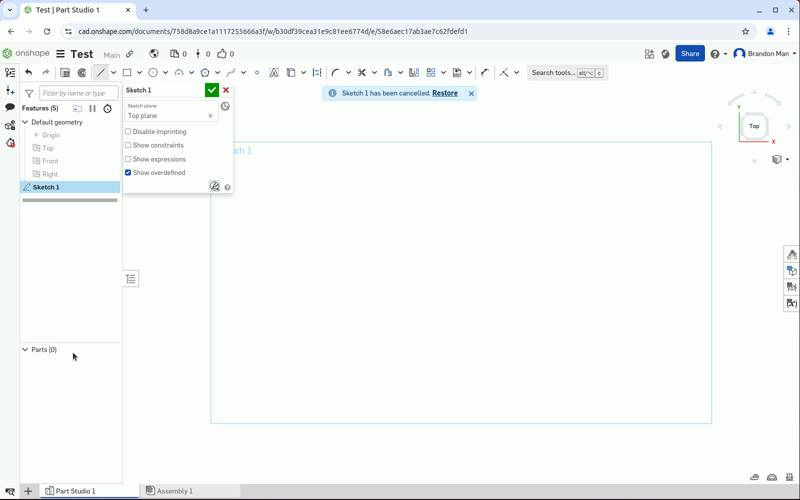
mouse_move(351, 335)
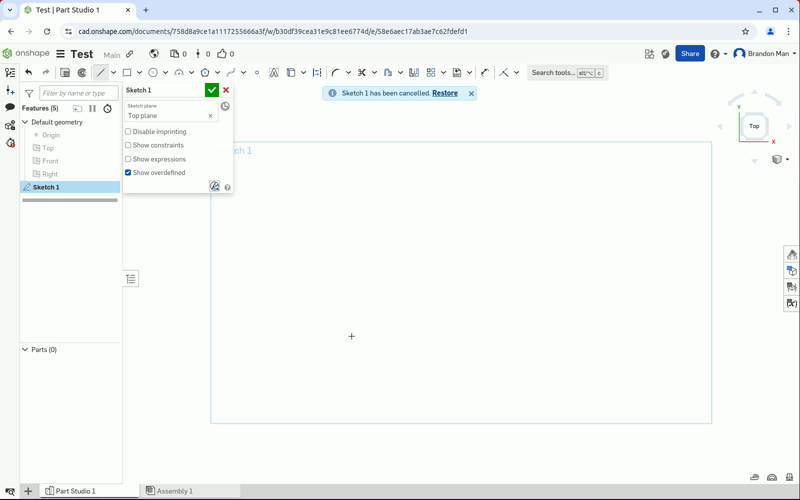
click(351, 335)
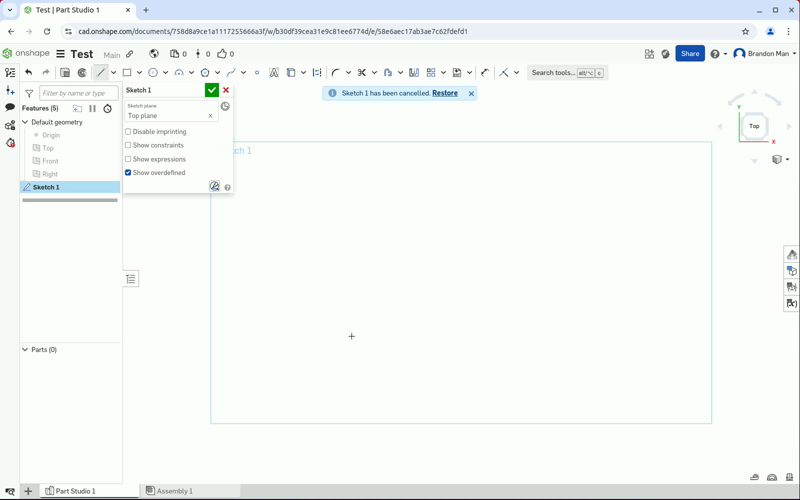
key_up(shift)
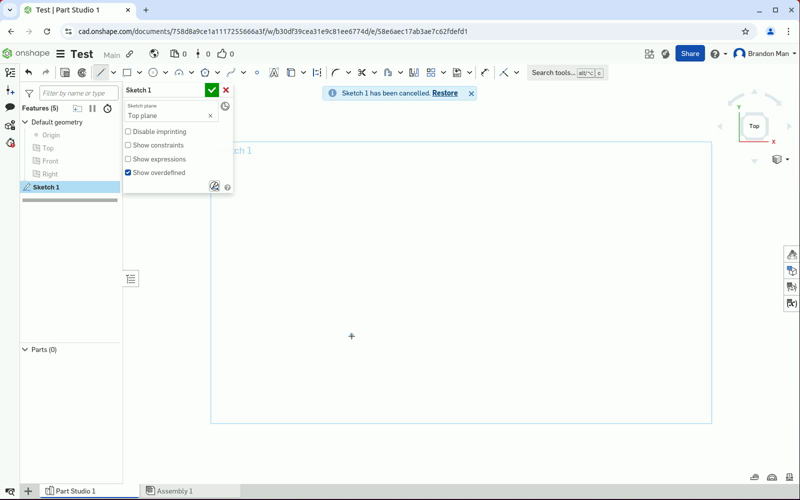
key_down(shift)
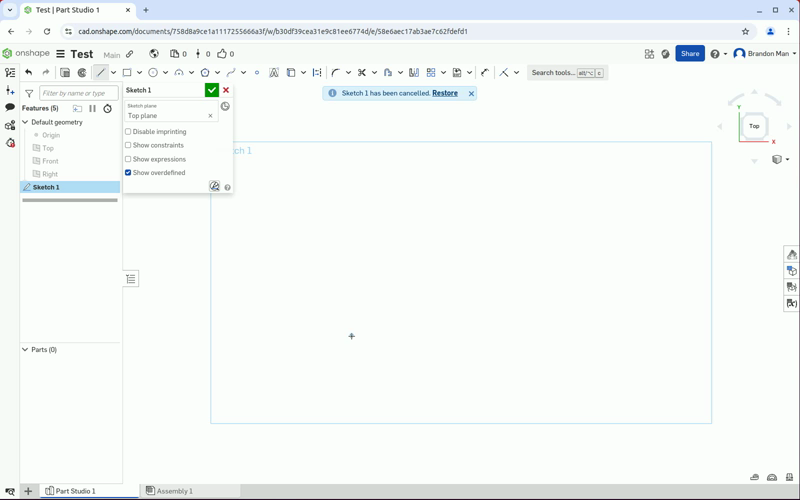
mouse_move(569, 335)
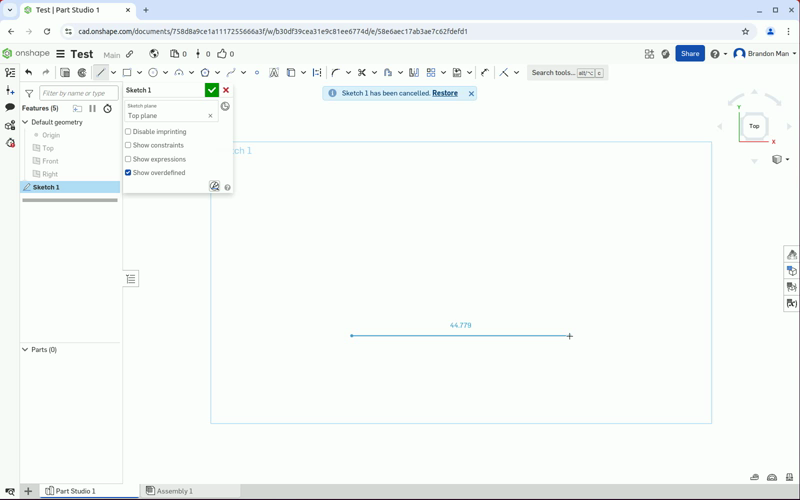
click(569, 335)
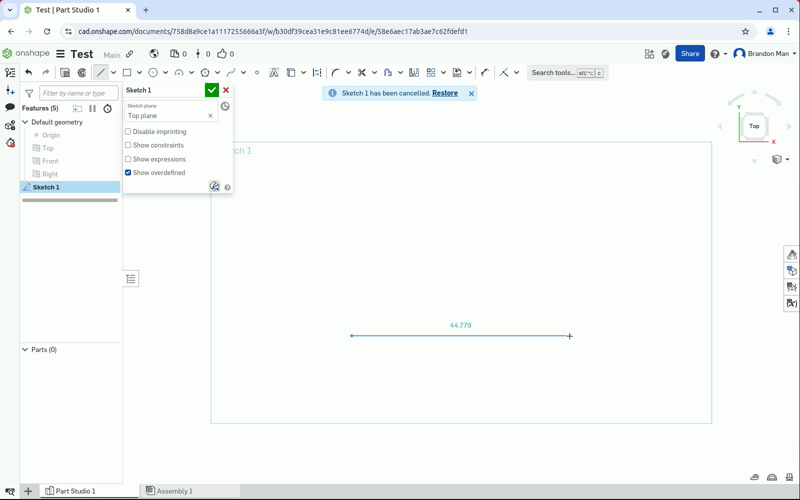
key_up(shift)
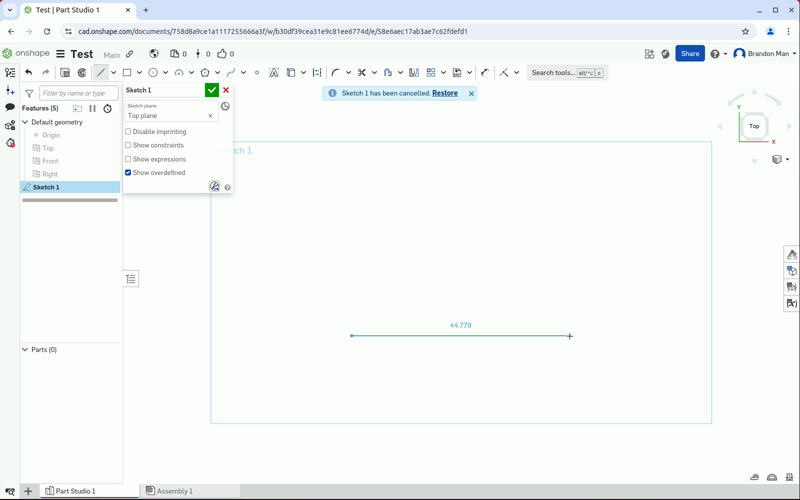
key_down(shift)
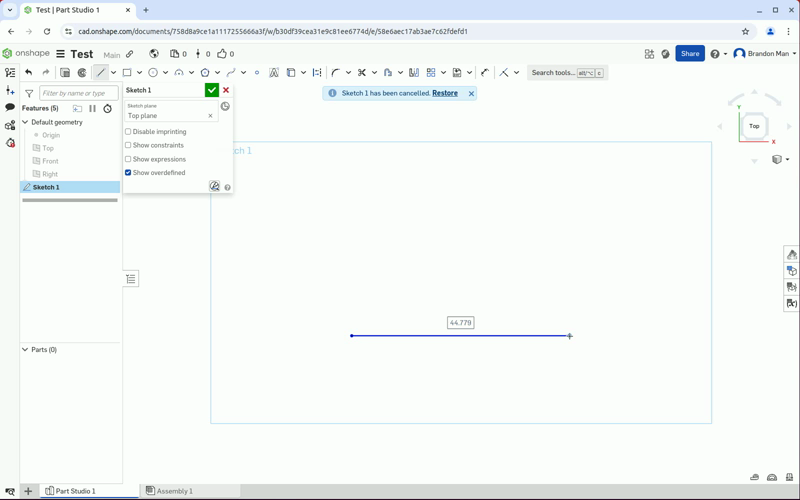
mouse_move(569, 230)
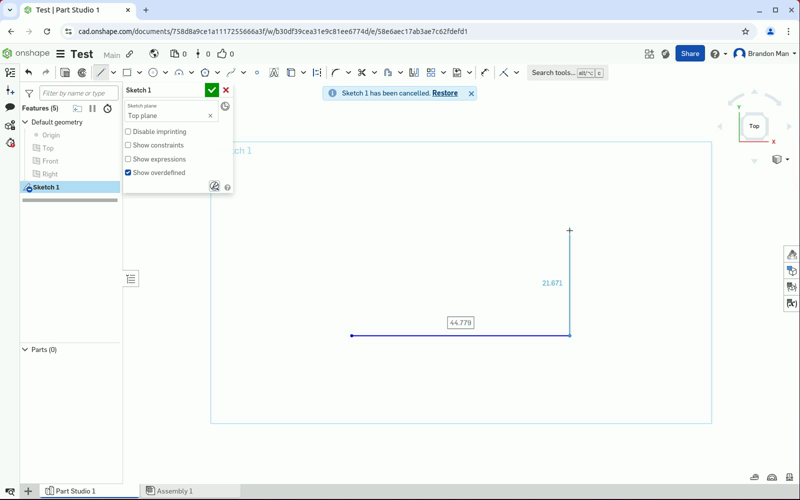
click(569, 230)
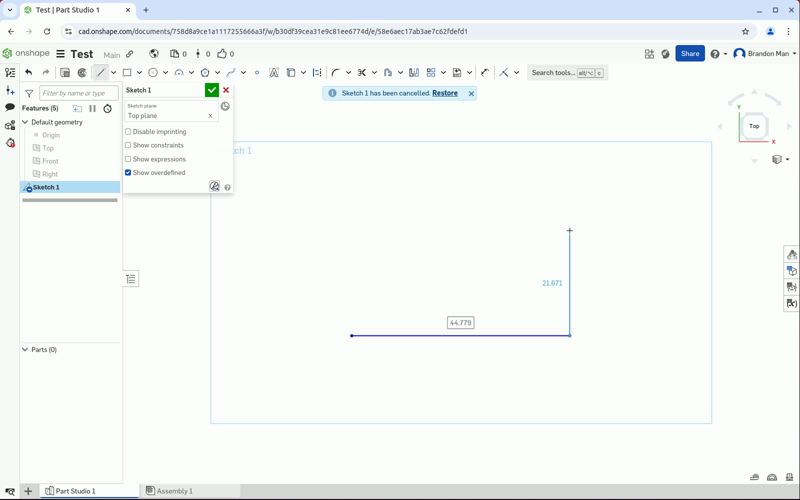
key_up(shift)
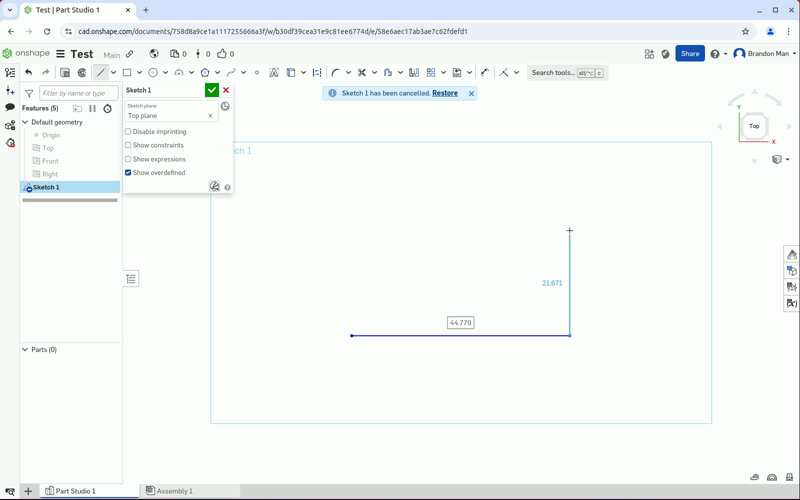
key_down(shift)
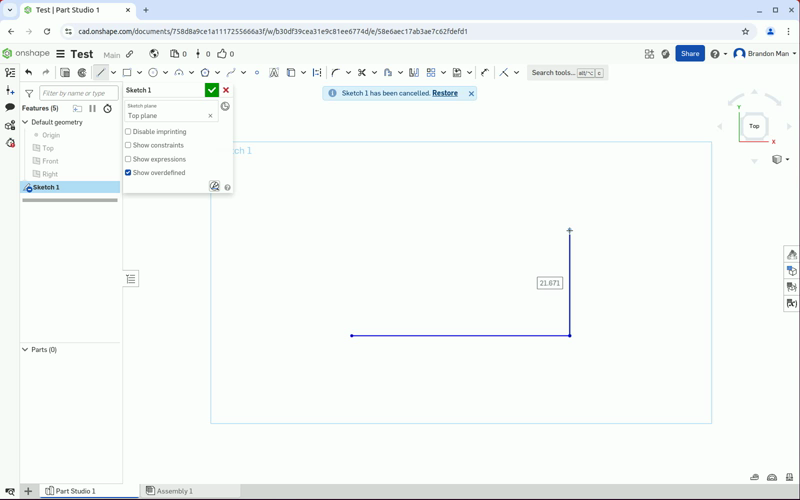
mouse_move(351, 230)
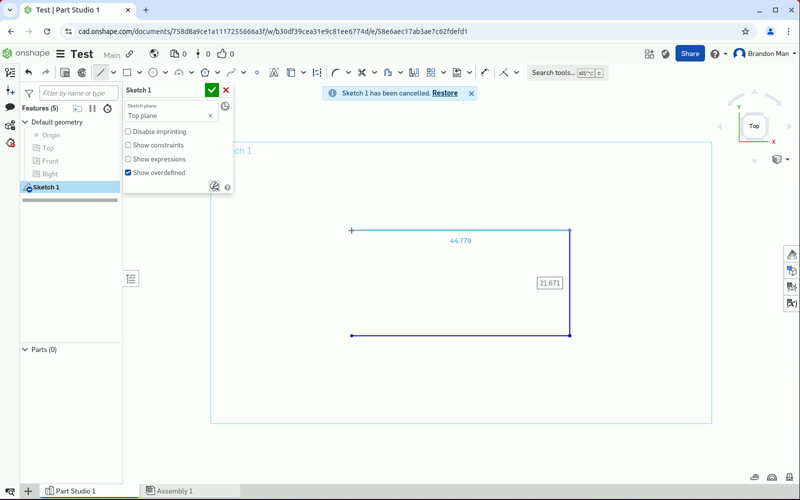
click(351, 230)
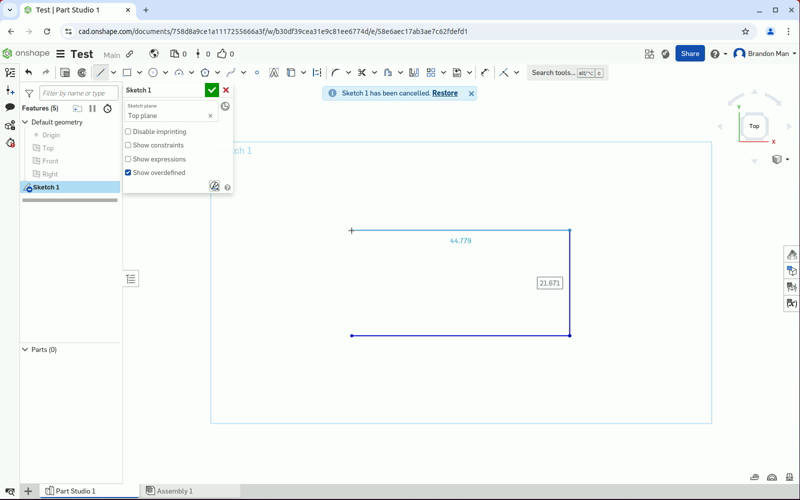
key_up(shift)
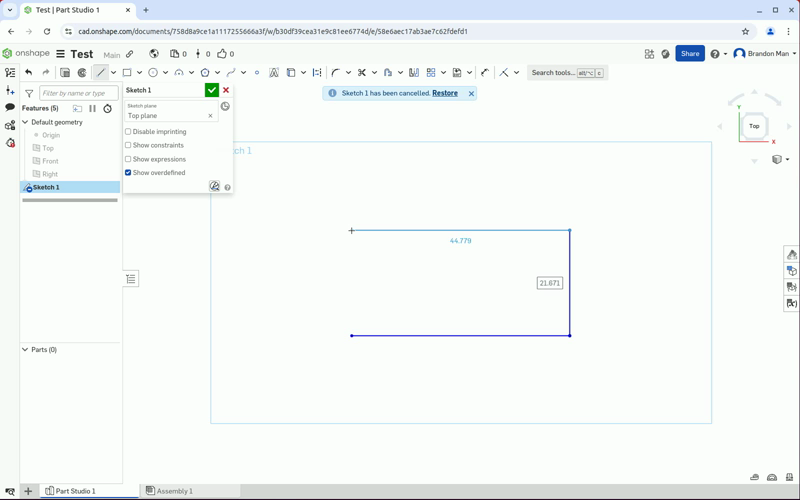
key_down(shift)
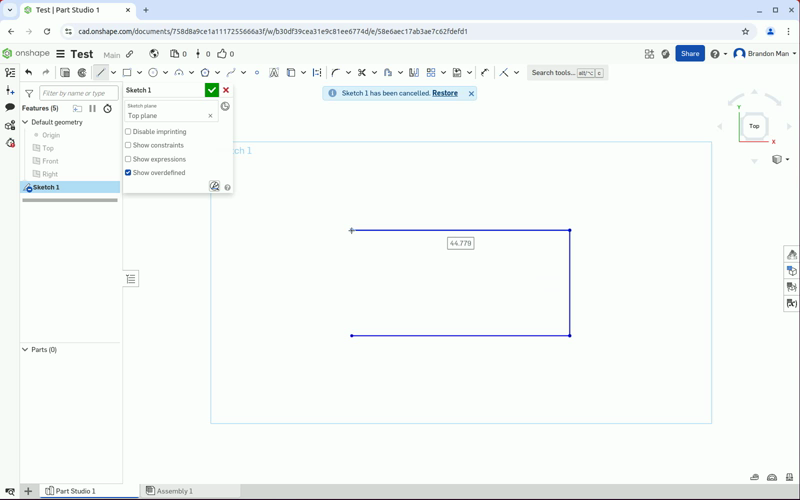
mouse_move(351, 335)
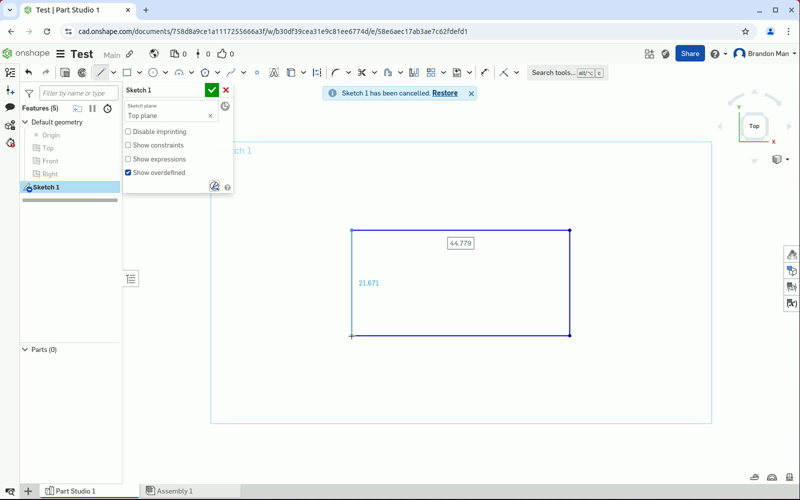
key_up(shift)
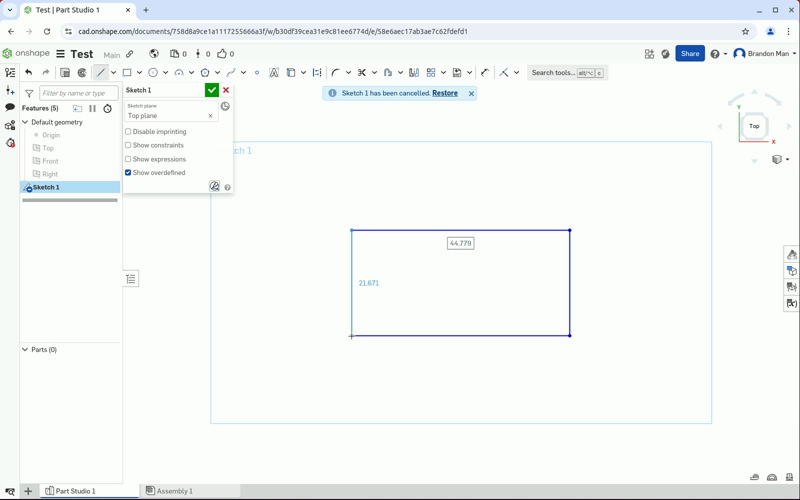
click(351, 335)
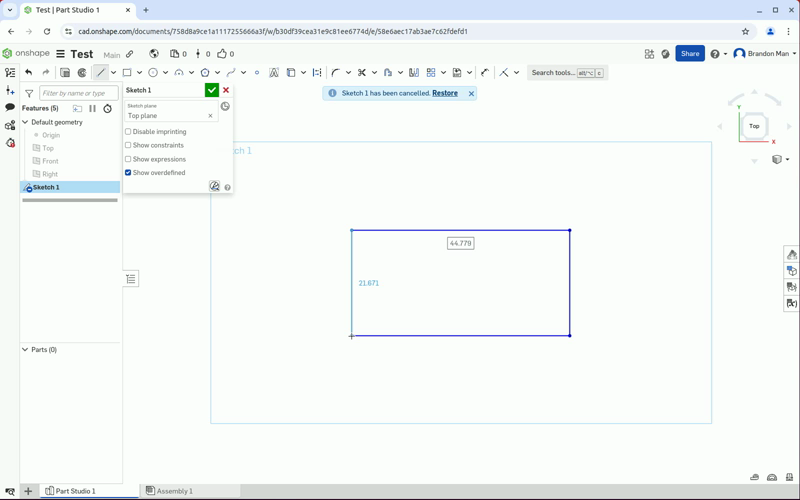
key(esc)
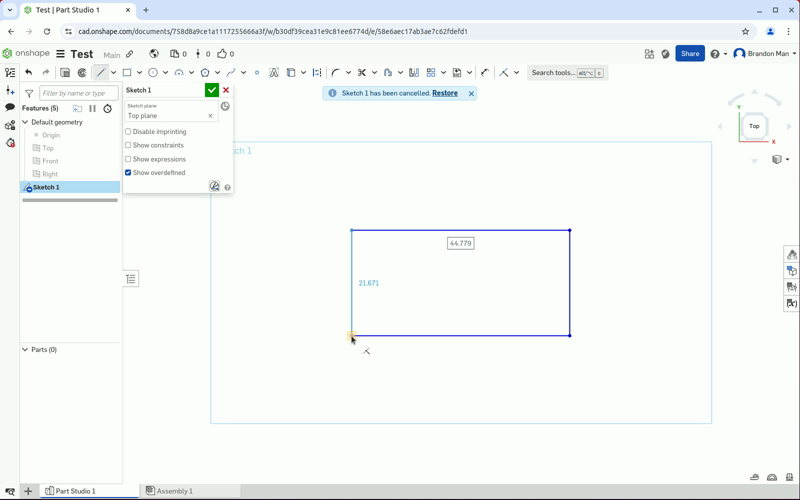
mouse_move(517, 279)
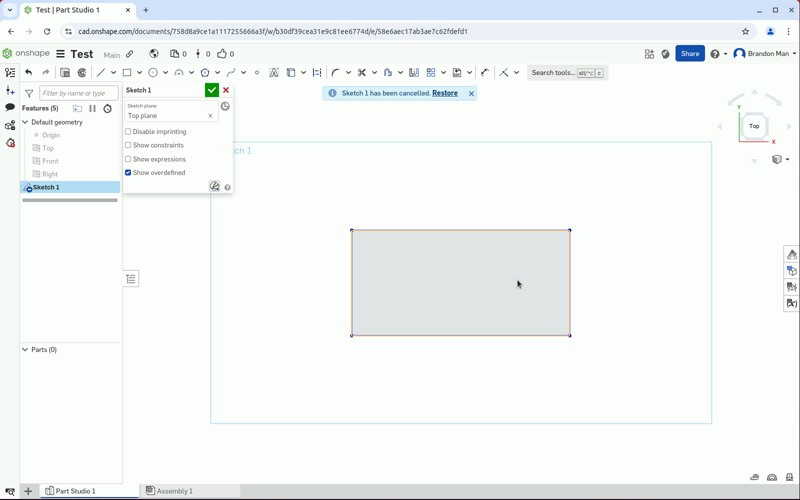
click(517, 279)
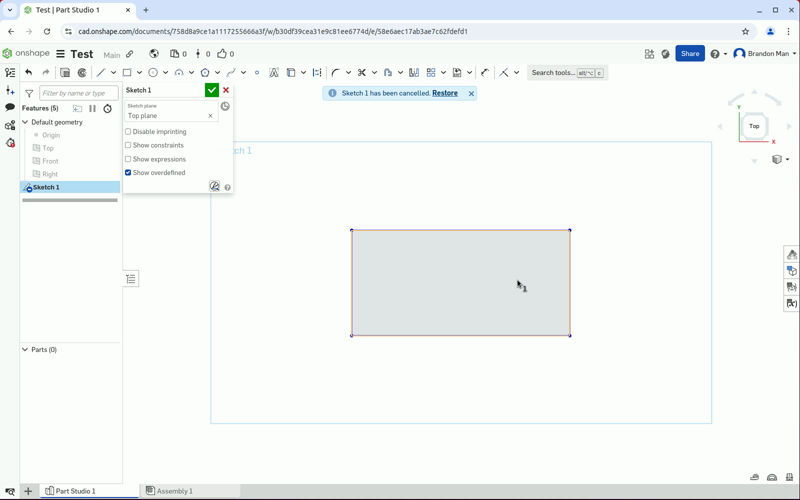
mouse_move(73, 352)
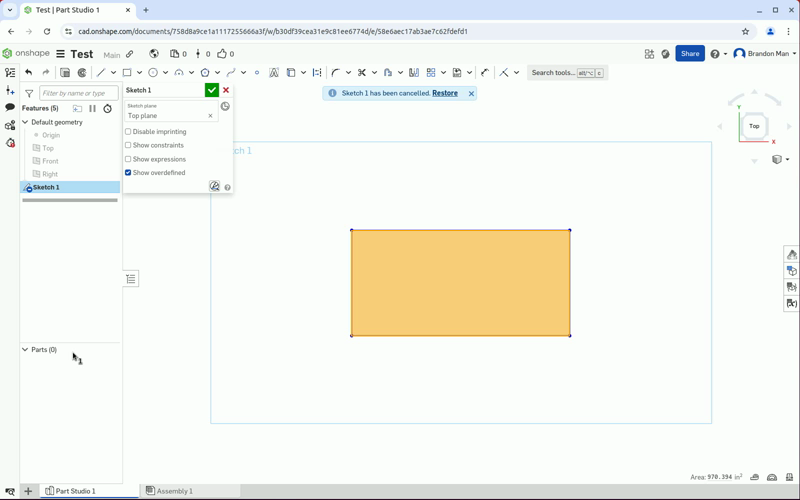
key(shift+y)
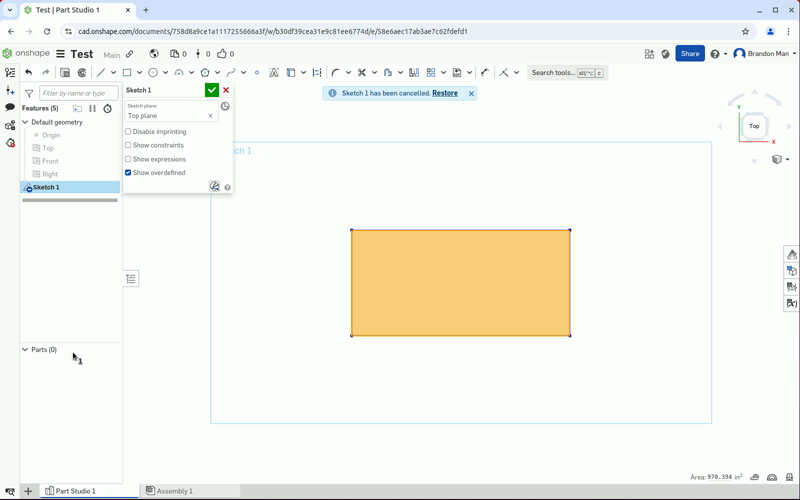
key(shift+e)
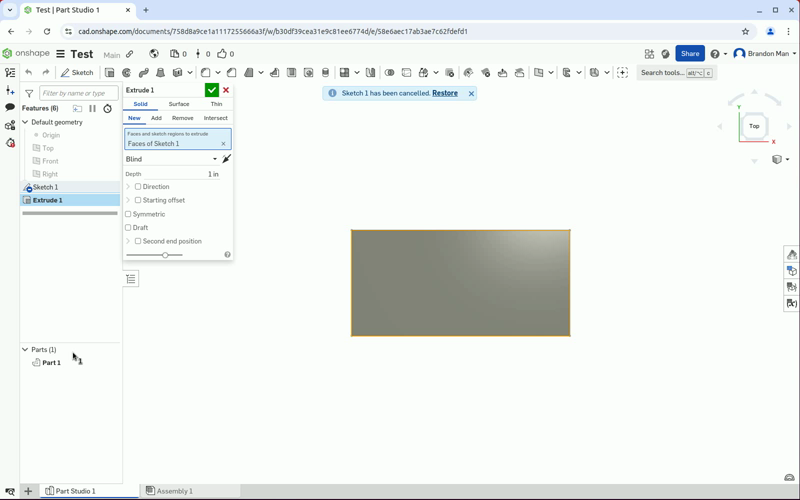
mouse_move(143, 106)
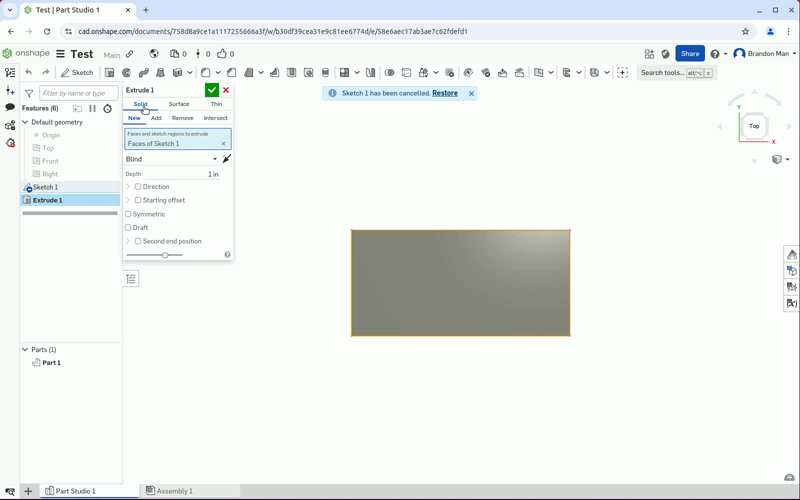
click(143, 106)
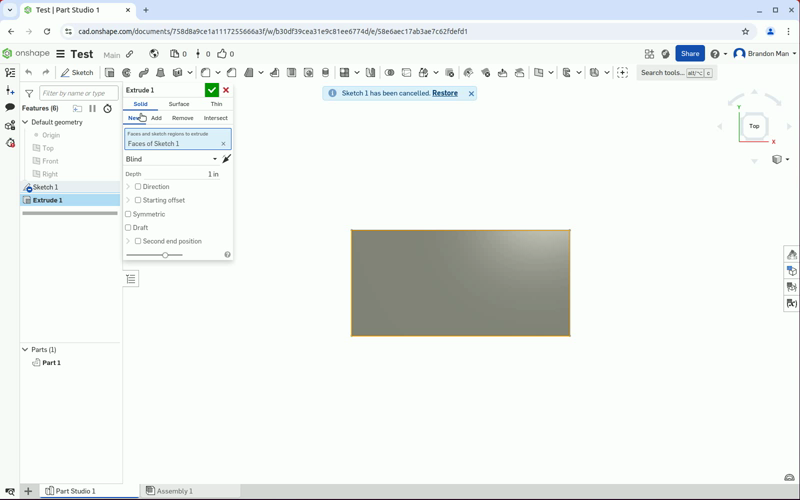
mouse_move(137, 120)
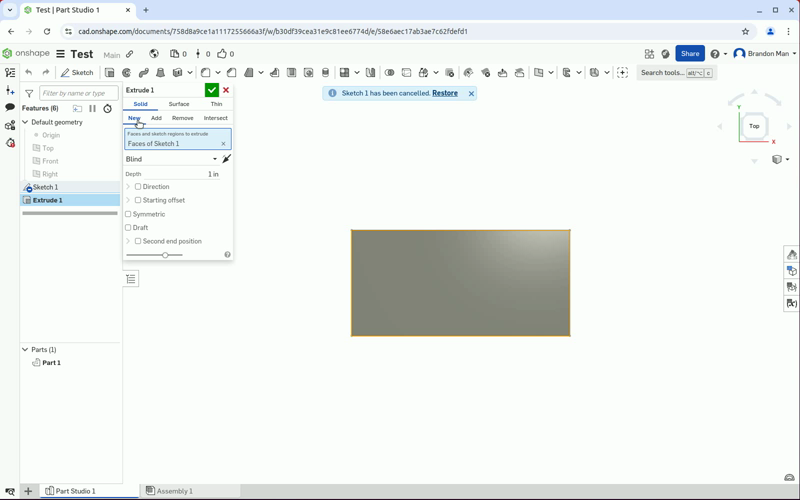
click(137, 120)
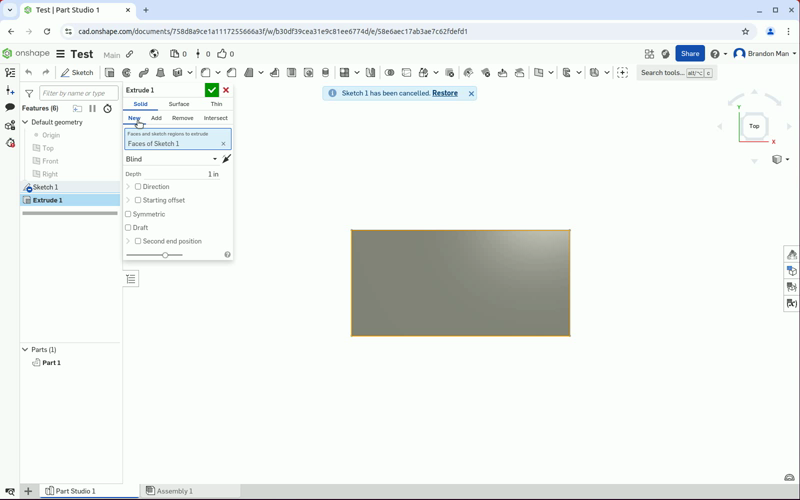
key(tab, 4)
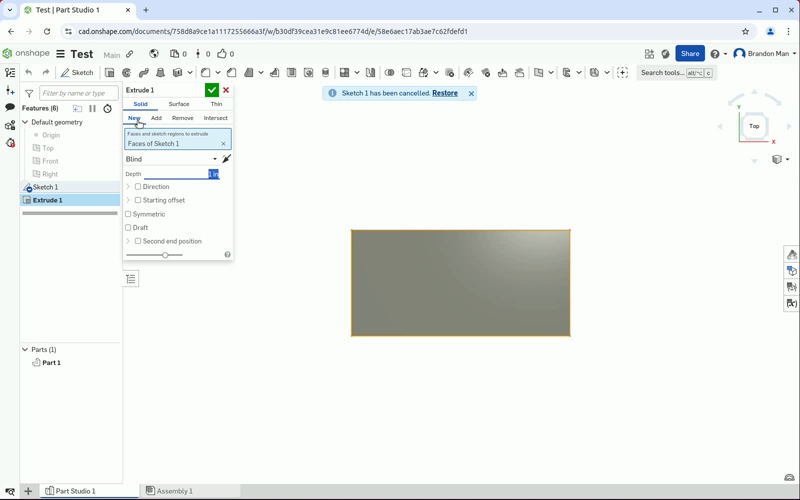
text(4.574)
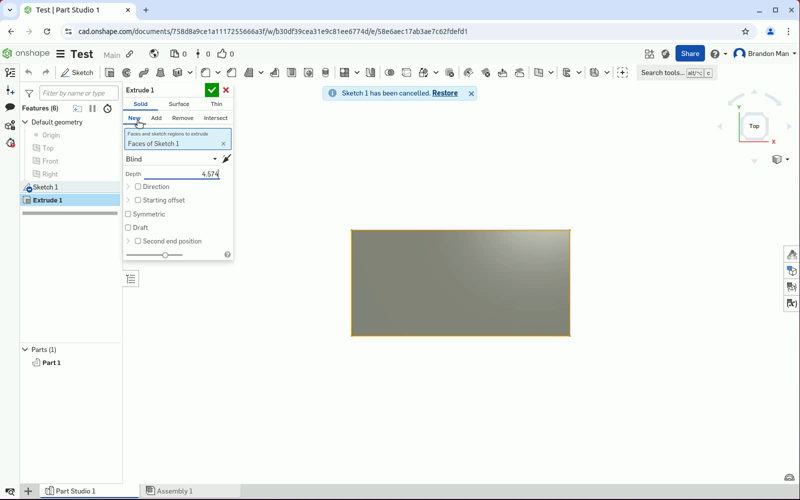
key(enter)
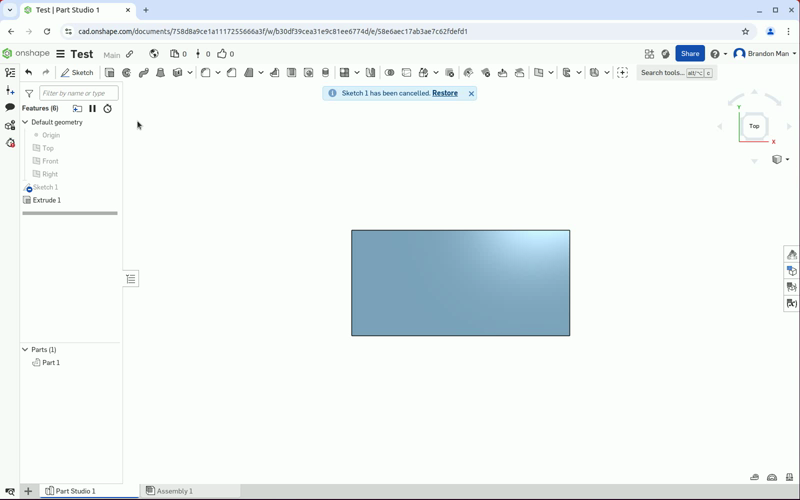
key(shift+h)
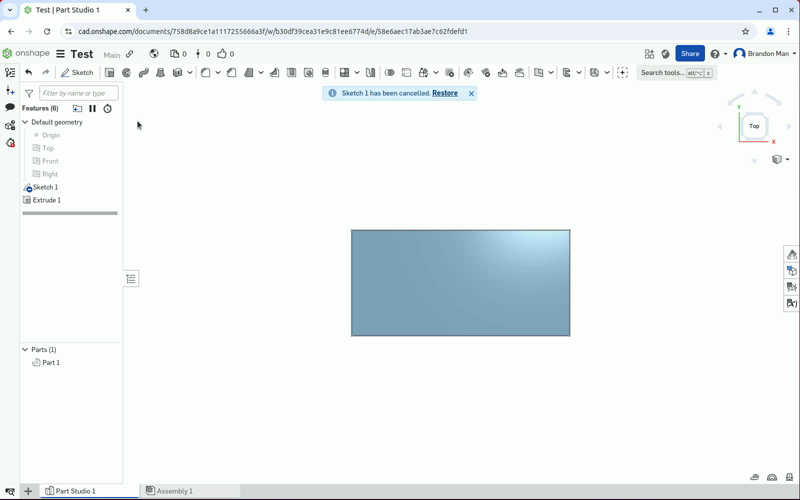
key(shift+h)
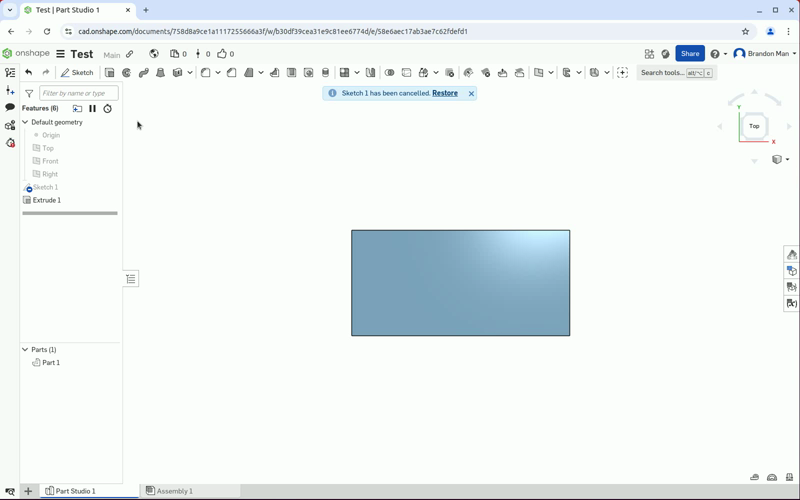
mouse_move(73, 189)
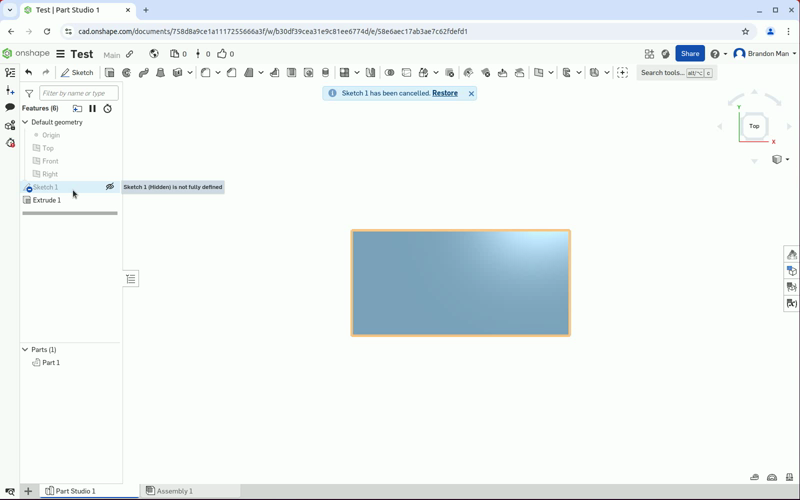
click(73, 189)
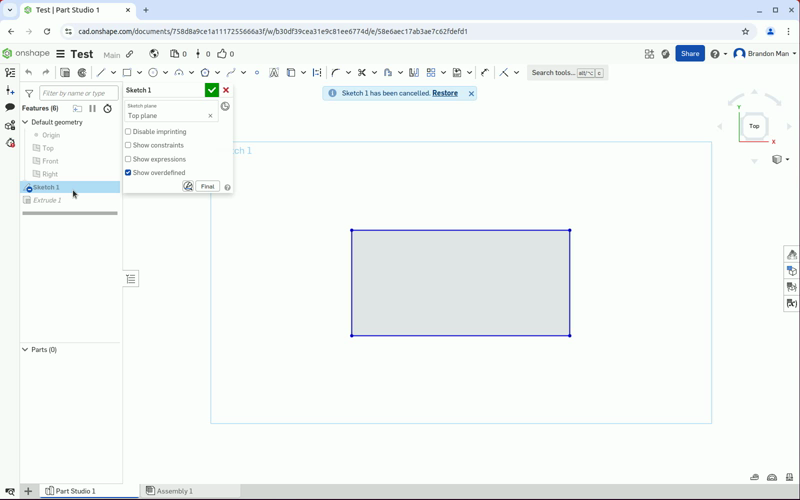
mouse_move(229, 92)
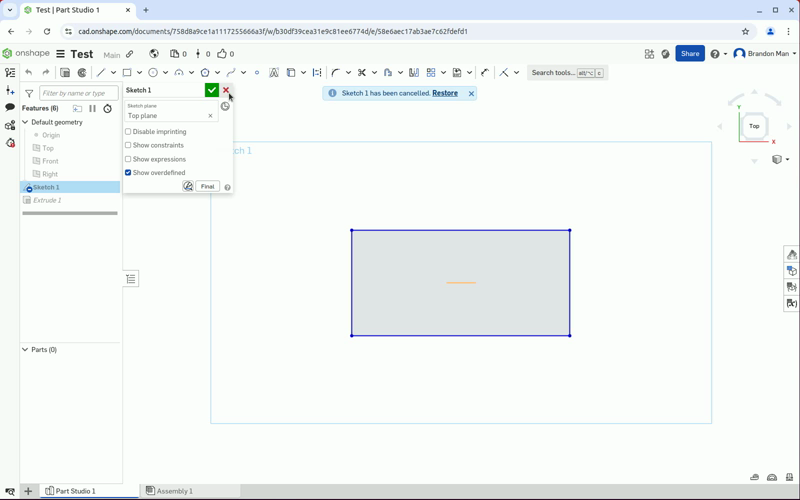
click(229, 92)
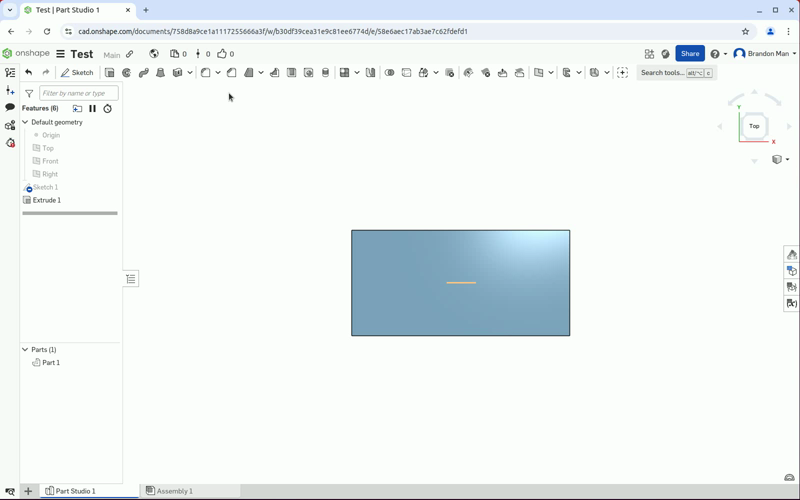
mouse_move(73, 352)
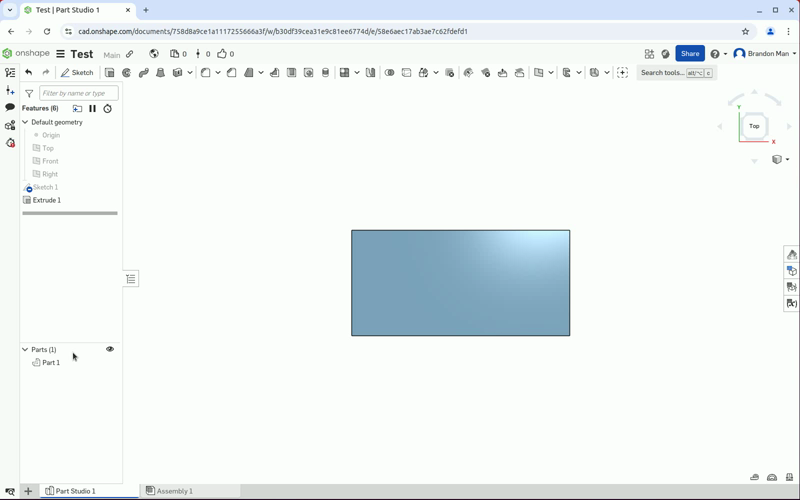
key(y)
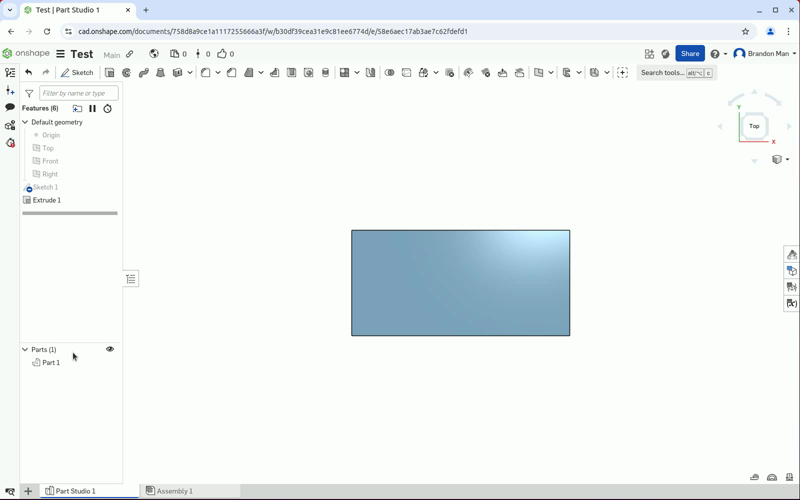
key(shift+p)
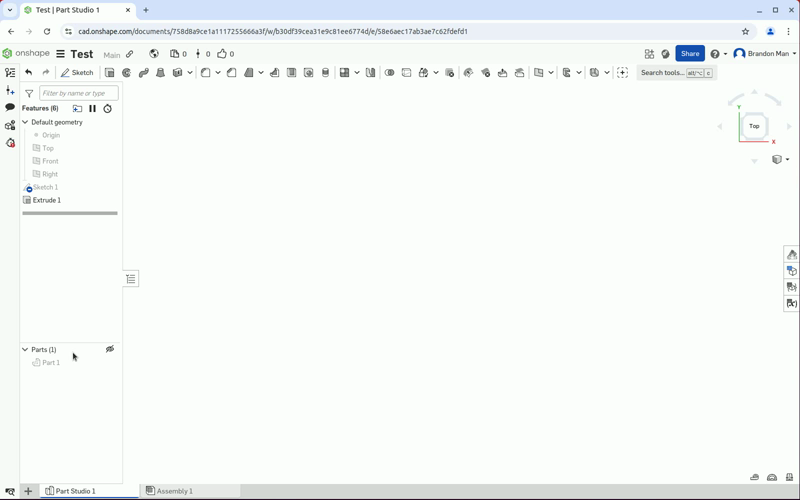
key(space)
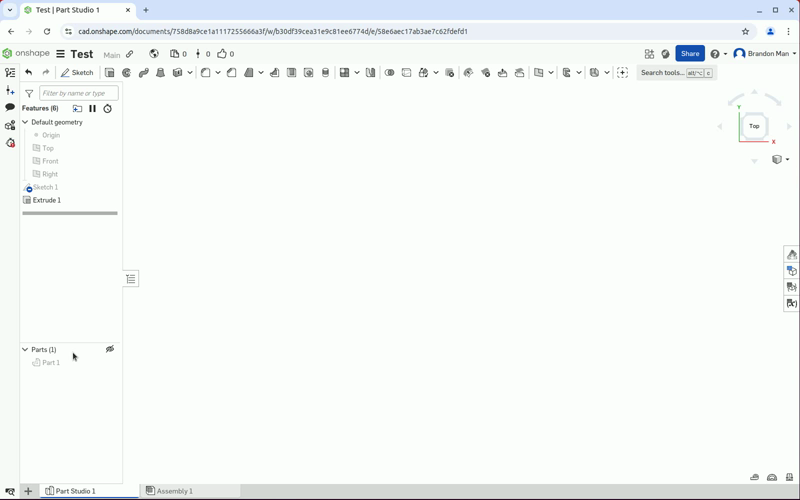
key_down(shift)
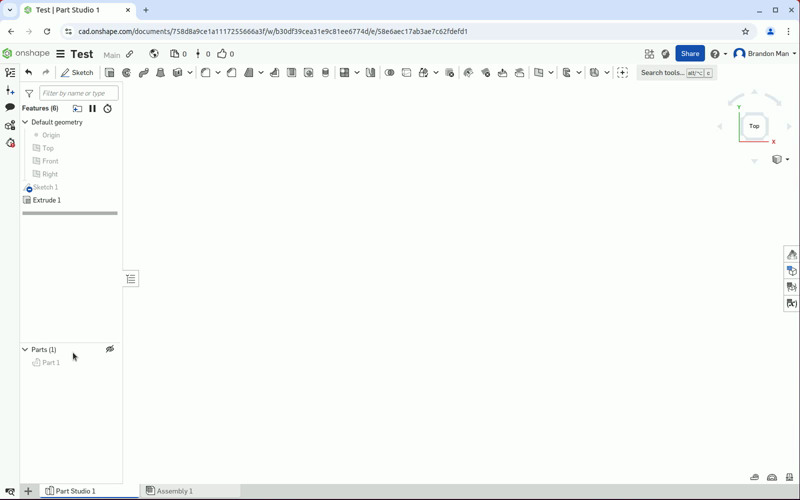
key(up)
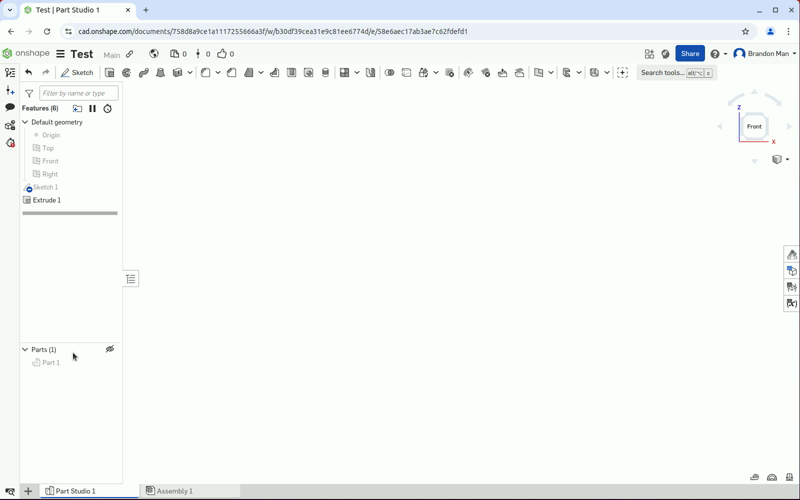
key_up(shift)
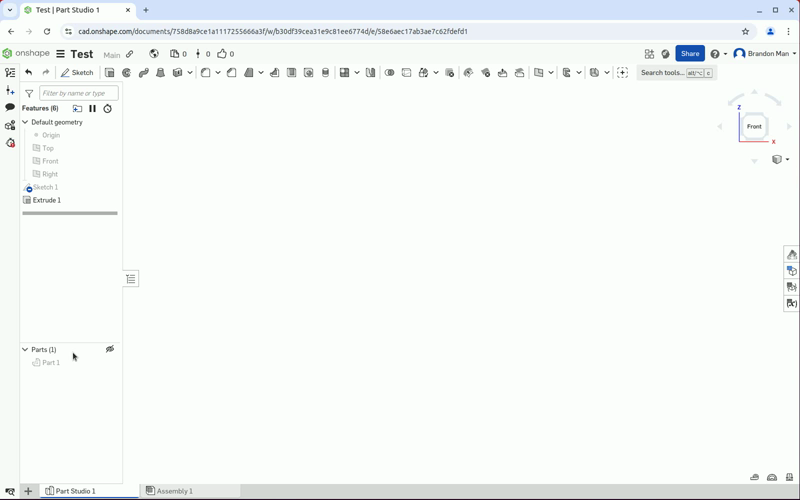
key(space)
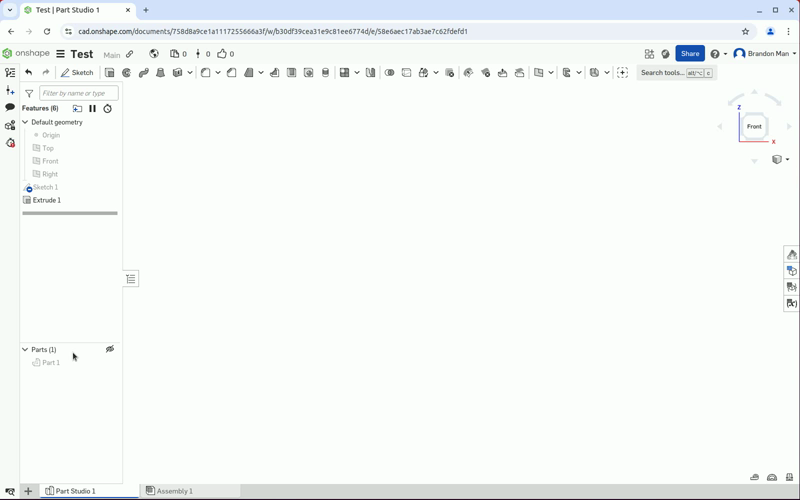
key_down(shift)
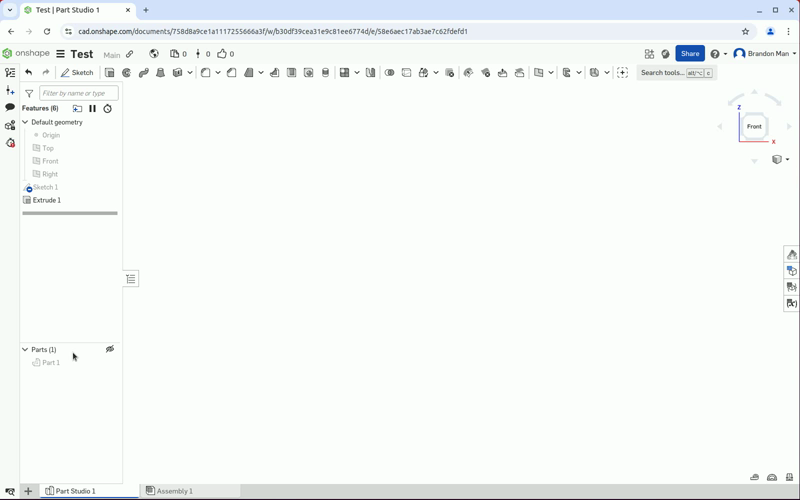
key(left)
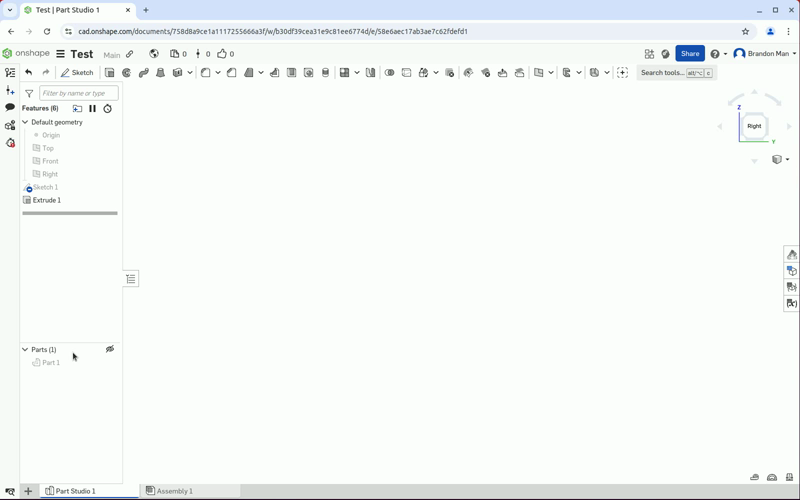
key_up(shift)
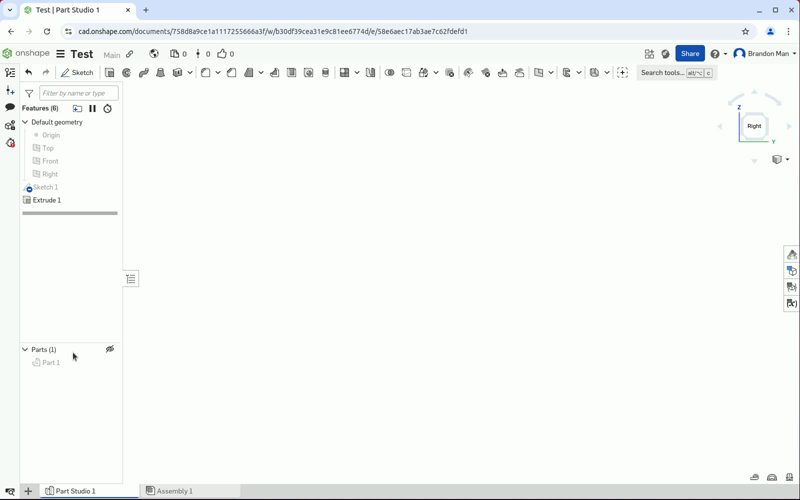
mouse_move(73, 352)
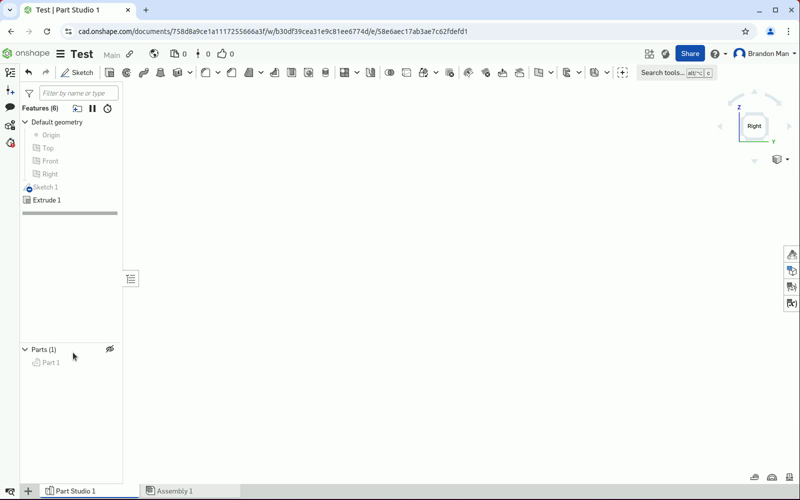
key(shift+y)
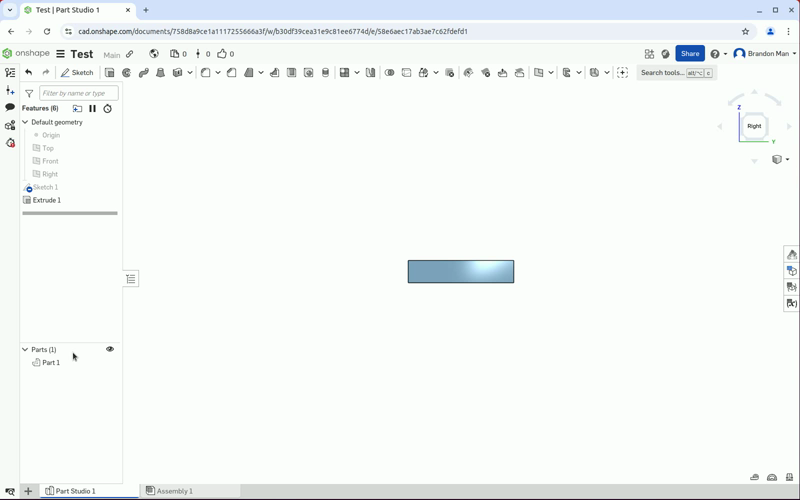
mouse_move(541, 75)
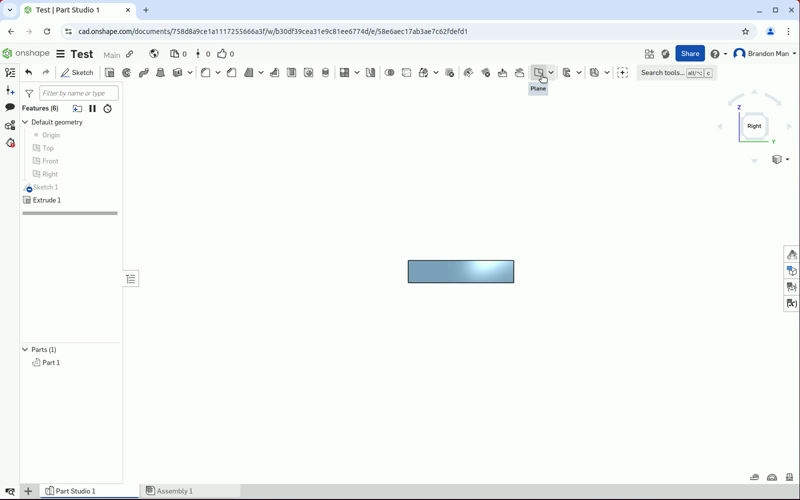
click(541, 75)
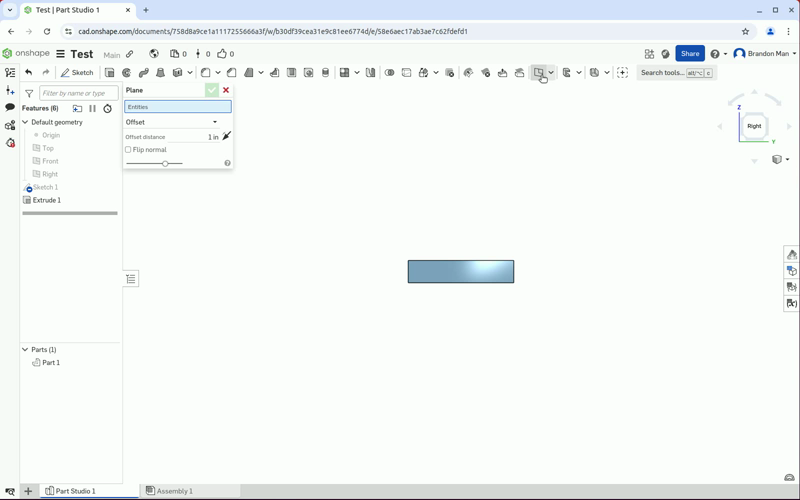
mouse_move(73, 176)
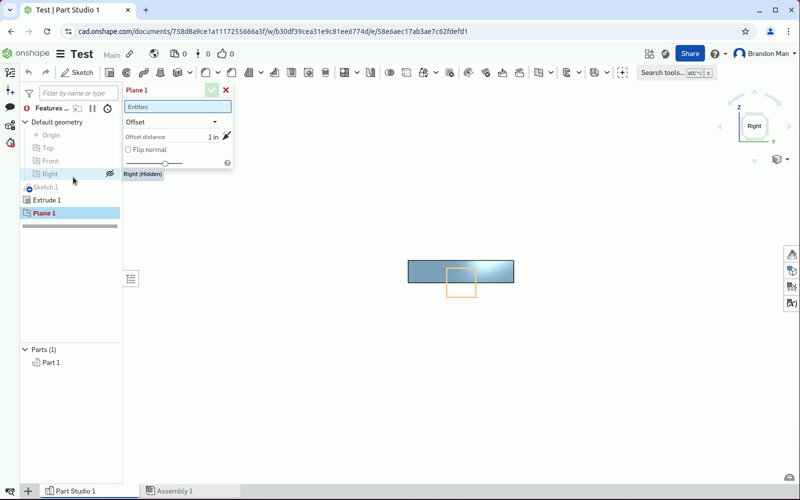
click(73, 176)
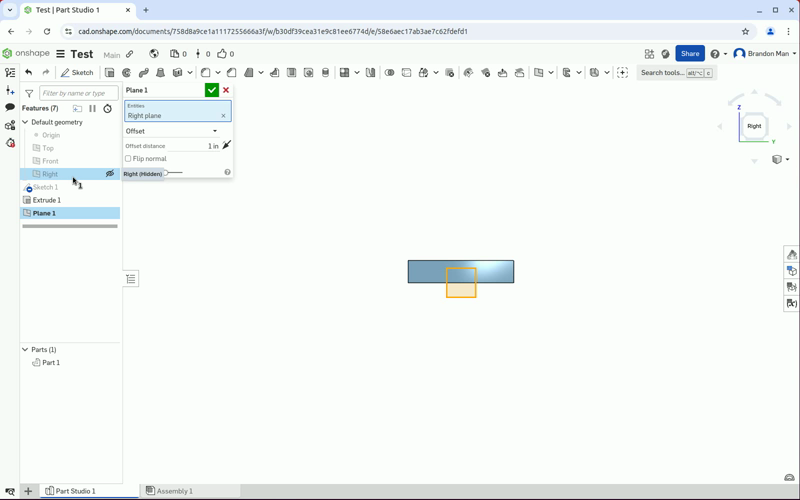
key(tab, 2)
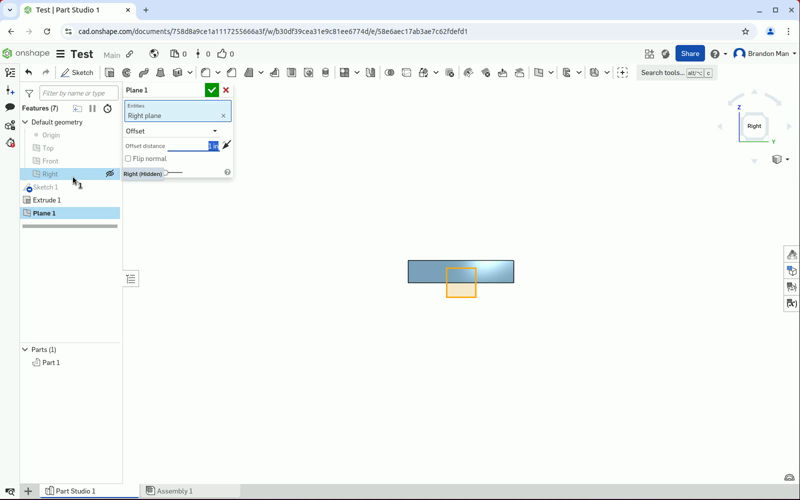
text(22.4)
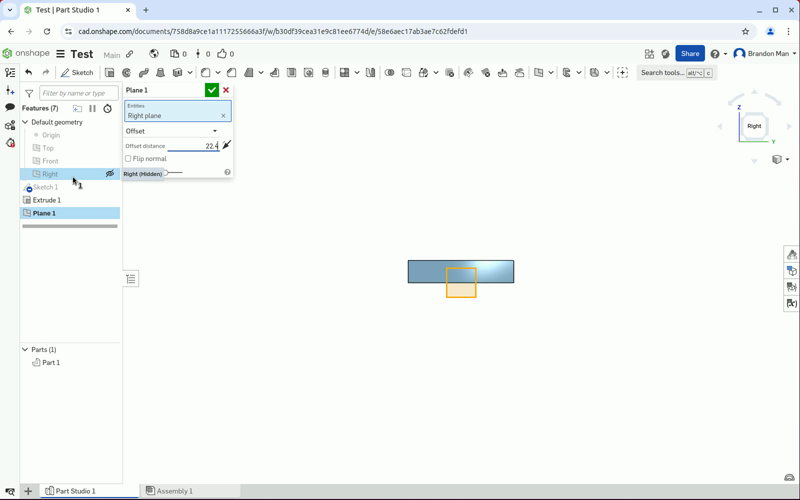
key(enter, 2)
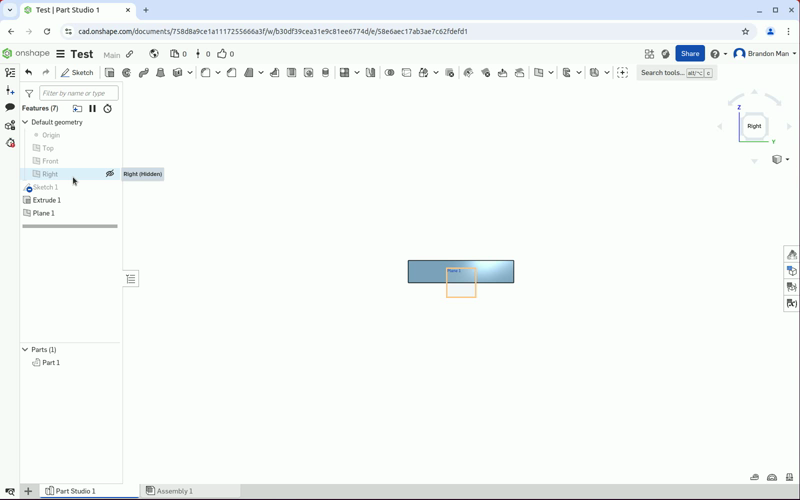
key(shift+s)
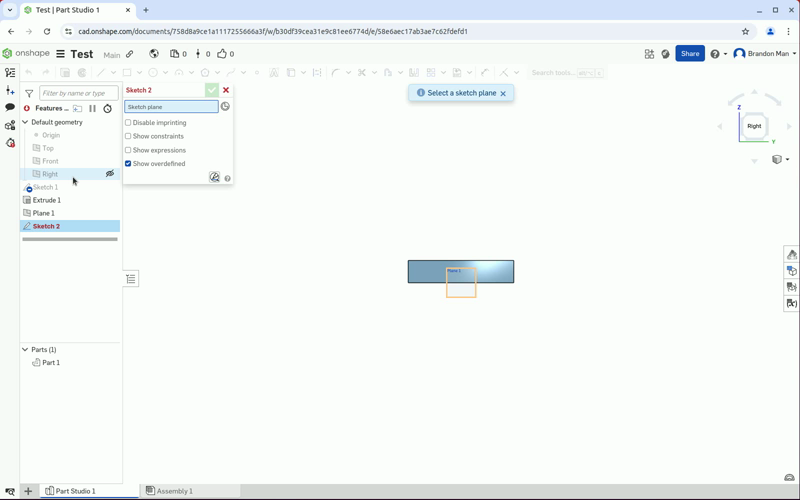
mouse_move(73, 215)
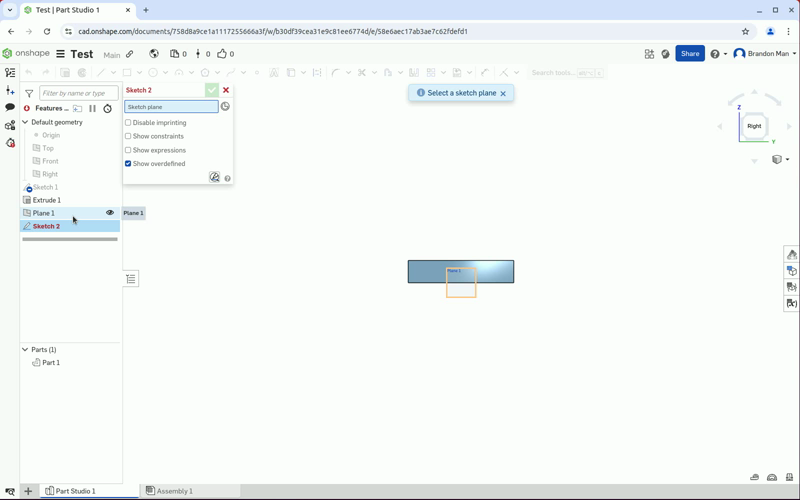
click(73, 215)
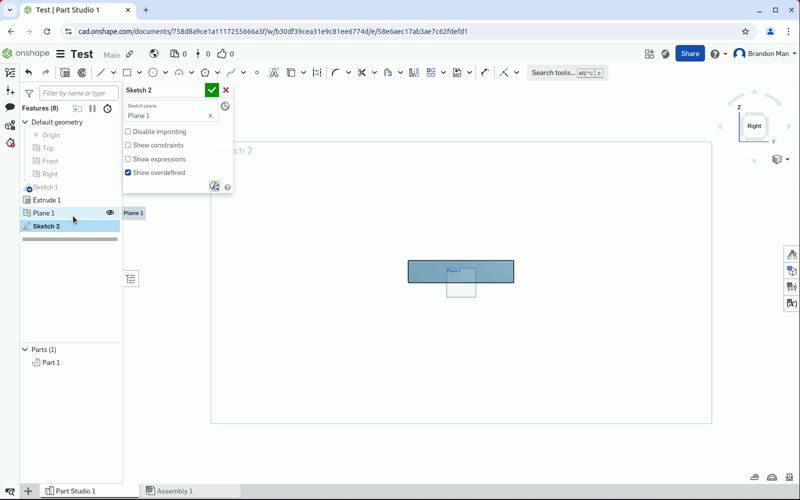
mouse_move(73, 352)
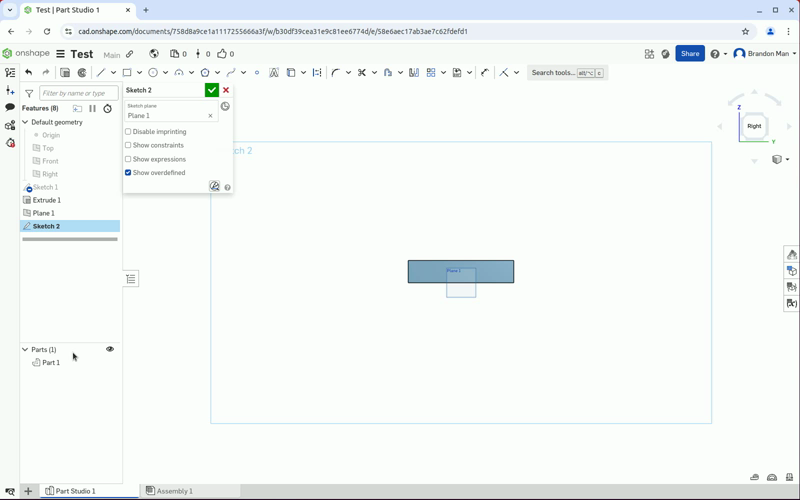
key(y)
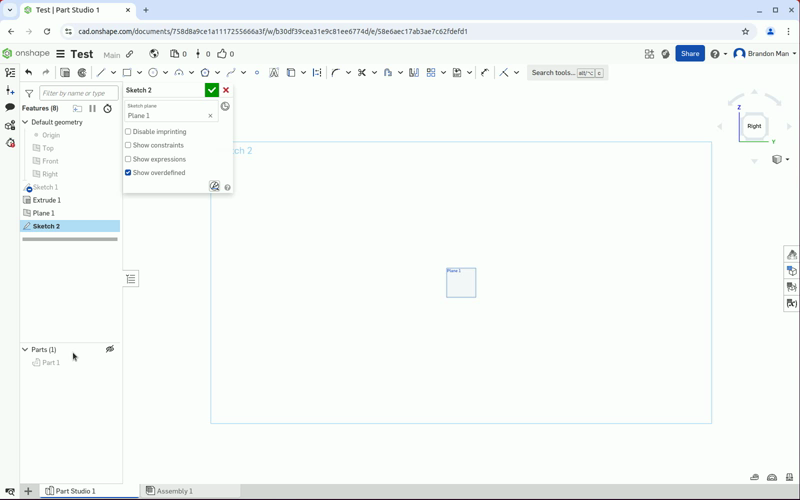
key(l)
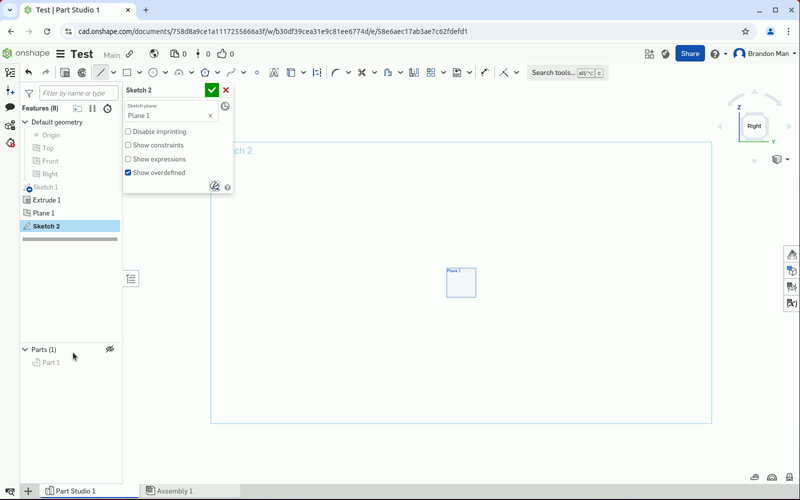
key_down(shift)
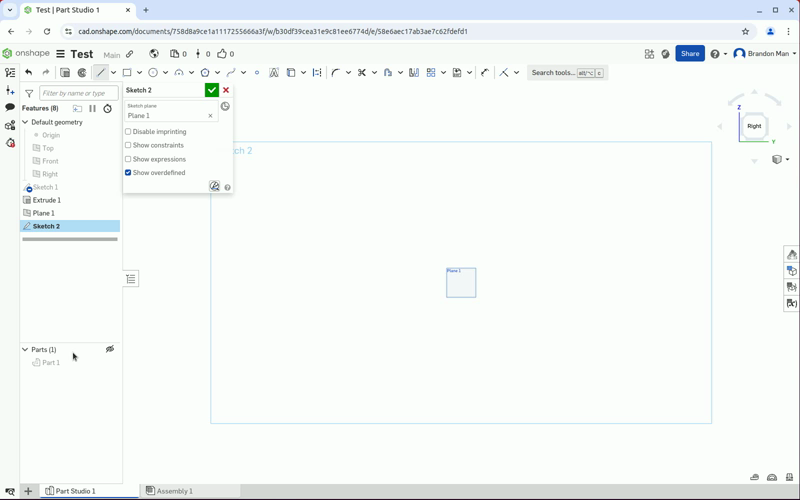
mouse_move(407, 282)
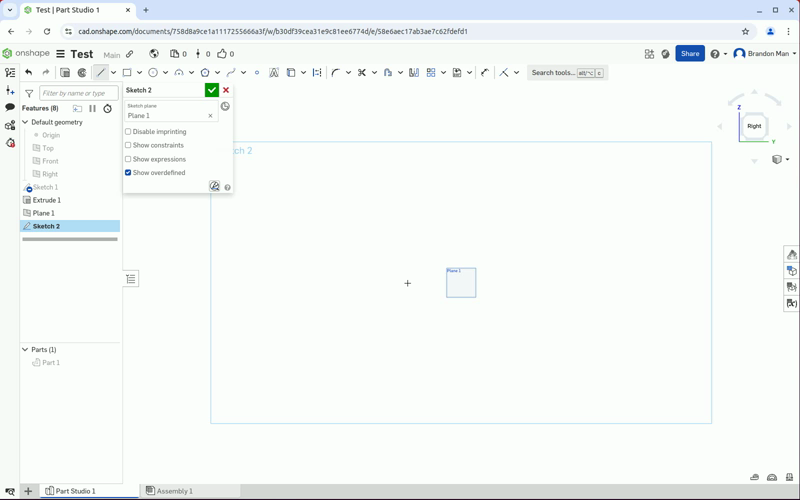
click(407, 282)
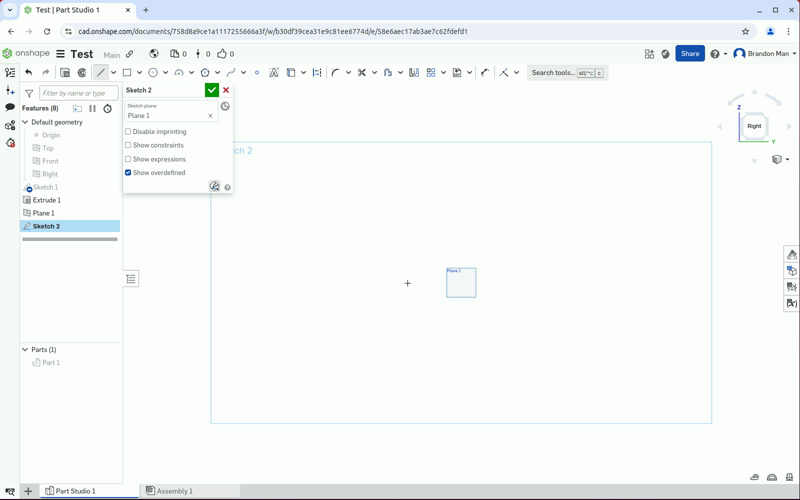
key_up(shift)
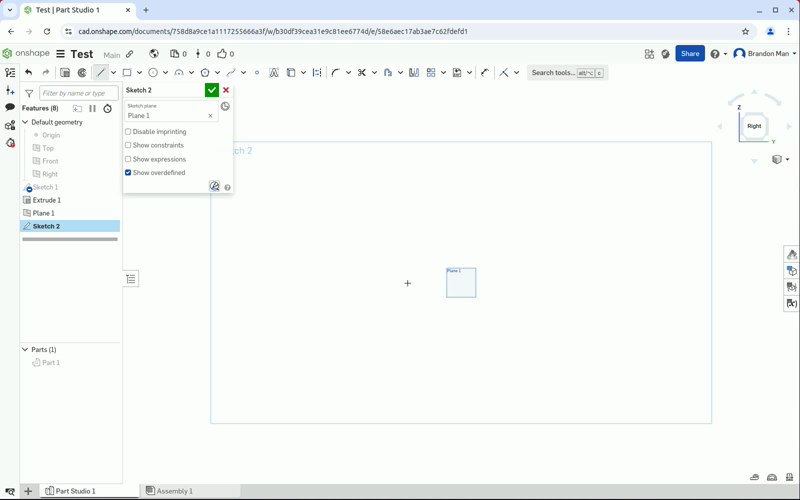
key_down(shift)
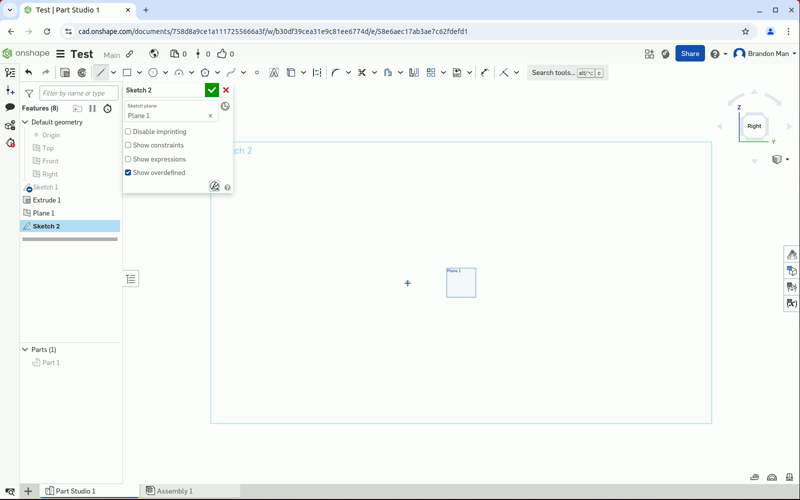
mouse_move(513, 282)
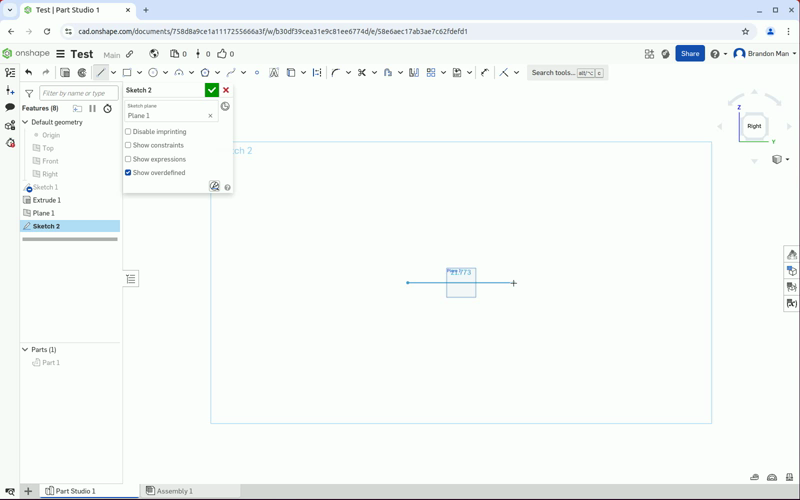
click(513, 282)
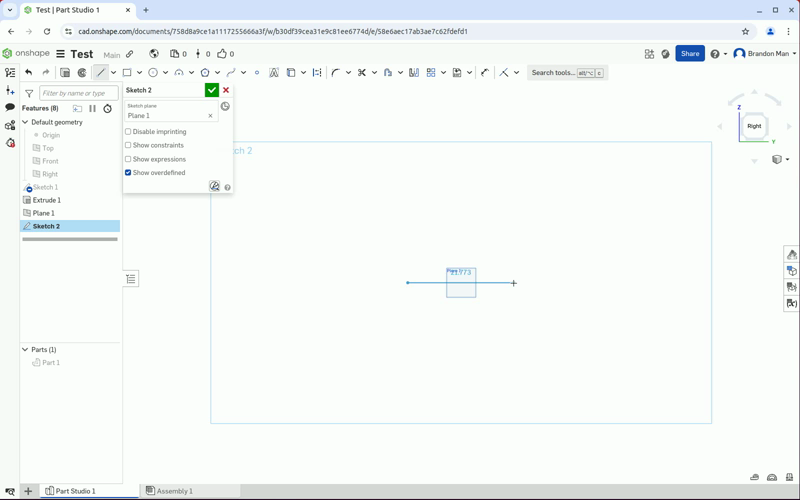
key_up(shift)
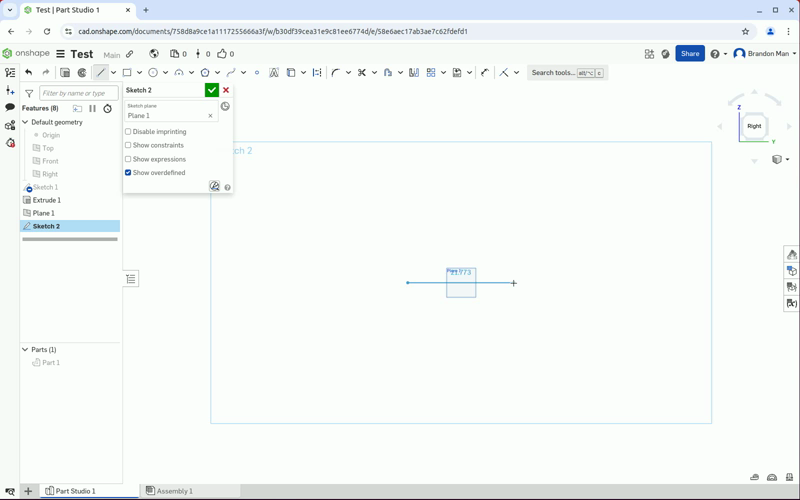
key_down(shift)
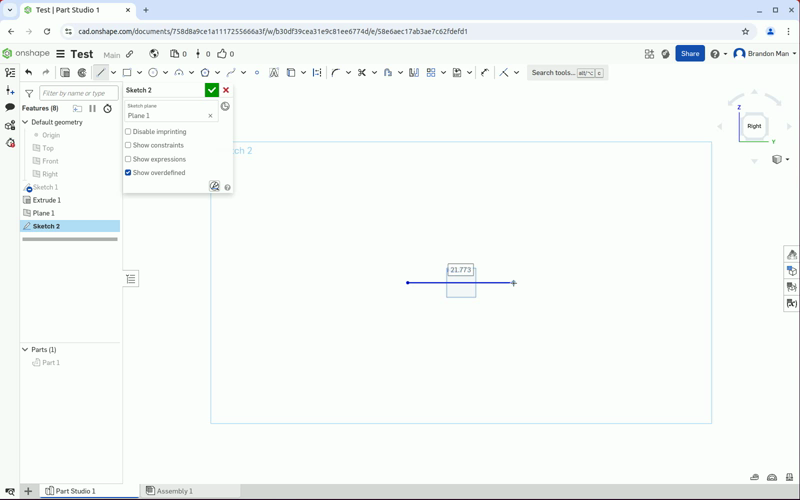
mouse_move(543, 282)
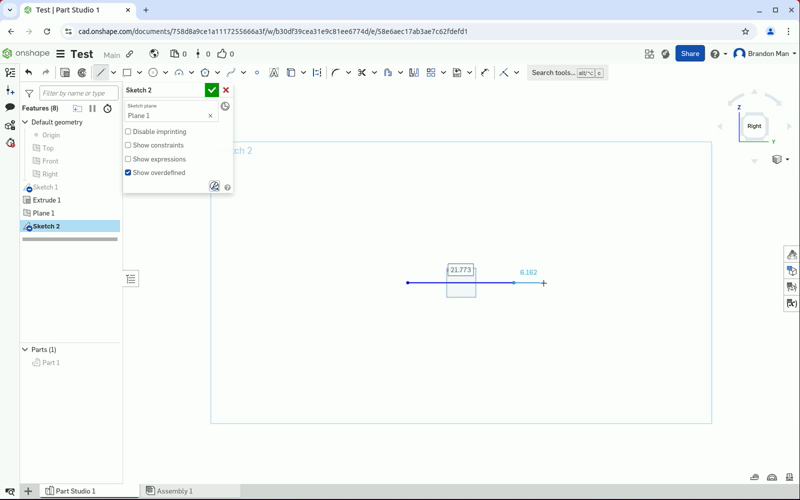
mouse_move(513, 260)
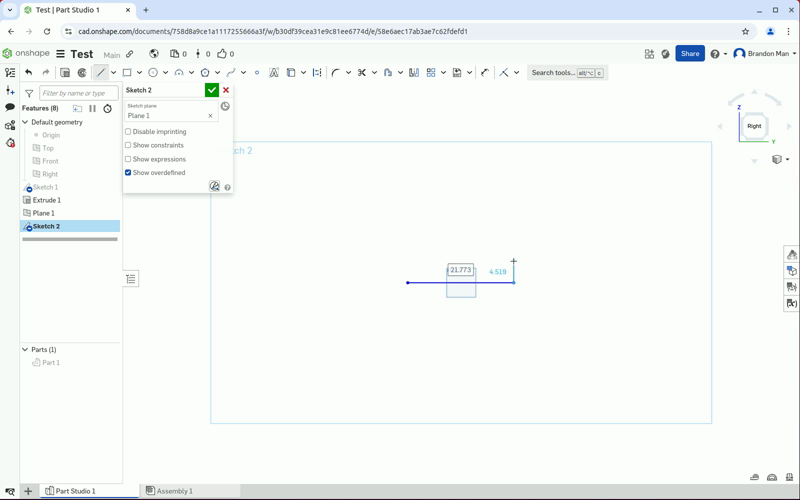
click(513, 260)
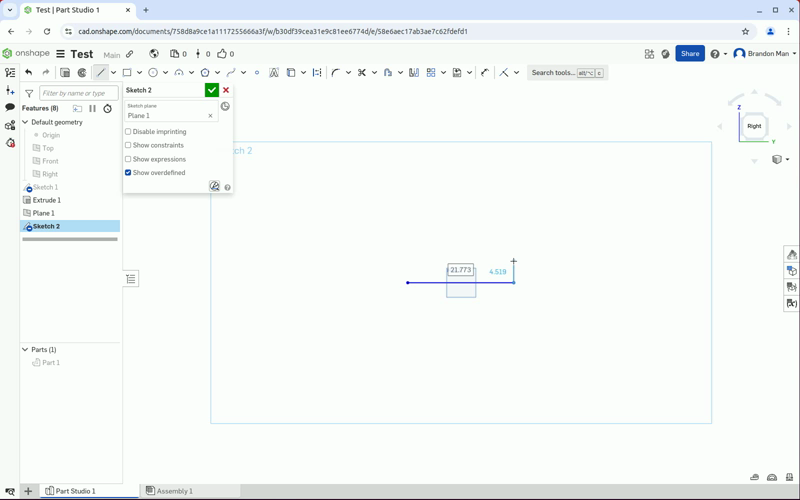
key_up(shift)
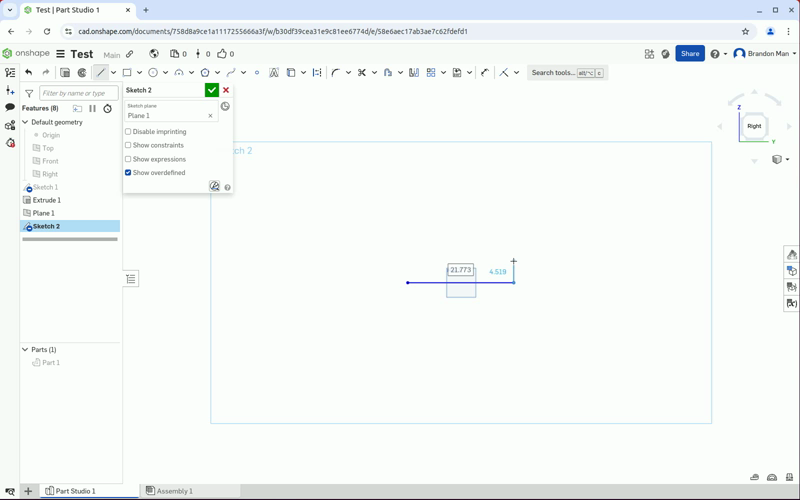
key_down(shift)
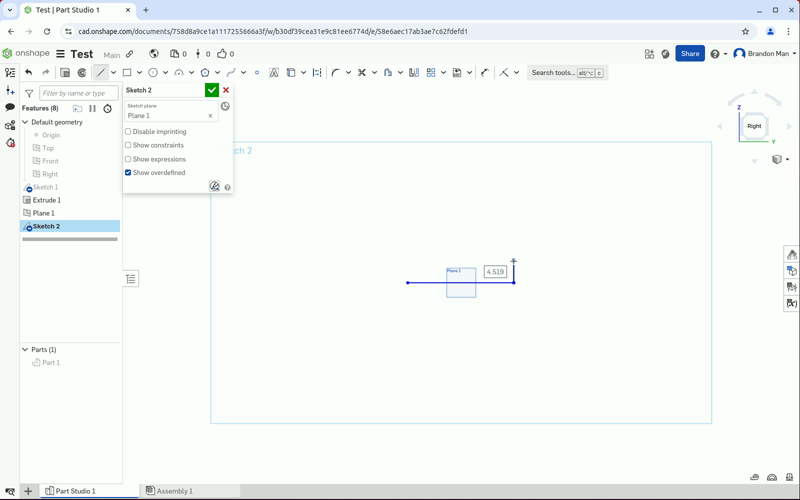
mouse_move(407, 260)
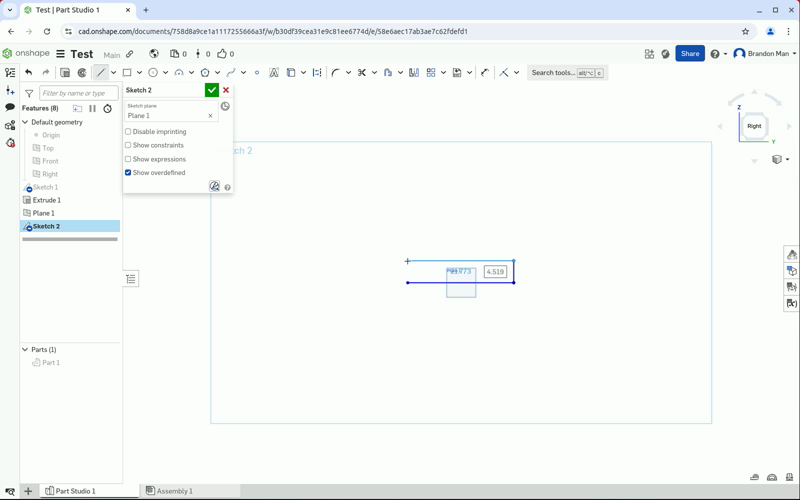
click(407, 260)
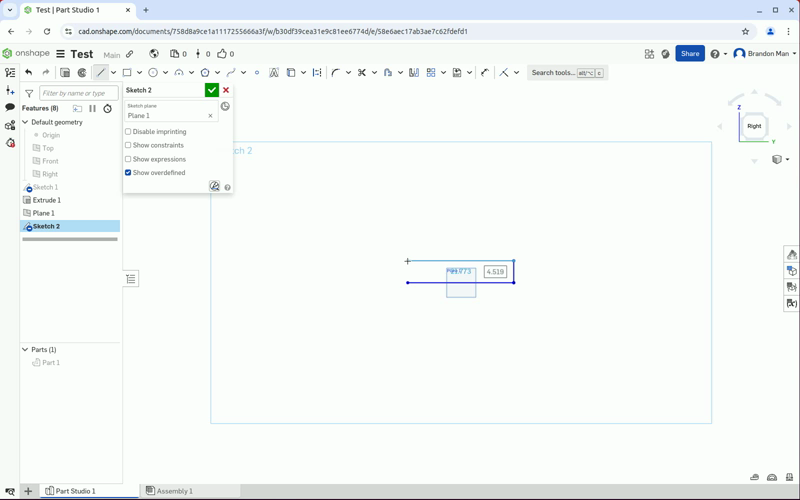
key_up(shift)
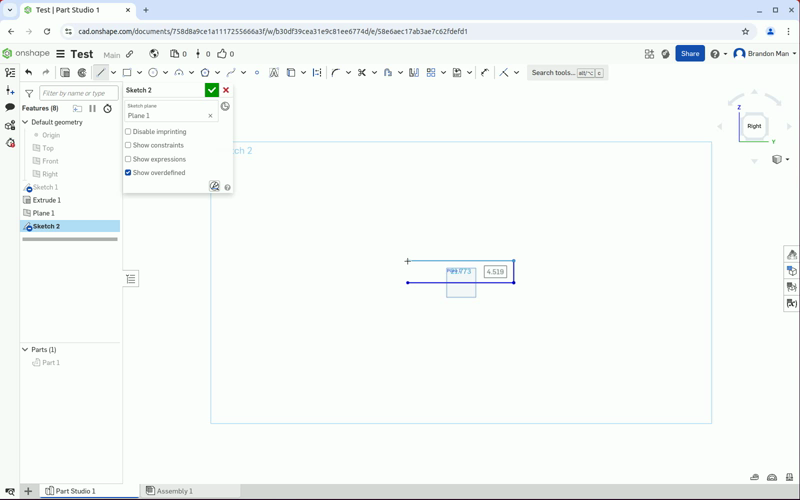
mouse_move(437, 260)
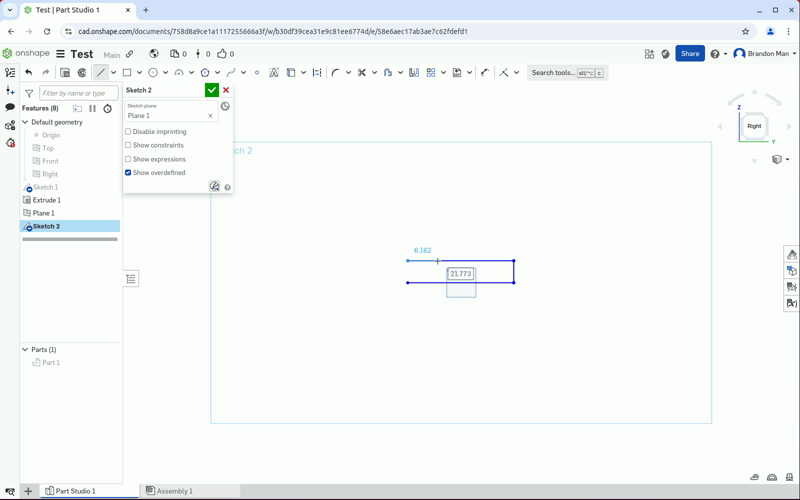
key_down(shift)
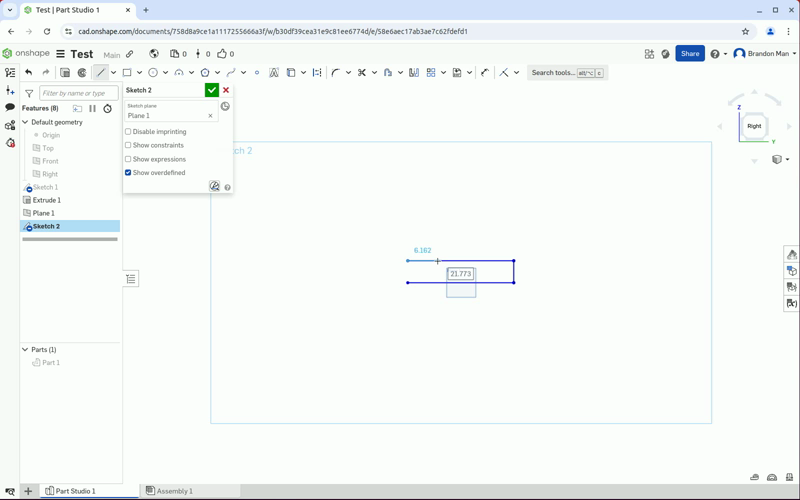
mouse_move(407, 282)
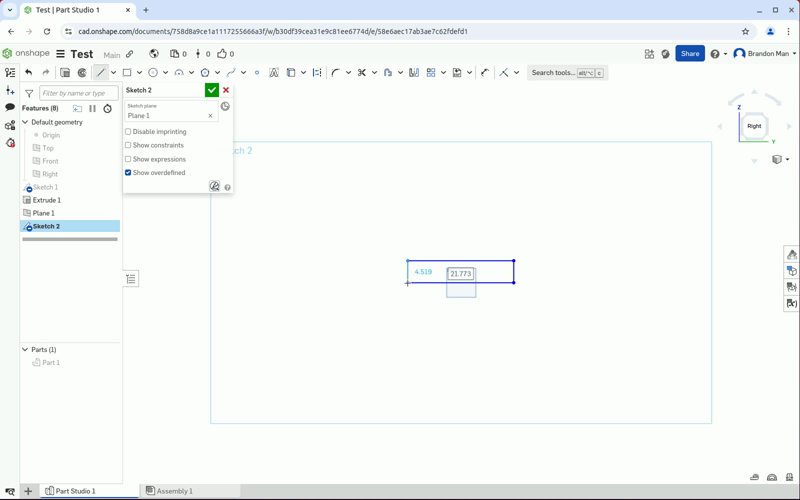
key_up(shift)
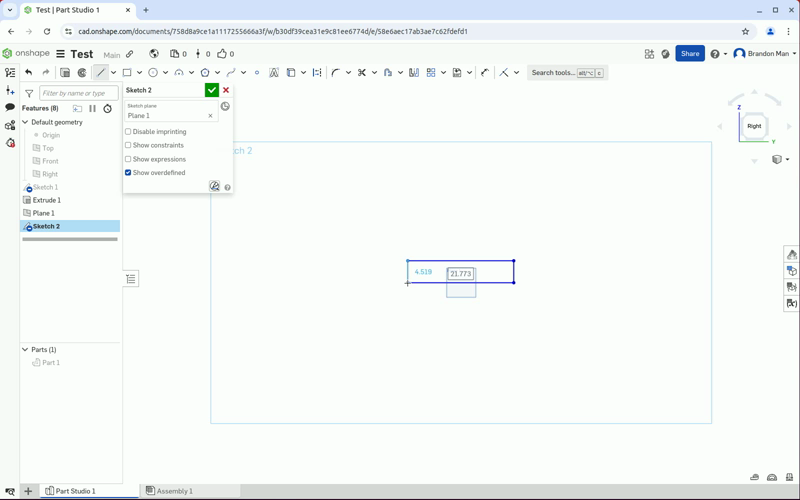
click(407, 282)
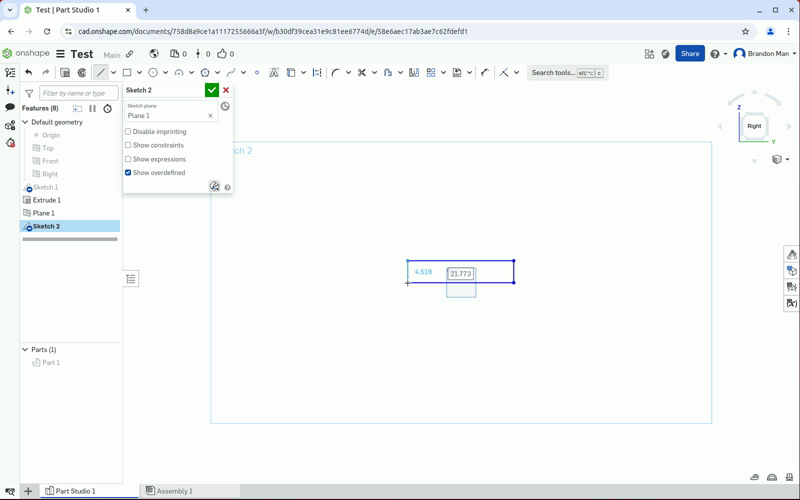
key(esc)
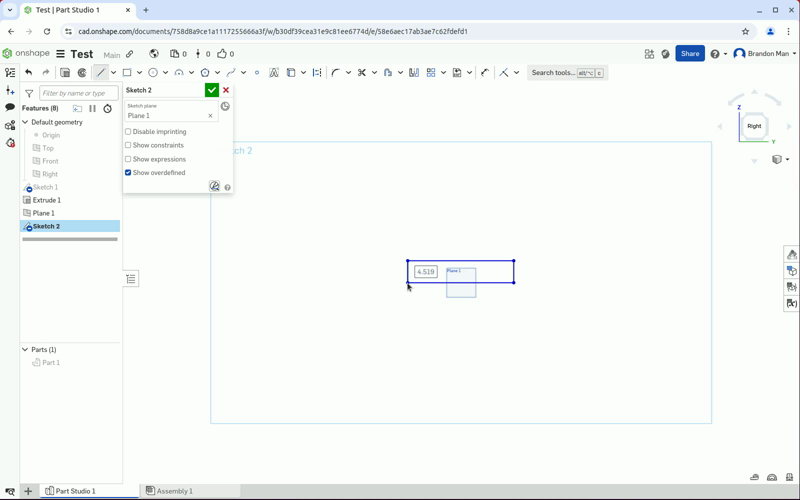
mouse_move(428, 262)
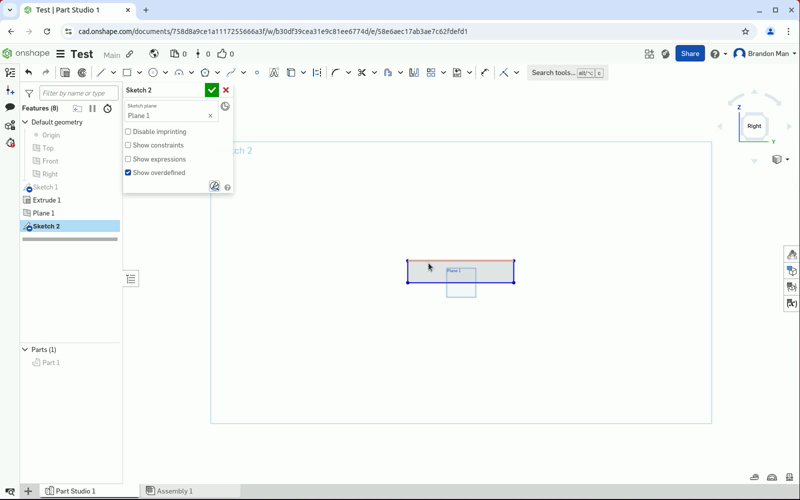
click(428, 262)
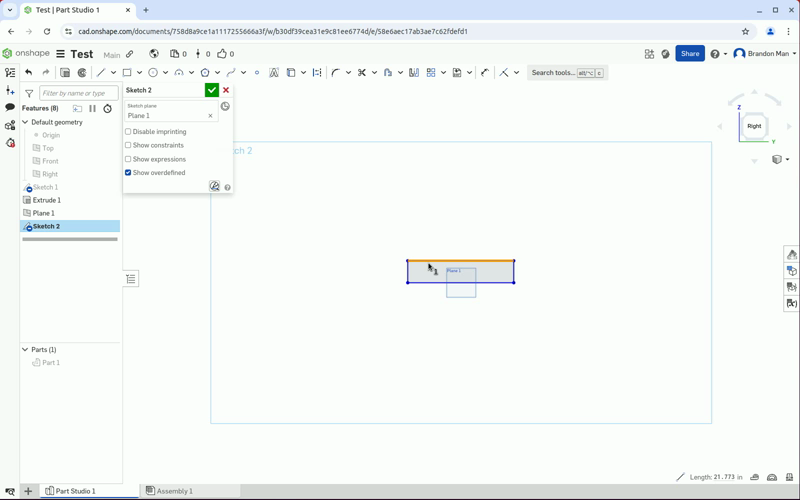
mouse_move(73, 352)
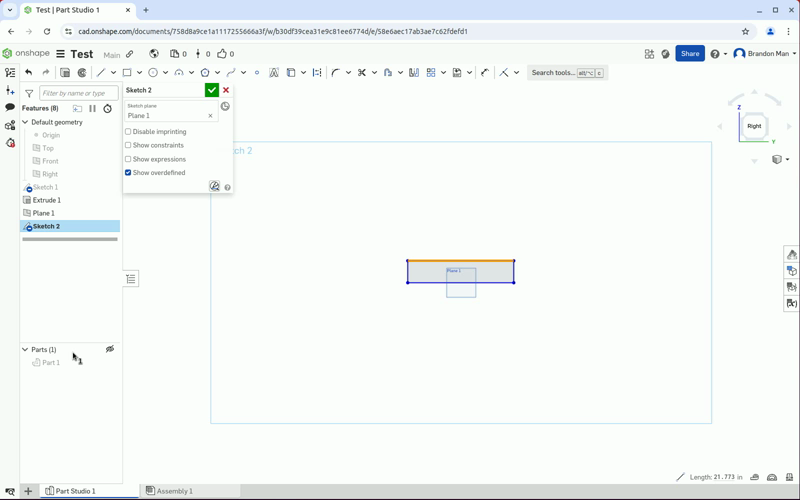
key(shift+y)
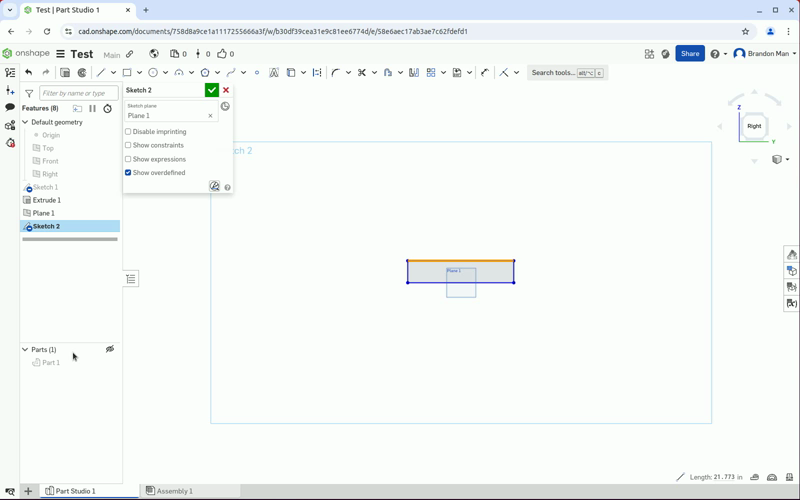
key(shift+e)
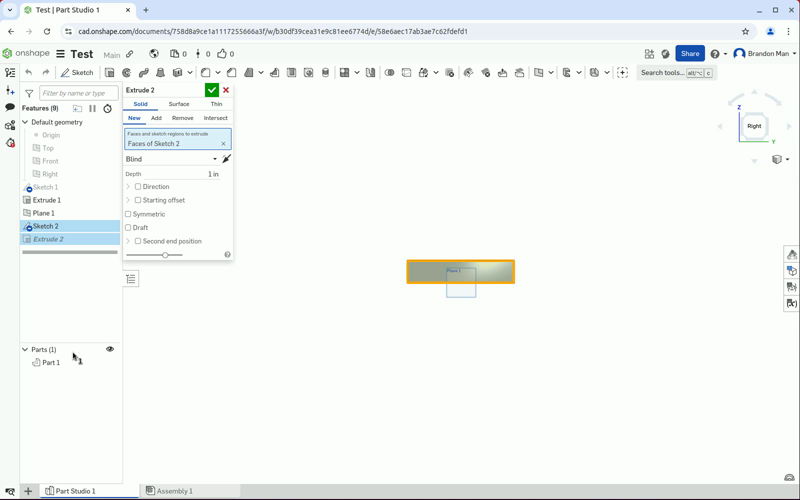
mouse_move(143, 106)
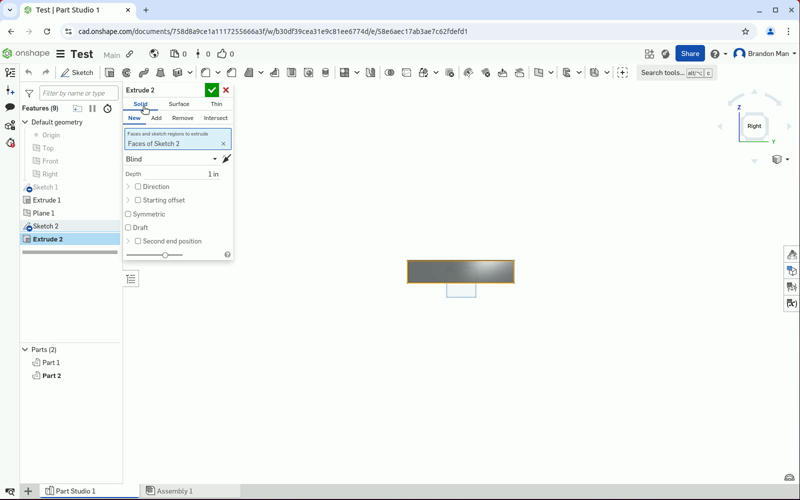
click(143, 106)
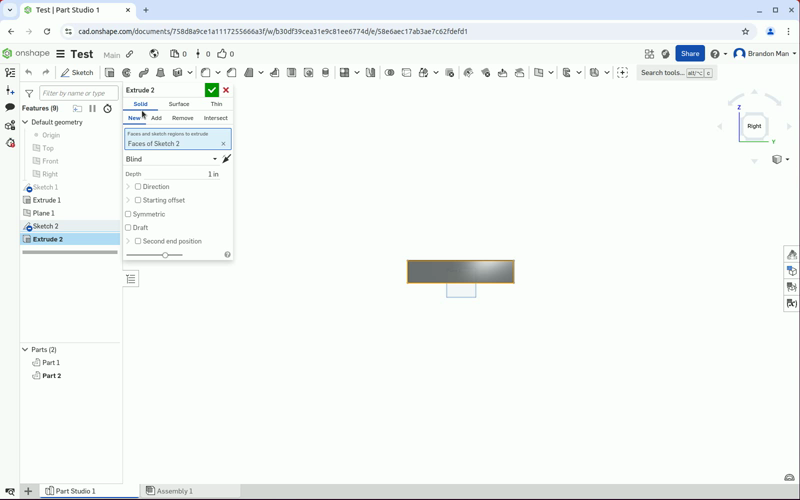
mouse_move(137, 120)
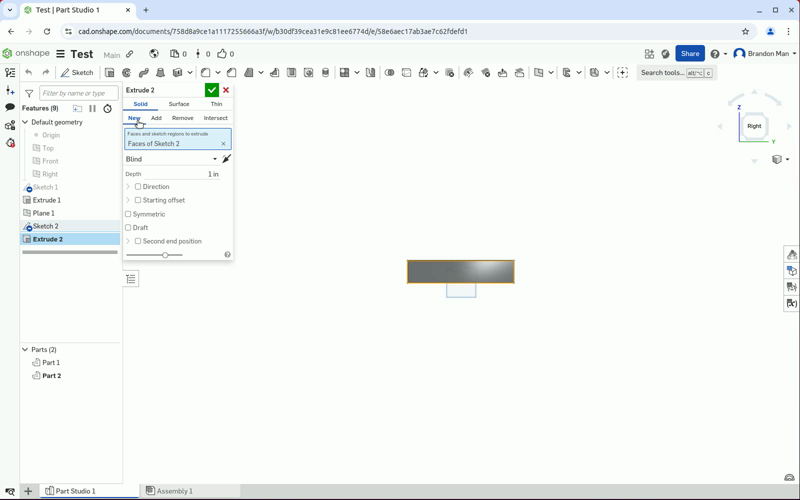
click(137, 120)
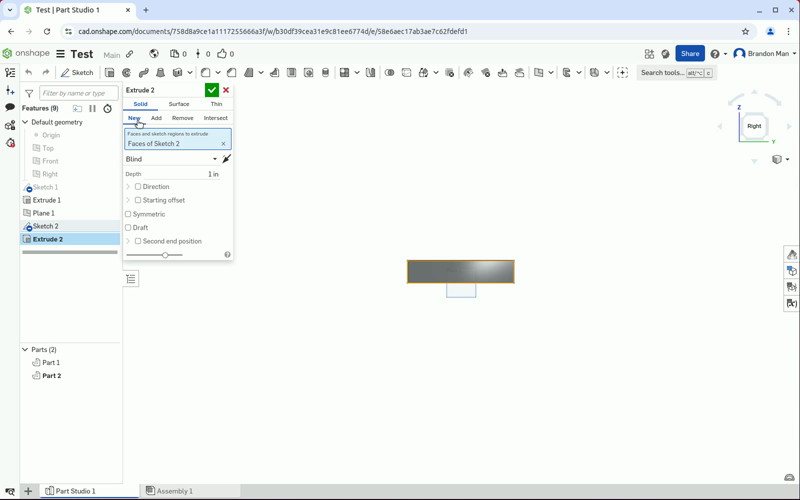
key(tab, 4)
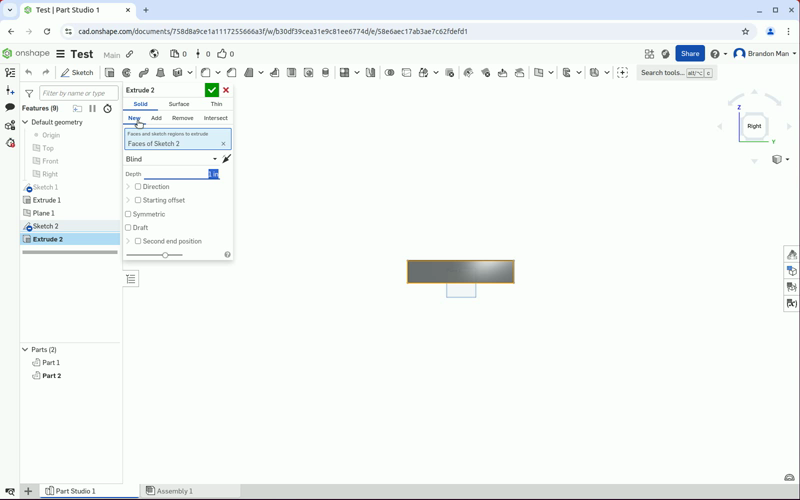
text(0.722)
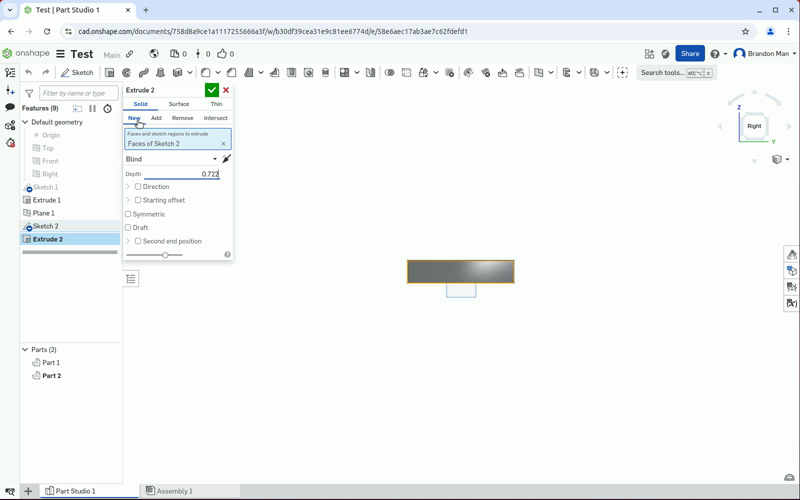
key(enter)
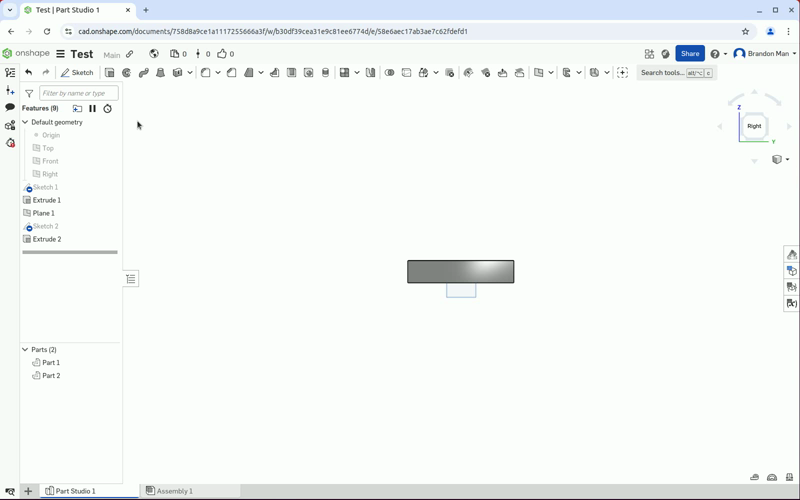
key(shift+h)
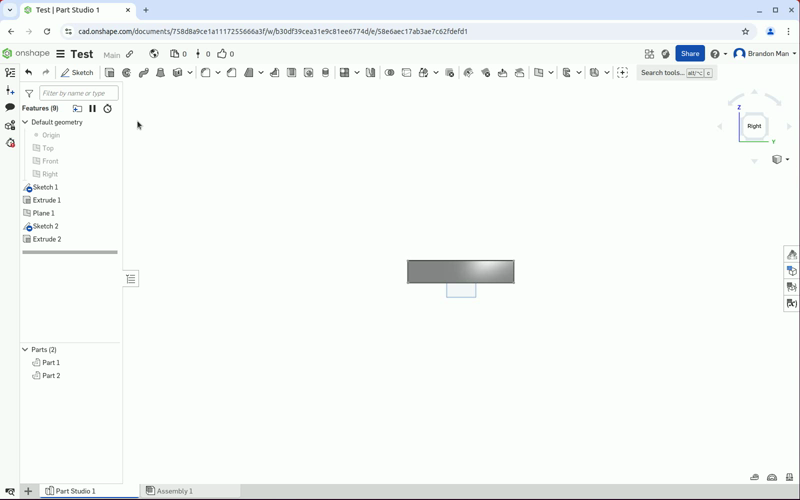
key(shift+h)
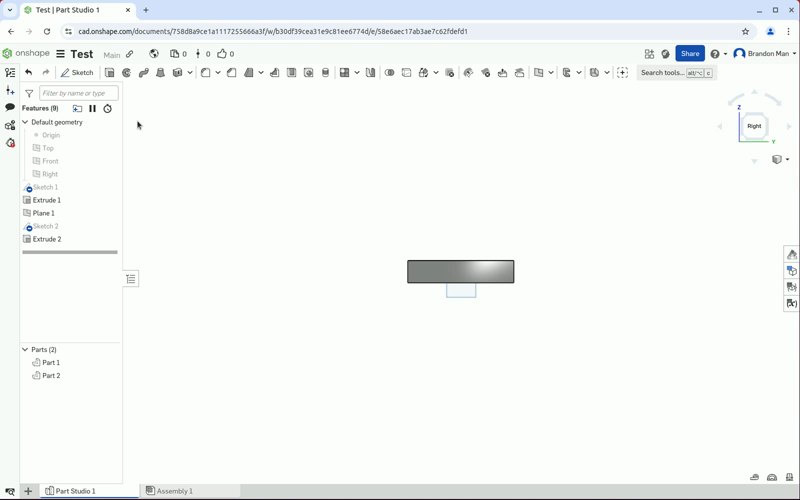
mouse_move(73, 189)
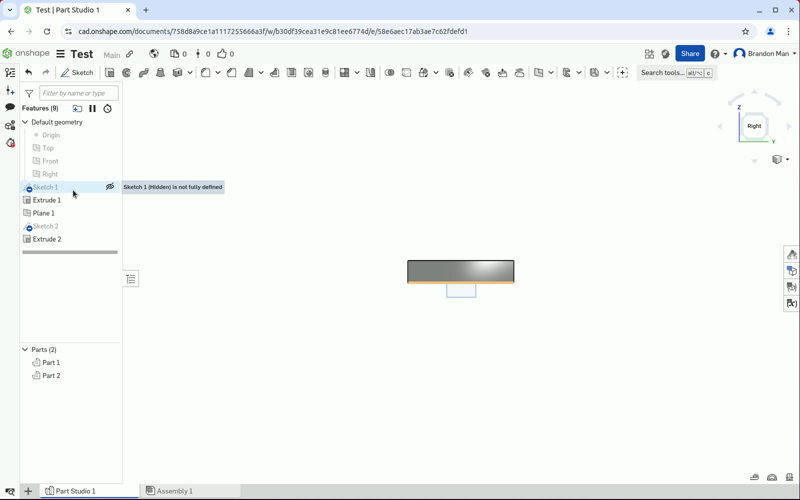
click(73, 189)
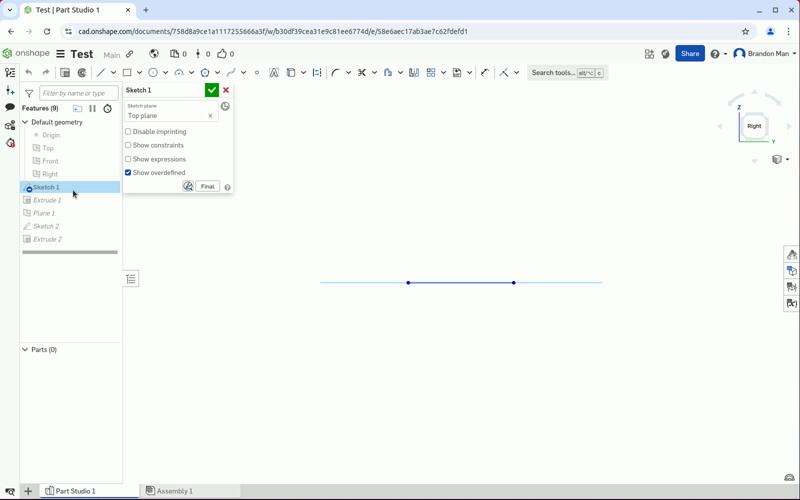
mouse_move(229, 92)
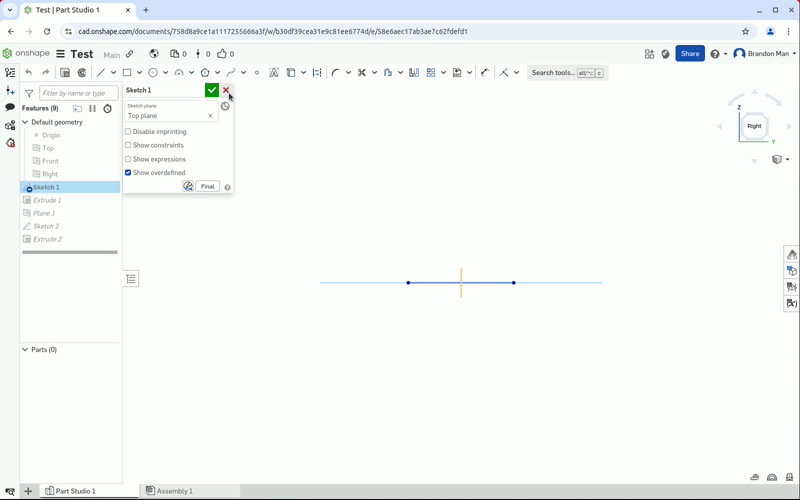
click(229, 92)
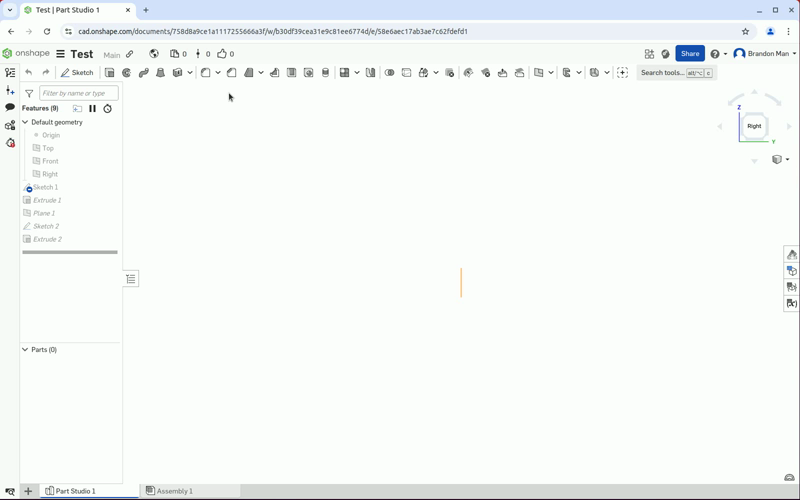
key(shift+s)
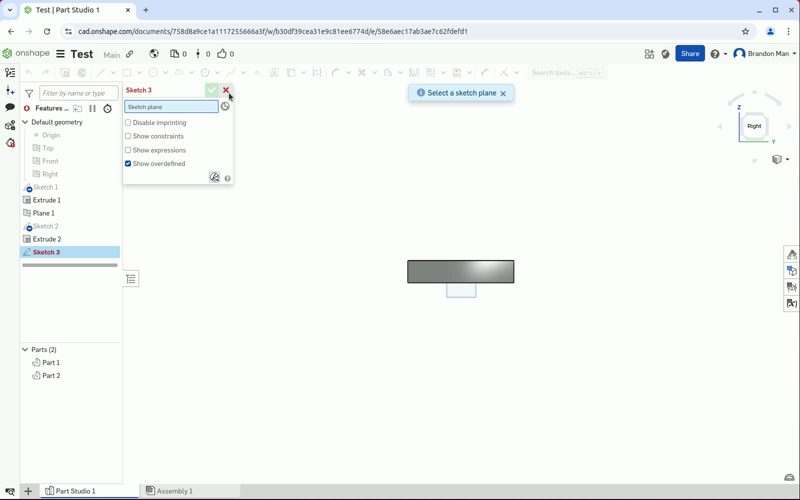
mouse_move(73, 215)
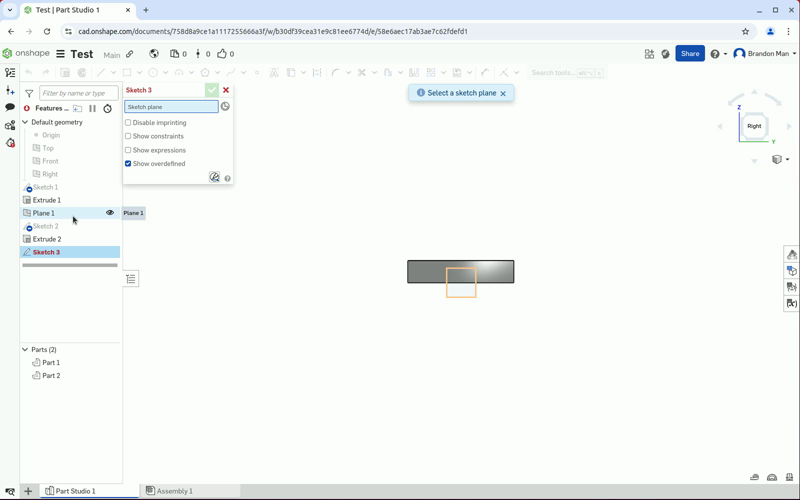
click(73, 215)
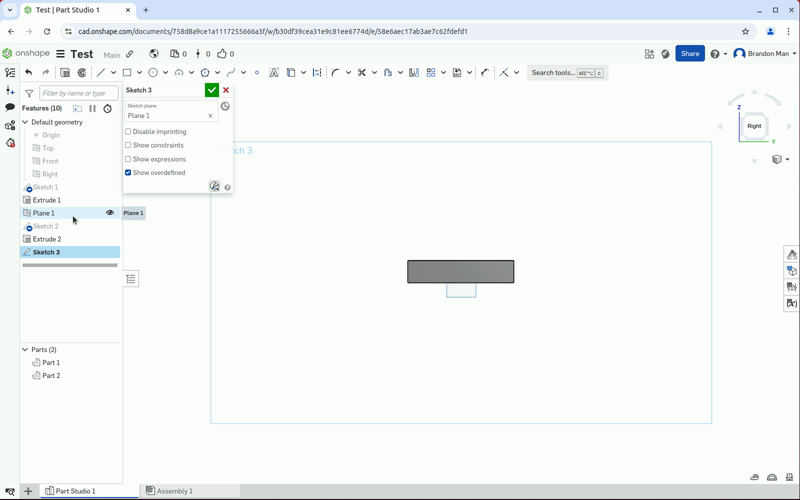
mouse_move(73, 352)
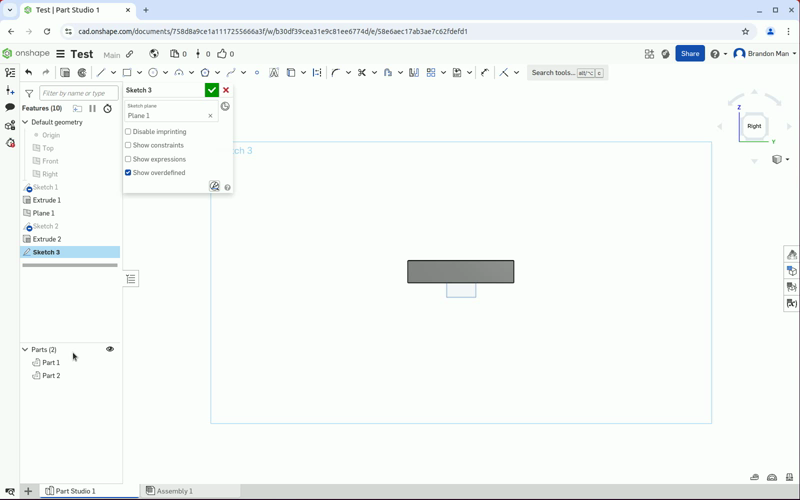
key(y)
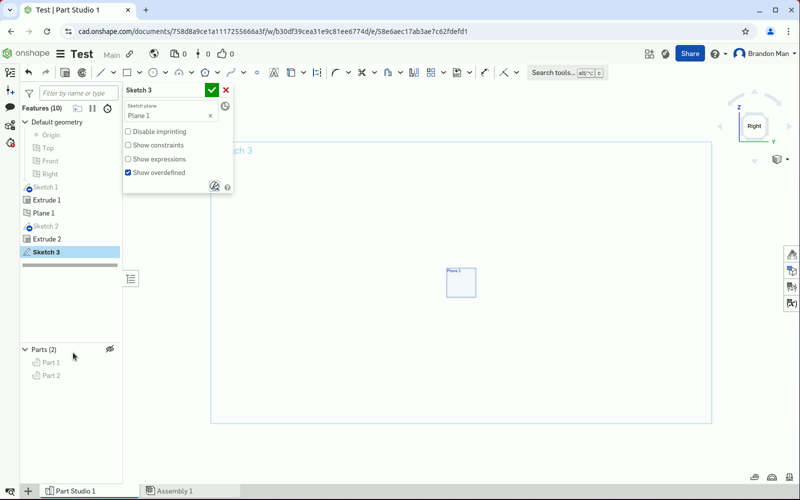
key(l)
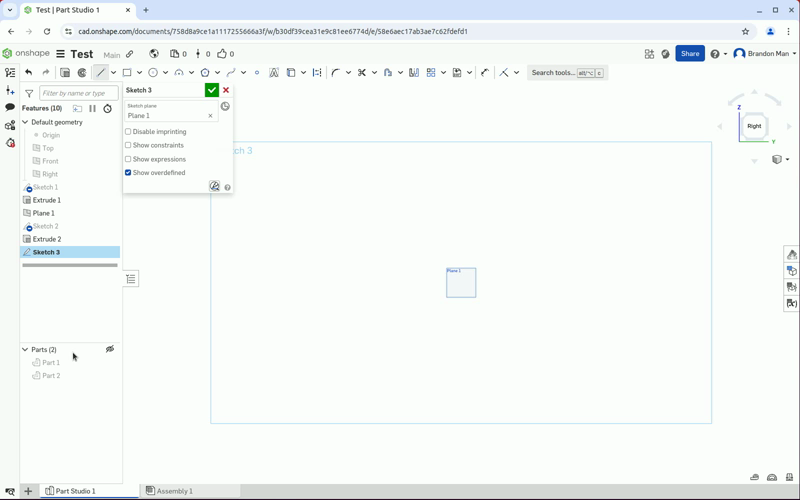
key_down(shift)
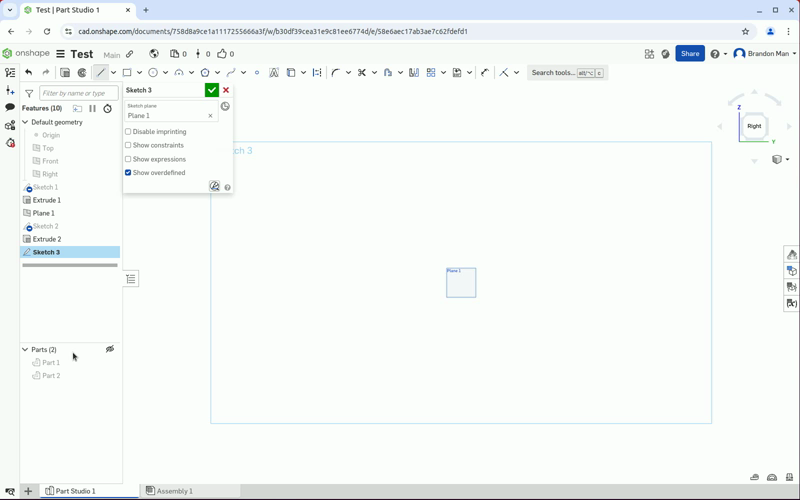
mouse_move(407, 260)
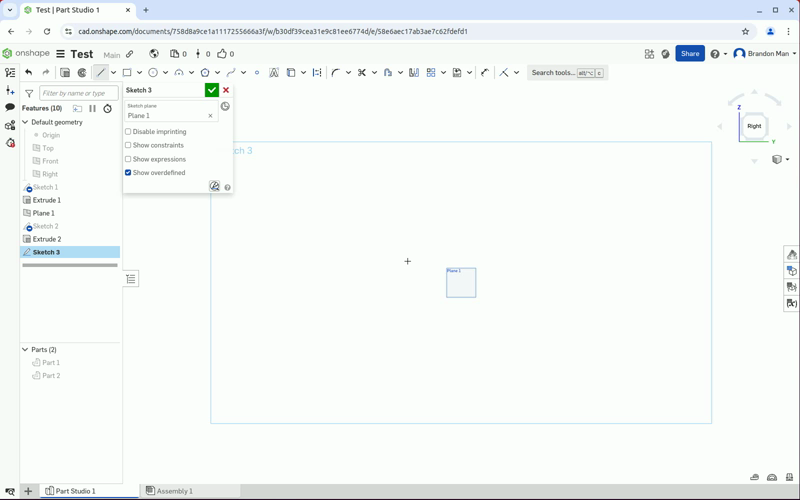
click(407, 260)
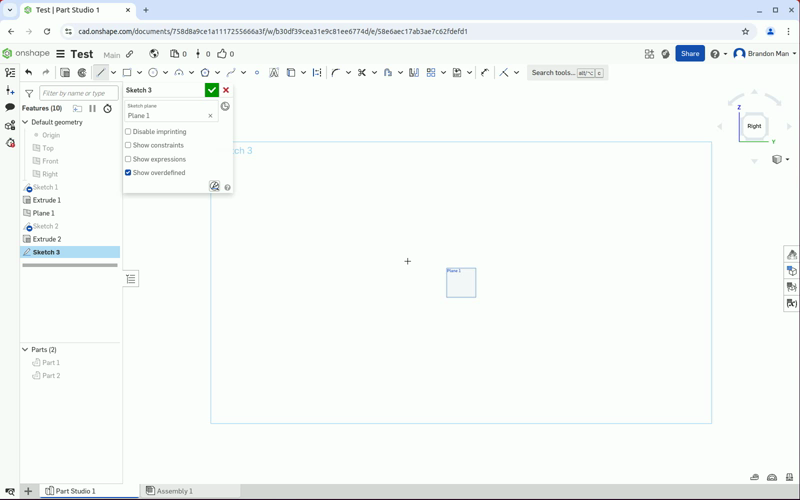
key_up(shift)
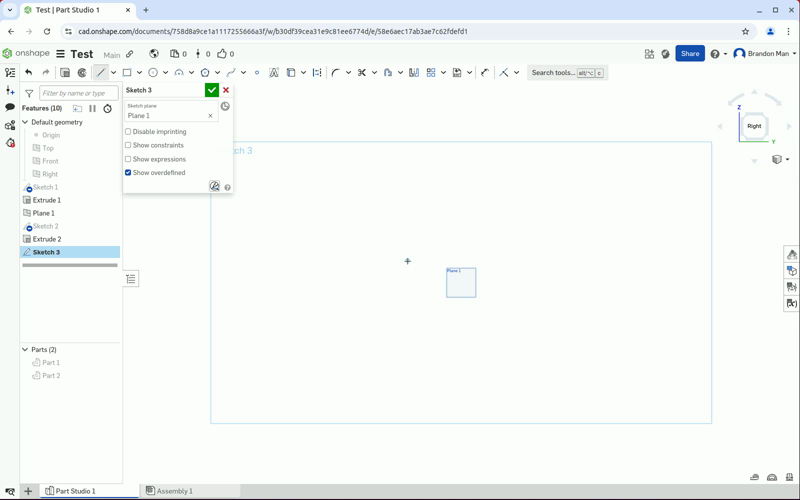
key_down(shift)
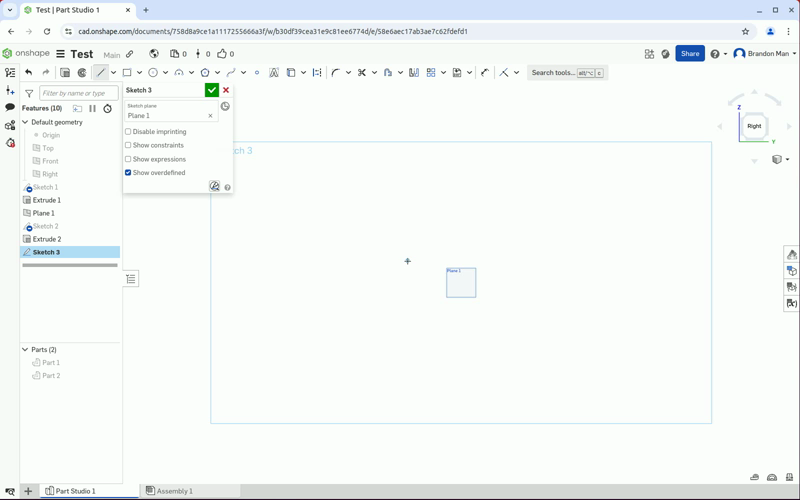
mouse_move(513, 260)
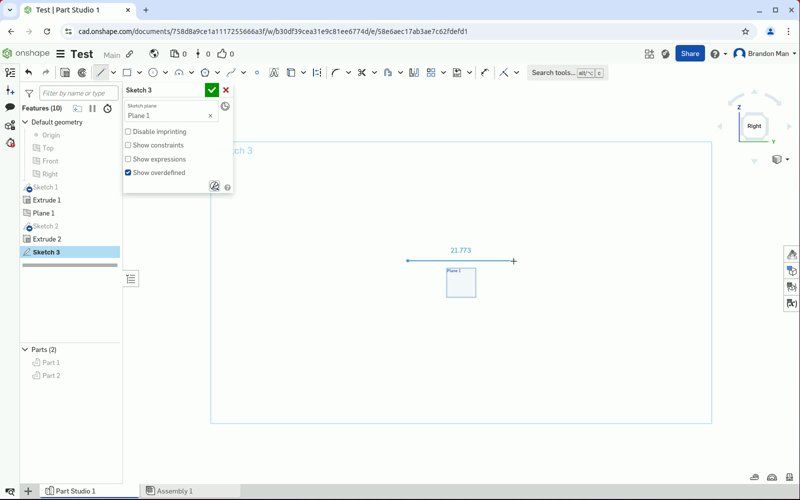
click(513, 260)
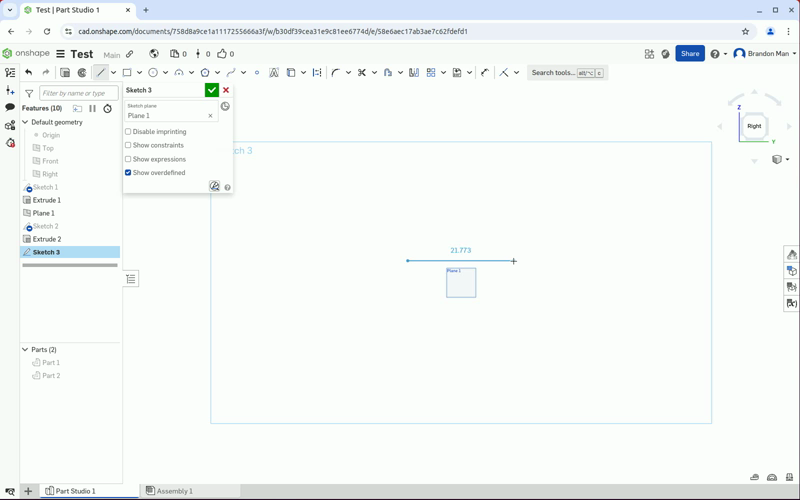
key_up(shift)
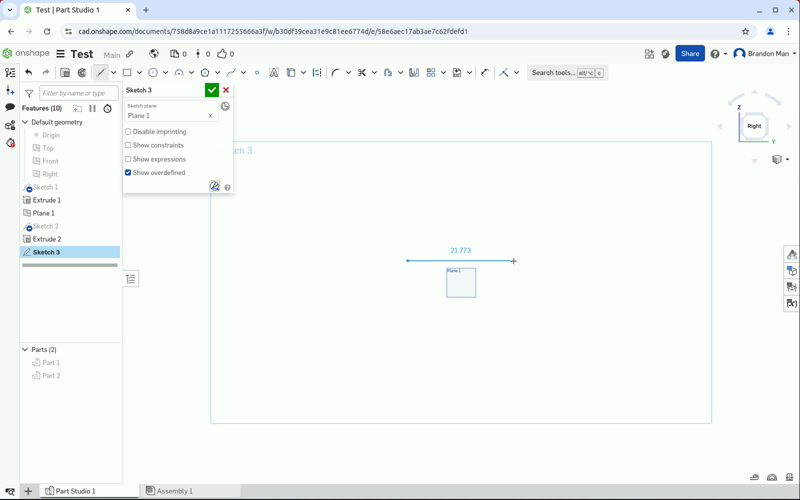
key_down(shift)
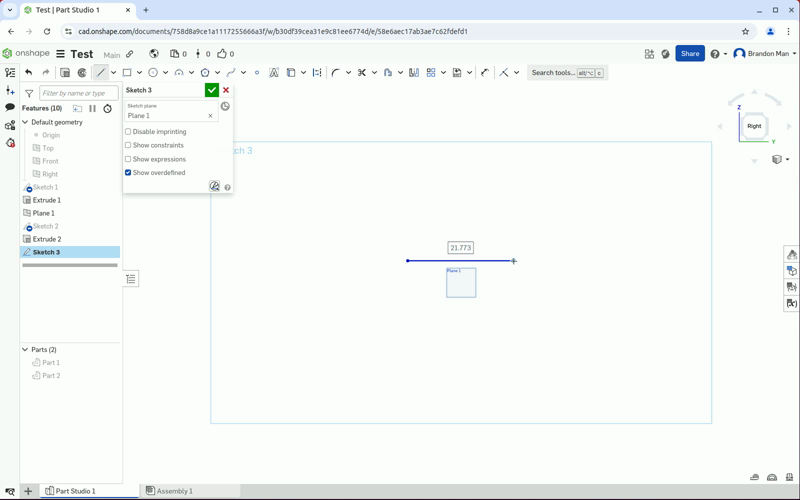
mouse_move(543, 260)
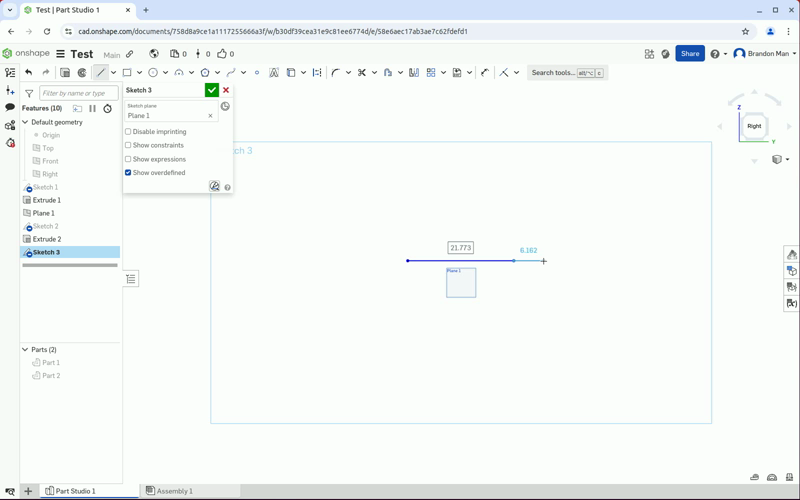
mouse_move(513, 257)
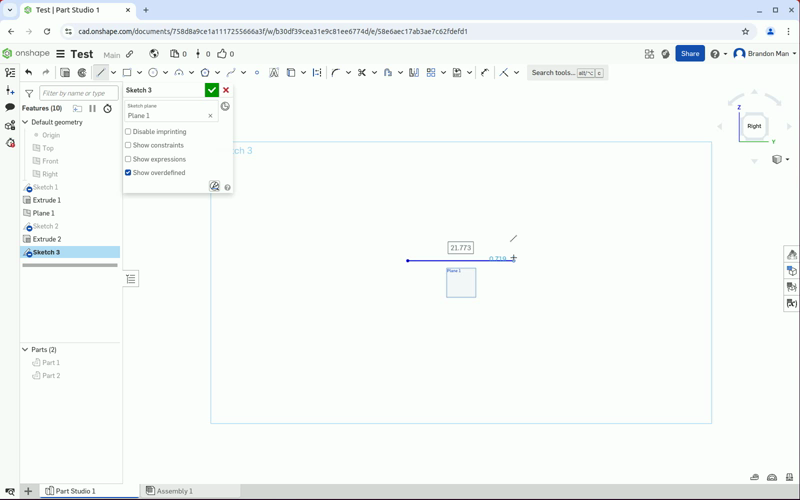
scroll(6)
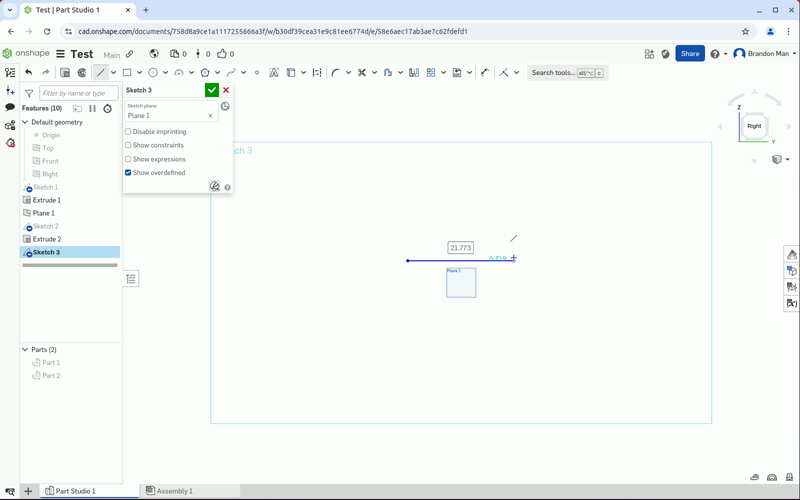
scroll(6)
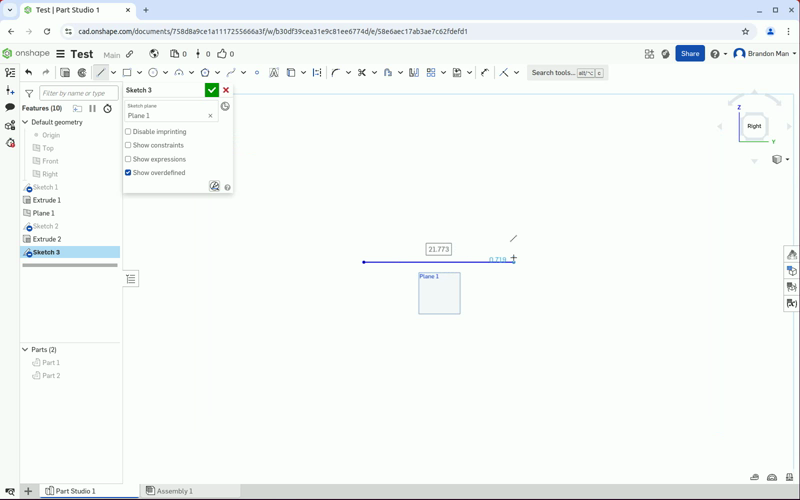
scroll(6)
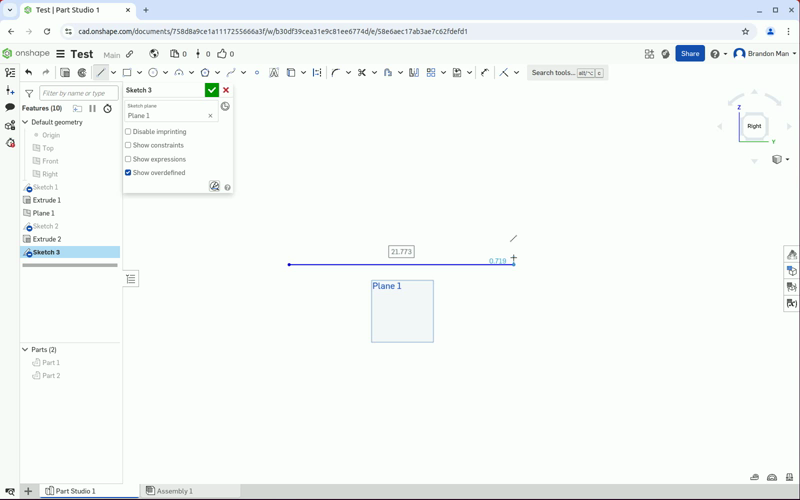
scroll(6)
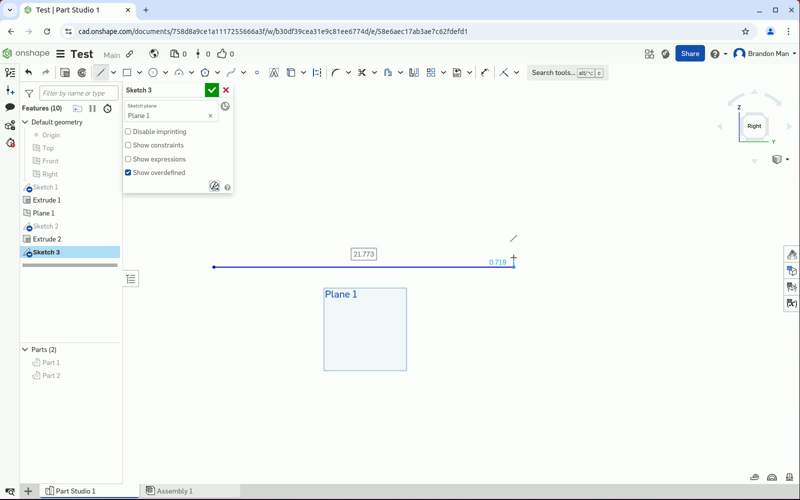
scroll(6)
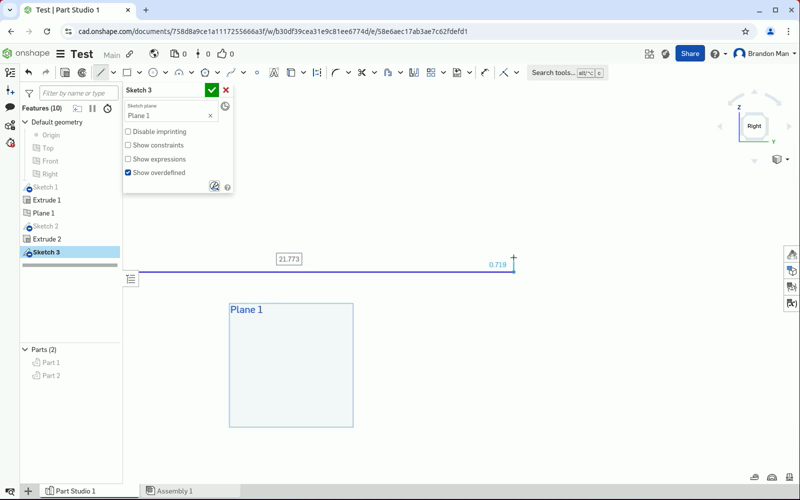
scroll(6)
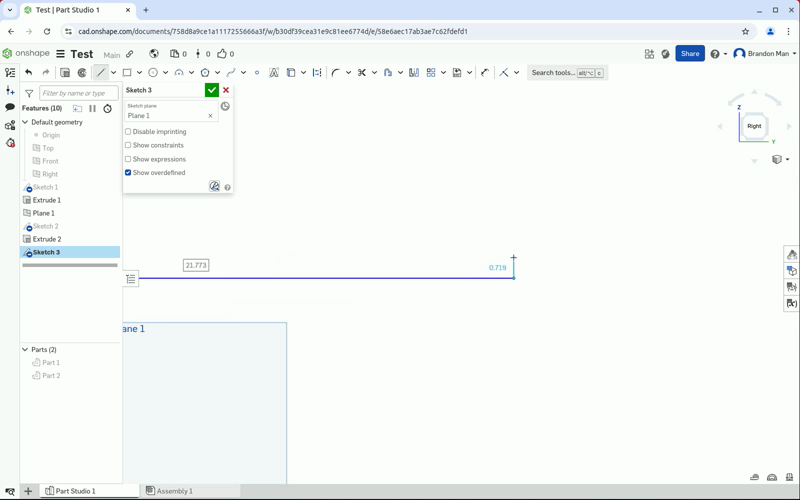
scroll(6)
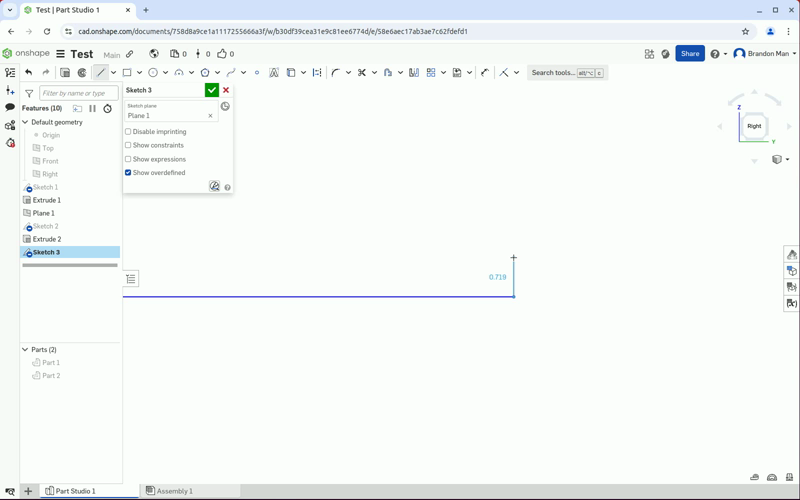
click(513, 257)
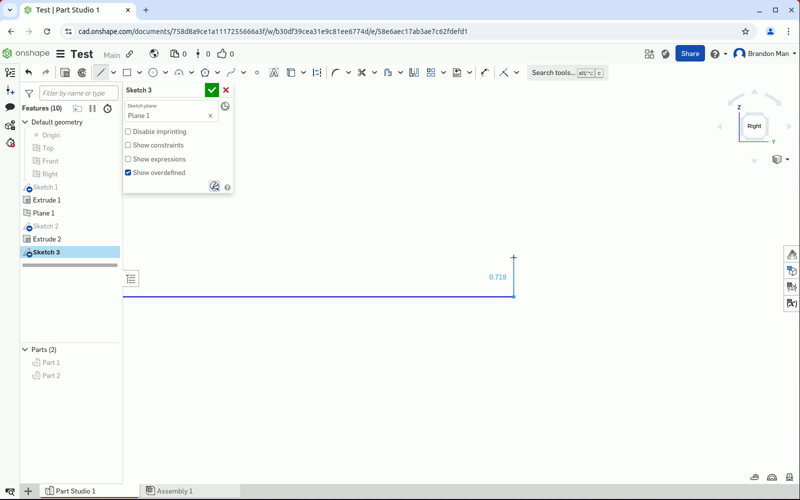
scroll(-6)
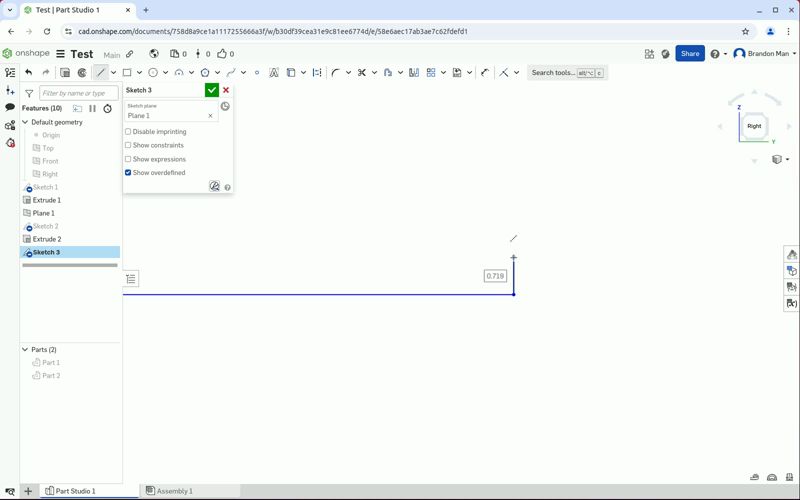
scroll(-6)
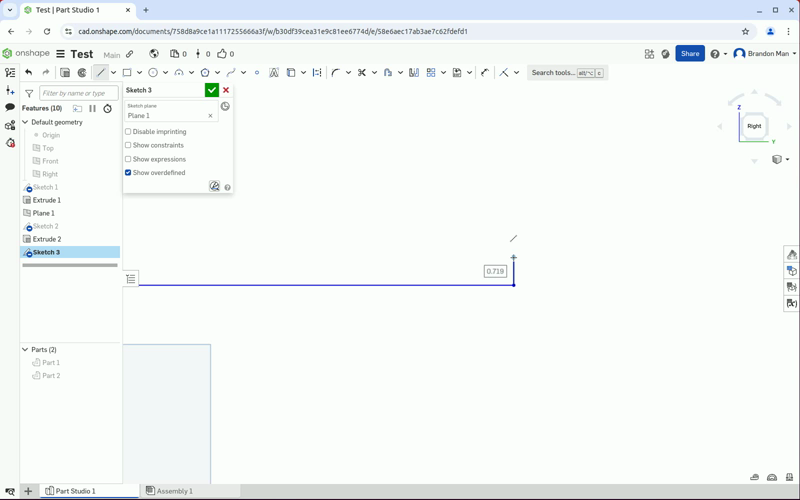
scroll(-6)
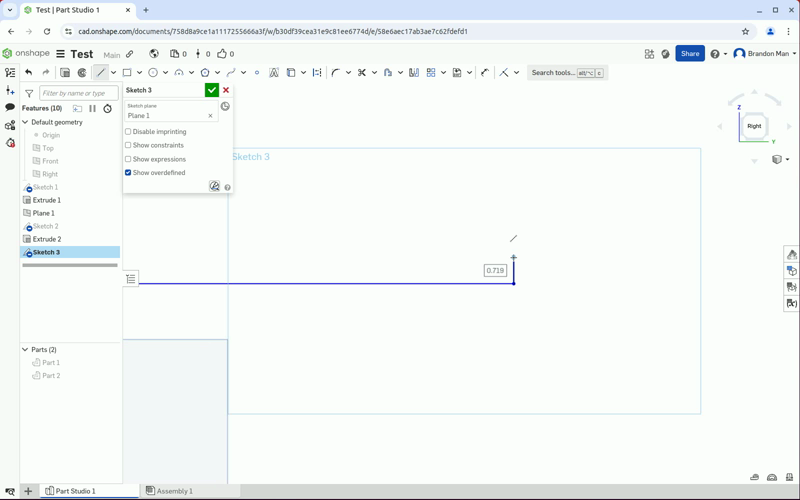
scroll(-6)
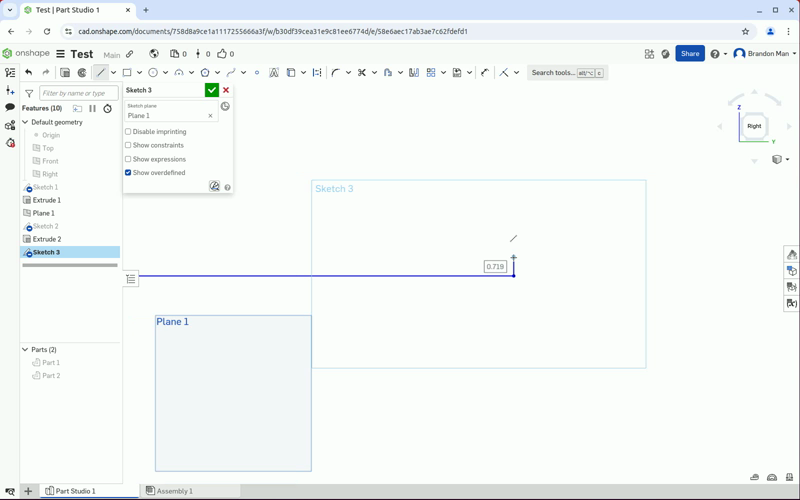
scroll(-6)
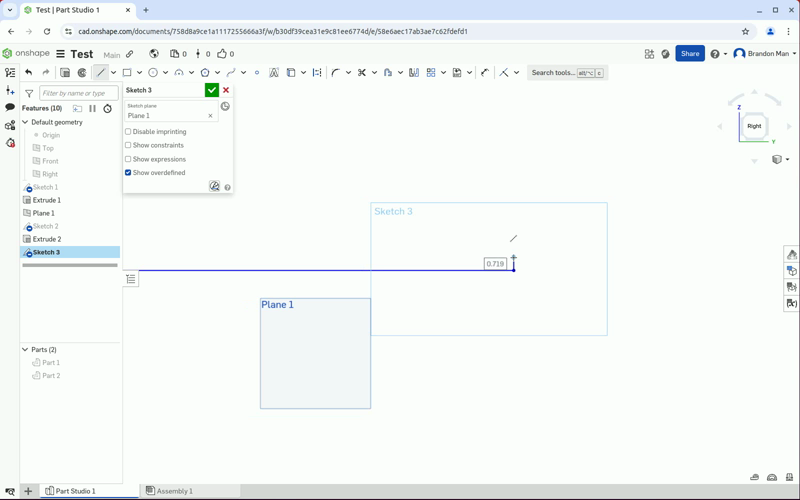
scroll(-6)
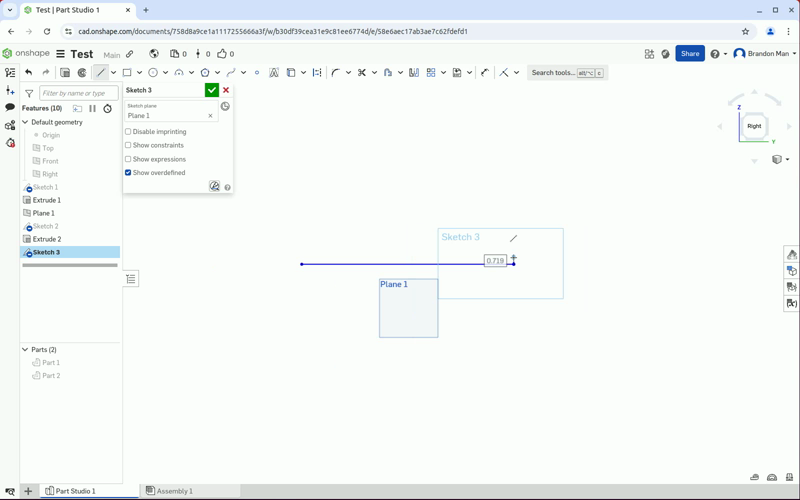
scroll(-6)
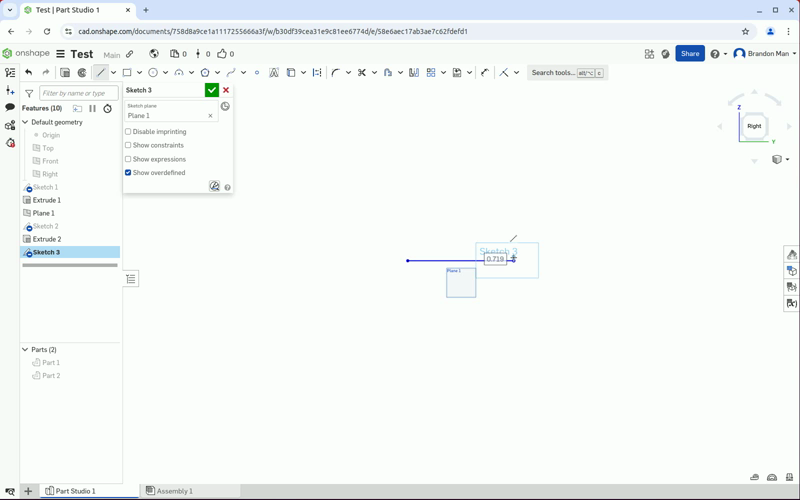
key_up(shift)
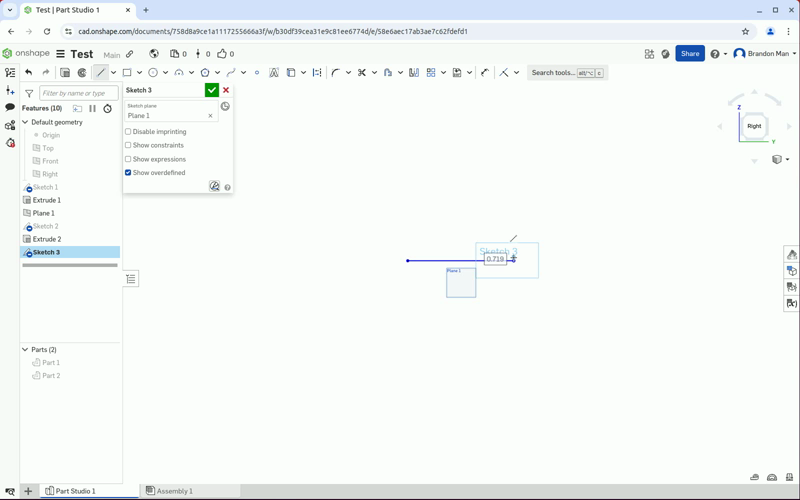
key_down(shift)
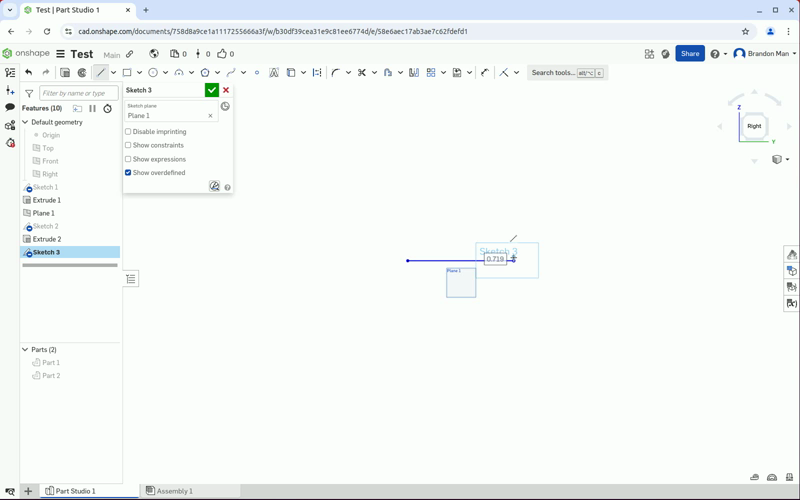
mouse_move(407, 257)
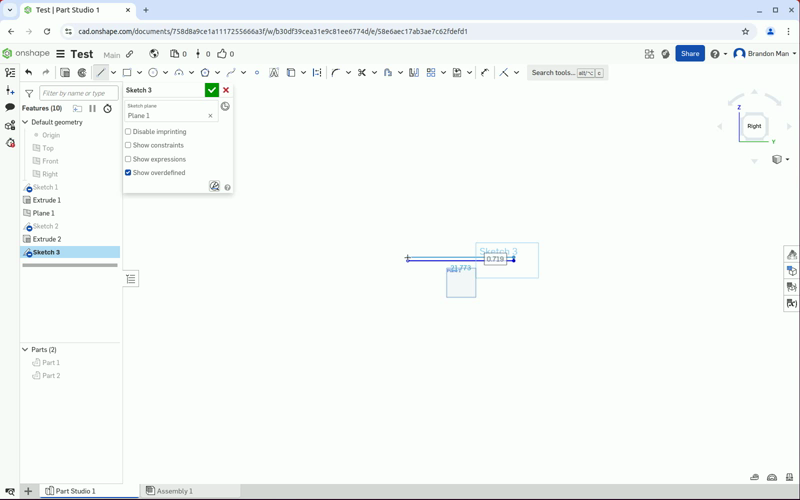
scroll(6)
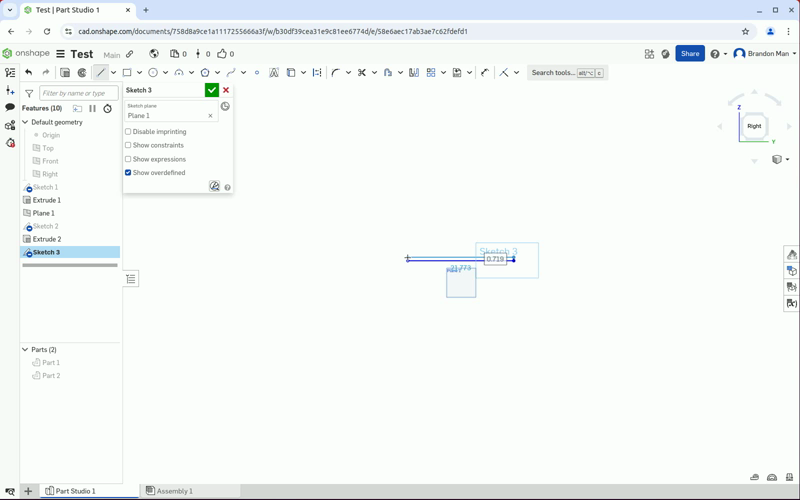
scroll(6)
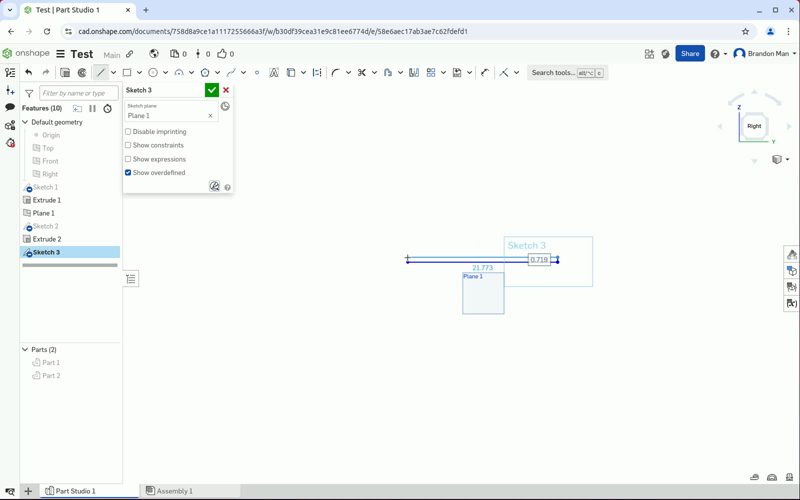
scroll(6)
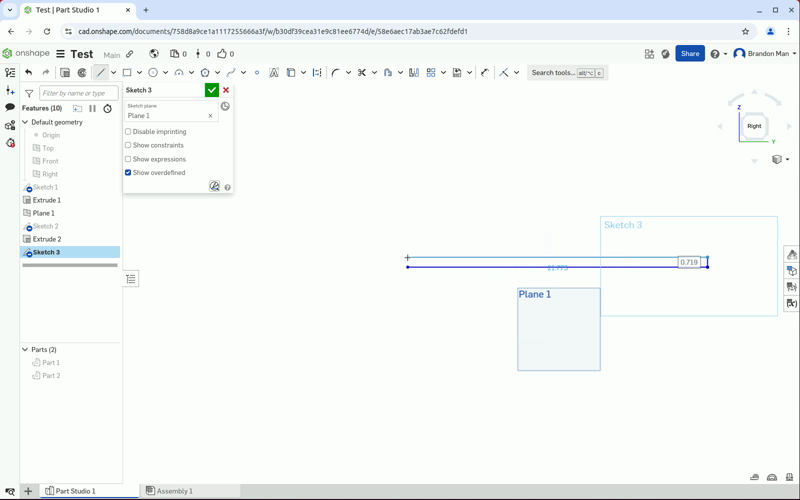
scroll(6)
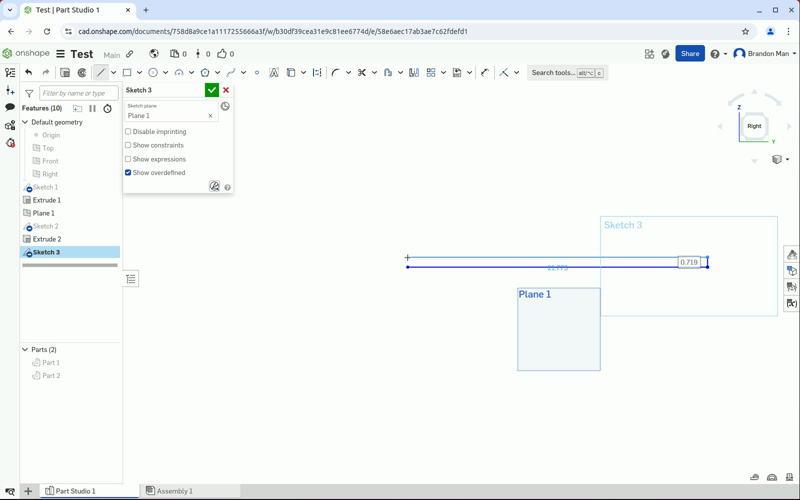
scroll(6)
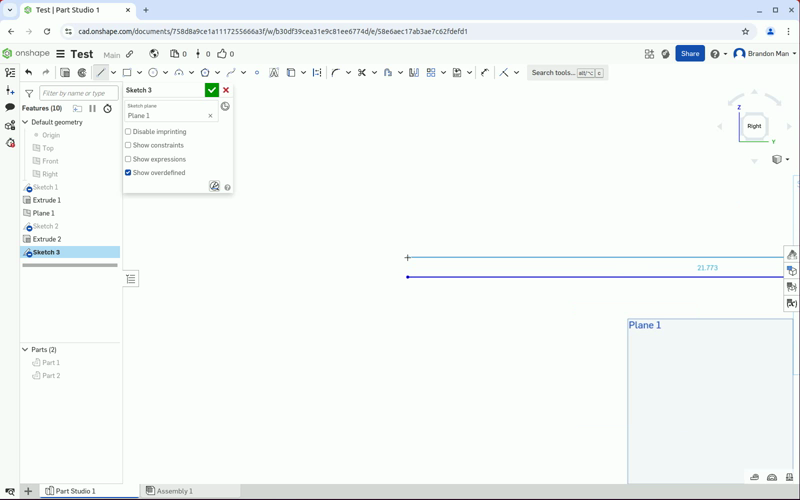
scroll(6)
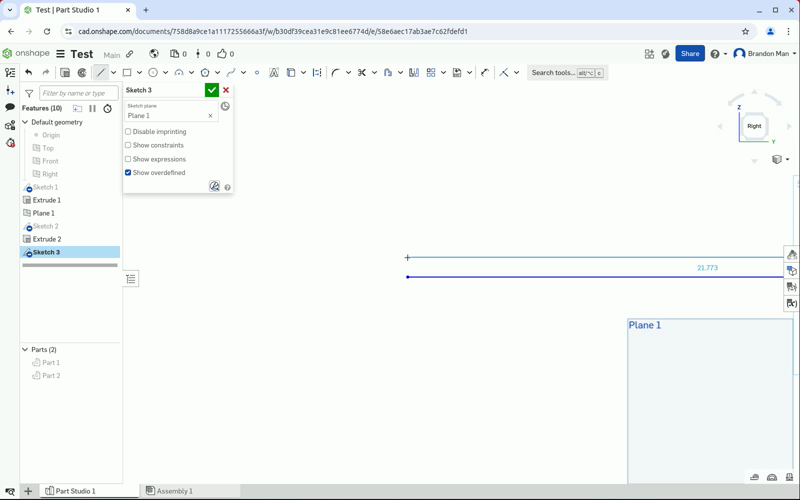
scroll(6)
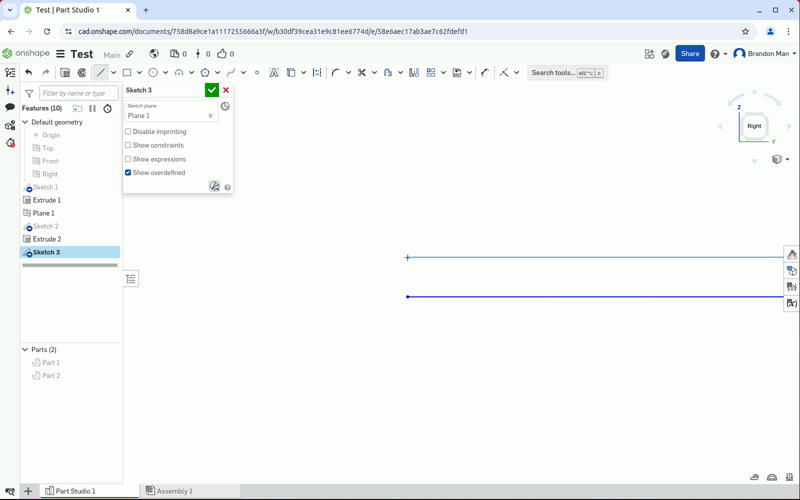
click(407, 257)
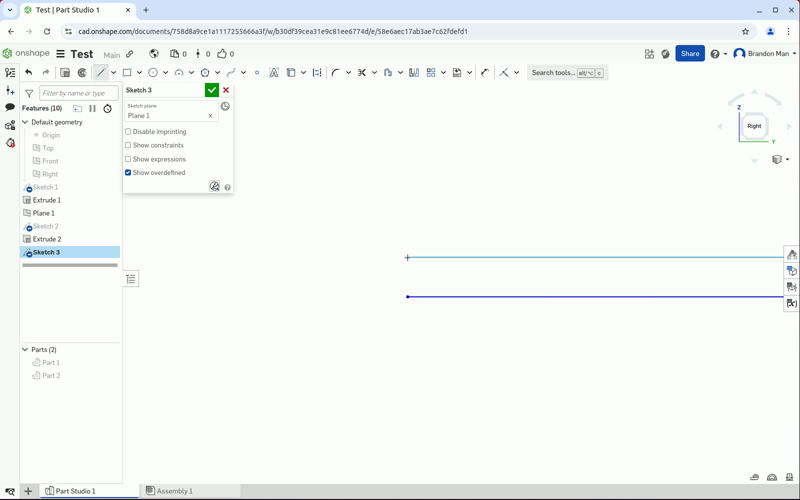
scroll(-6)
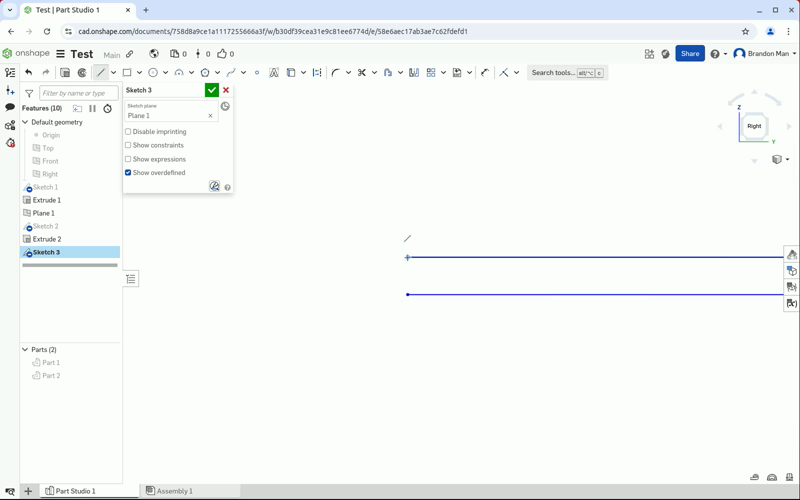
scroll(-6)
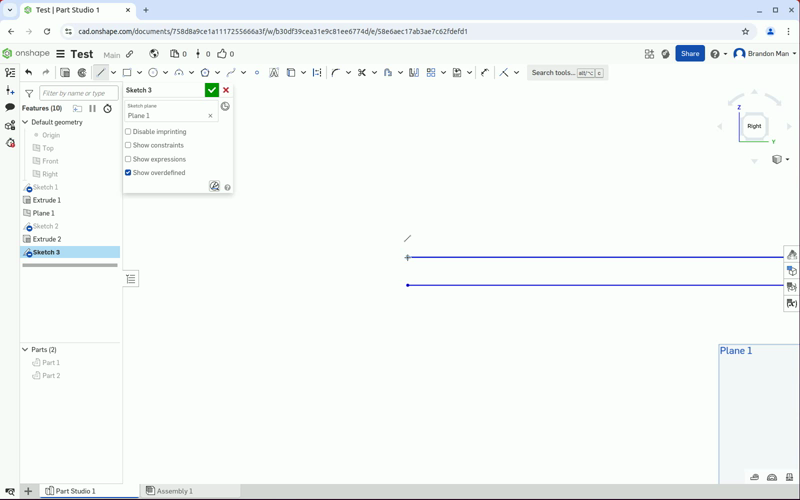
scroll(-6)
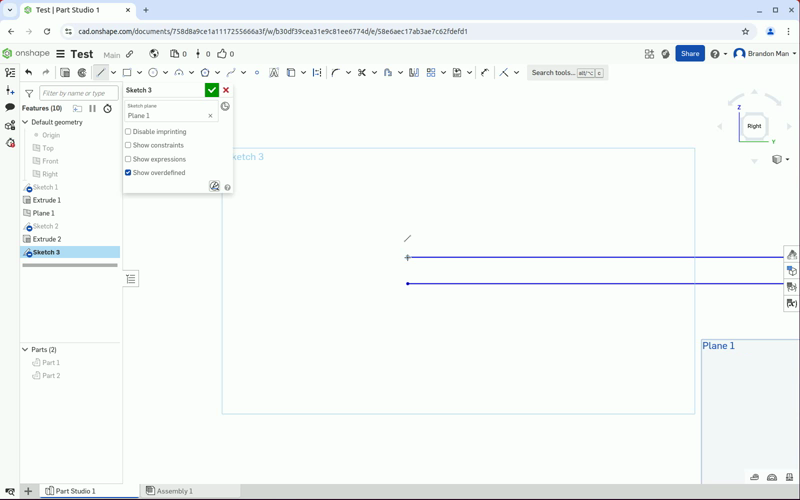
scroll(-6)
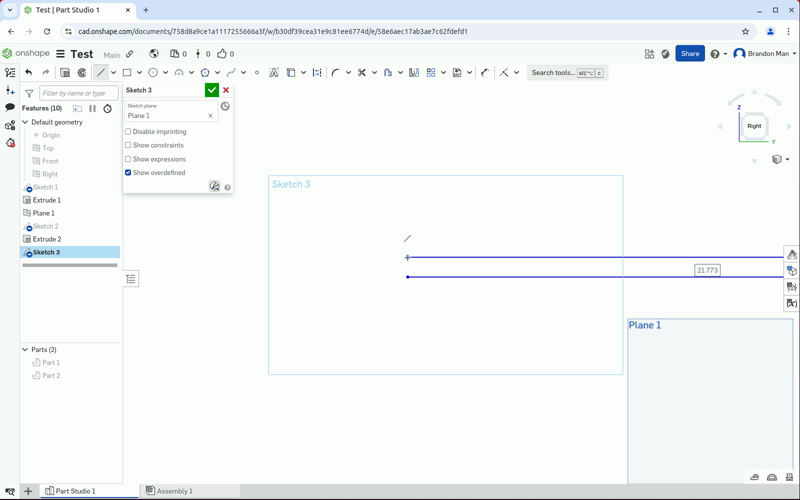
scroll(-6)
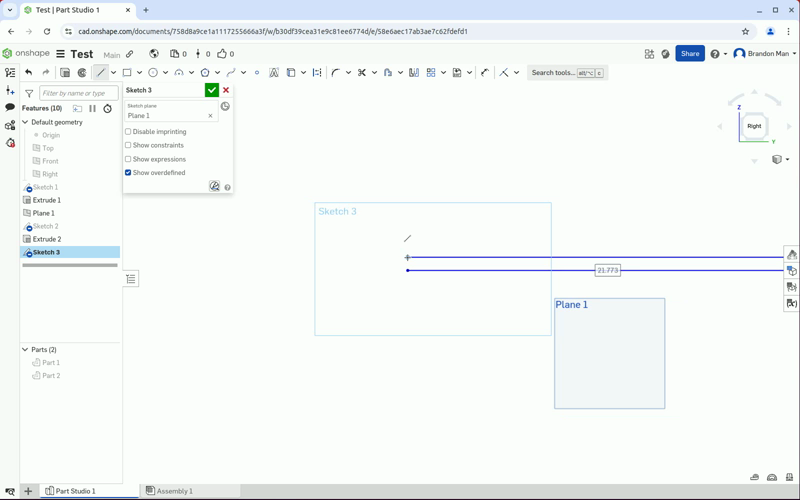
scroll(-6)
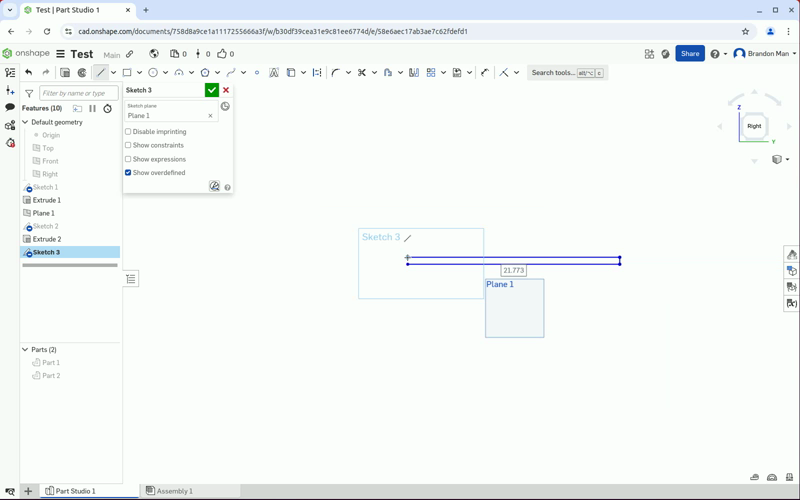
scroll(-6)
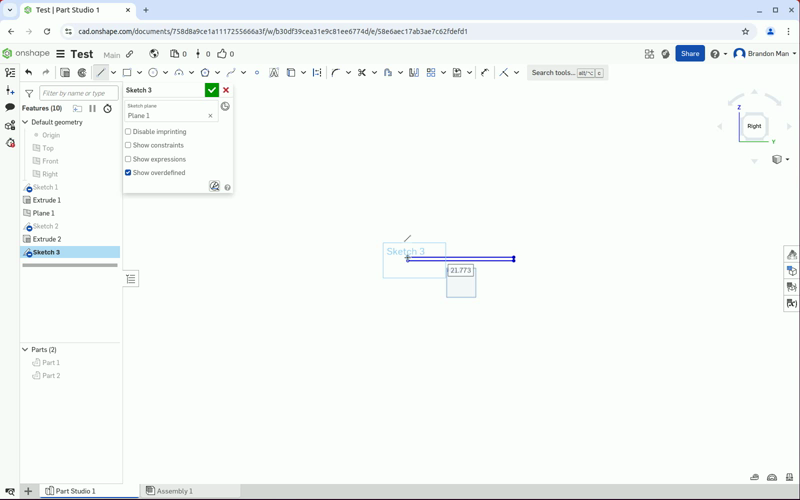
key_up(shift)
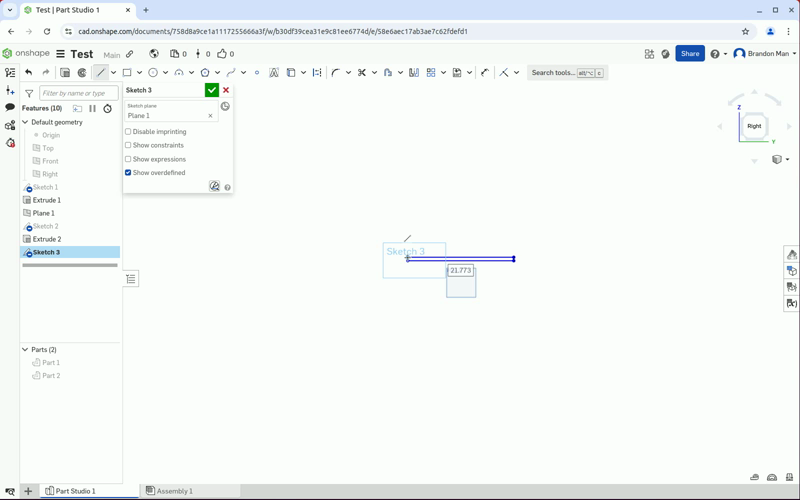
mouse_move(437, 257)
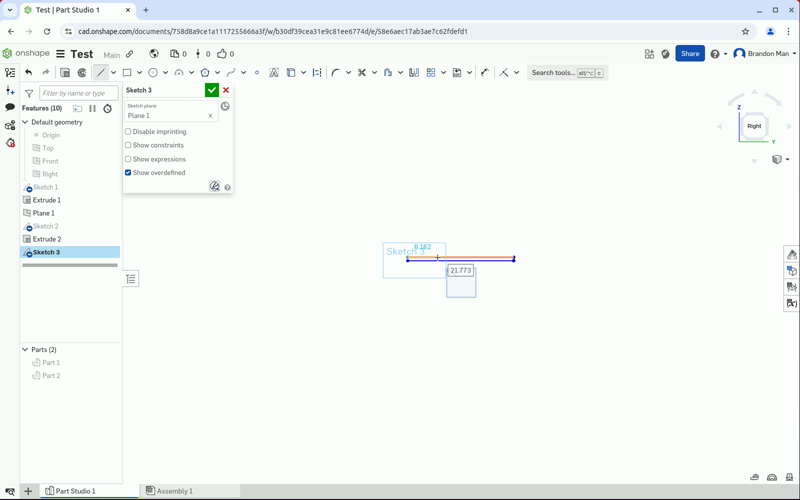
key_down(shift)
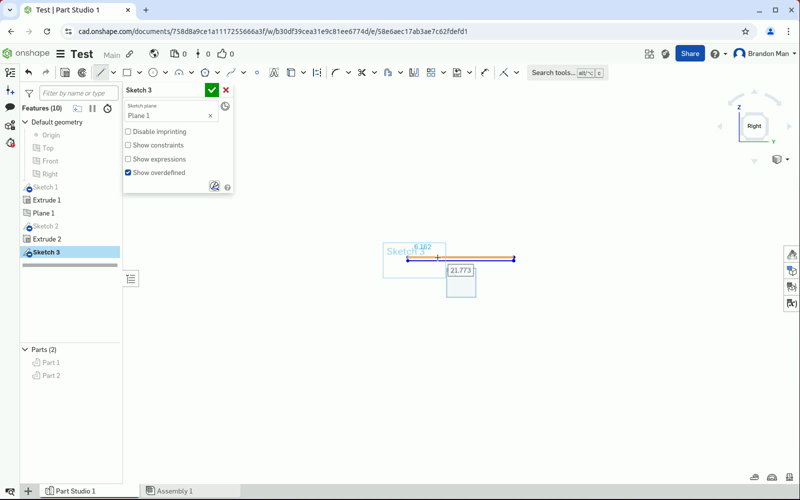
mouse_move(407, 260)
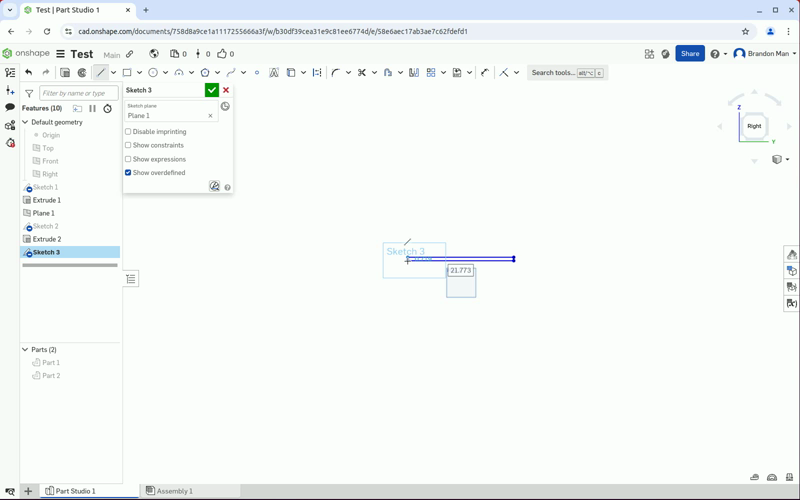
scroll(6)
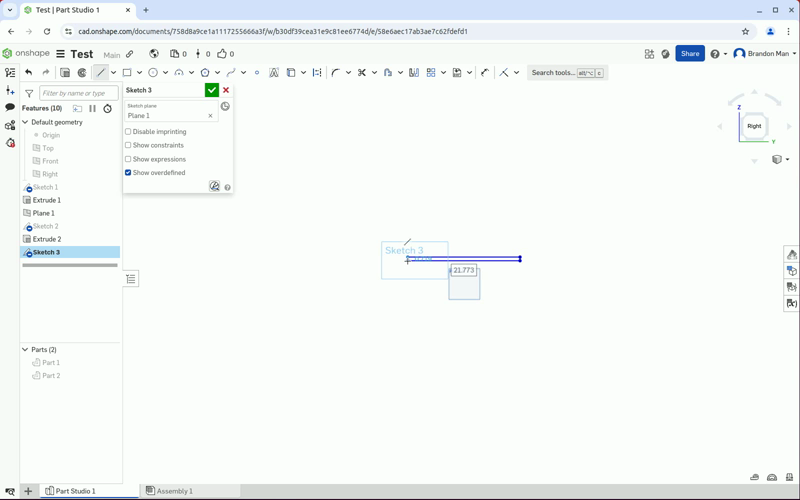
scroll(6)
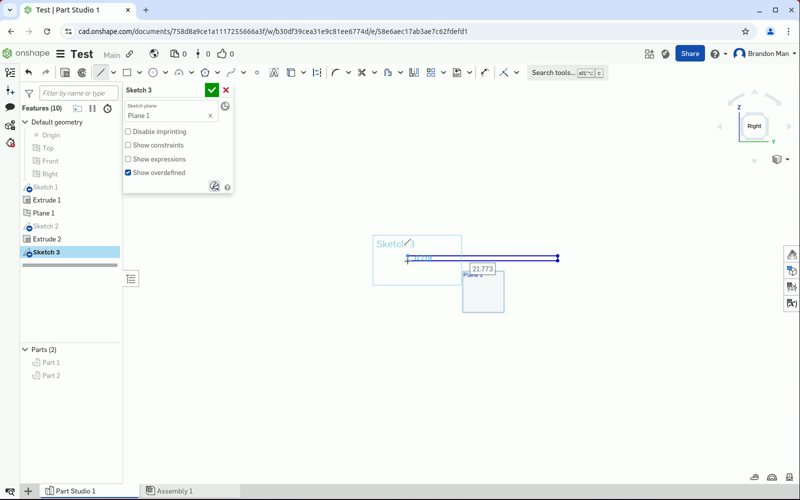
scroll(6)
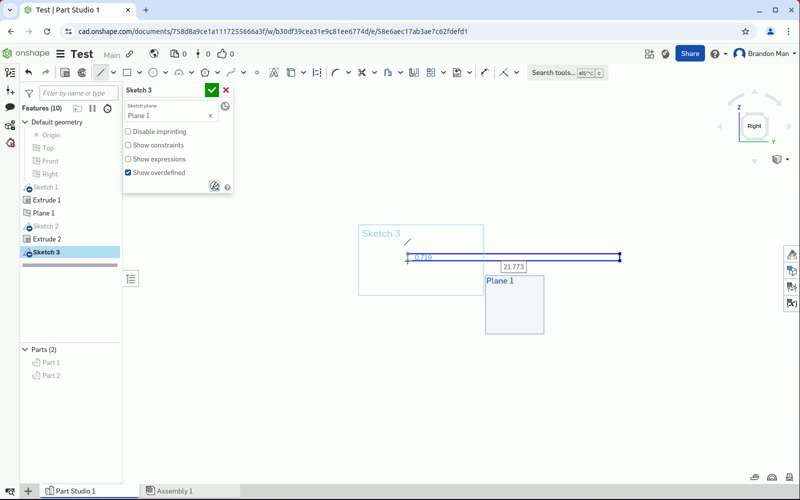
scroll(6)
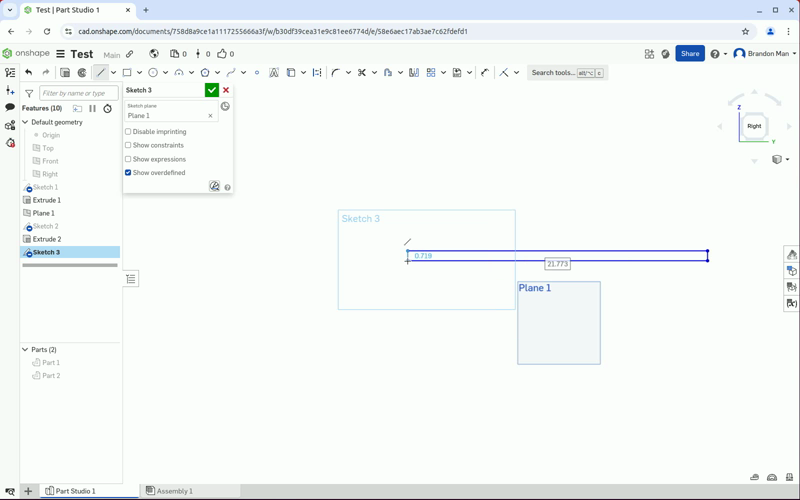
scroll(6)
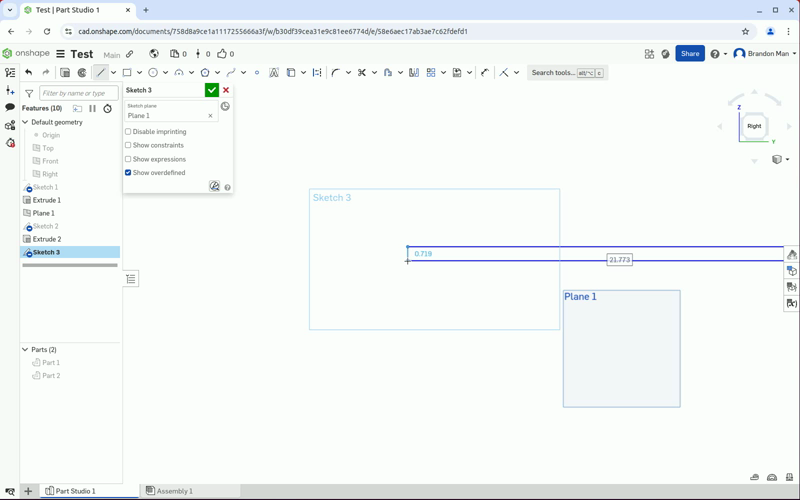
scroll(6)
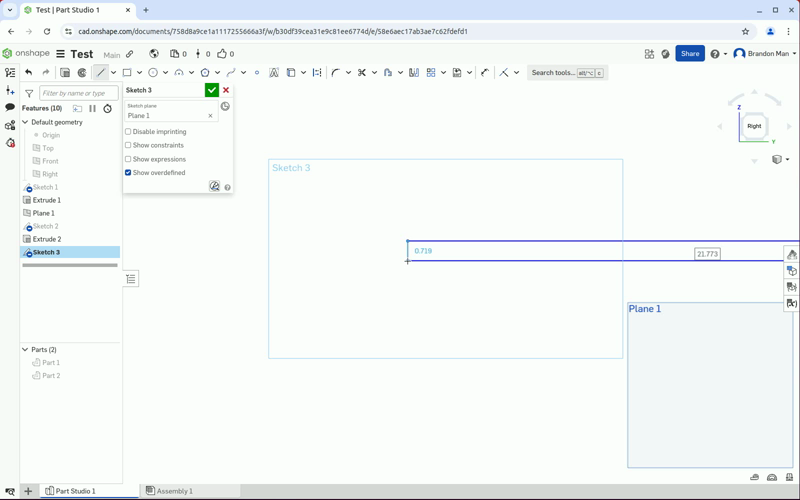
scroll(6)
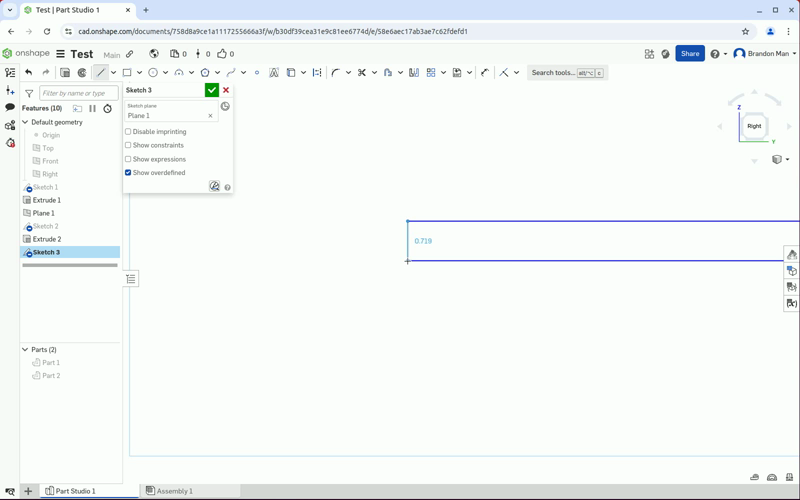
key_up(shift)
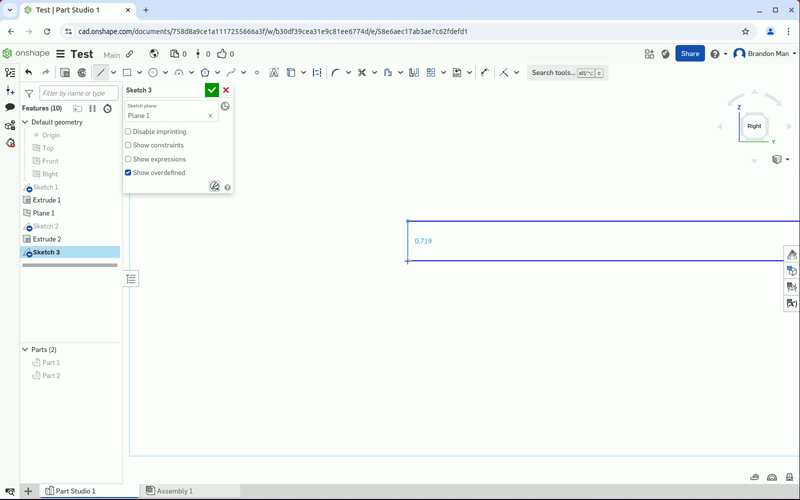
click(407, 260)
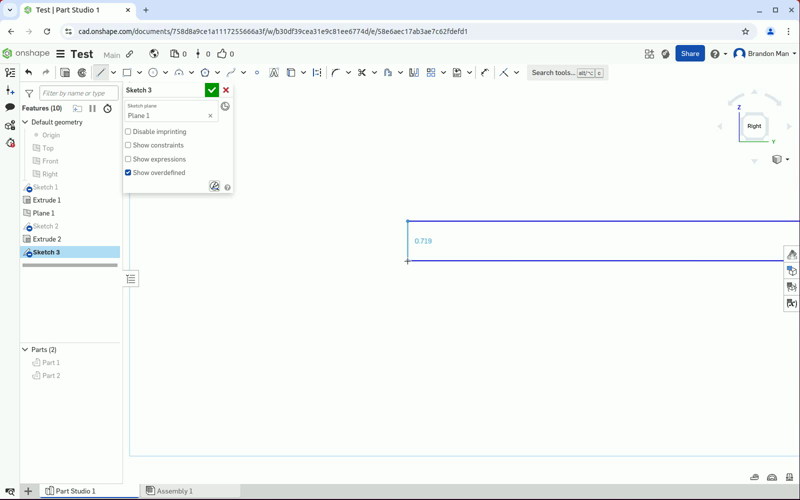
scroll(-6)
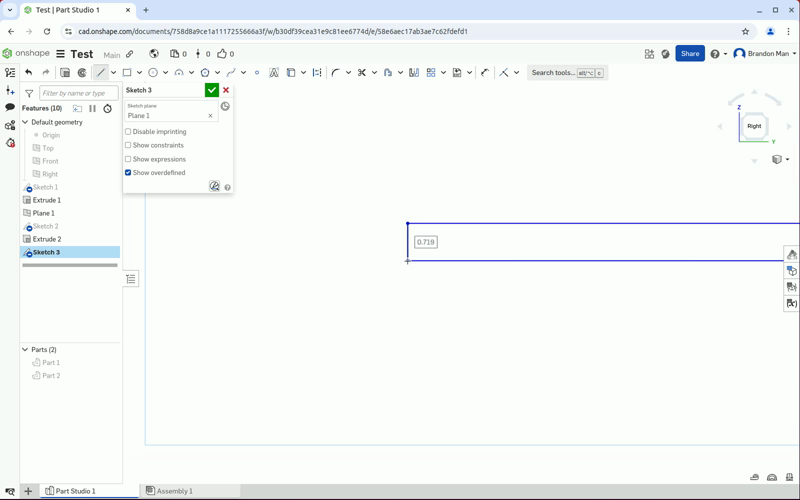
scroll(-6)
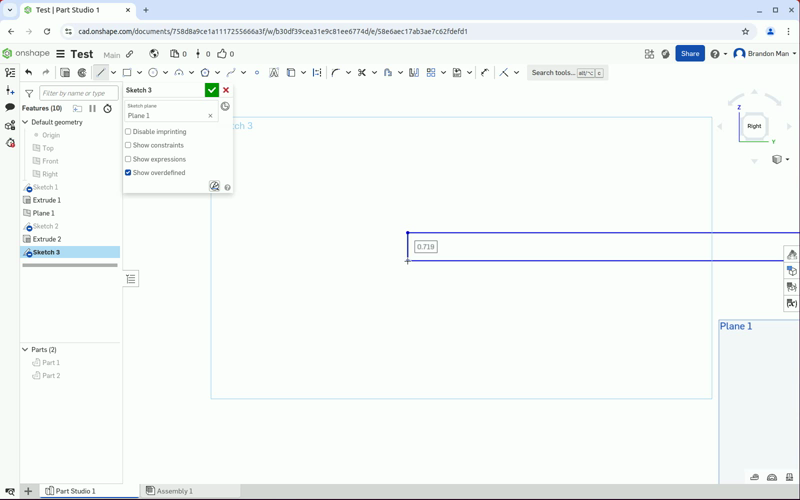
scroll(-6)
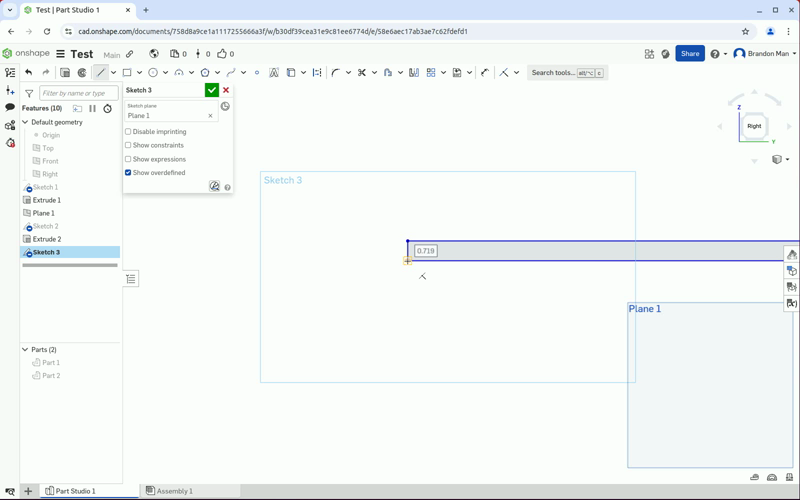
scroll(-6)
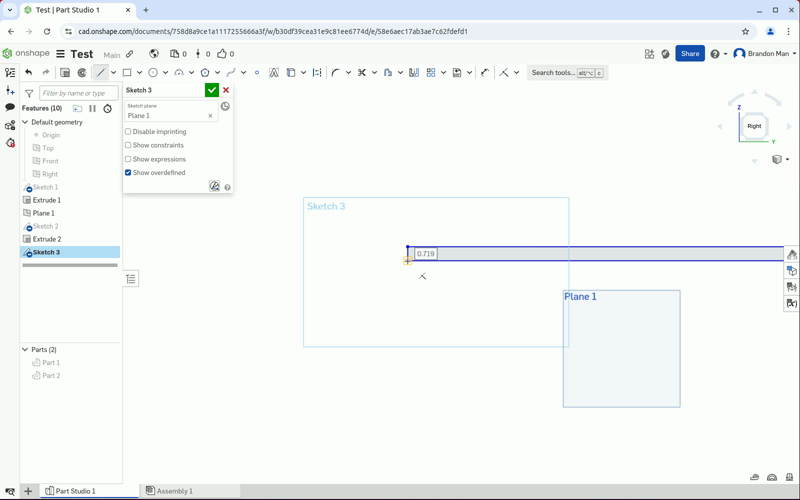
scroll(-6)
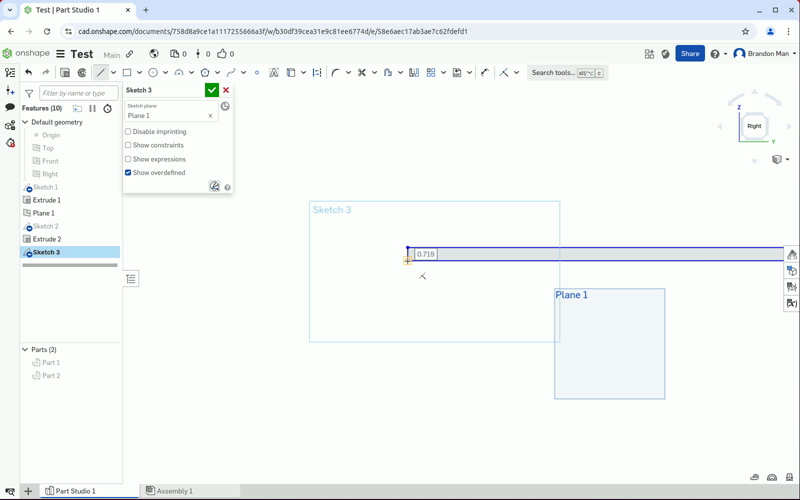
scroll(-6)
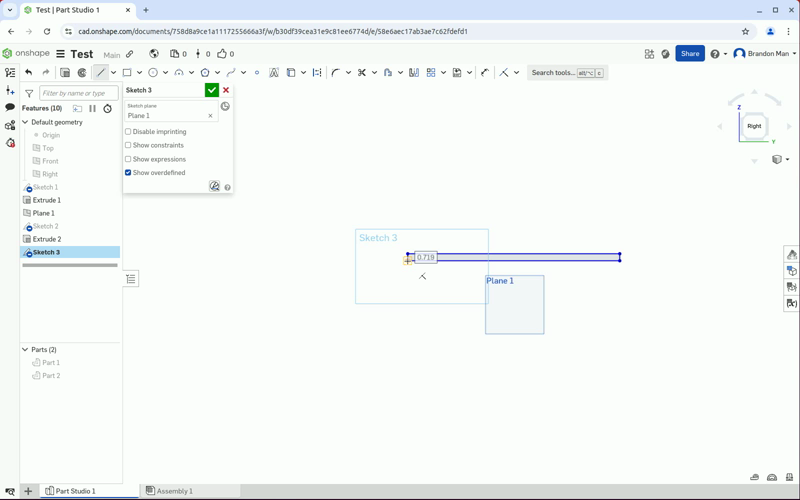
scroll(-6)
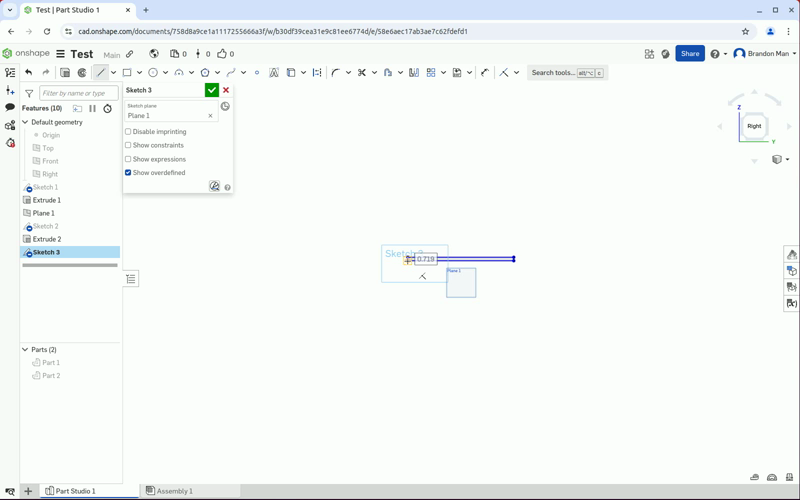
key(esc)
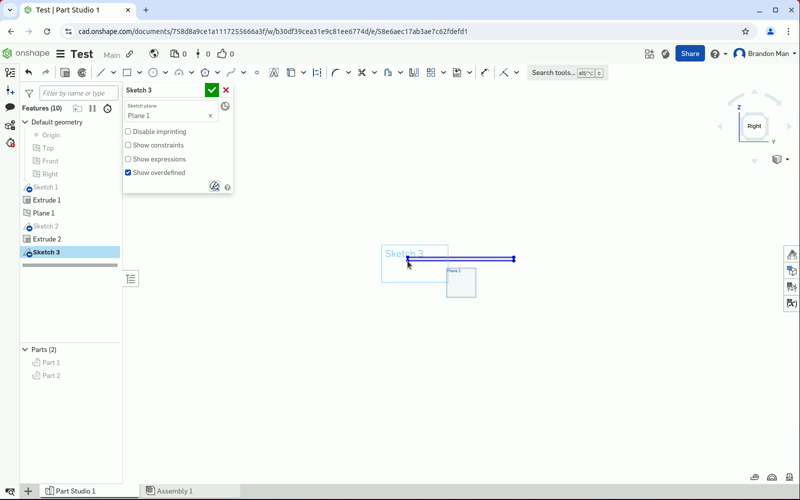
mouse_move(500, 259)
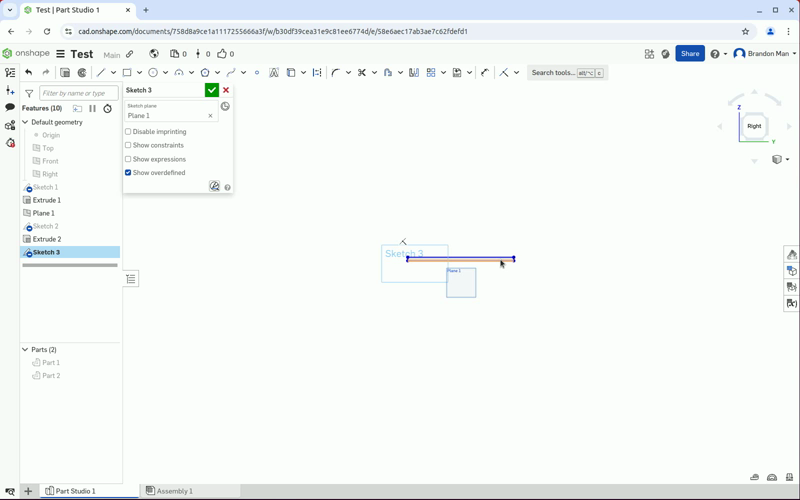
scroll(6)
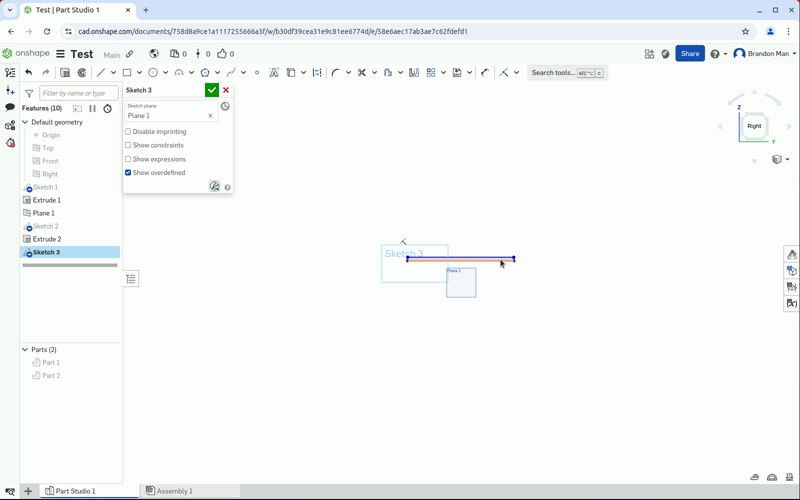
scroll(6)
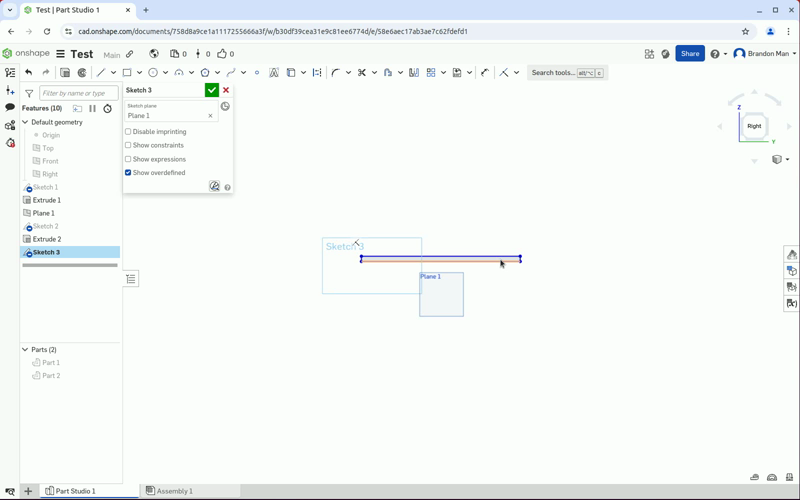
scroll(6)
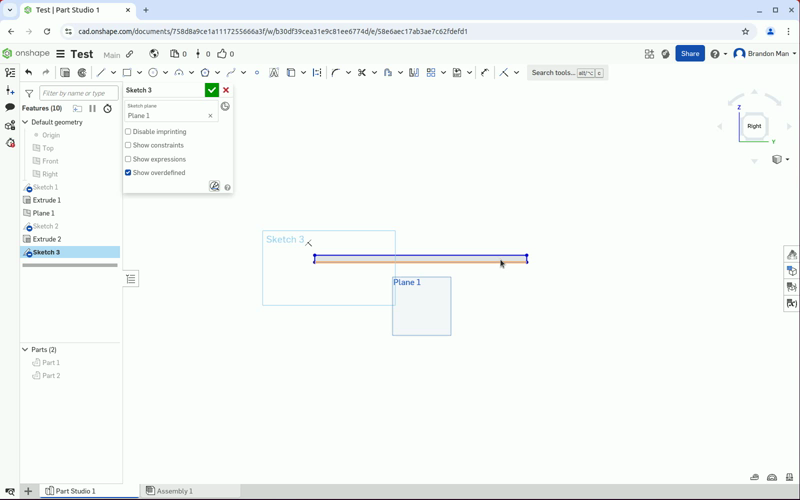
scroll(6)
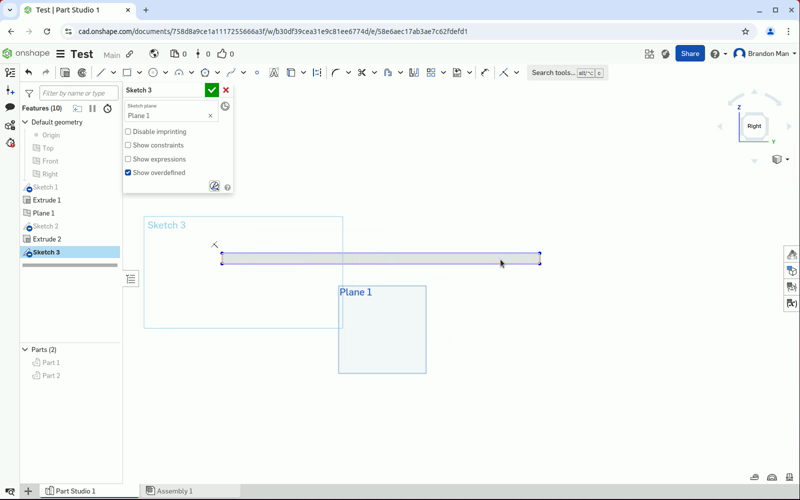
scroll(6)
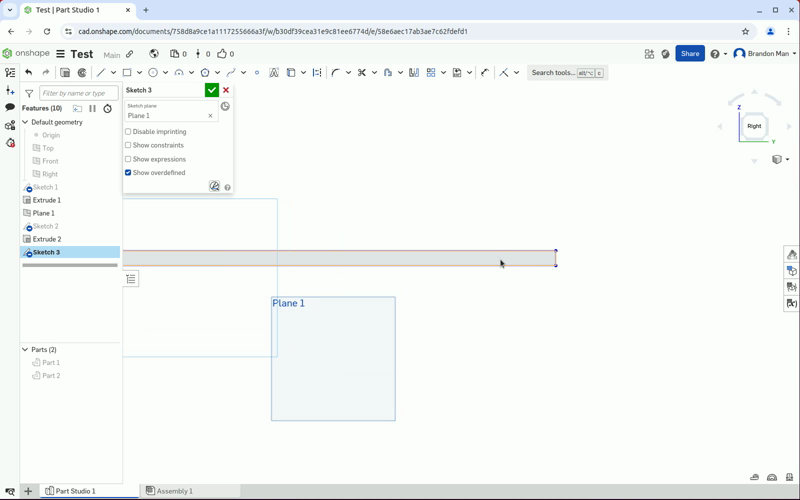
scroll(6)
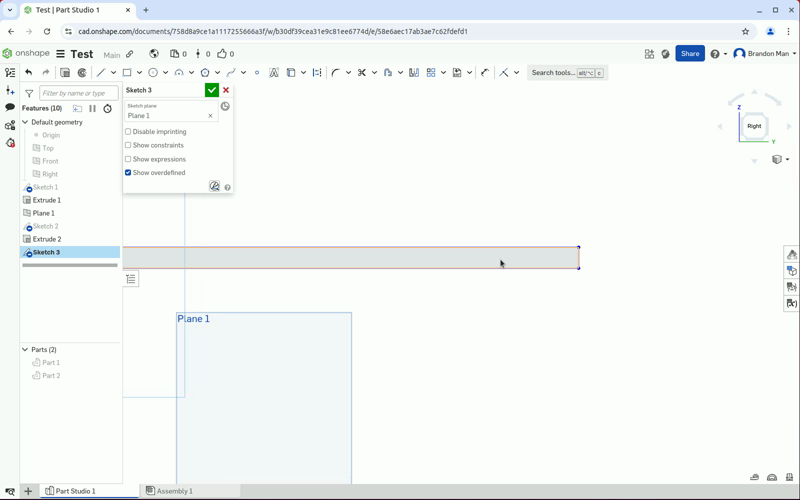
scroll(6)
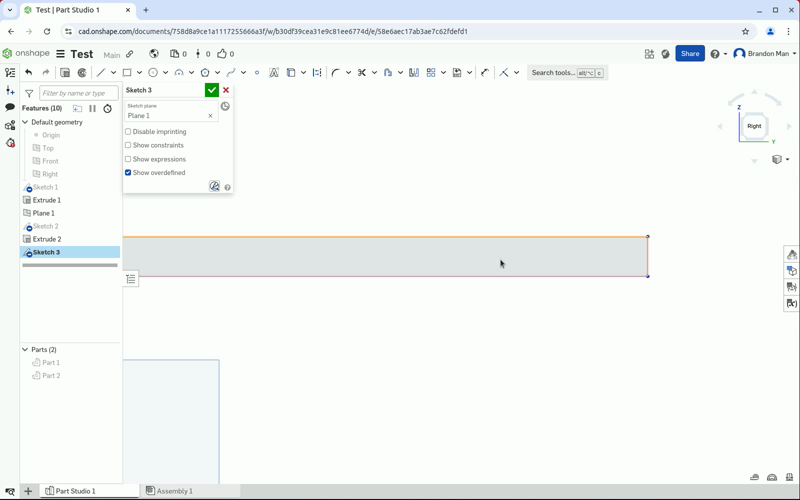
click(500, 259)
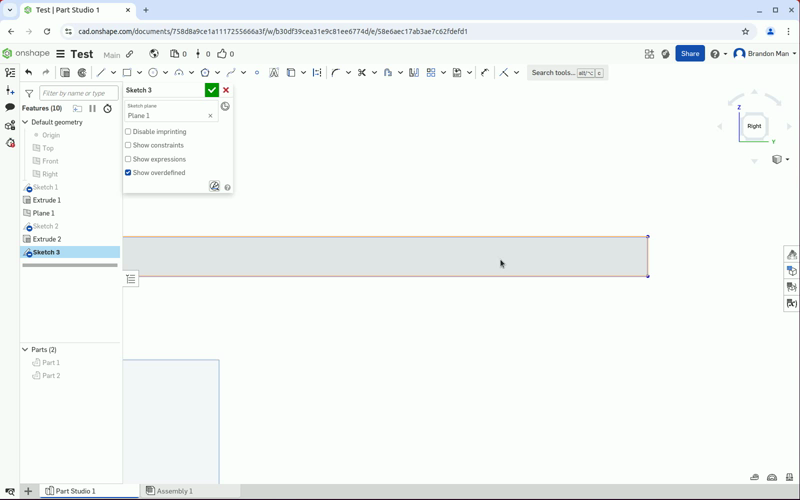
scroll(-6)
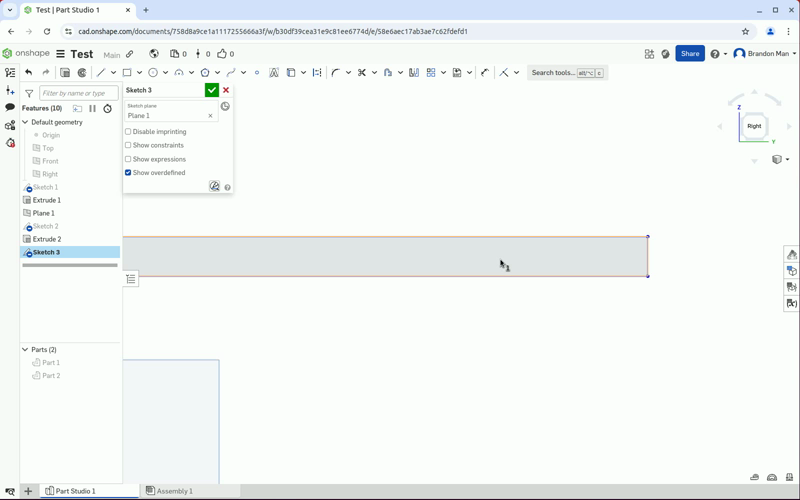
scroll(-6)
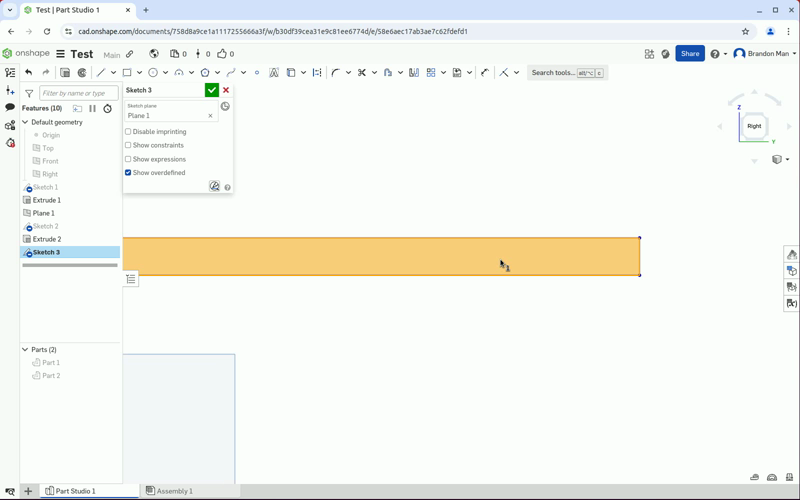
scroll(-6)
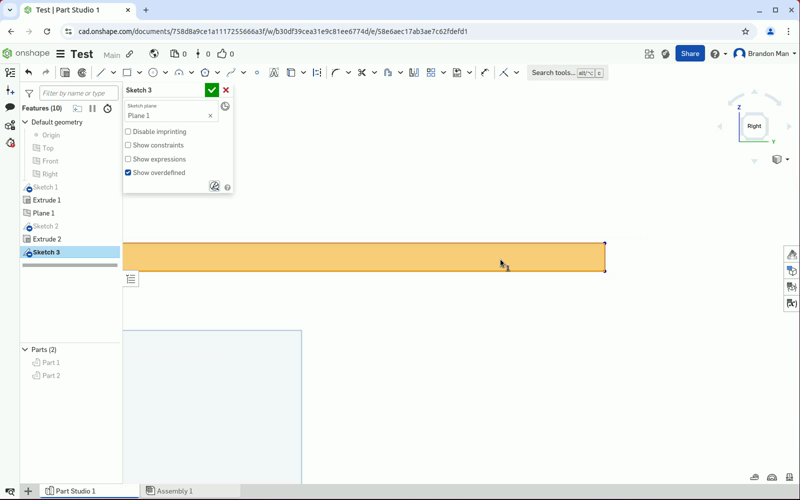
scroll(-6)
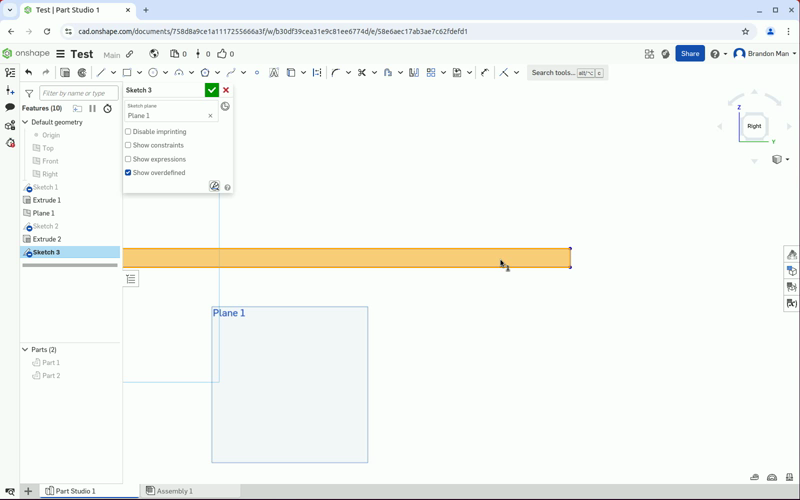
scroll(-6)
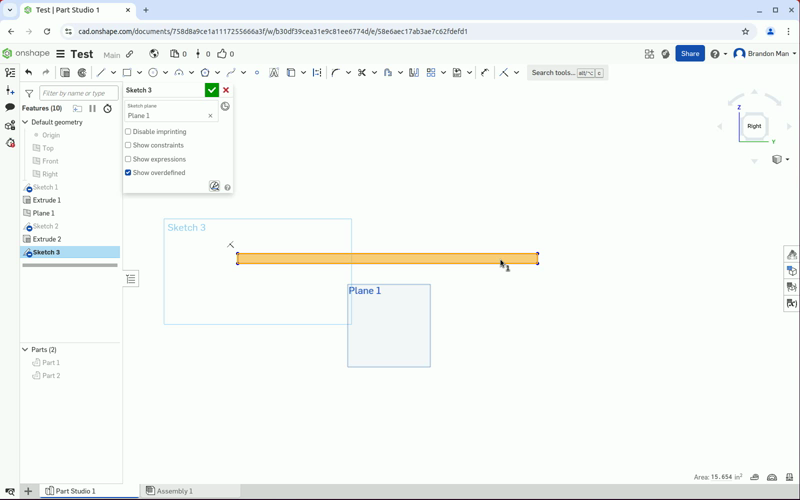
scroll(-6)
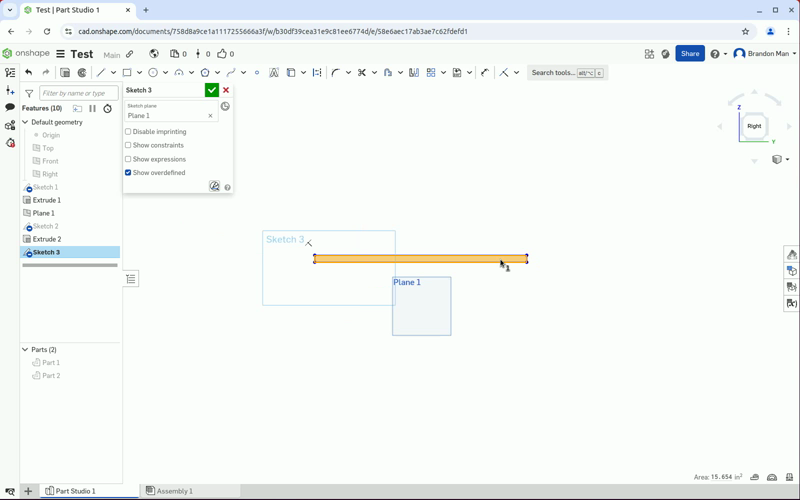
scroll(-6)
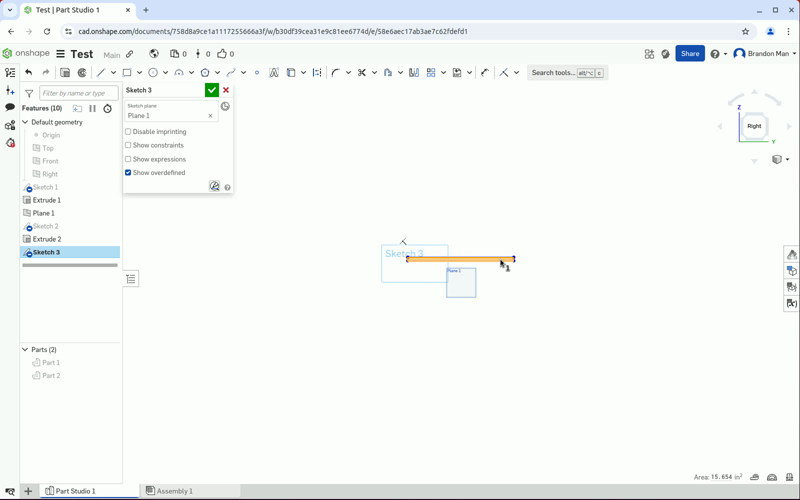
mouse_move(73, 352)
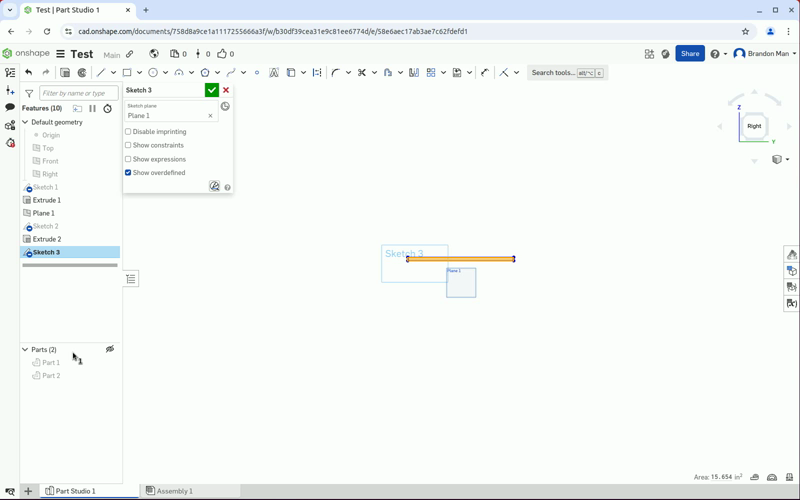
key(shift+y)
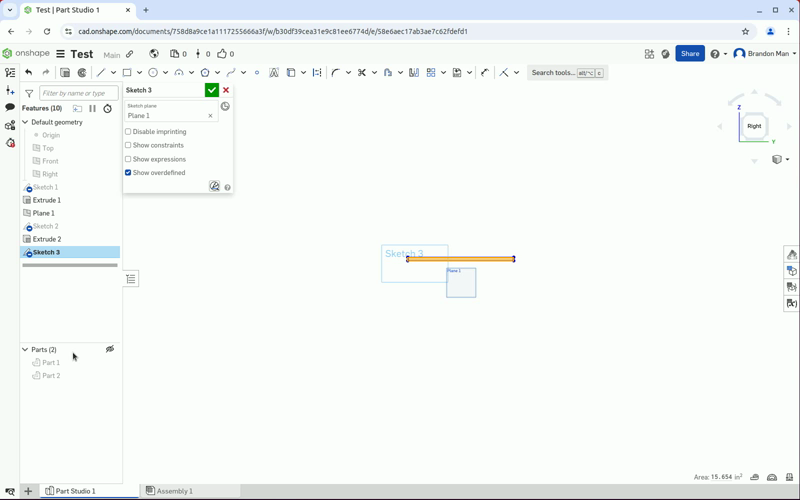
key(shift+e)
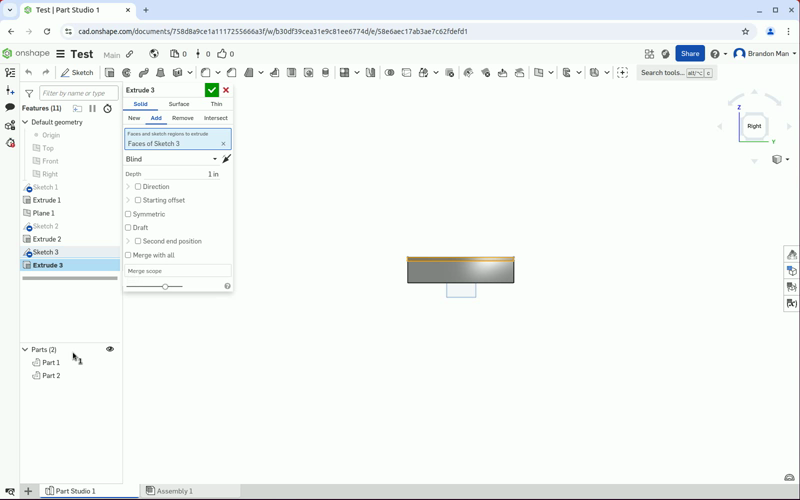
mouse_move(143, 106)
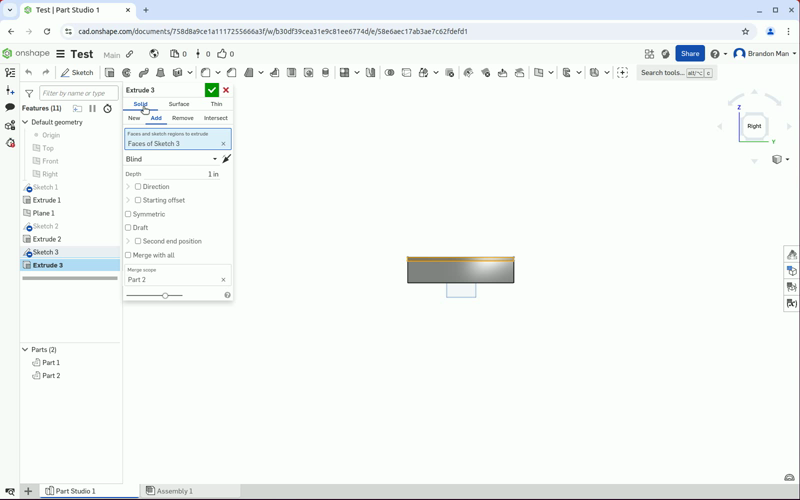
click(143, 106)
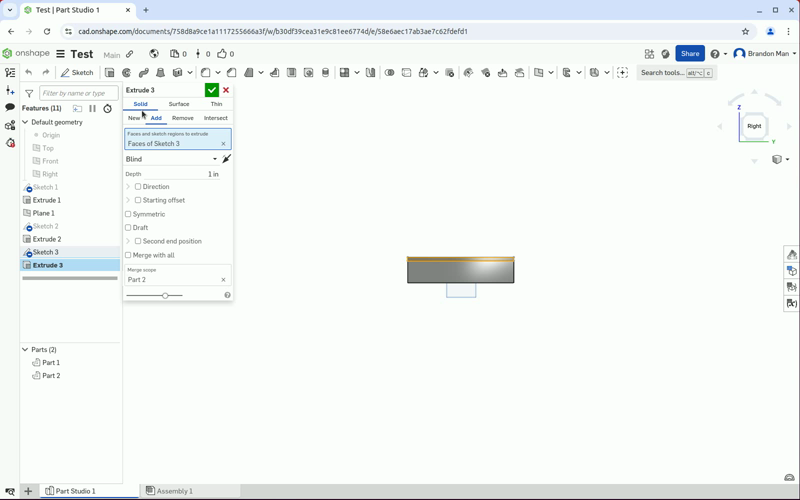
mouse_move(137, 120)
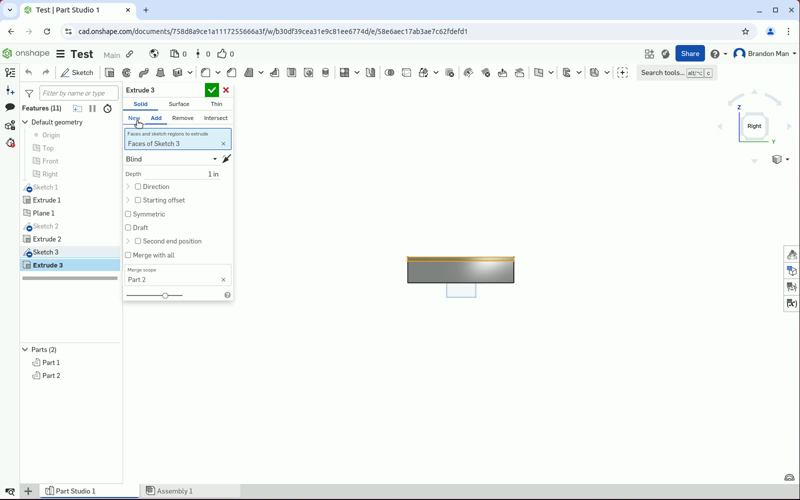
click(137, 120)
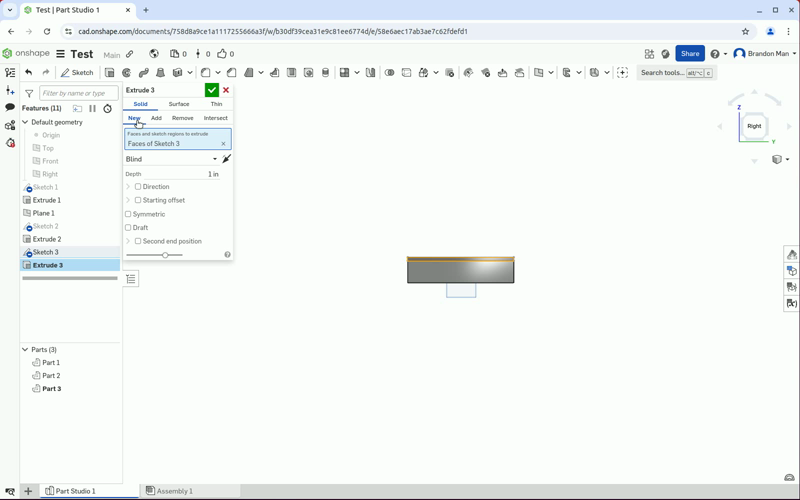
key(tab, 4)
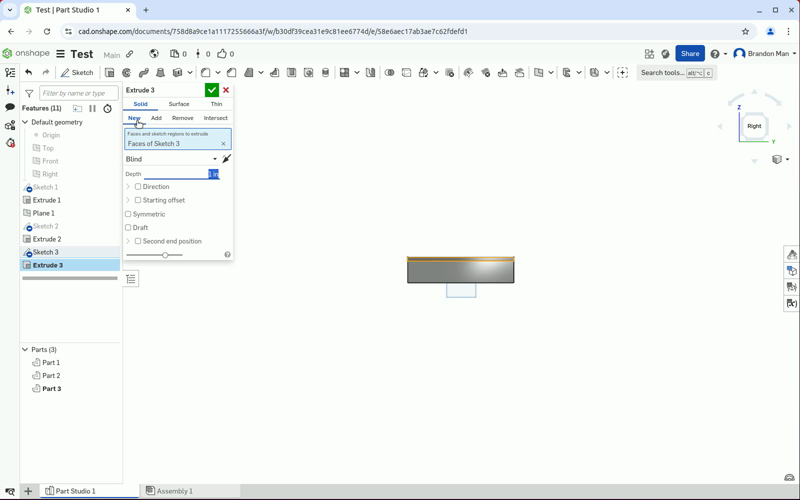
text(0.722)
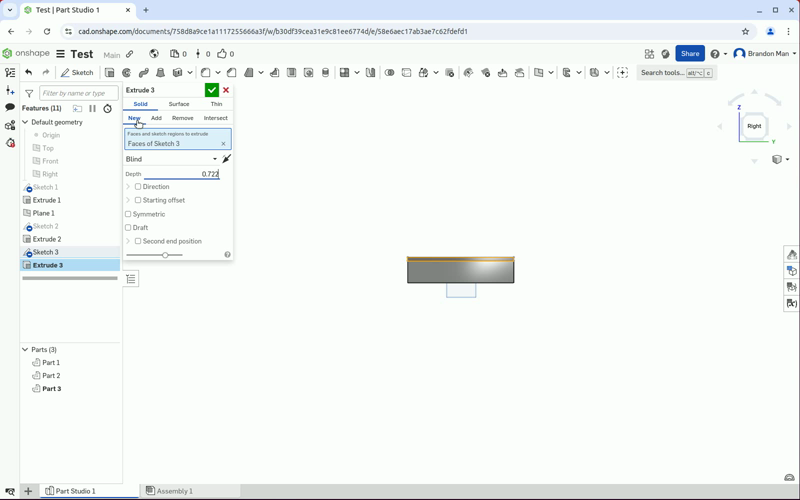
key(enter)
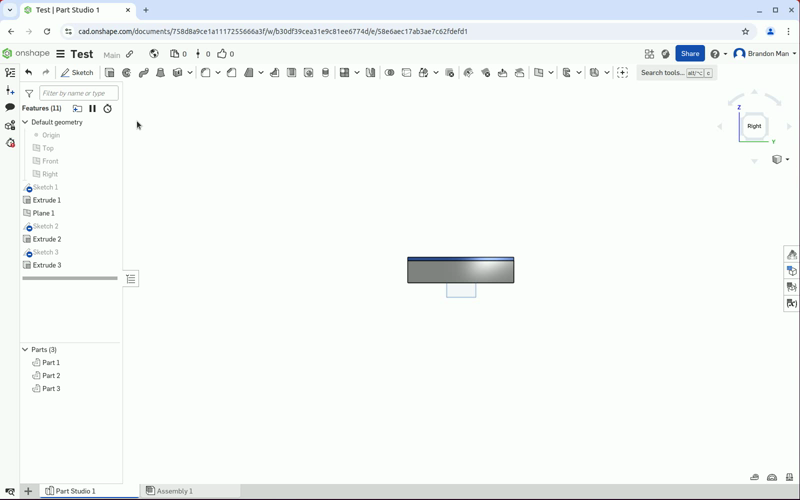
key(shift+h)
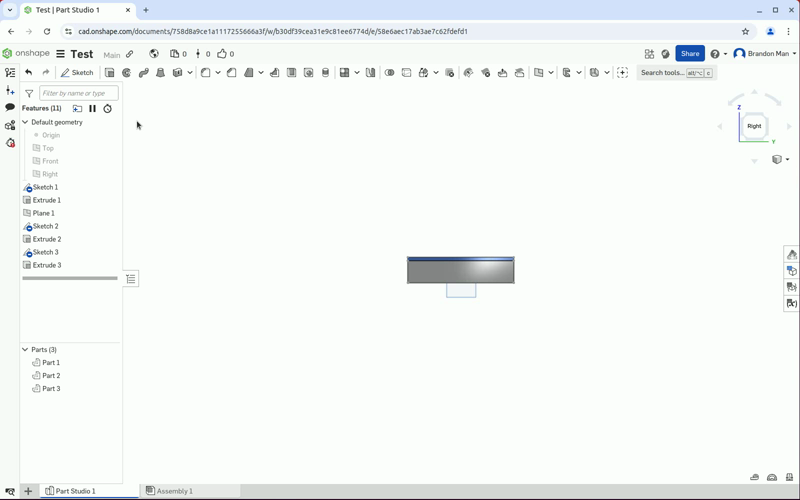
key(shift+h)
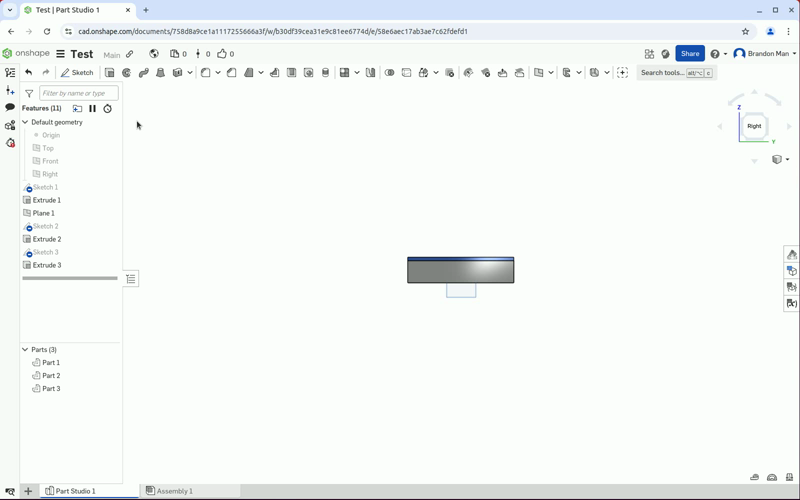
mouse_move(73, 189)
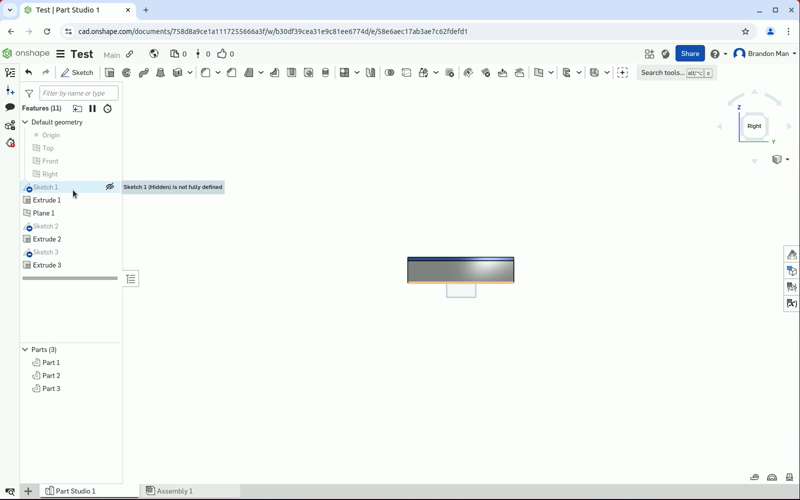
click(73, 189)
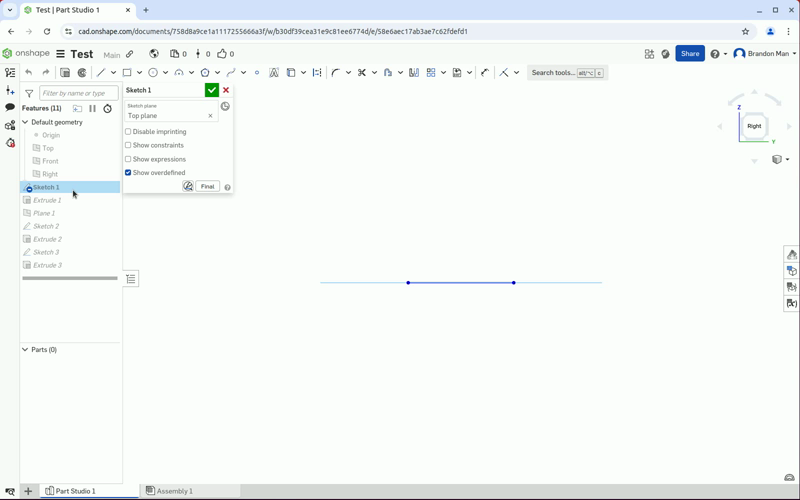
mouse_move(229, 92)
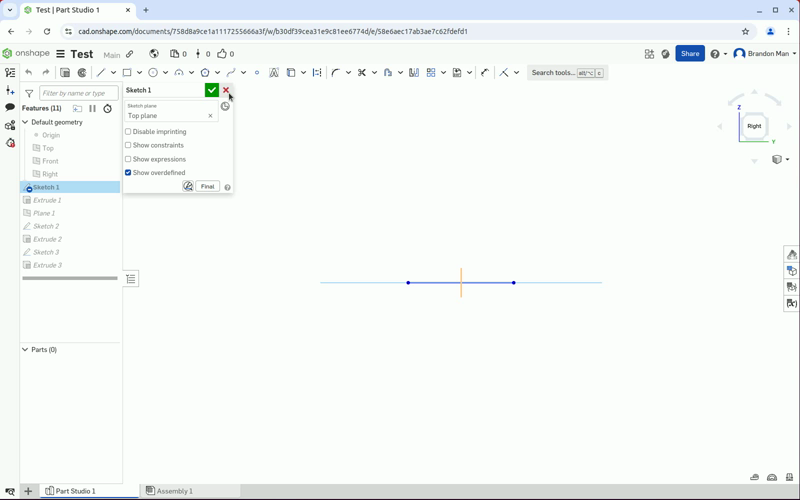
click(229, 92)
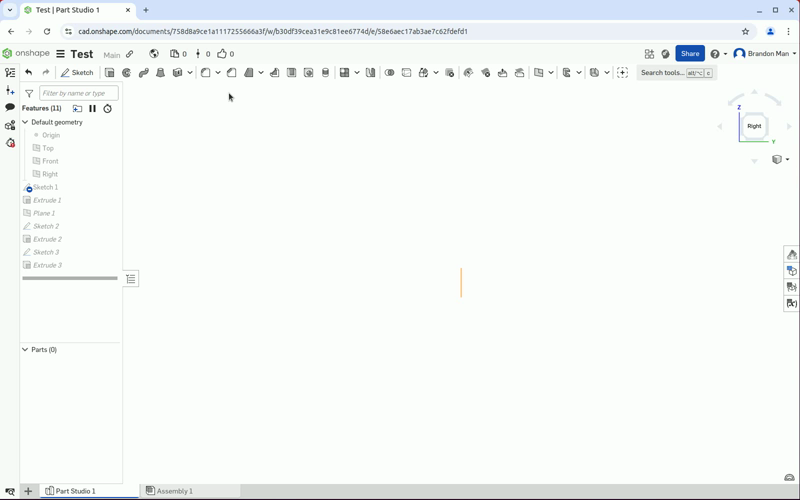
mouse_move(73, 352)
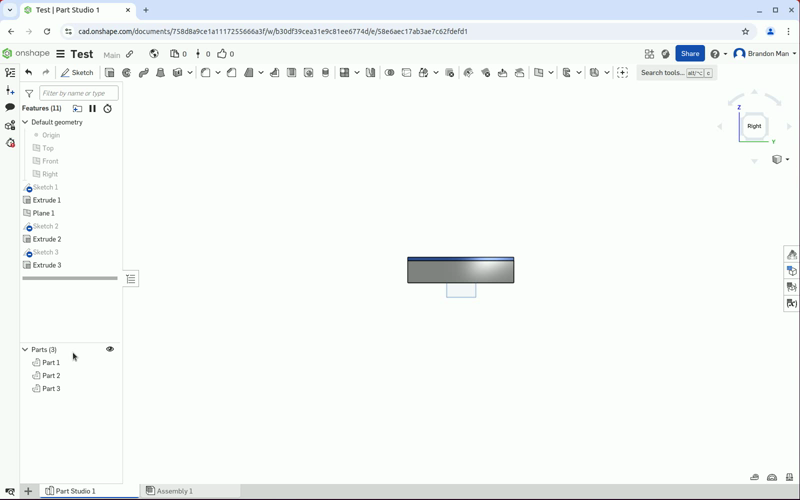
key(y)
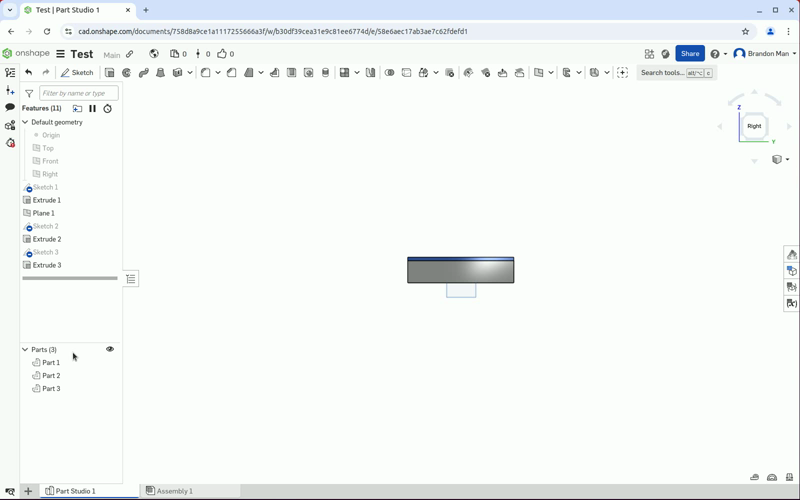
key(shift+p)
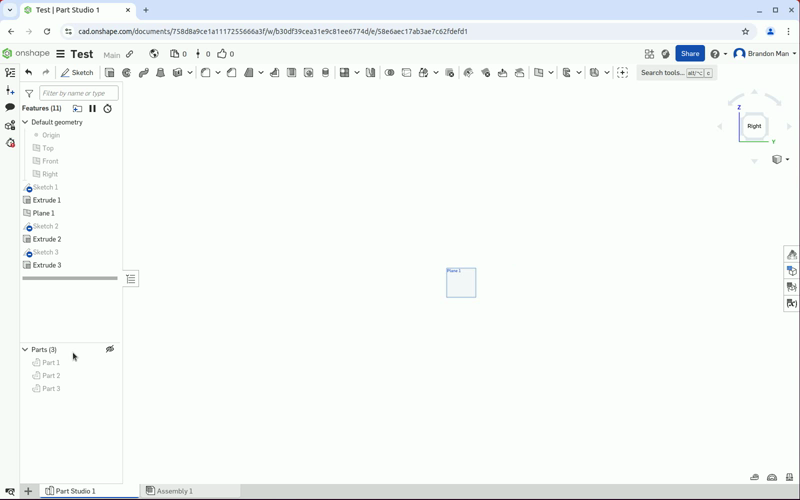
key(space)
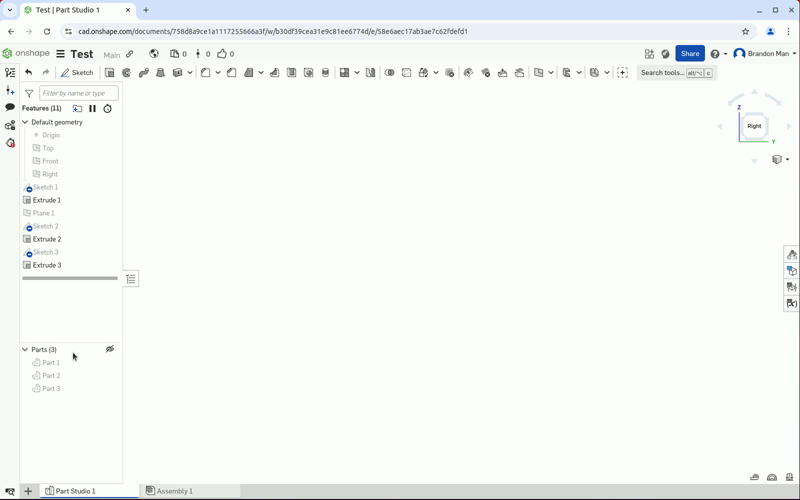
key_down(shift)
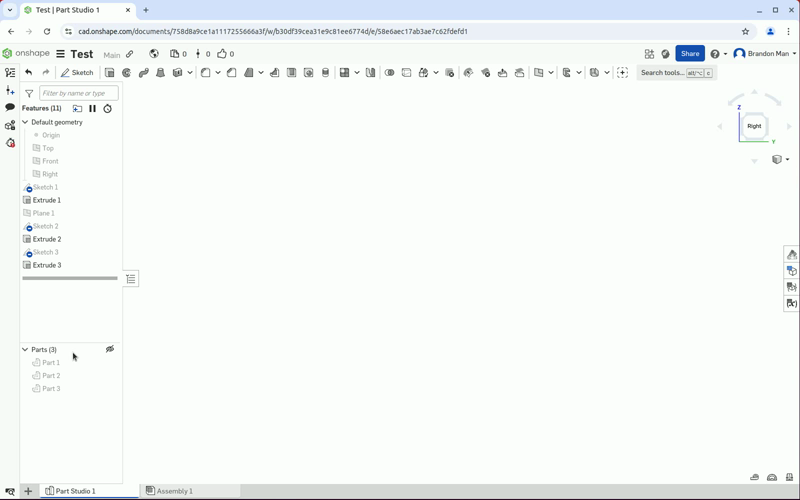
key(right)
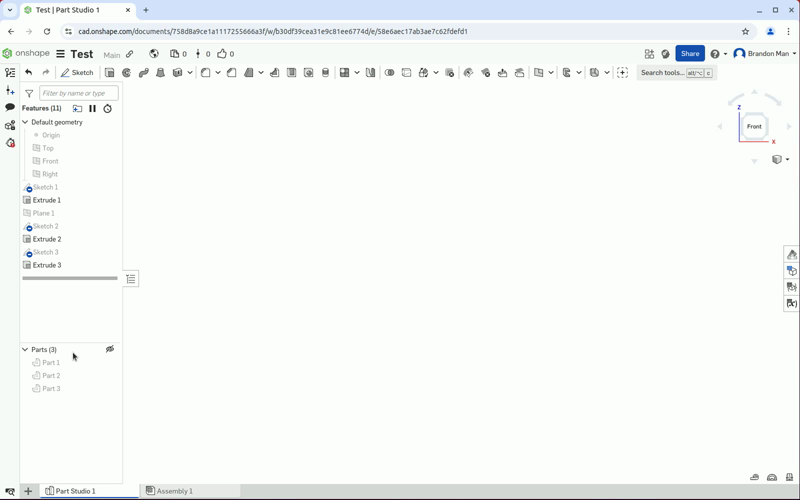
key_up(shift)
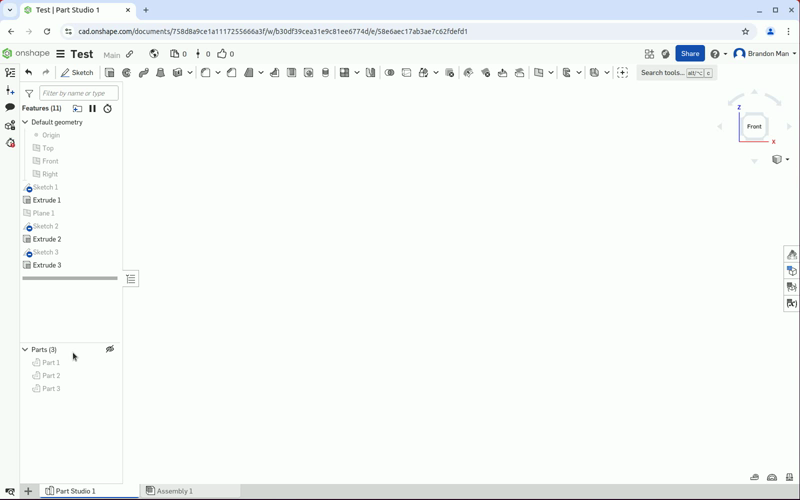
mouse_move(73, 352)
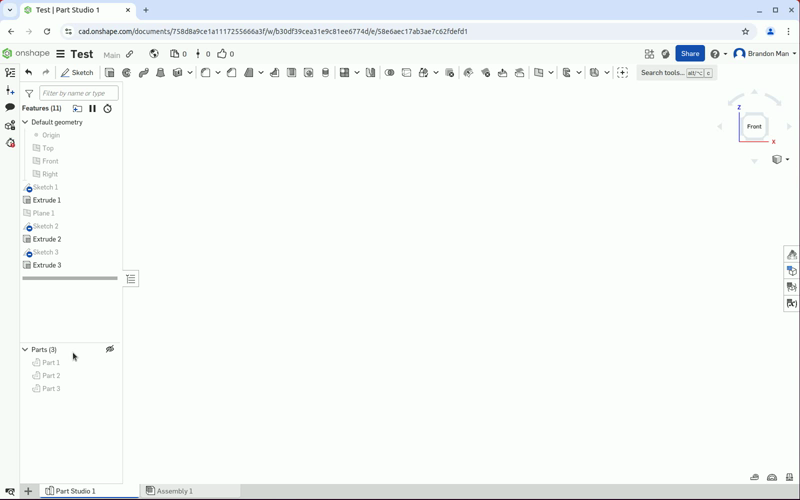
key(shift+y)
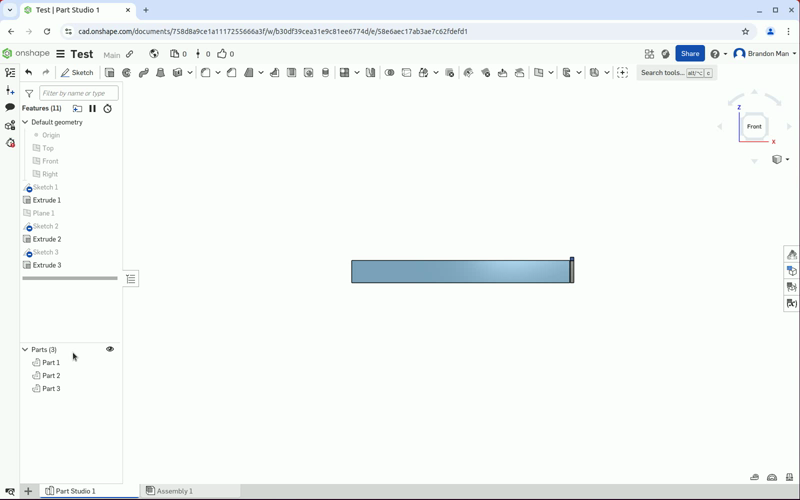
mouse_move(541, 75)
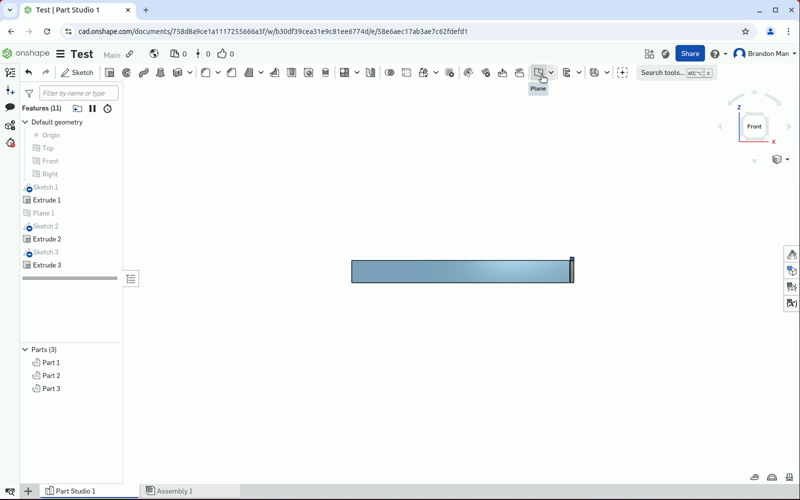
click(541, 75)
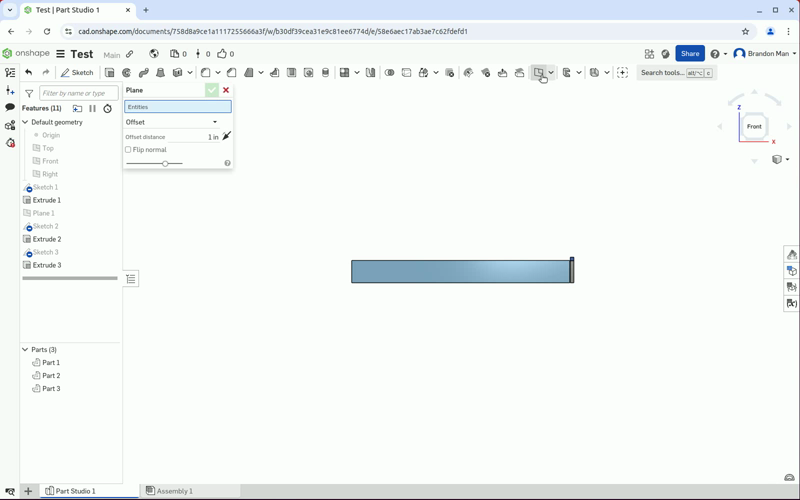
mouse_move(73, 163)
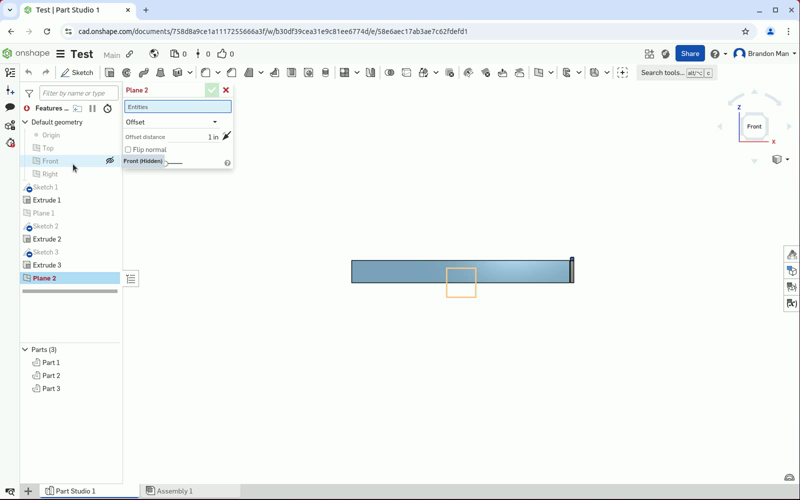
click(73, 163)
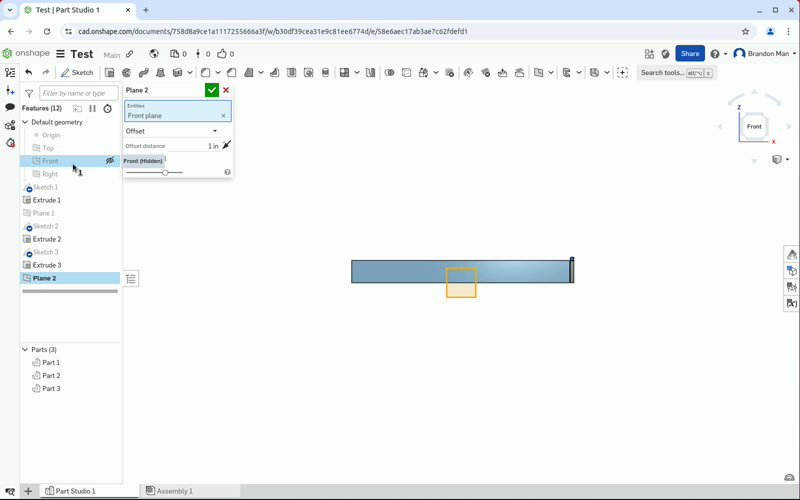
key(tab, 2)
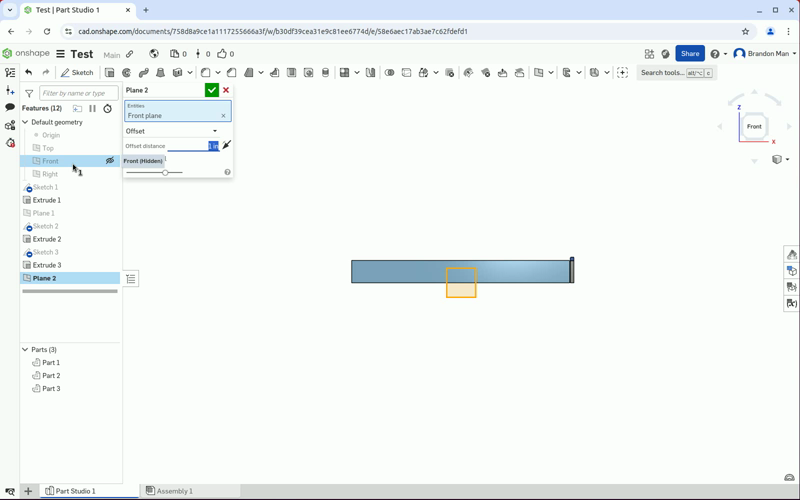
text(10.845)
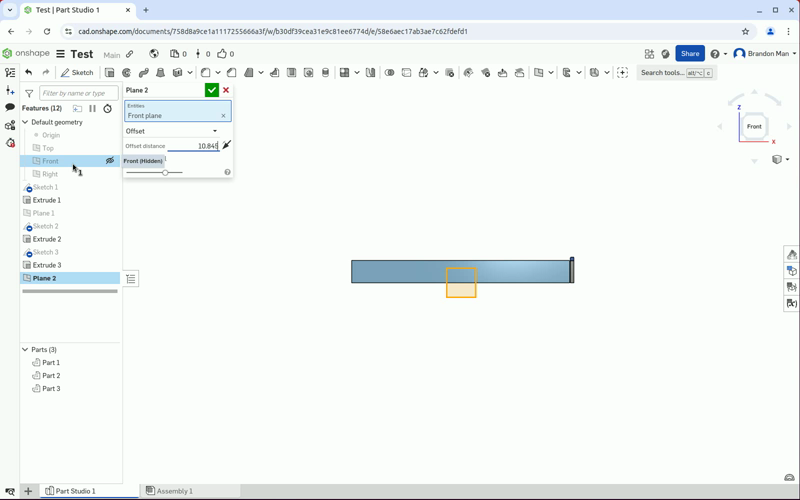
key(enter, 2)
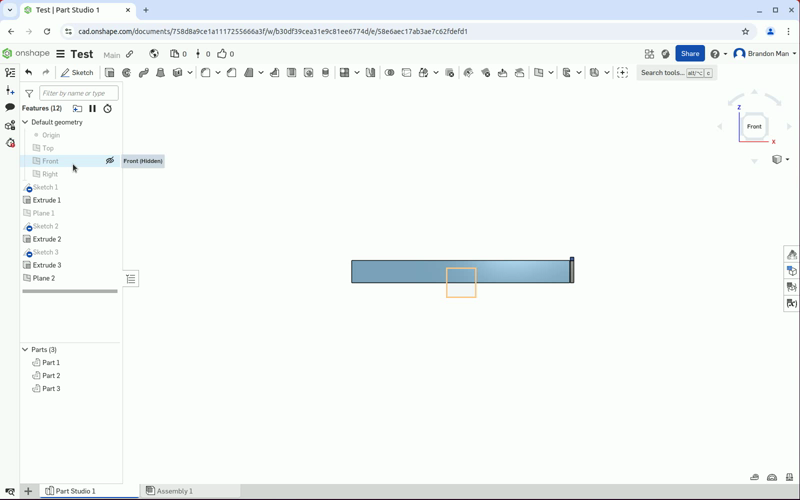
key(shift+s)
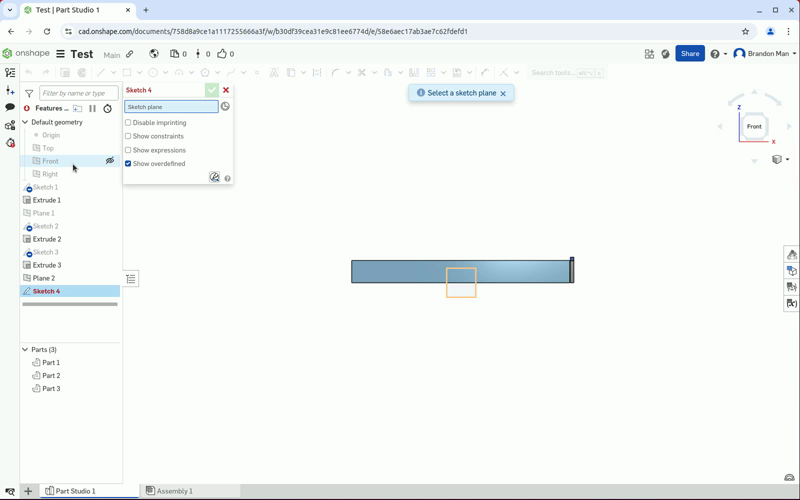
mouse_move(73, 280)
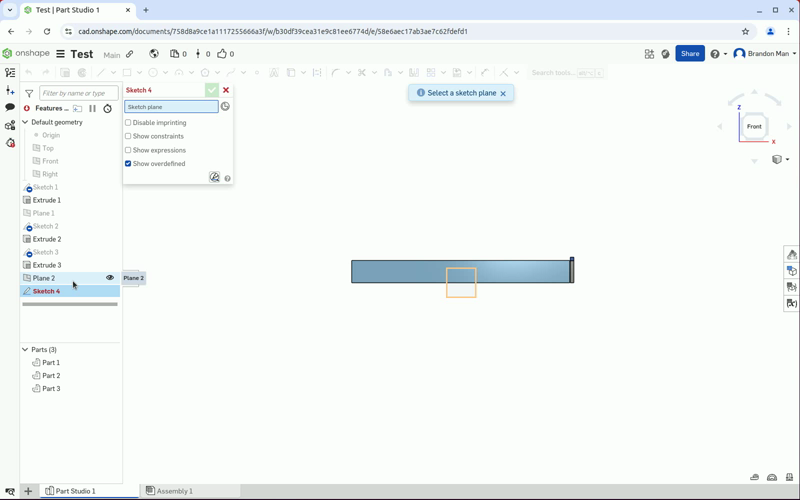
click(73, 280)
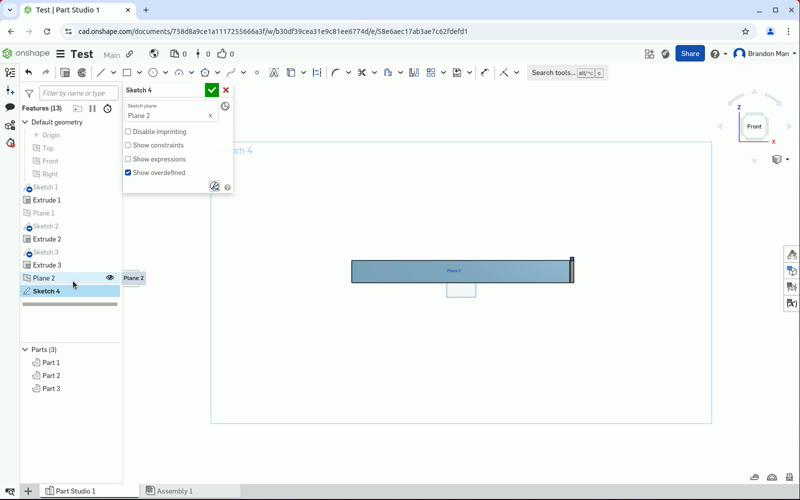
mouse_move(73, 352)
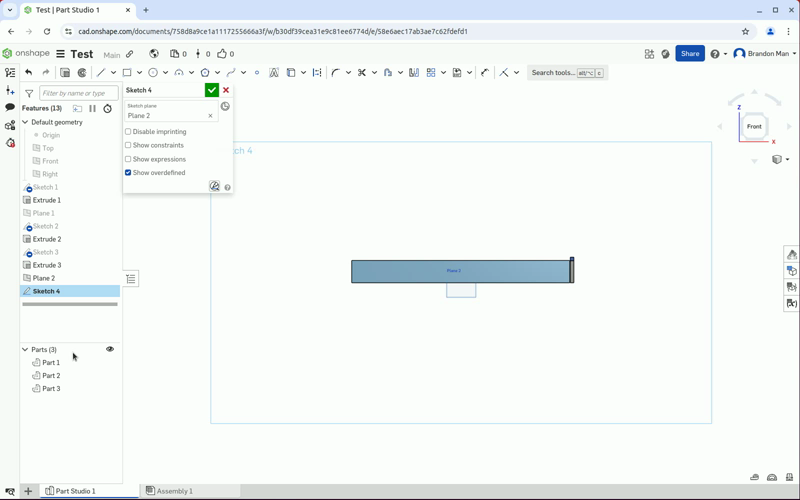
key(y)
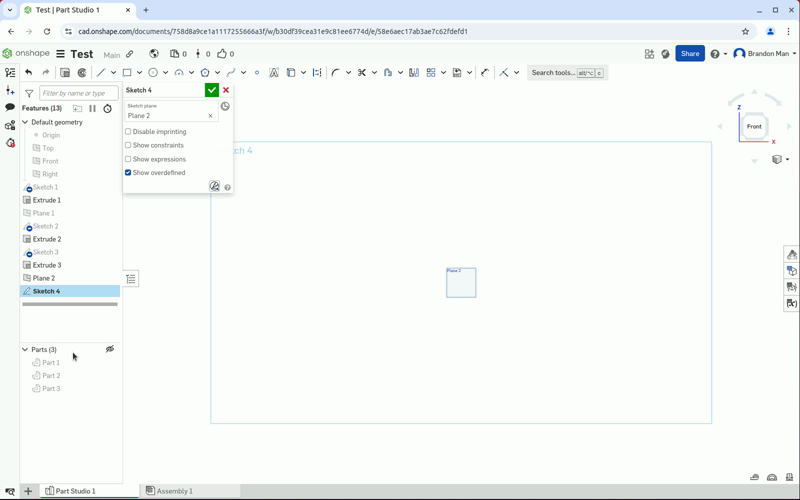
key(l)
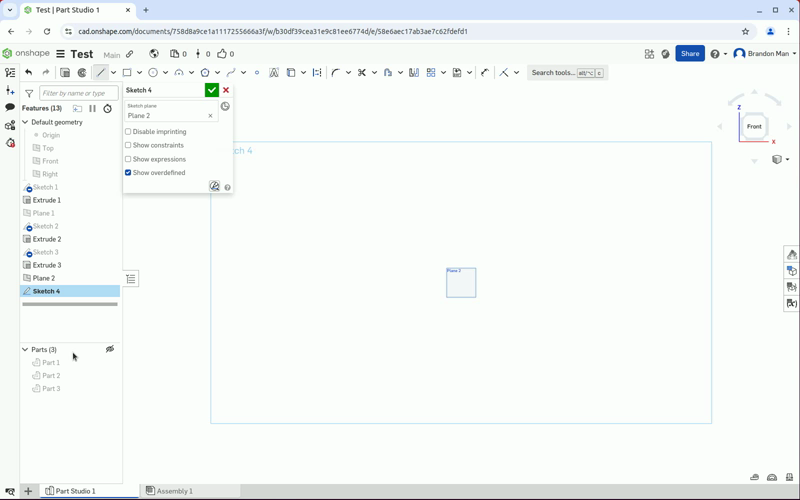
key_down(shift)
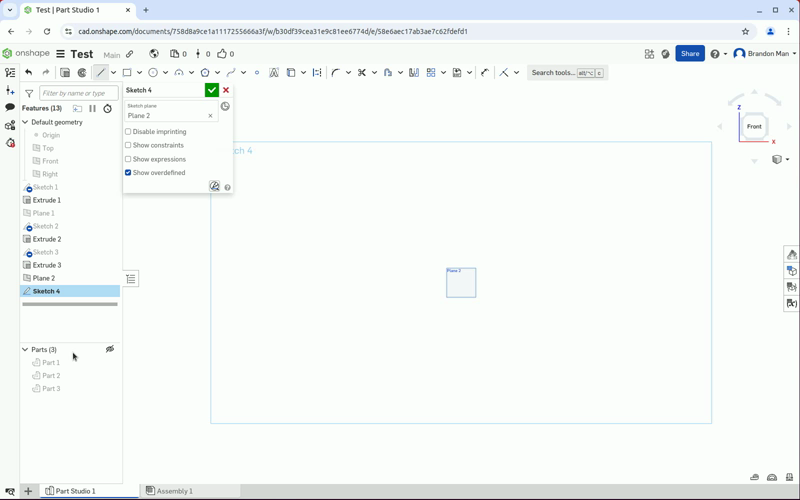
mouse_move(348, 282)
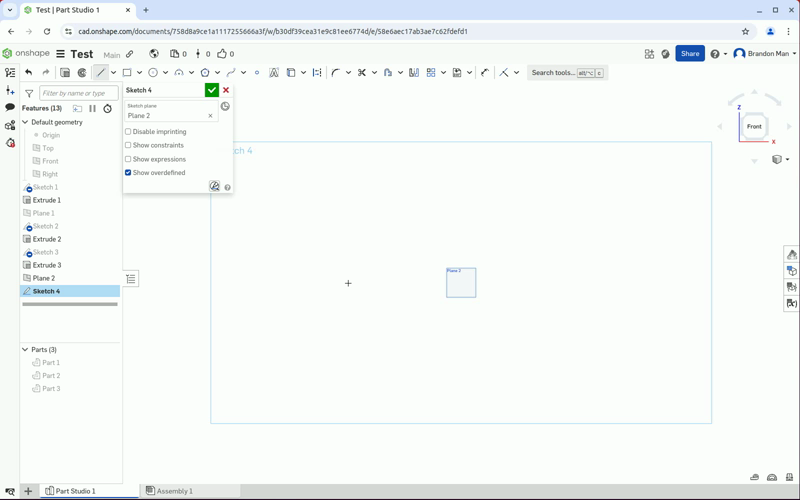
click(348, 282)
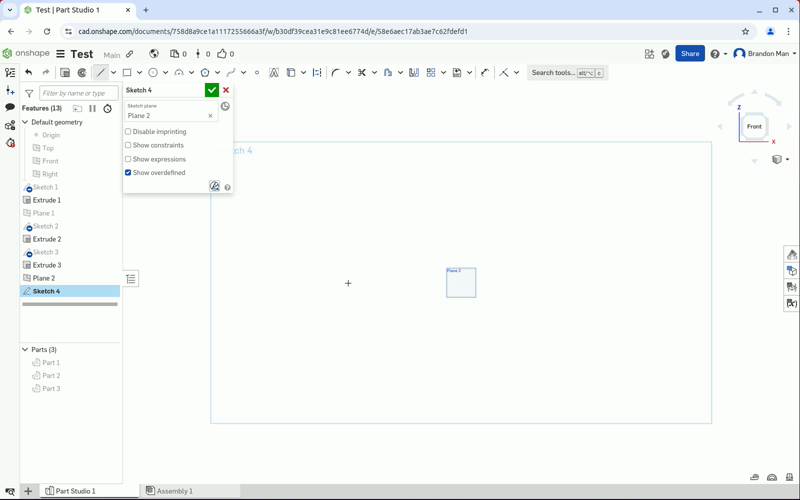
key_up(shift)
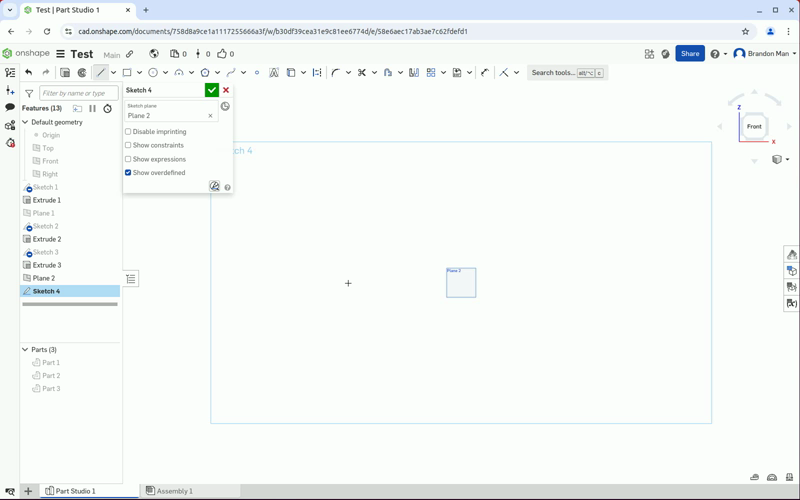
key_down(shift)
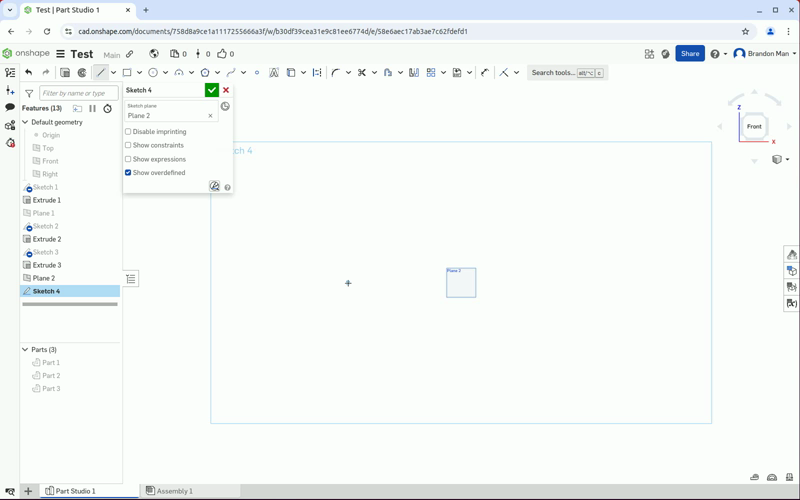
mouse_move(378, 282)
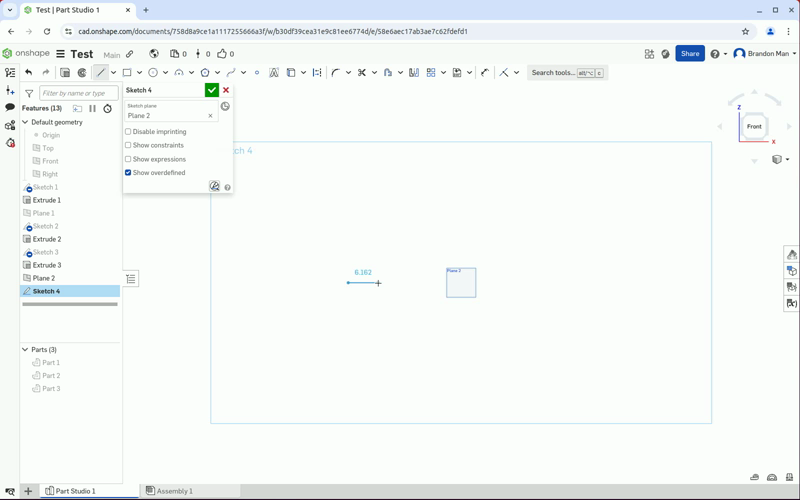
mouse_move(350, 282)
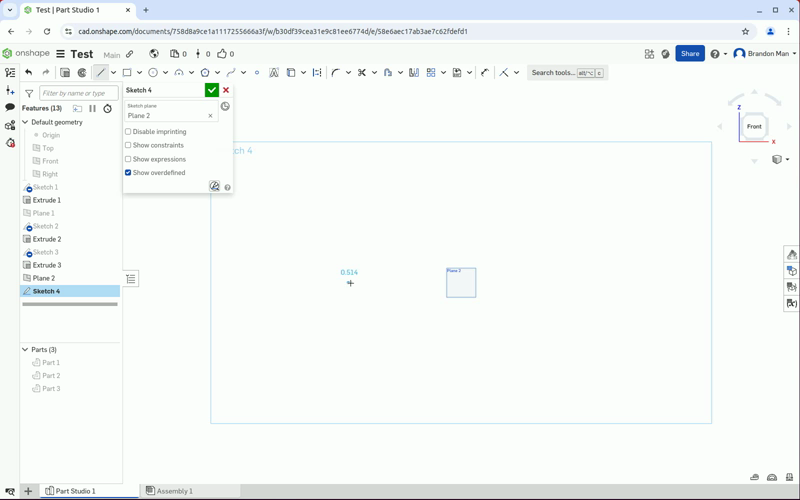
scroll(6)
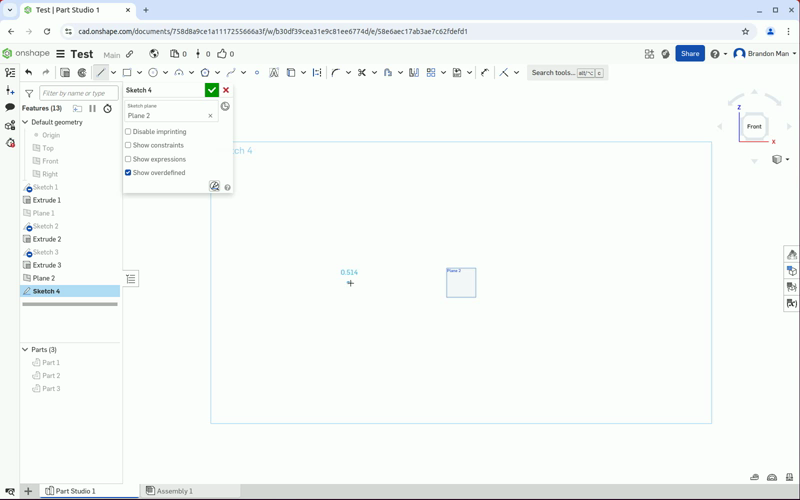
scroll(6)
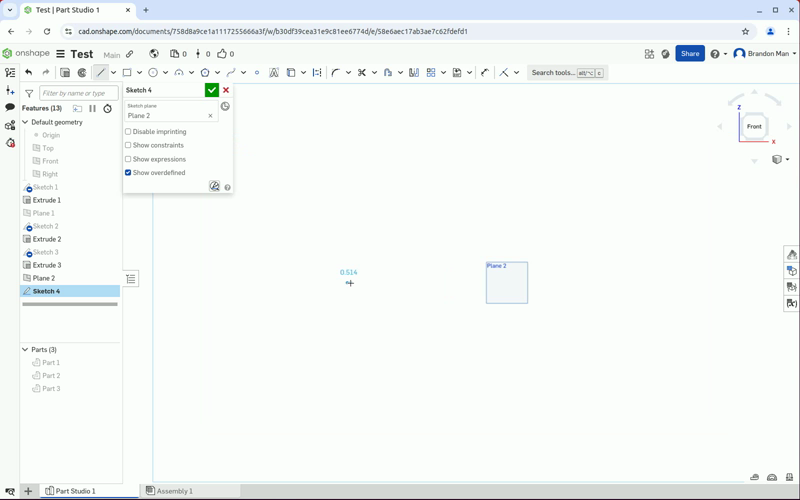
scroll(6)
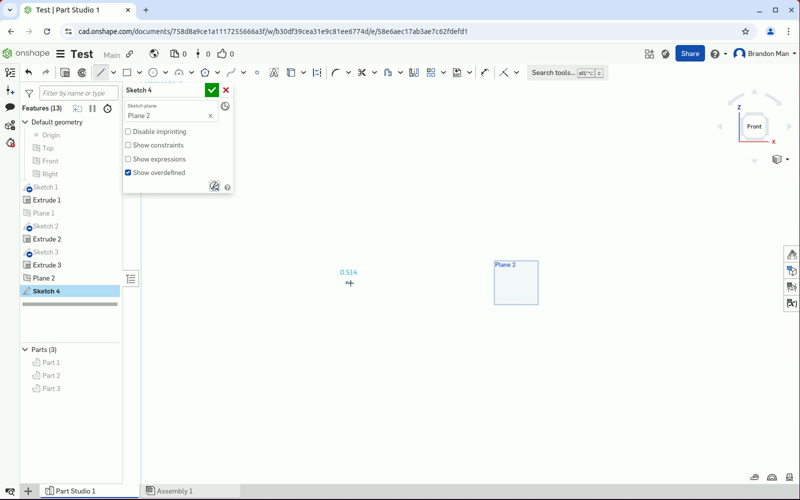
scroll(6)
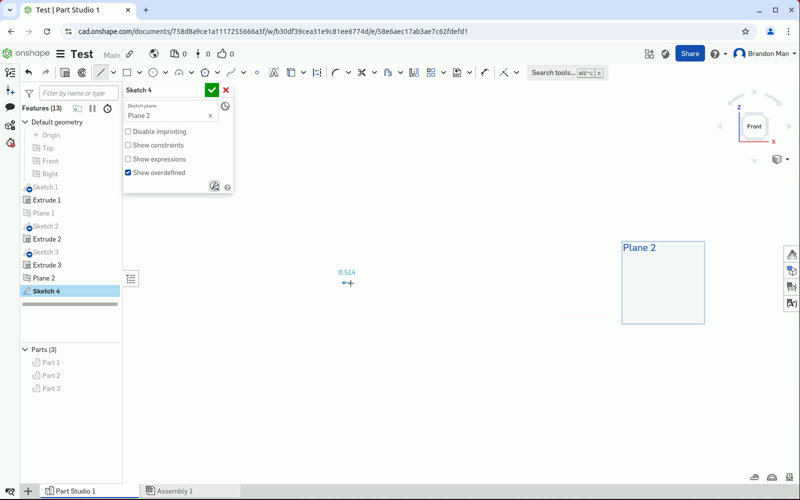
scroll(6)
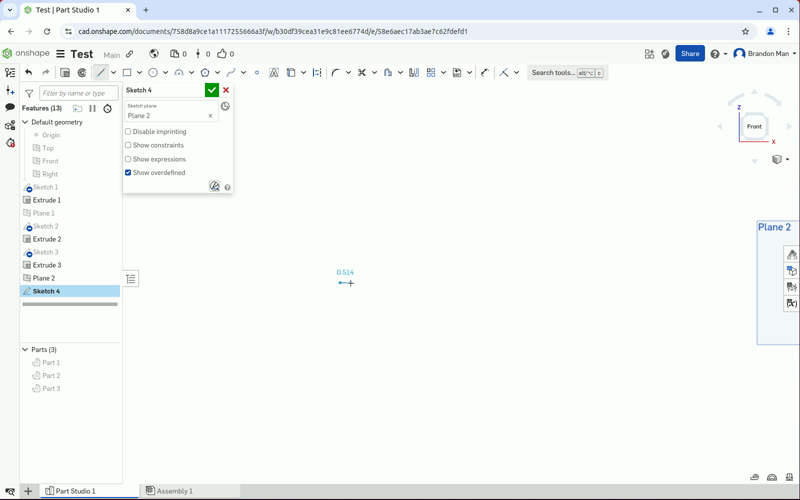
scroll(6)
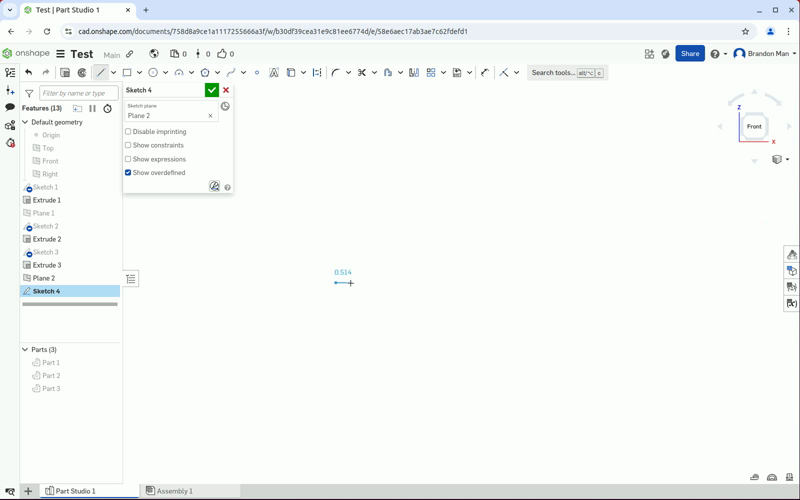
scroll(6)
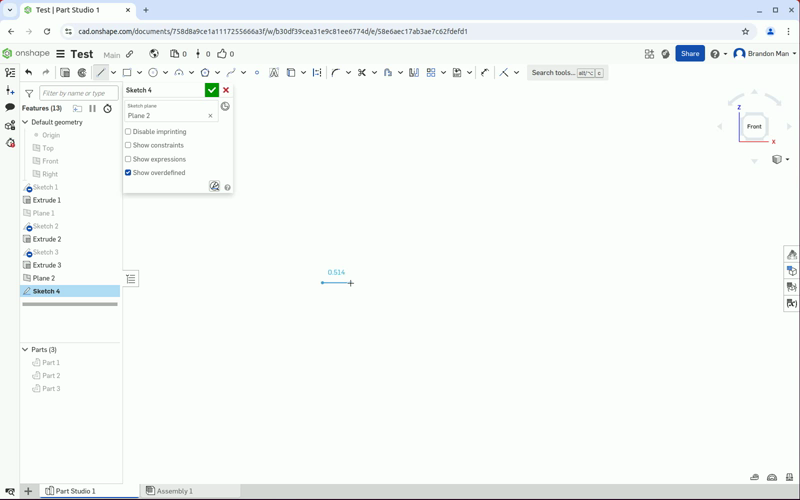
click(350, 282)
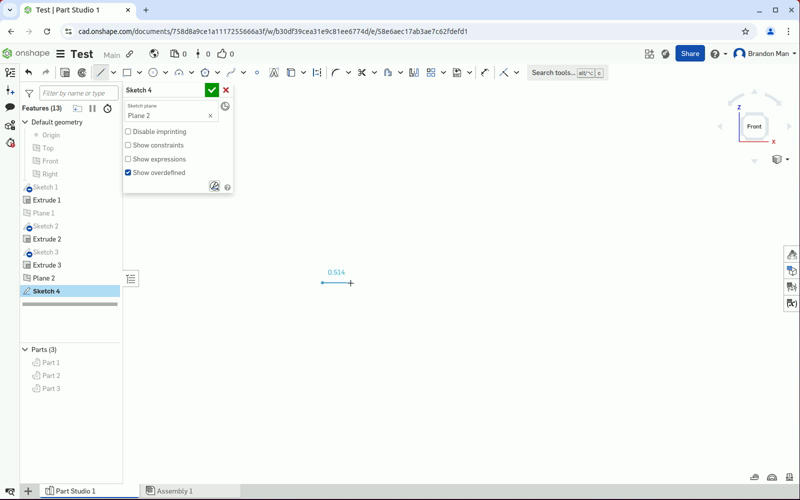
scroll(-6)
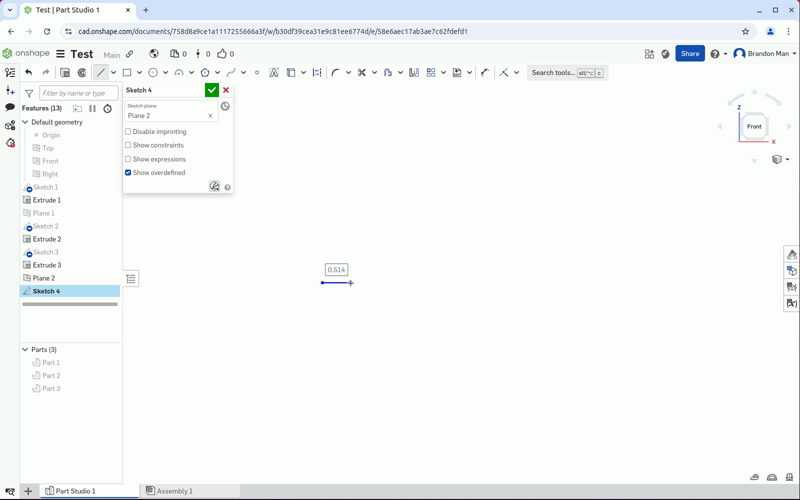
scroll(-6)
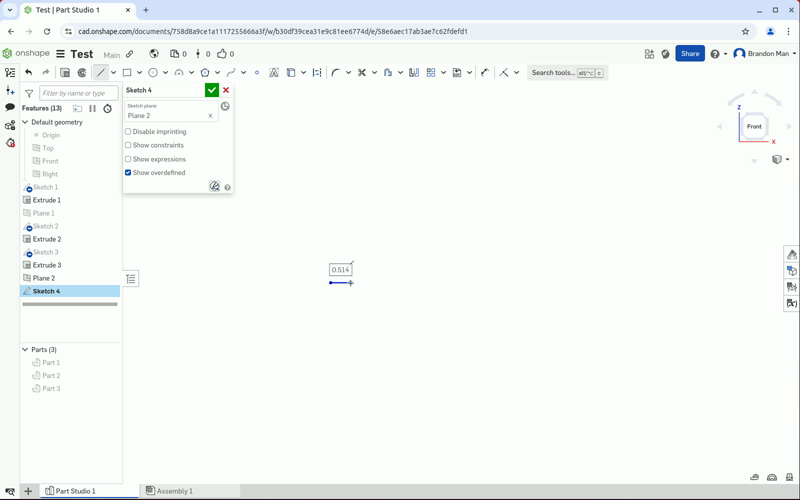
scroll(-6)
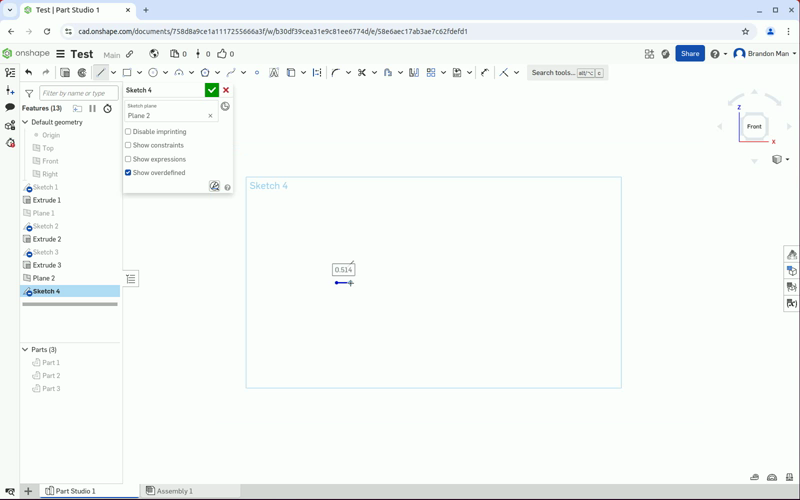
scroll(-6)
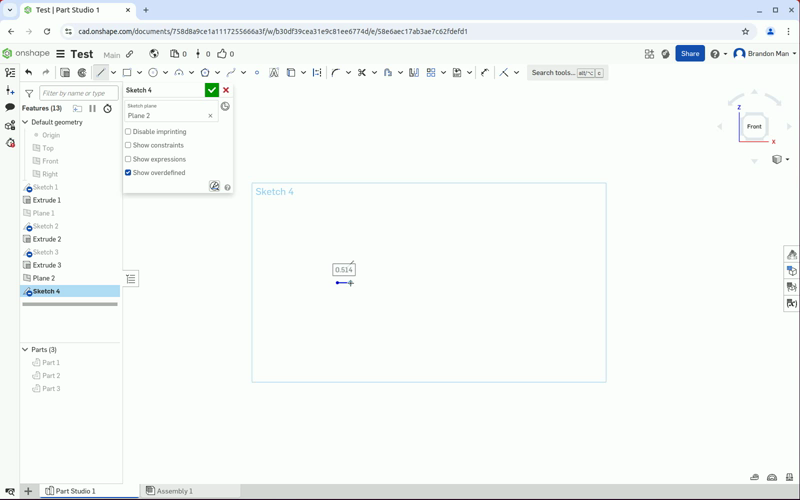
scroll(-6)
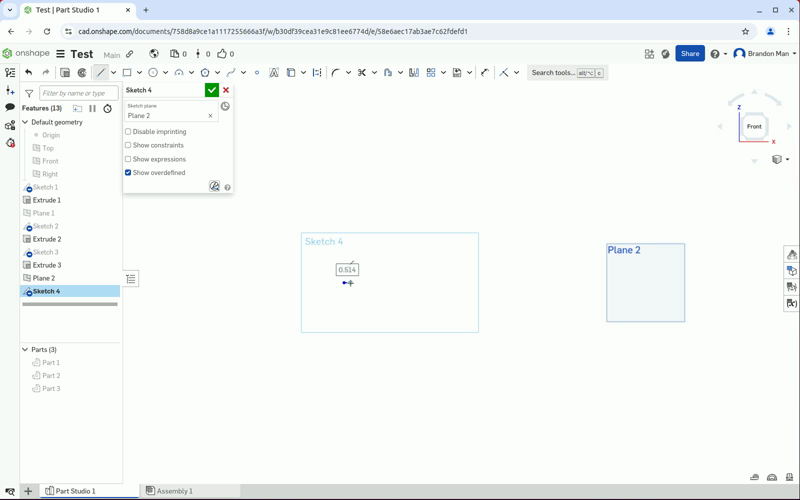
scroll(-6)
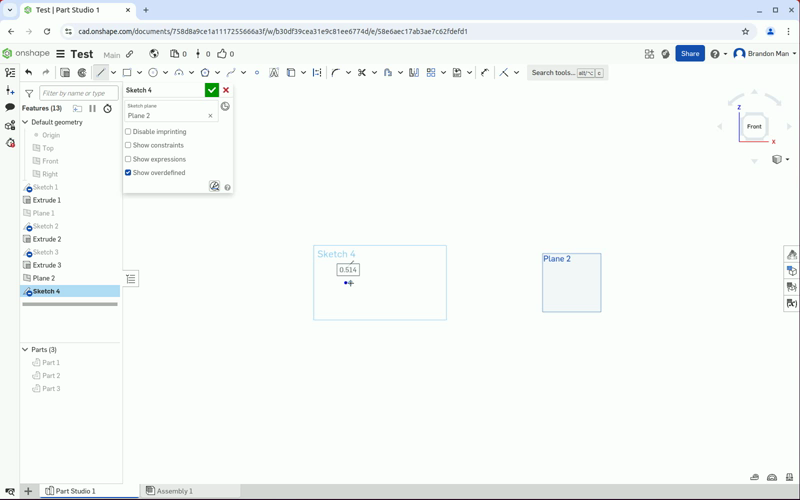
scroll(-6)
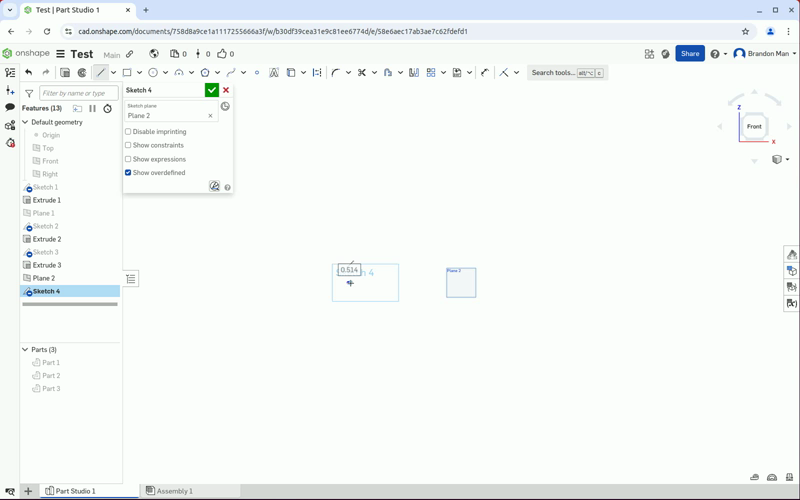
key_up(shift)
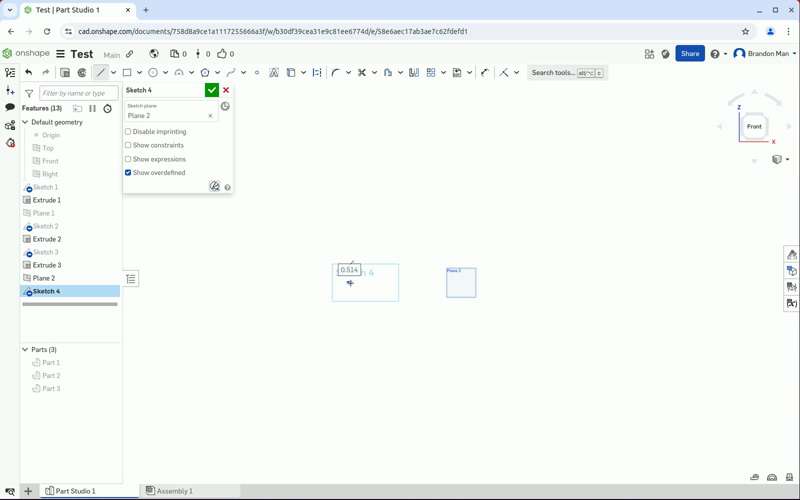
key_down(shift)
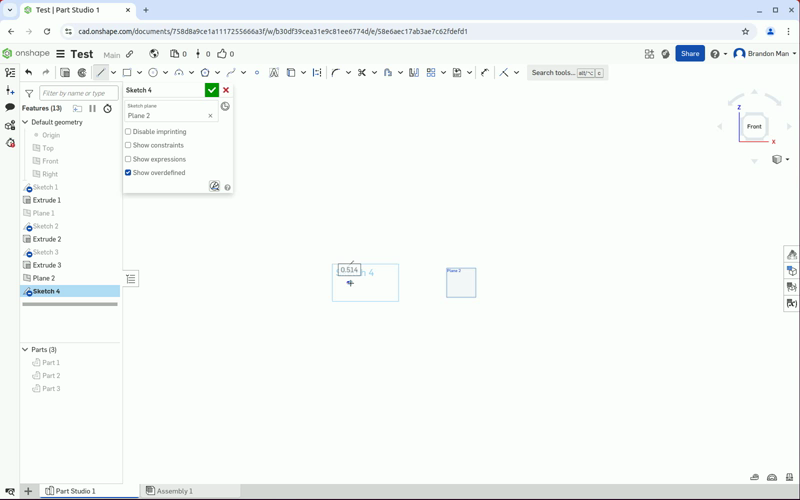
mouse_move(380, 282)
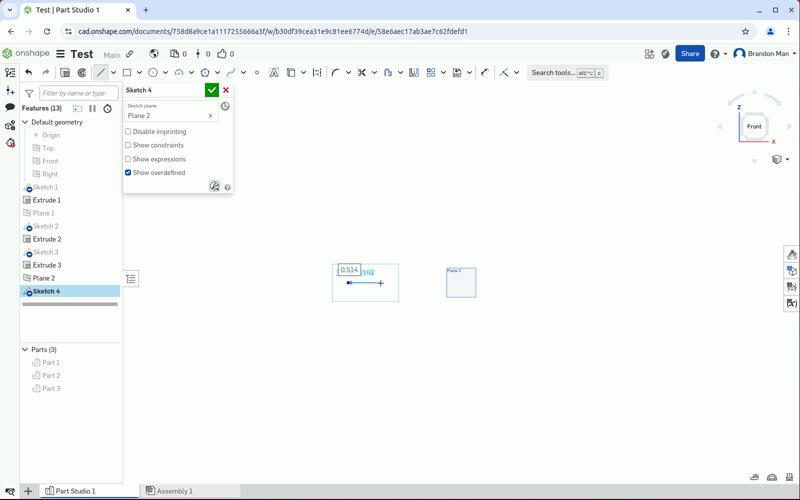
mouse_move(350, 259)
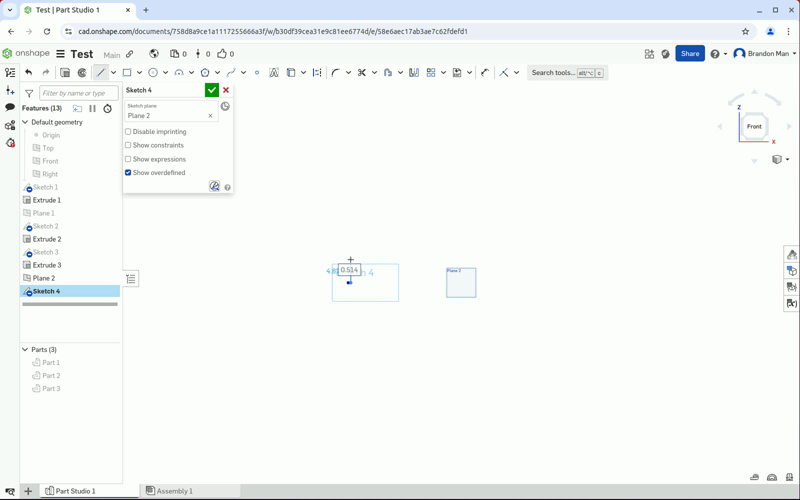
click(350, 259)
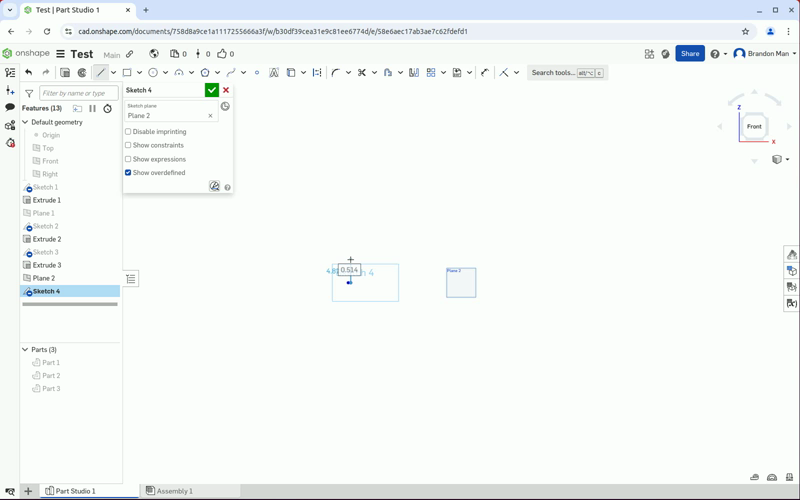
key_up(shift)
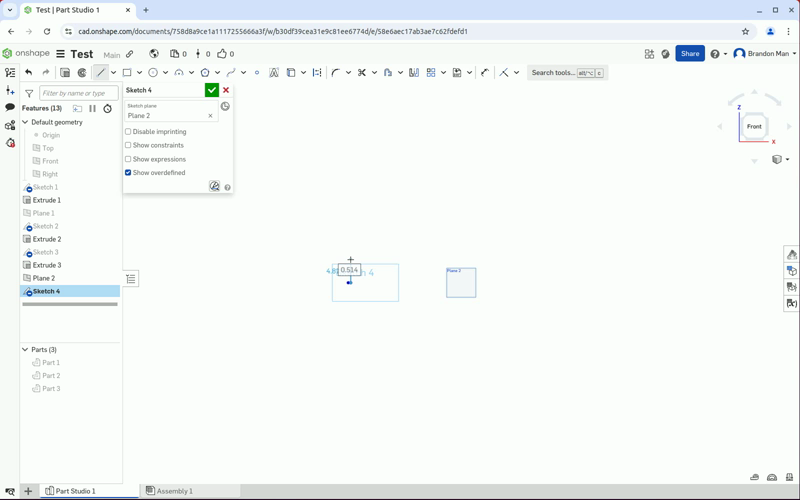
key_down(shift)
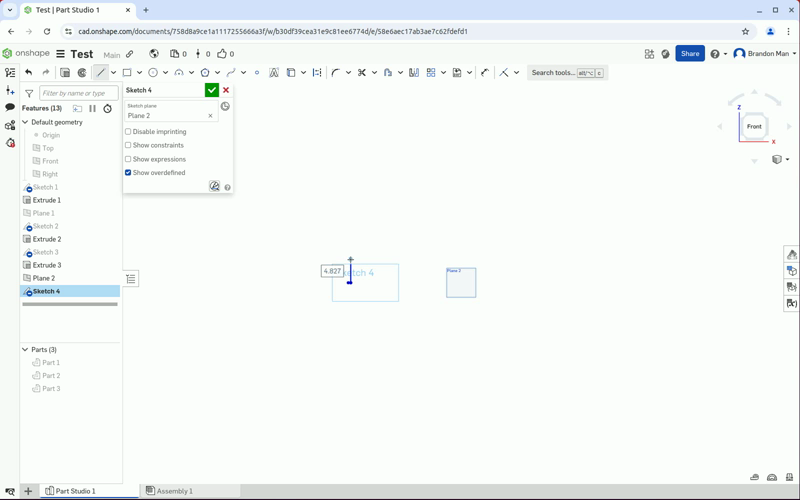
mouse_move(569, 259)
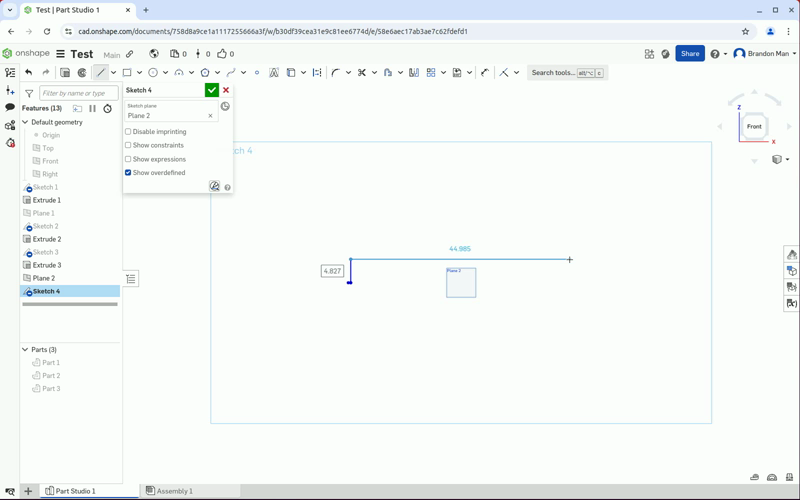
click(569, 259)
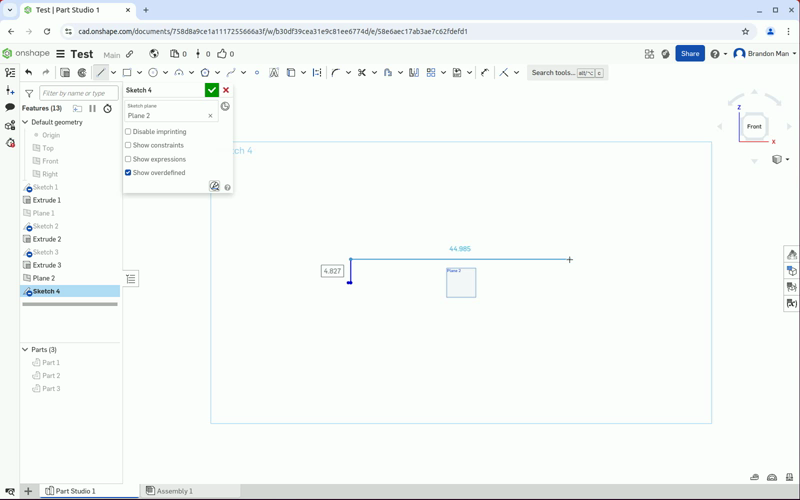
key_up(shift)
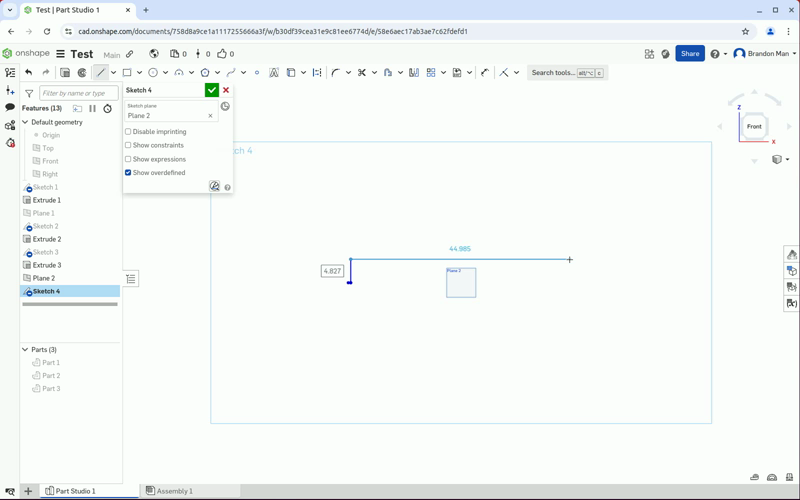
key_down(shift)
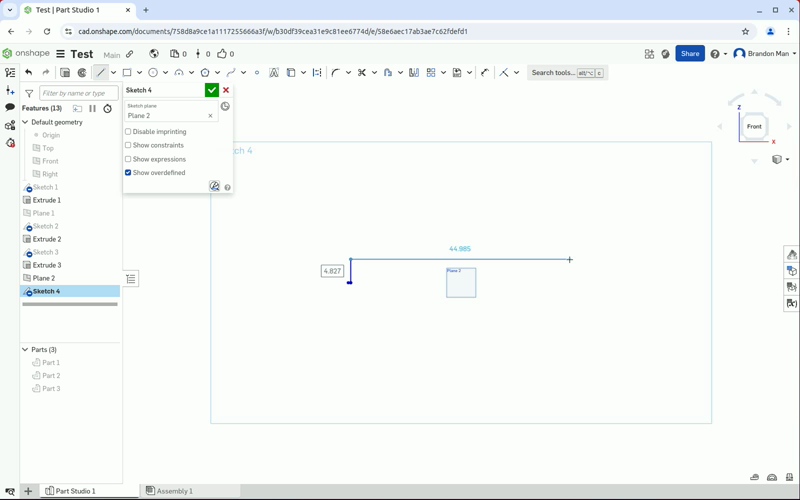
mouse_move(589, 259)
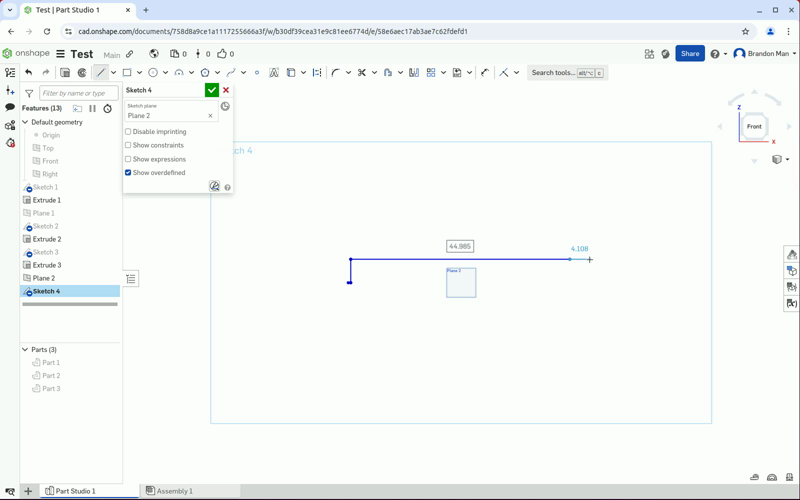
mouse_move(569, 282)
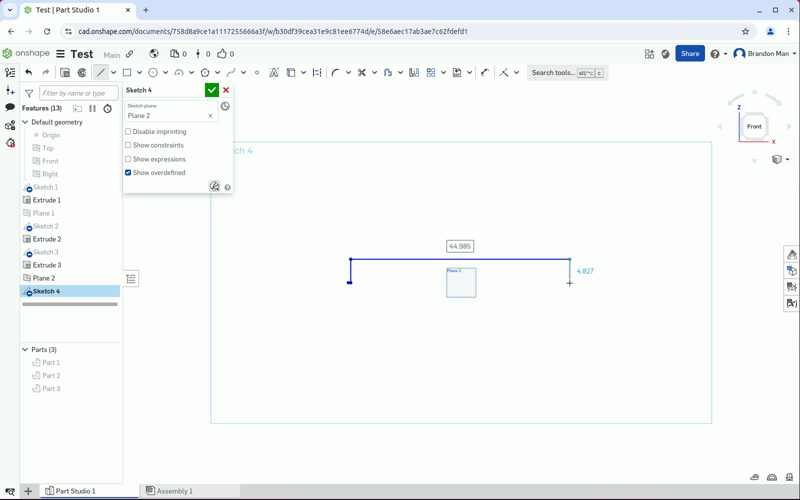
click(569, 282)
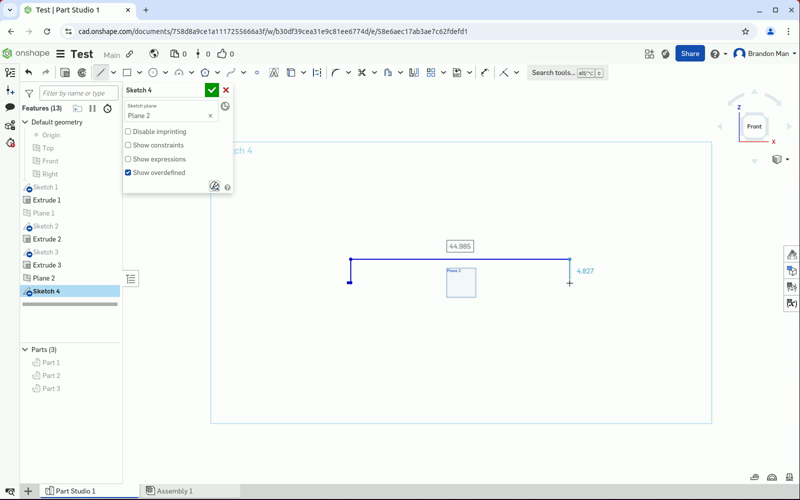
key_up(shift)
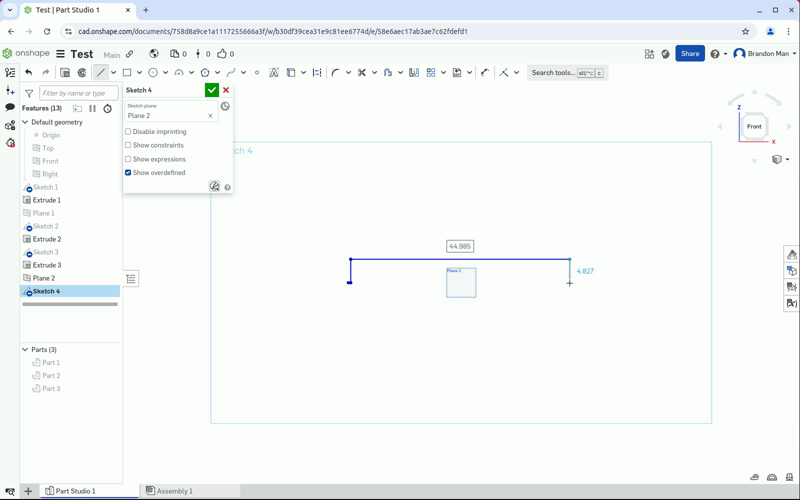
key_down(shift)
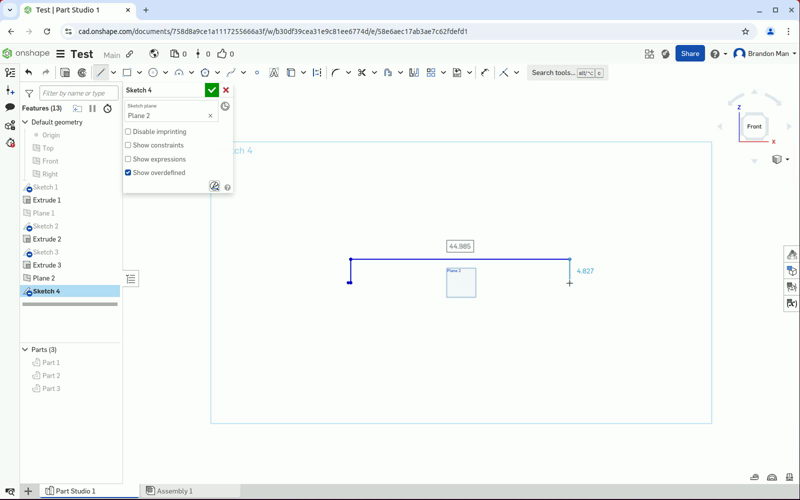
mouse_move(589, 282)
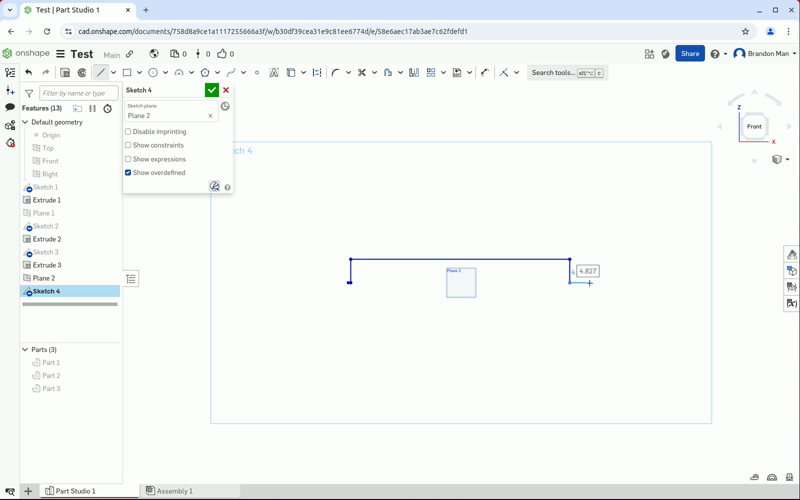
mouse_move(572, 282)
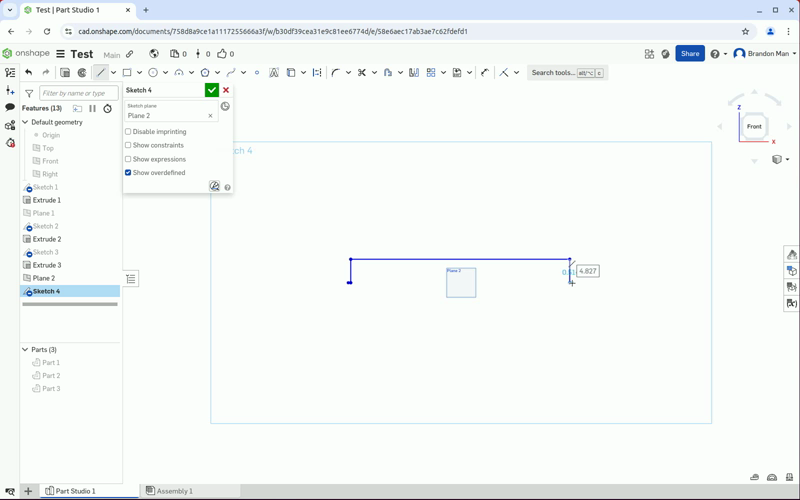
scroll(6)
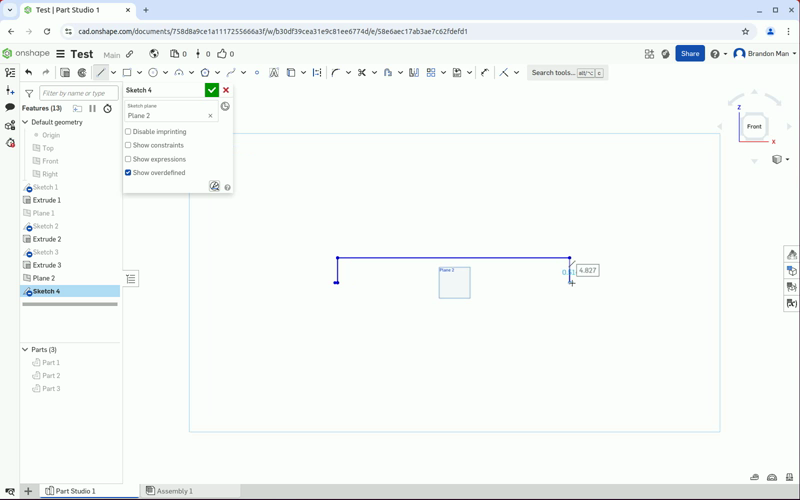
scroll(6)
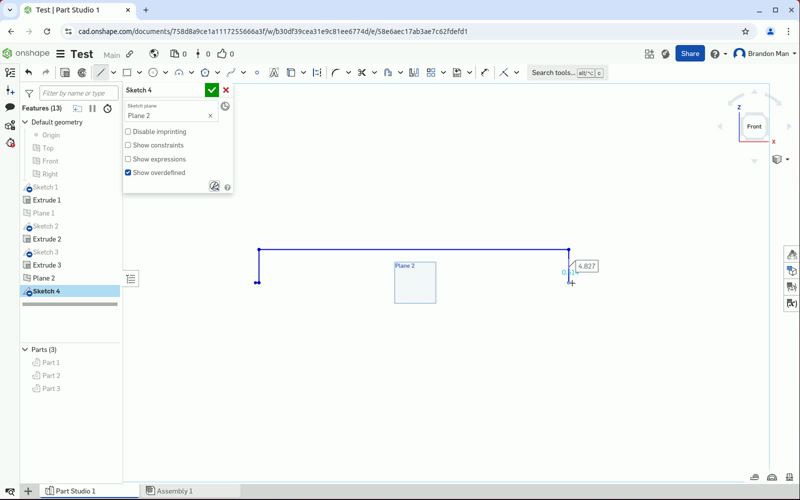
scroll(6)
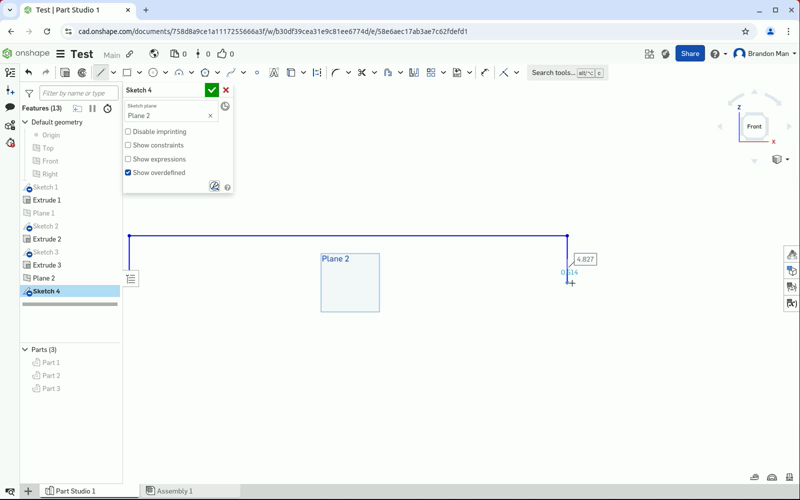
scroll(6)
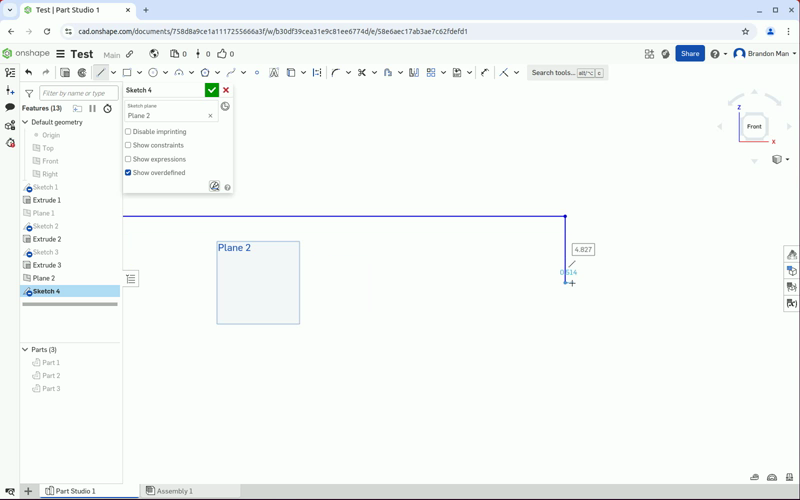
scroll(6)
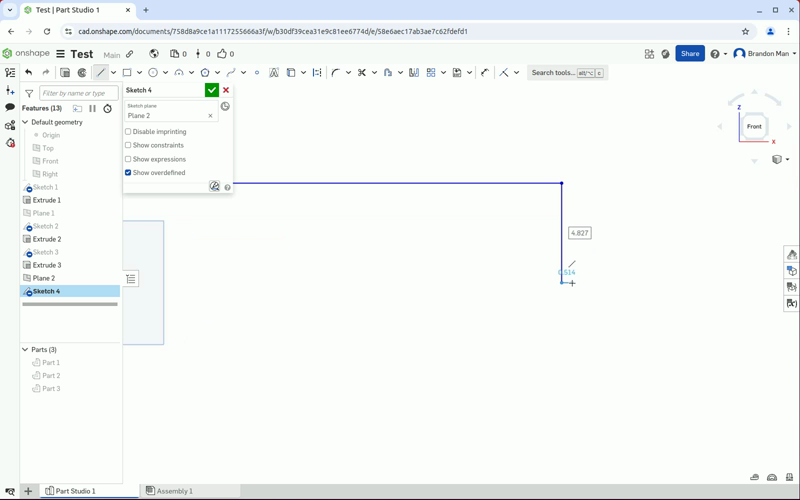
scroll(6)
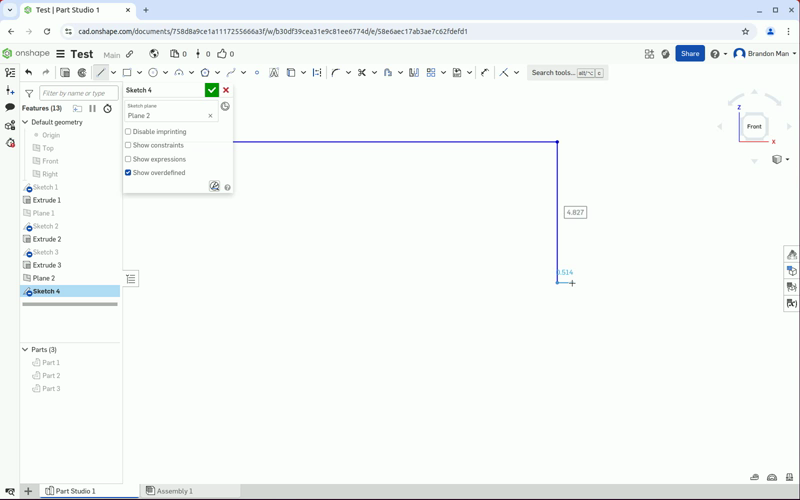
scroll(6)
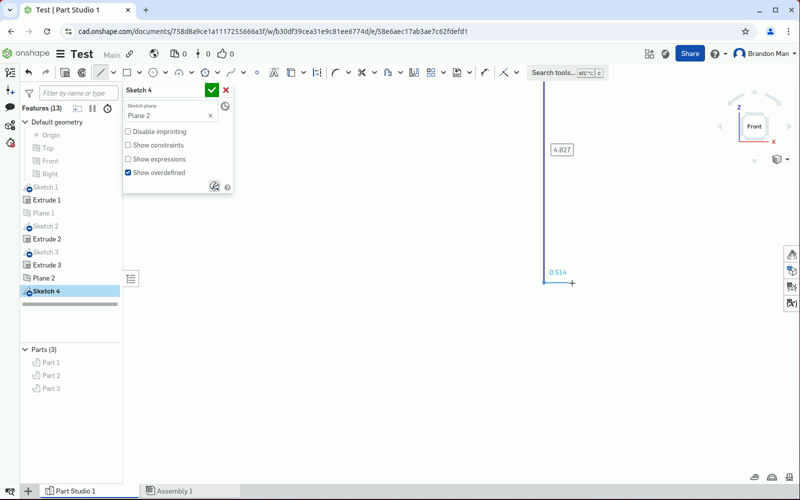
click(572, 282)
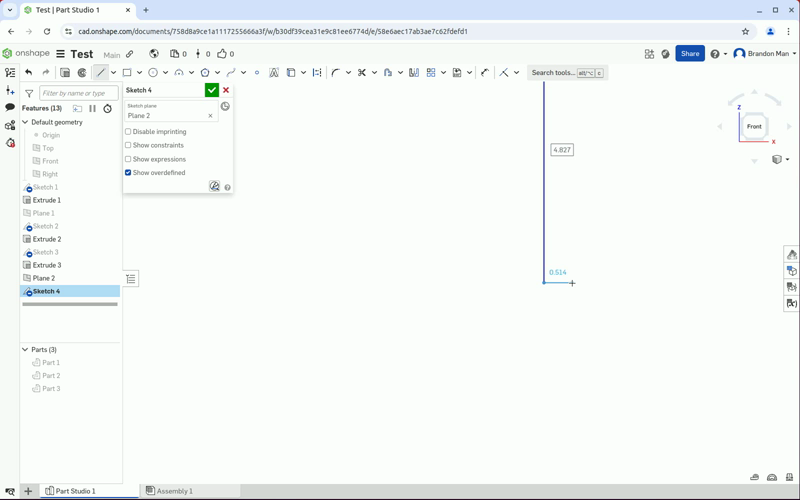
scroll(-6)
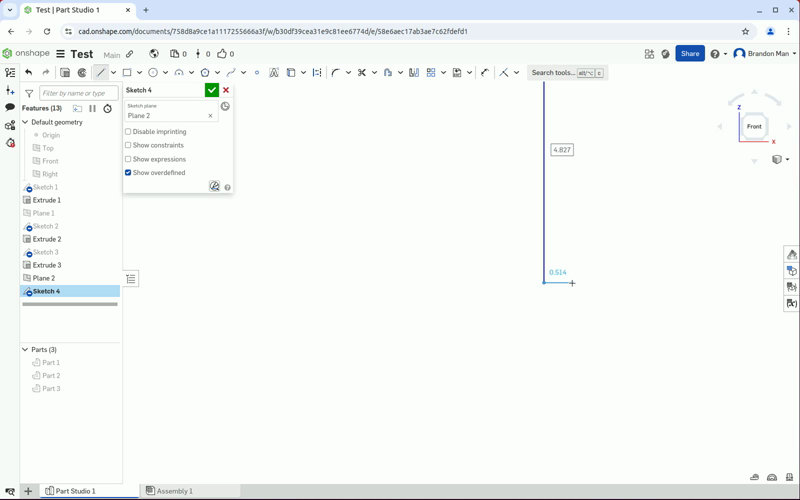
scroll(-6)
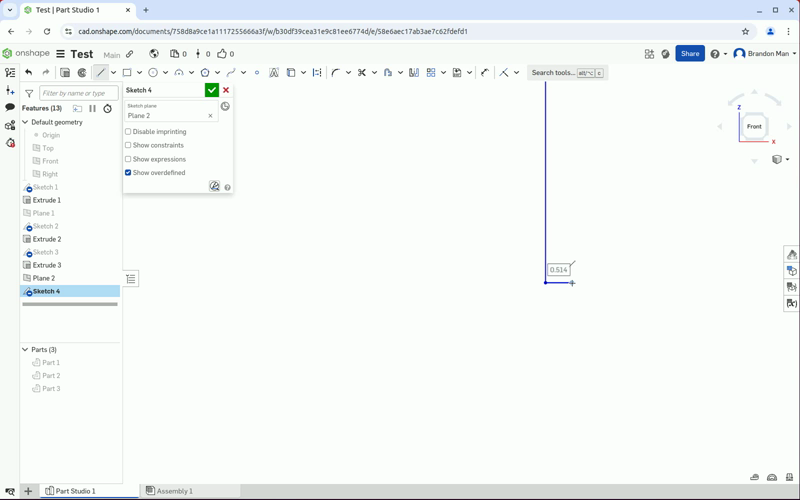
scroll(-6)
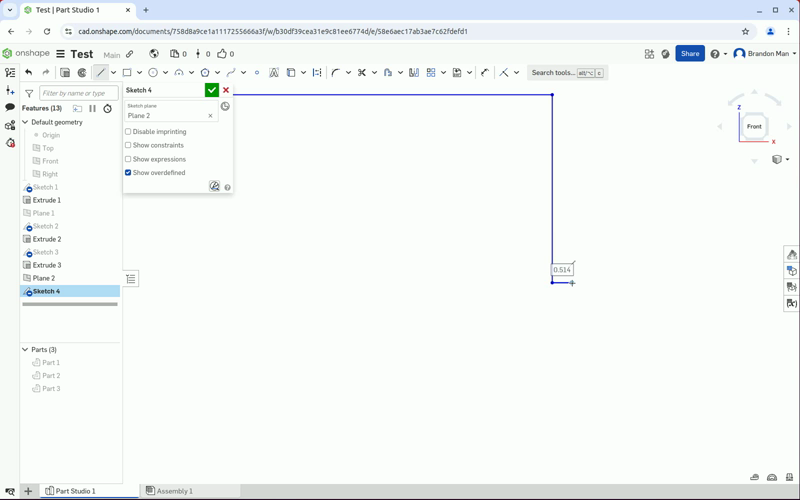
scroll(-6)
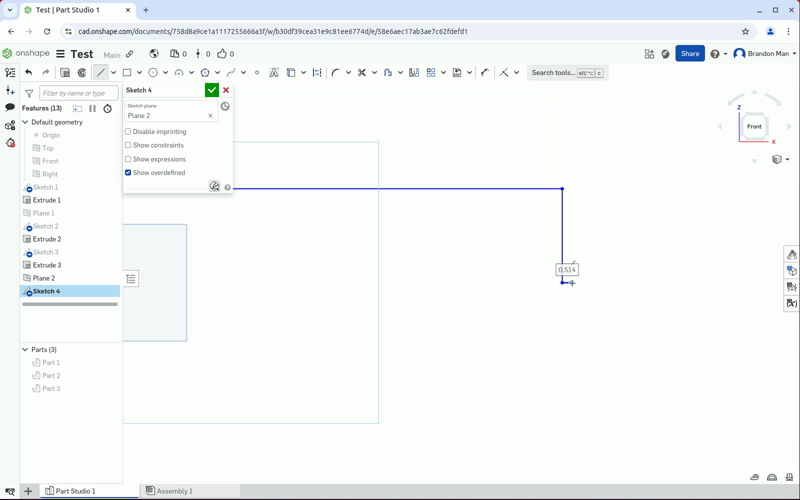
scroll(-6)
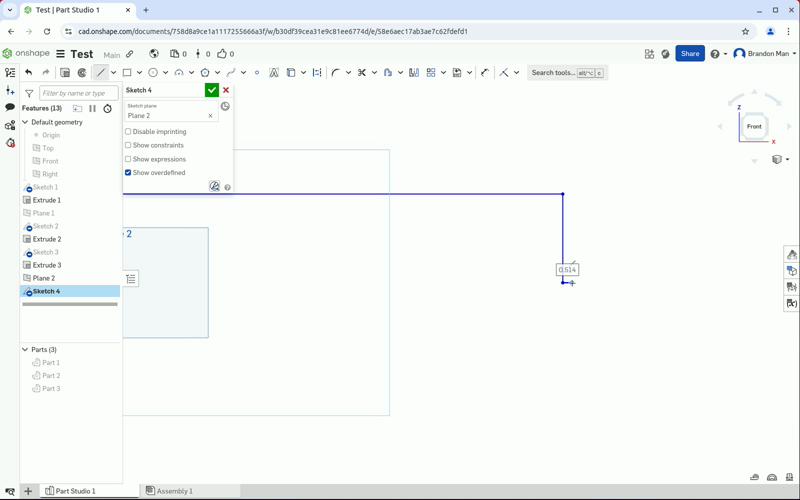
scroll(-6)
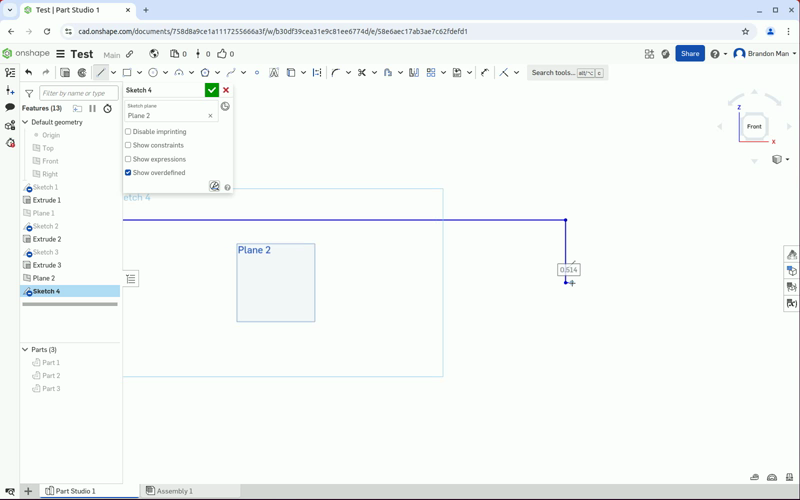
scroll(-6)
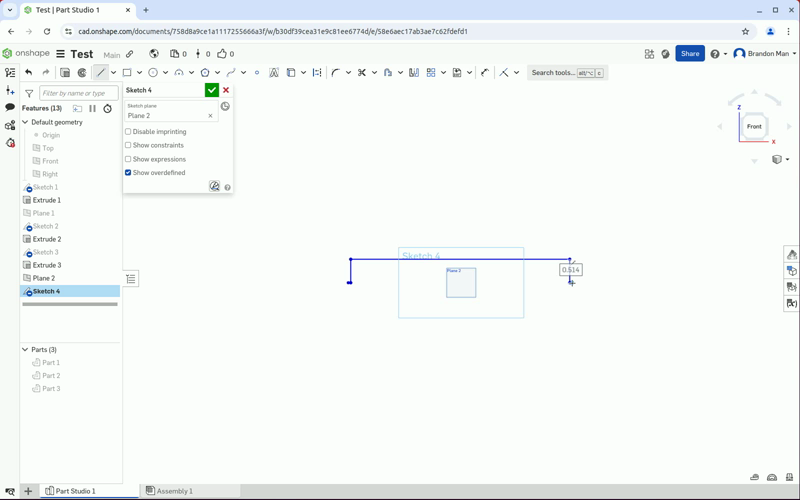
key_up(shift)
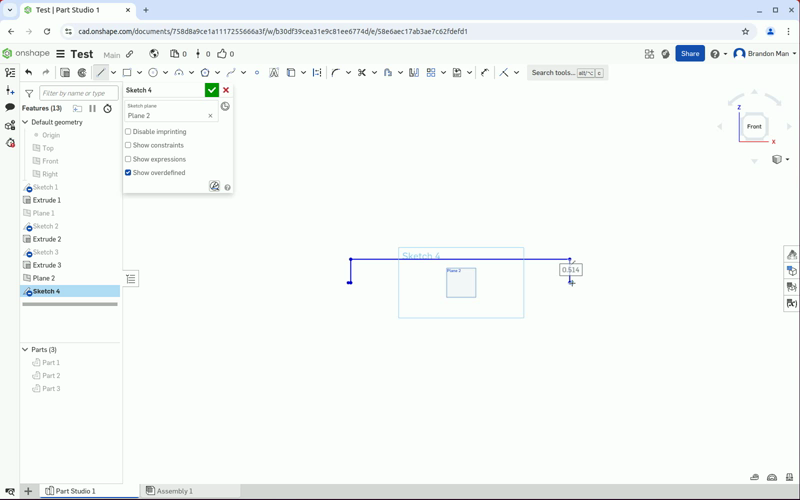
key_down(shift)
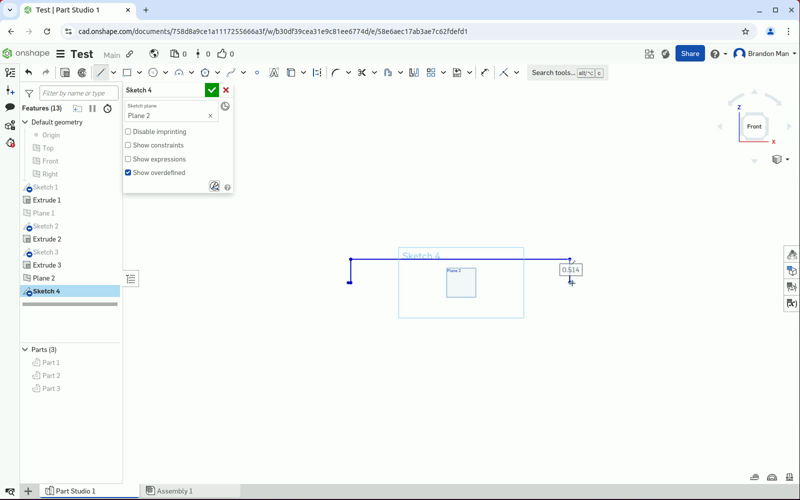
mouse_move(589, 282)
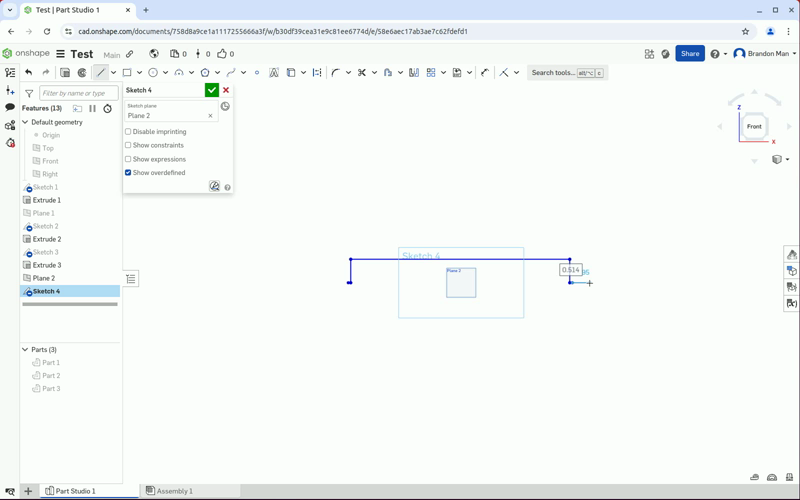
mouse_move(572, 257)
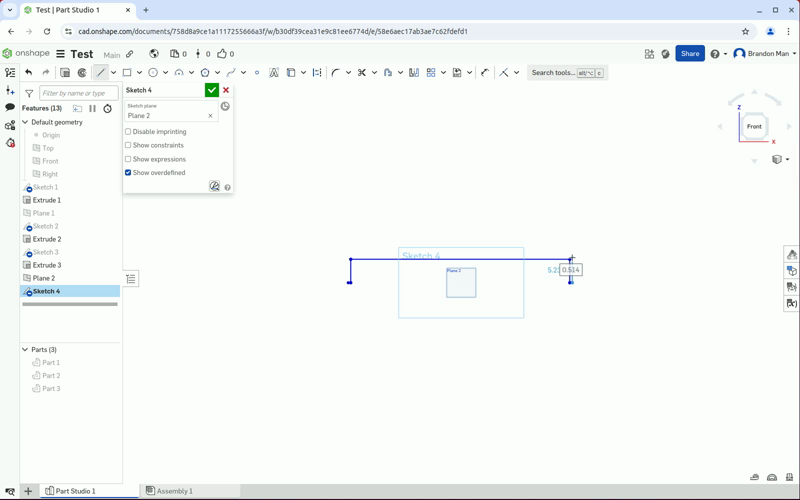
scroll(6)
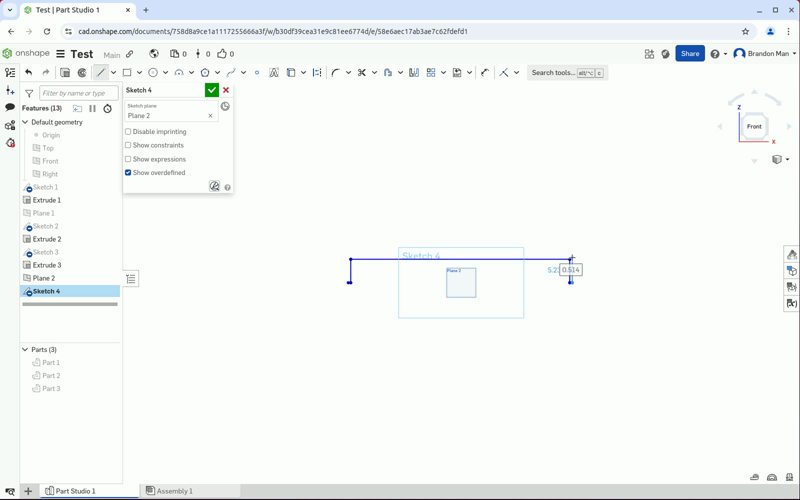
scroll(6)
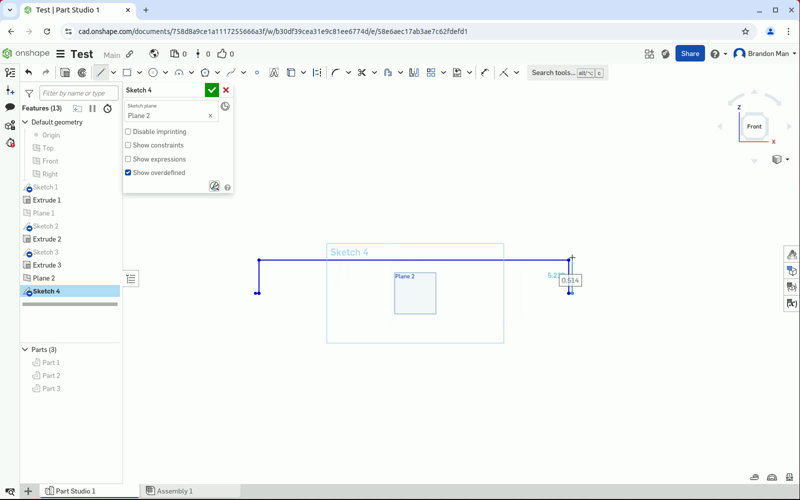
scroll(6)
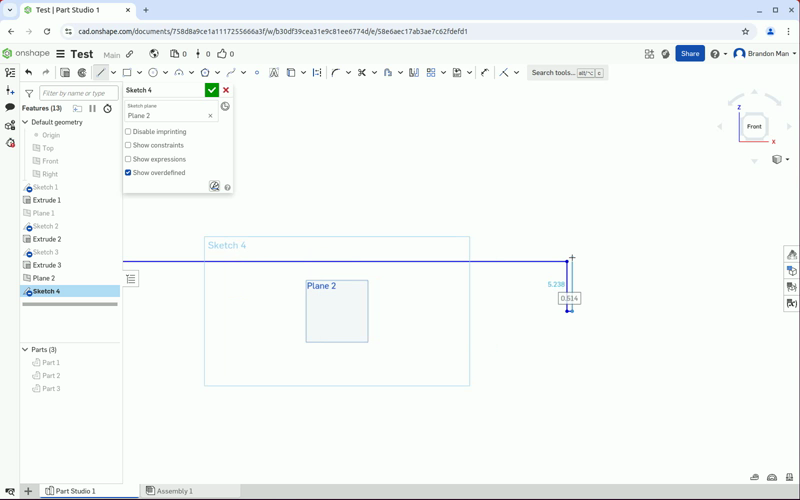
scroll(6)
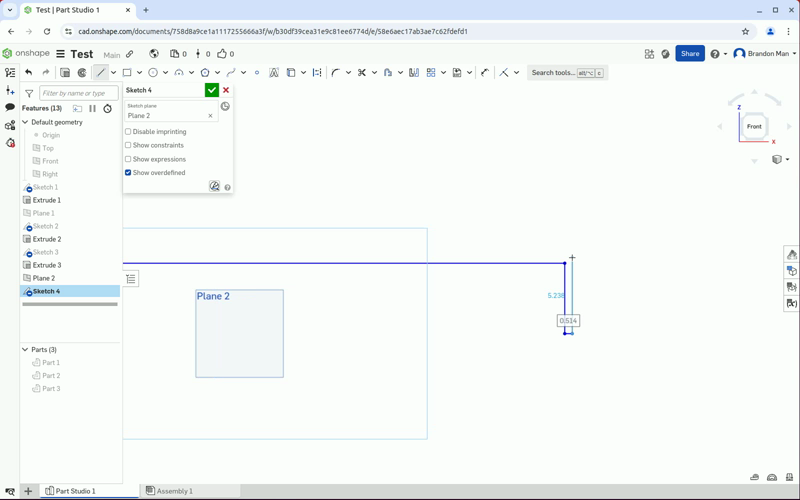
scroll(6)
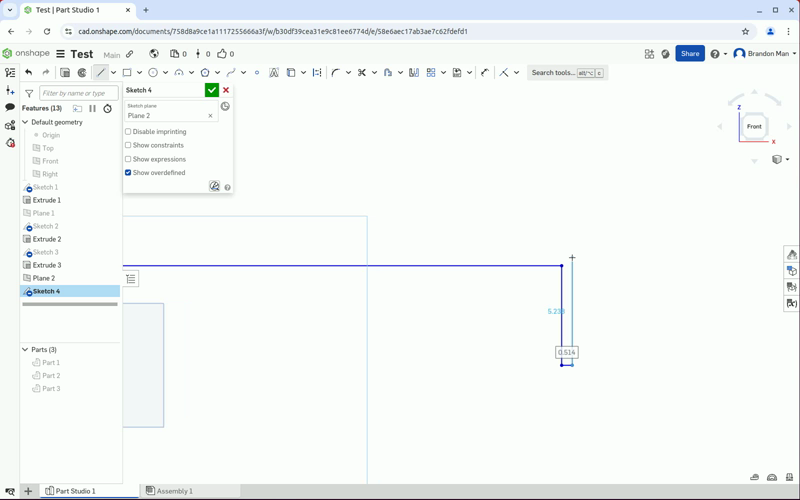
scroll(6)
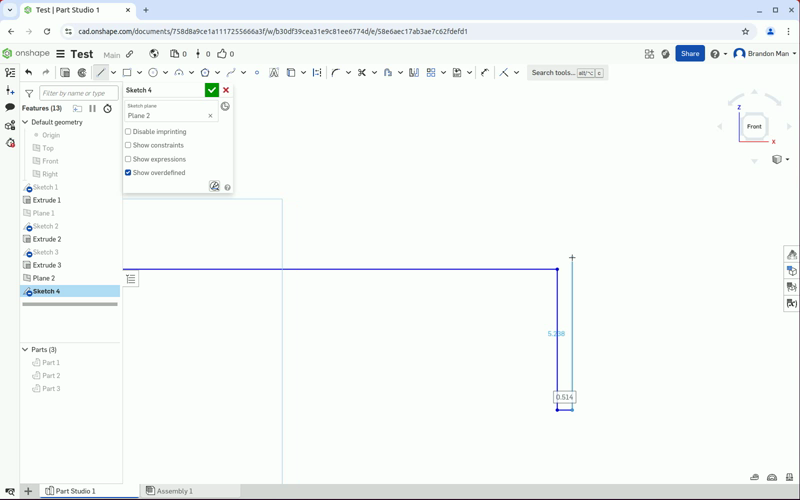
scroll(6)
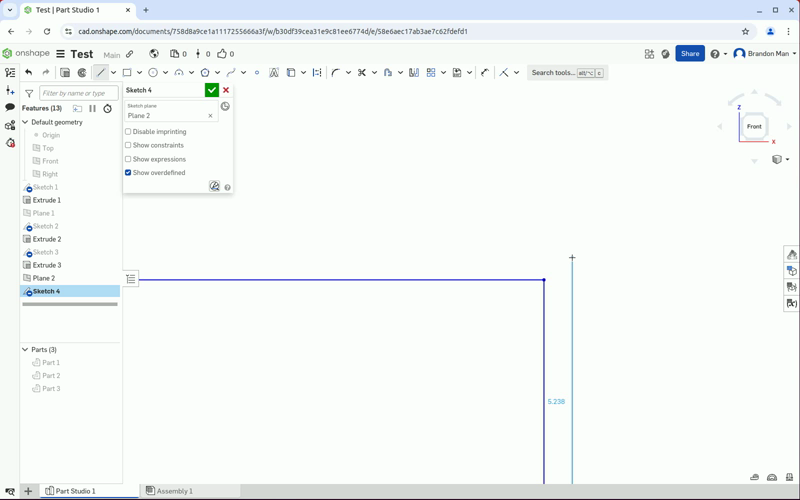
click(572, 257)
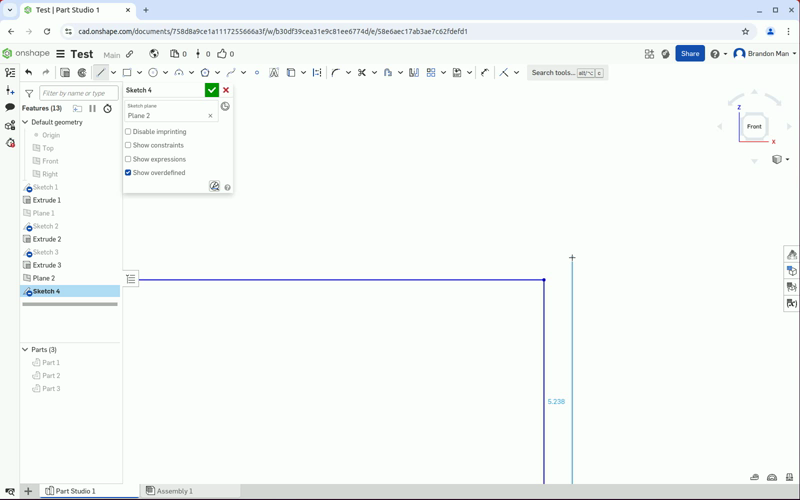
scroll(-6)
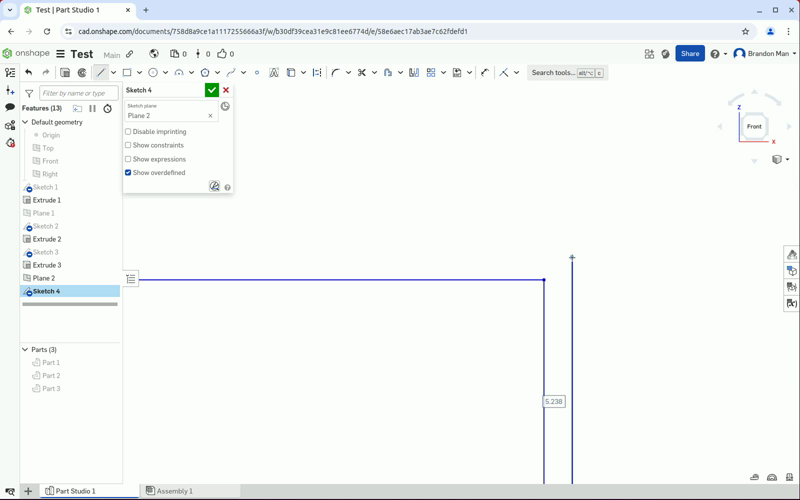
scroll(-6)
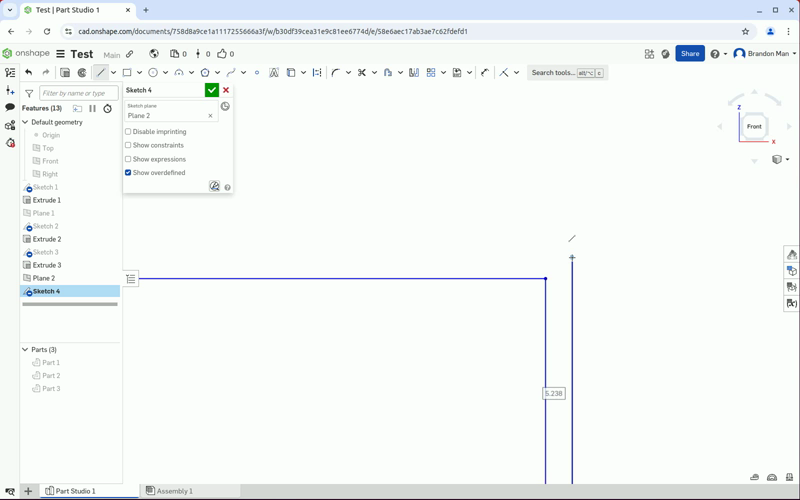
scroll(-6)
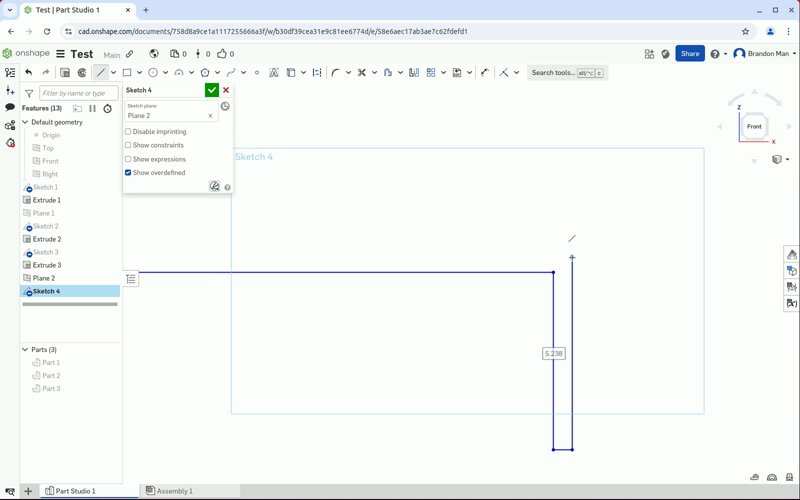
scroll(-6)
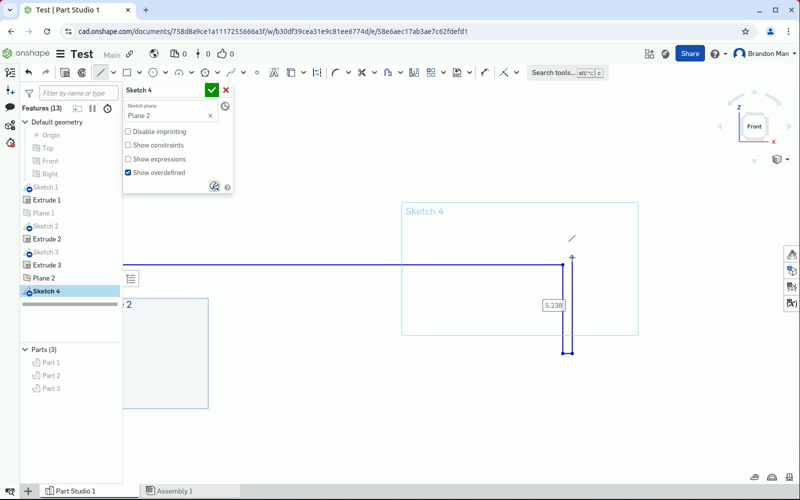
scroll(-6)
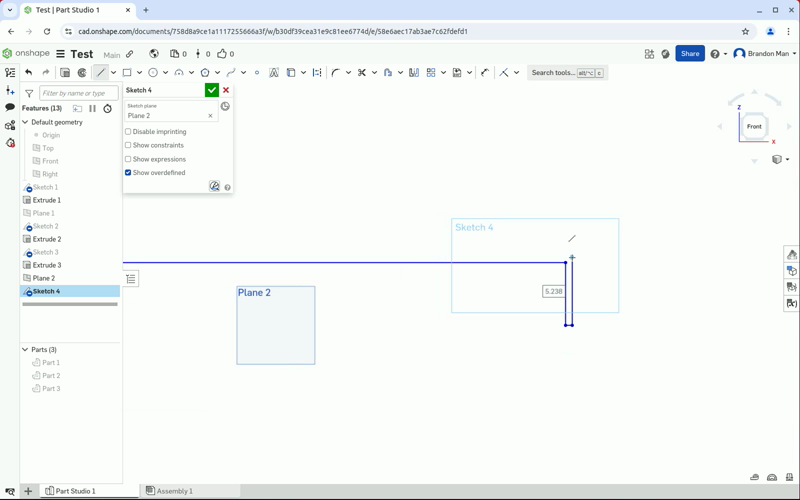
scroll(-6)
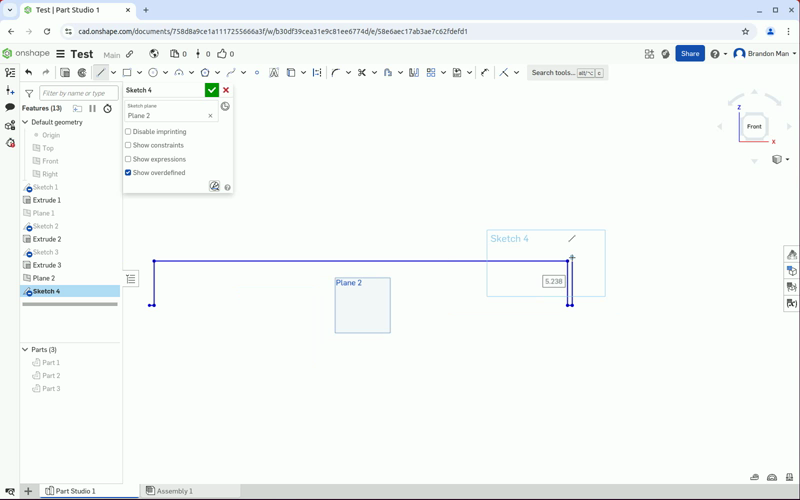
scroll(-6)
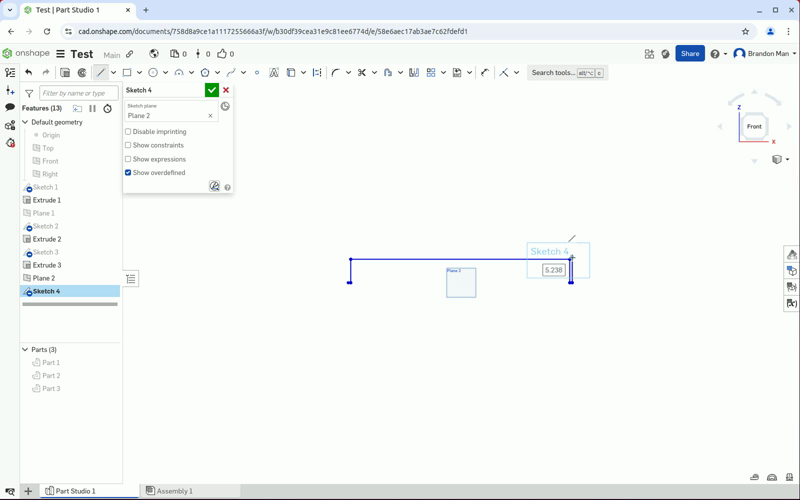
key_up(shift)
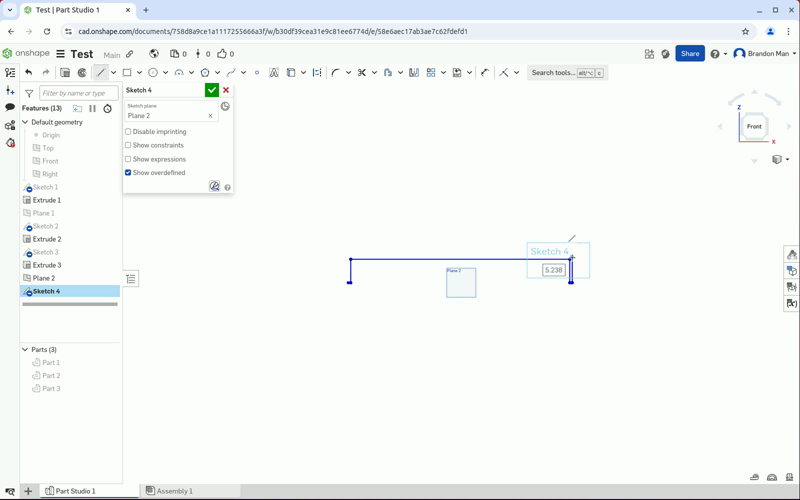
key_down(shift)
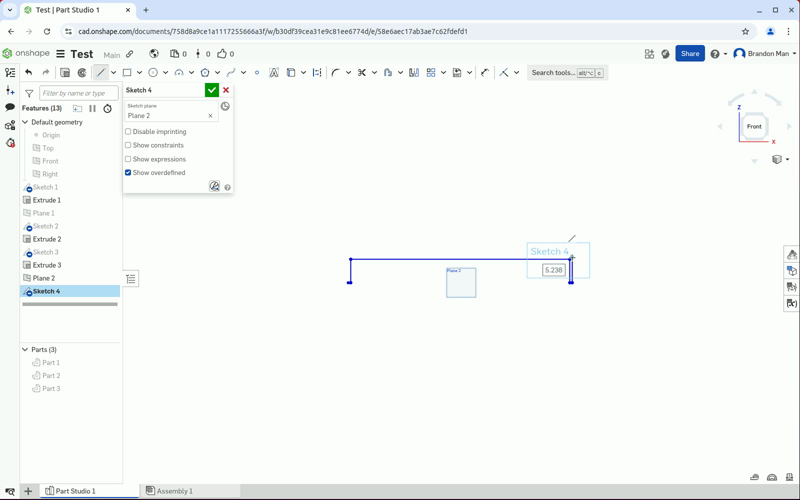
mouse_move(348, 257)
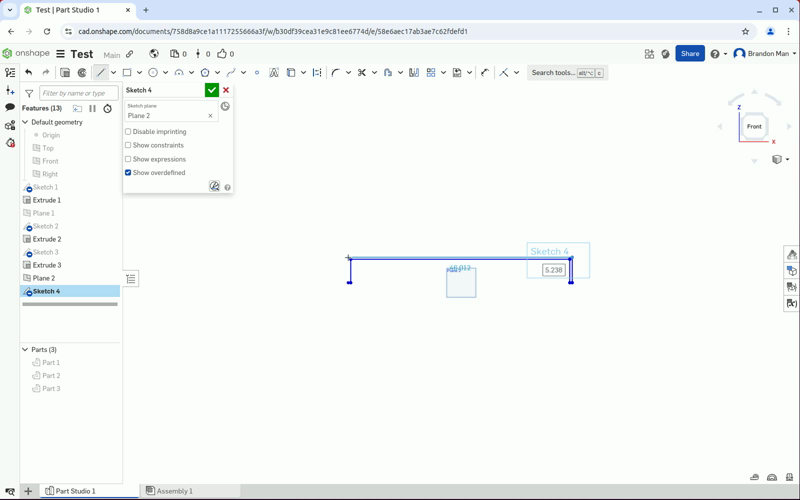
scroll(6)
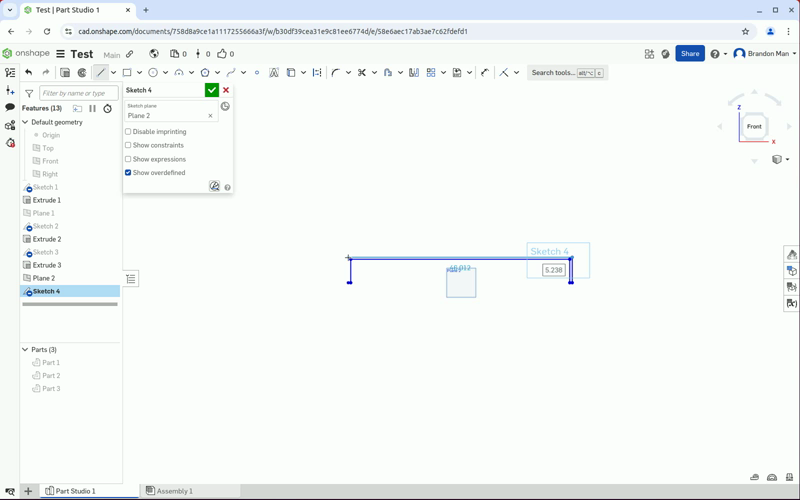
scroll(6)
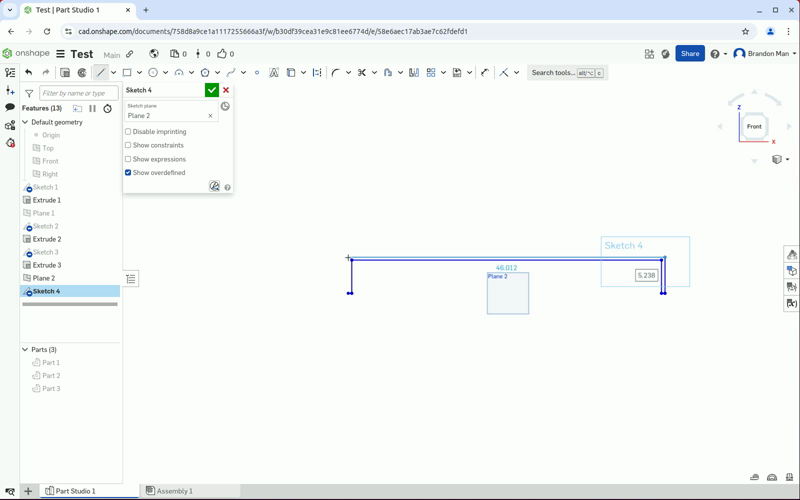
scroll(6)
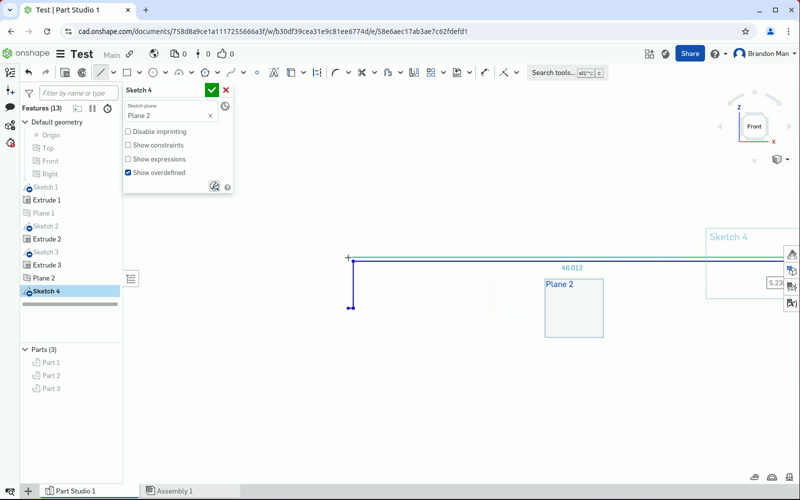
scroll(6)
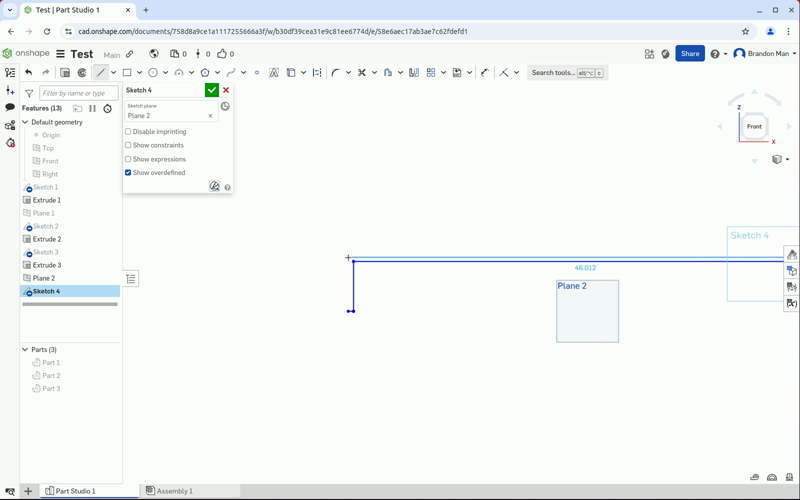
scroll(6)
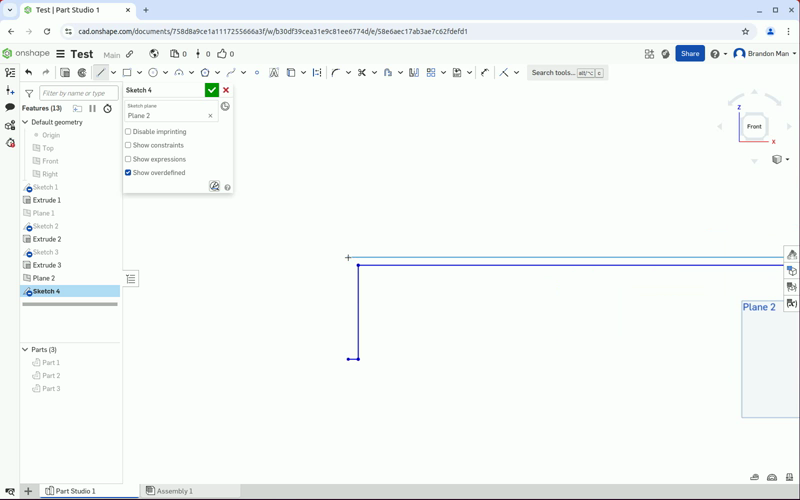
scroll(6)
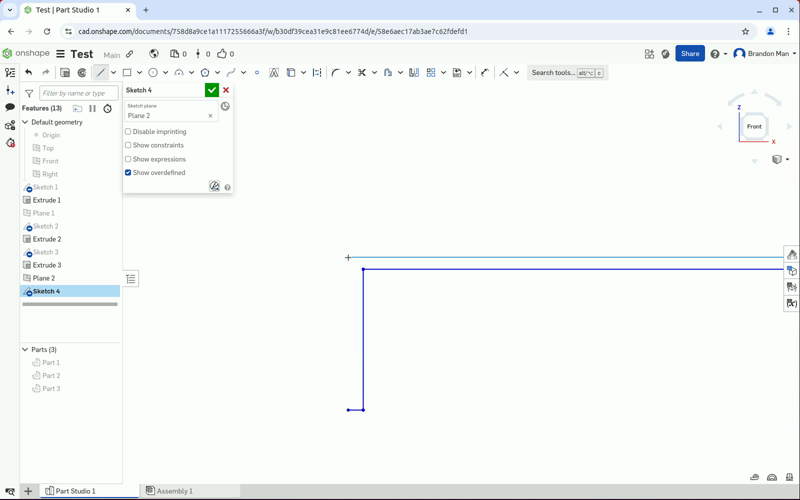
scroll(6)
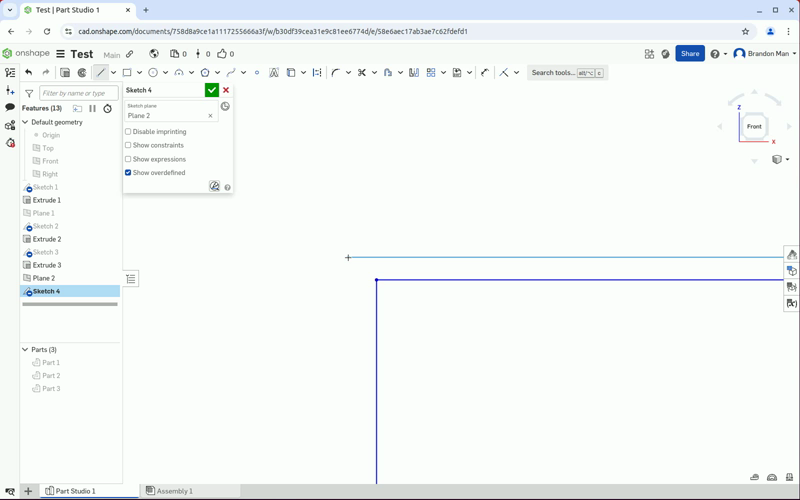
click(348, 257)
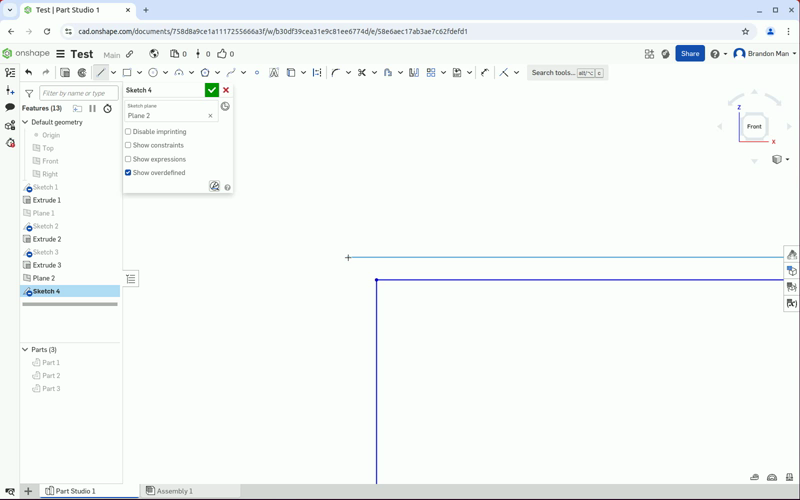
scroll(-6)
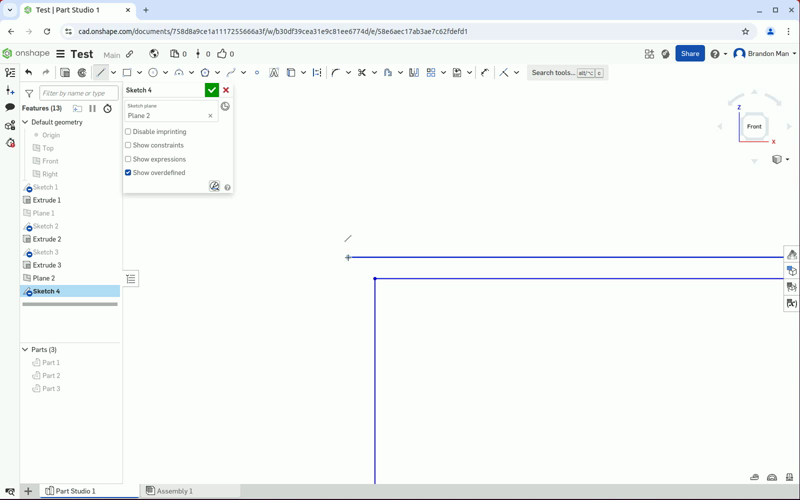
scroll(-6)
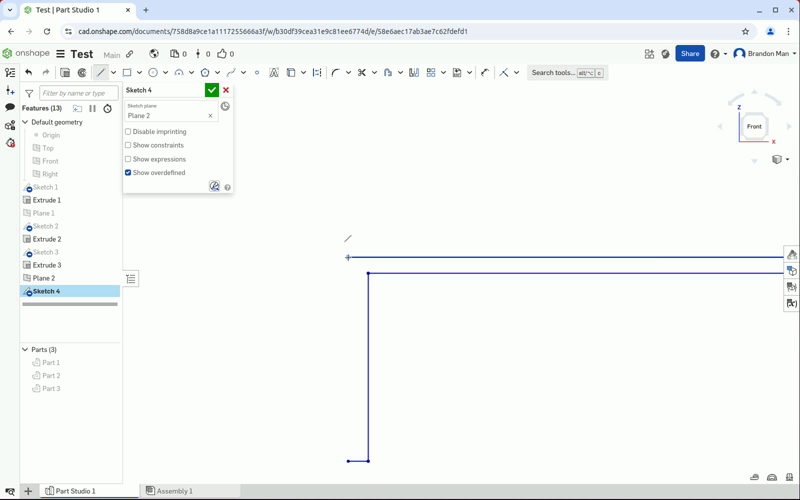
scroll(-6)
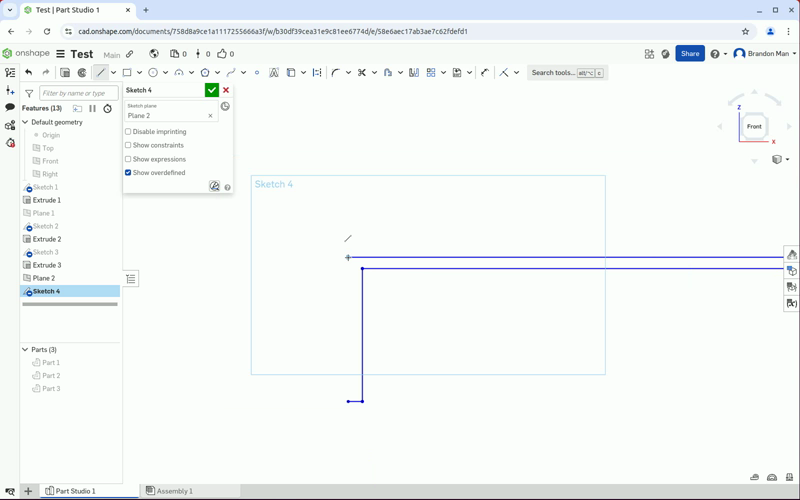
scroll(-6)
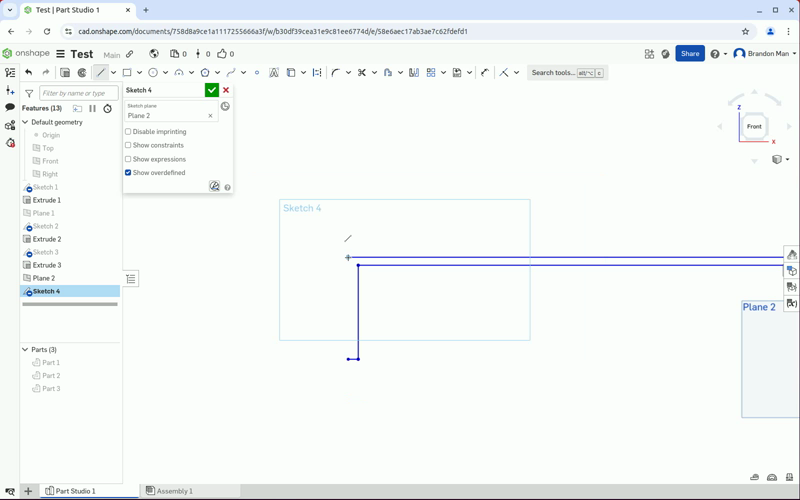
scroll(-6)
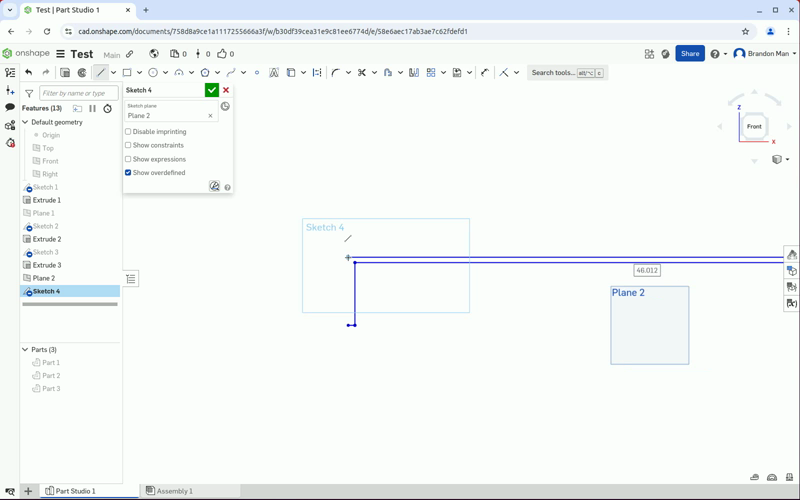
scroll(-6)
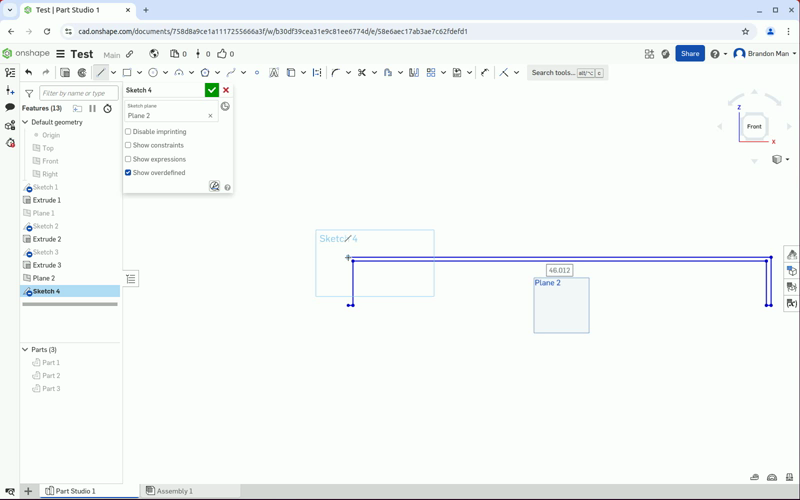
scroll(-6)
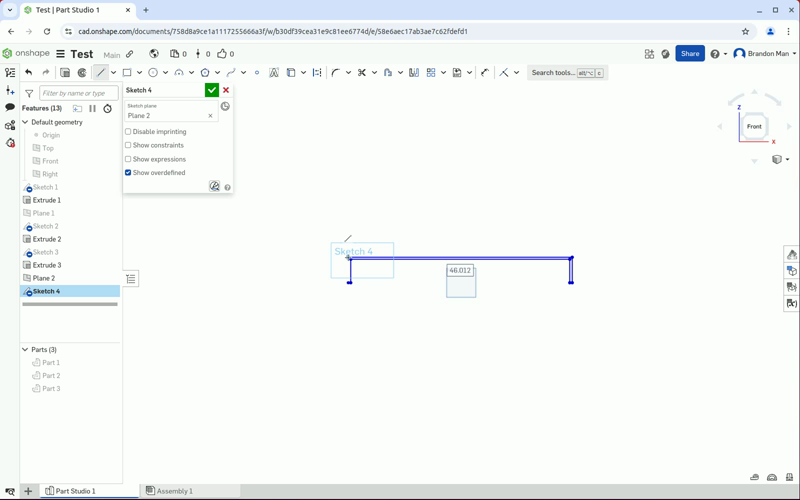
key_up(shift)
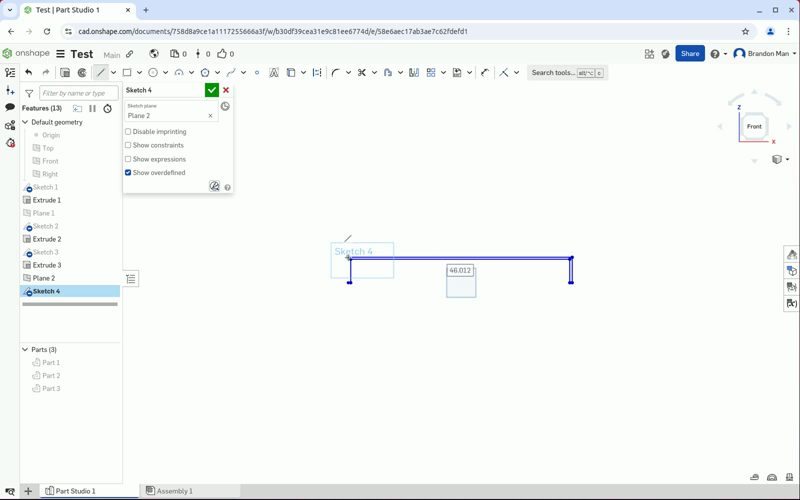
mouse_move(378, 257)
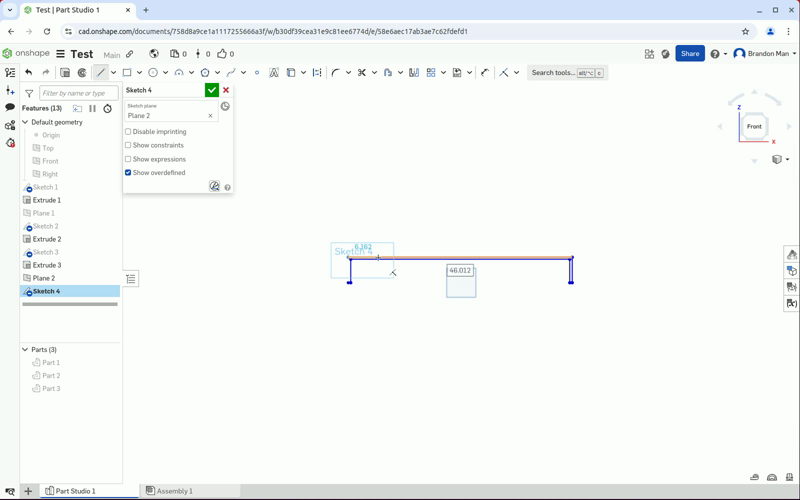
key_down(shift)
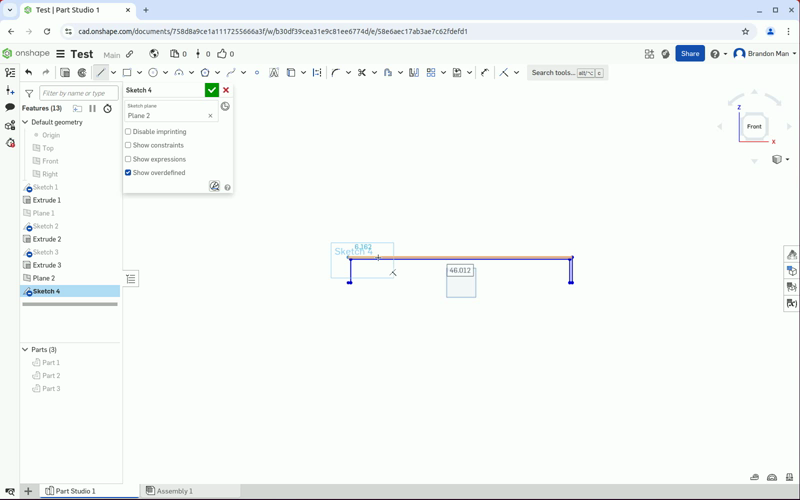
mouse_move(348, 282)
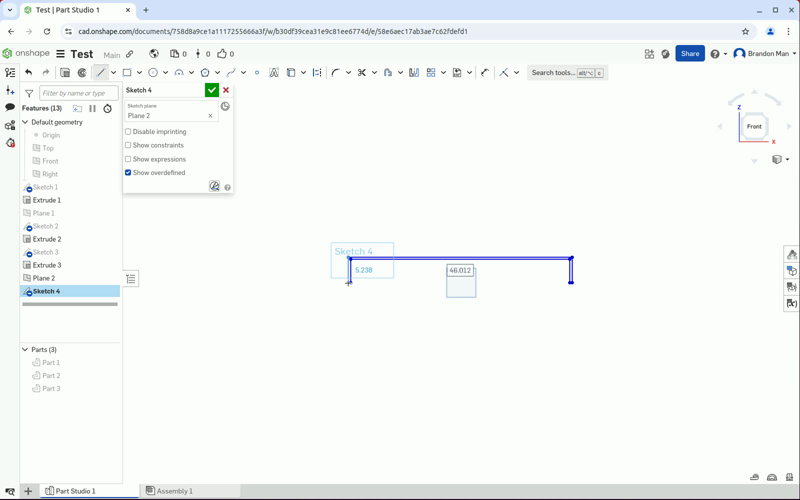
scroll(6)
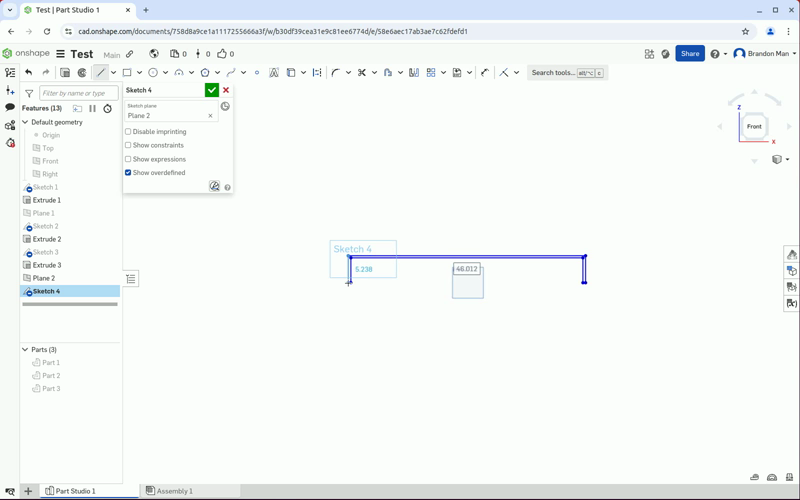
scroll(6)
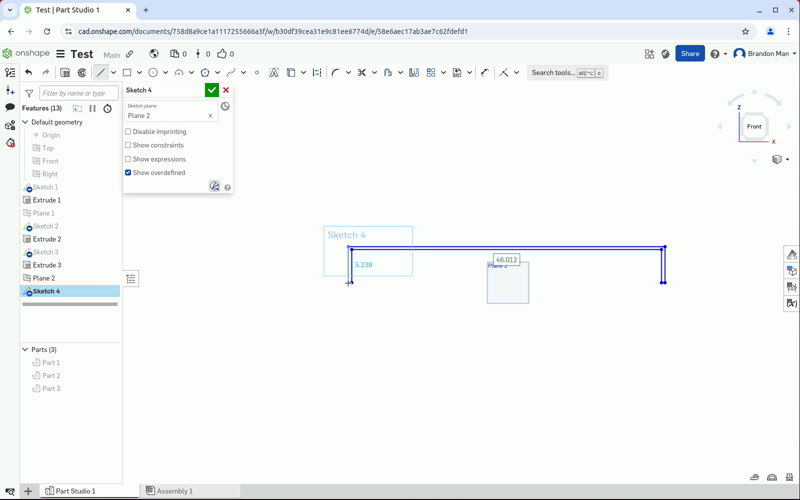
scroll(6)
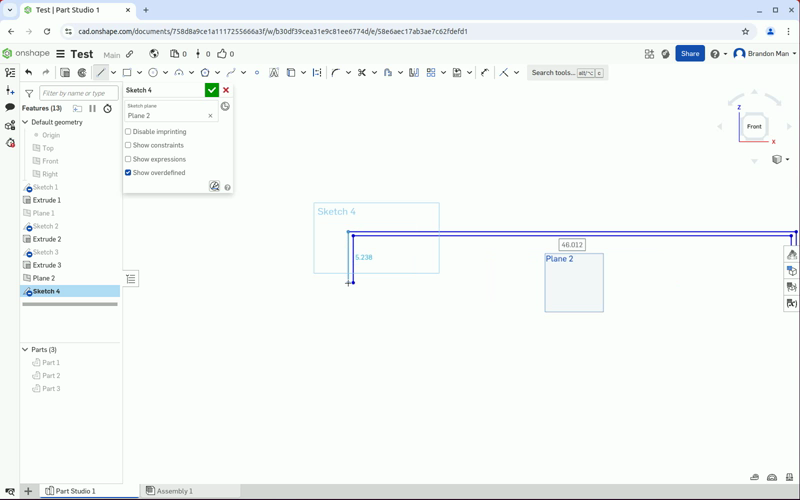
scroll(6)
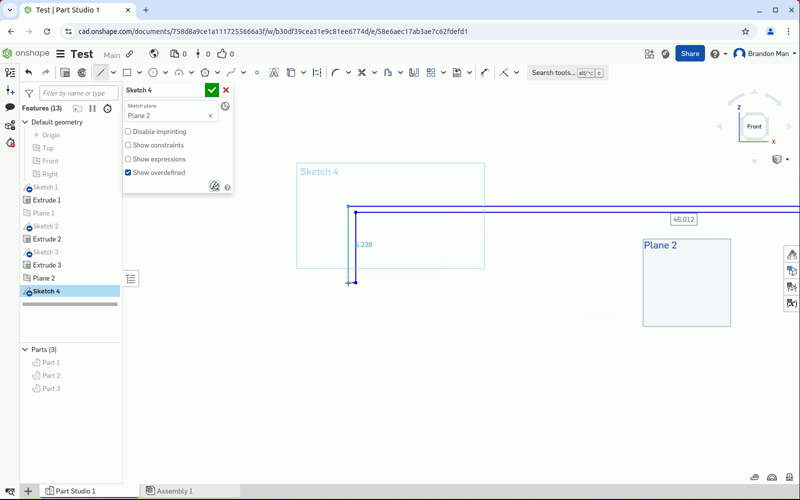
scroll(6)
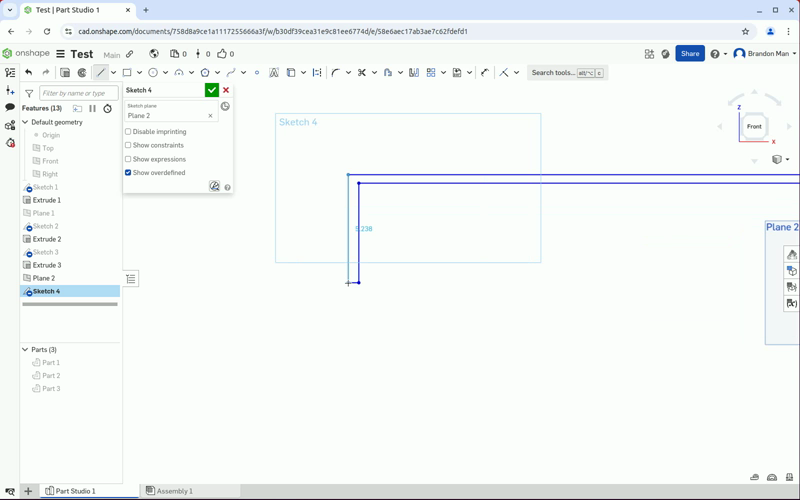
scroll(6)
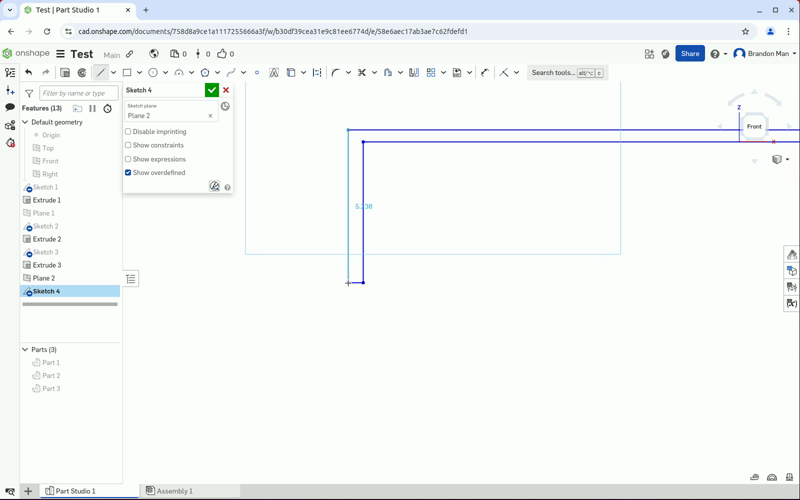
scroll(6)
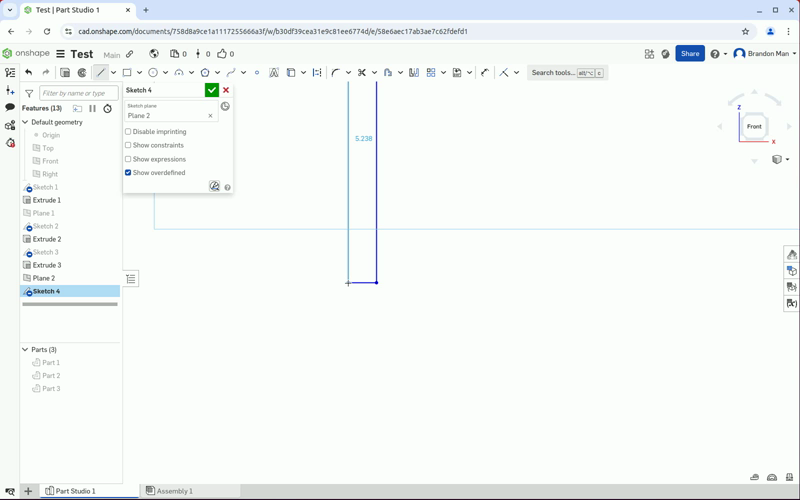
key_up(shift)
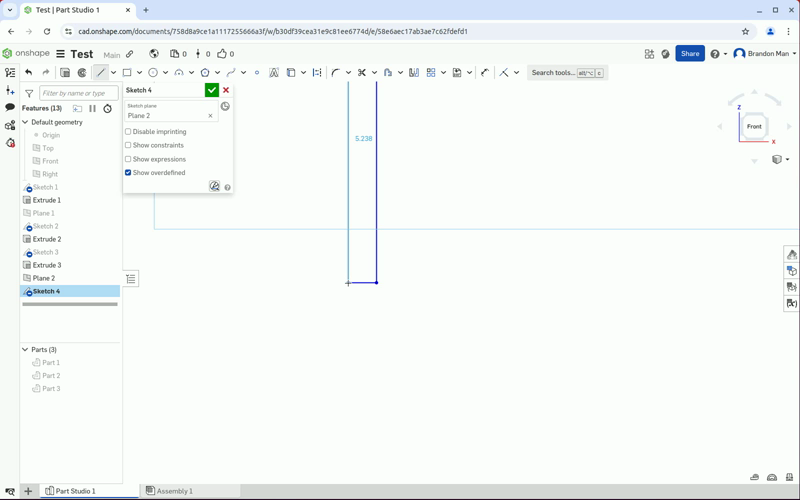
click(348, 282)
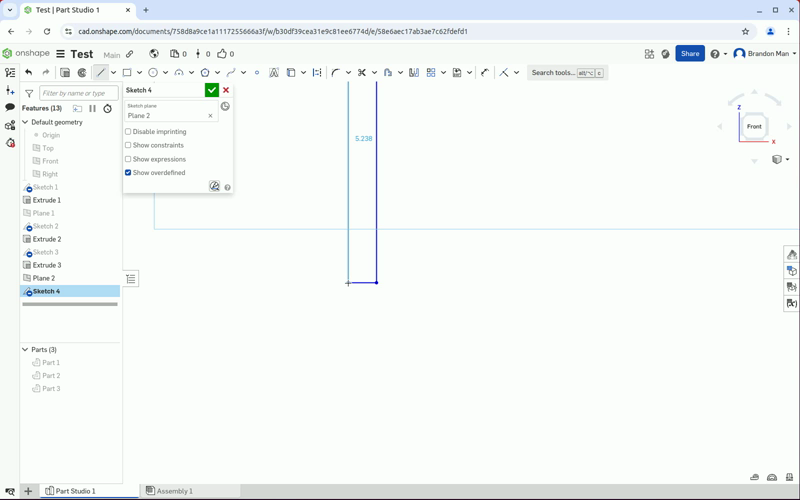
scroll(-6)
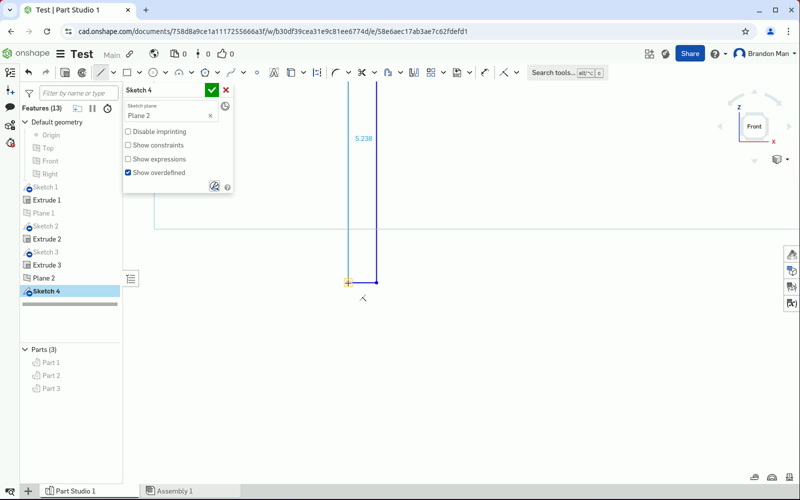
scroll(-6)
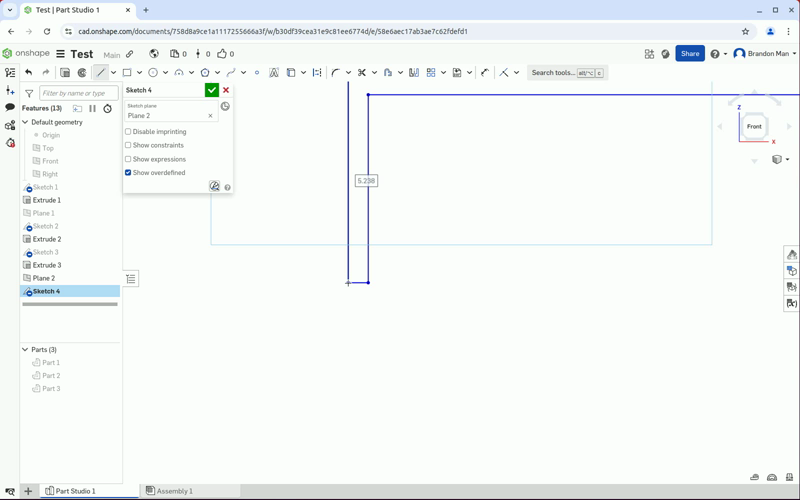
scroll(-6)
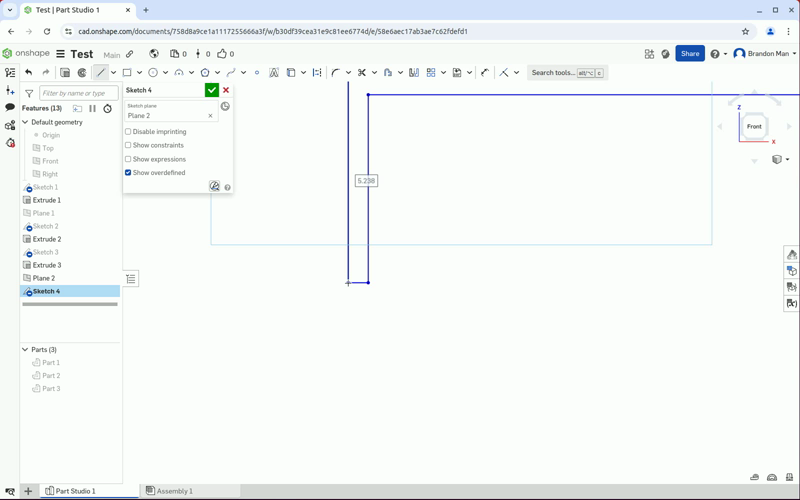
scroll(-6)
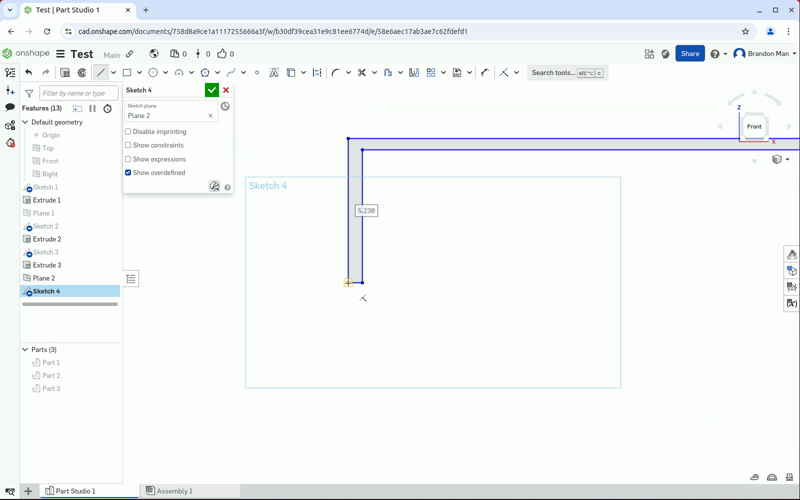
scroll(-6)
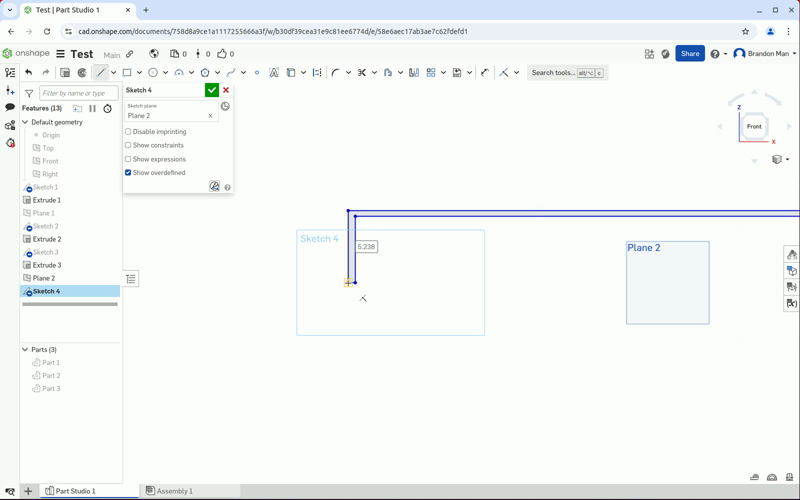
scroll(-6)
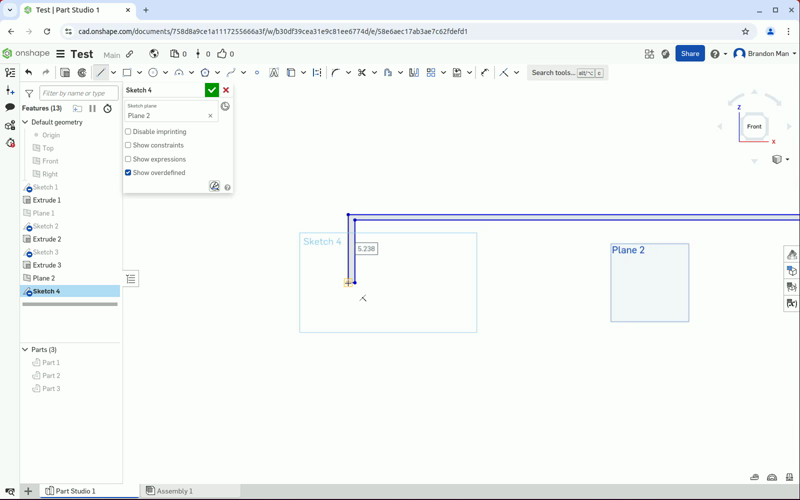
scroll(-6)
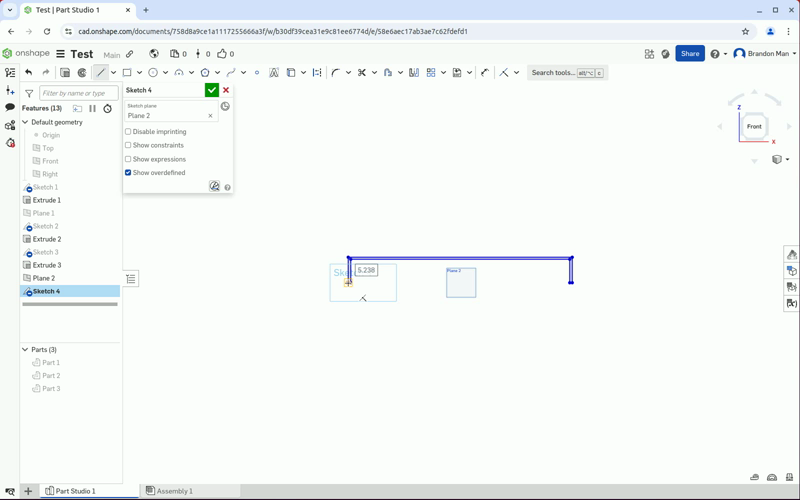
key(esc)
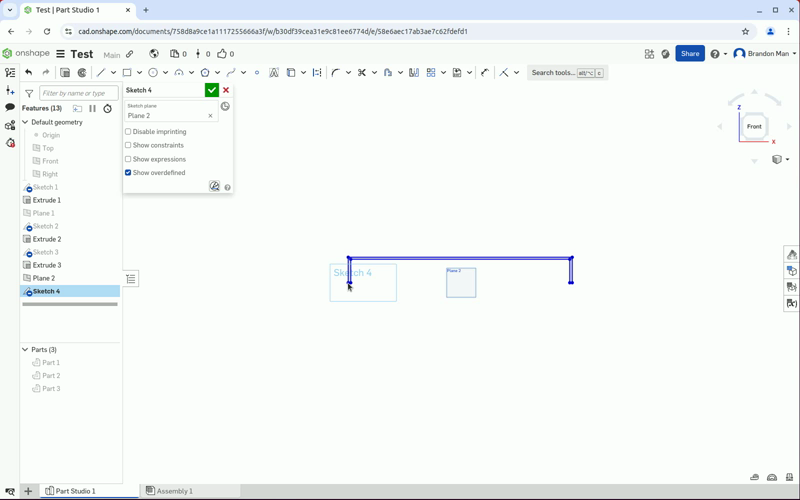
mouse_move(435, 257)
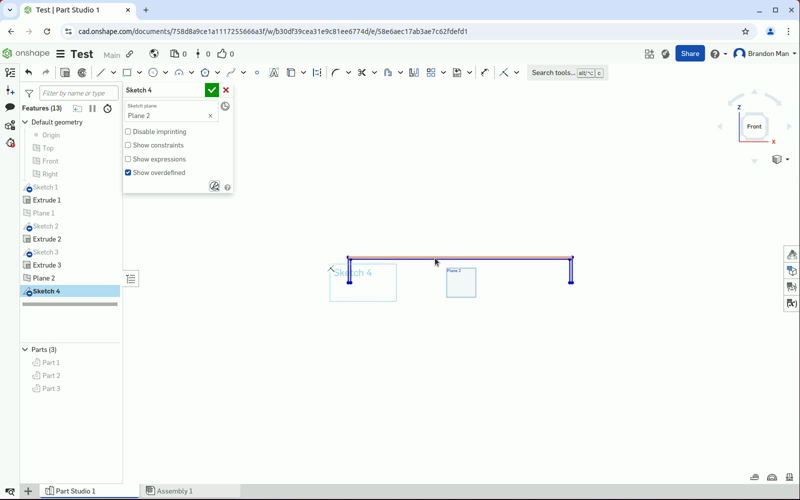
scroll(6)
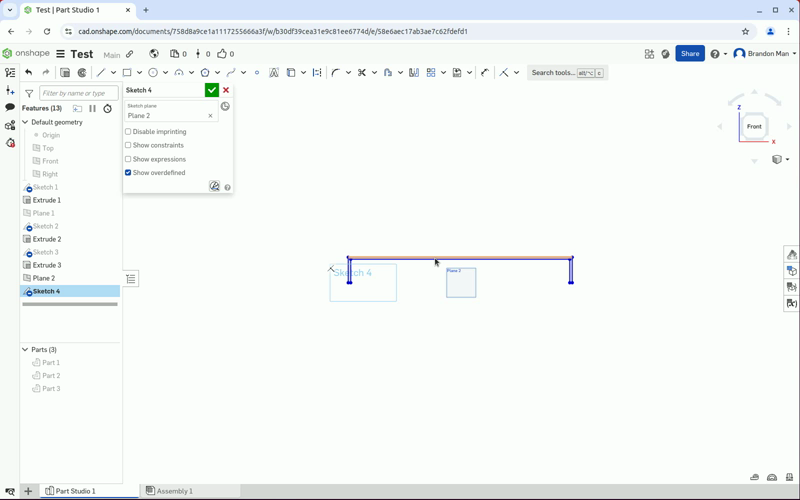
scroll(6)
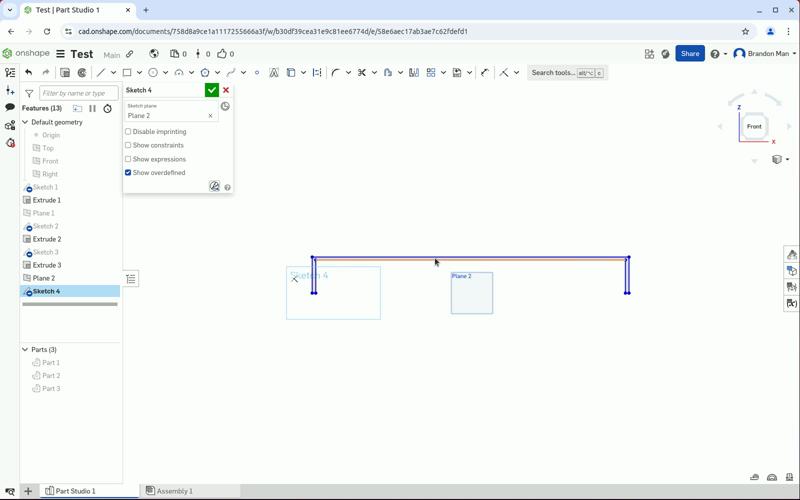
scroll(6)
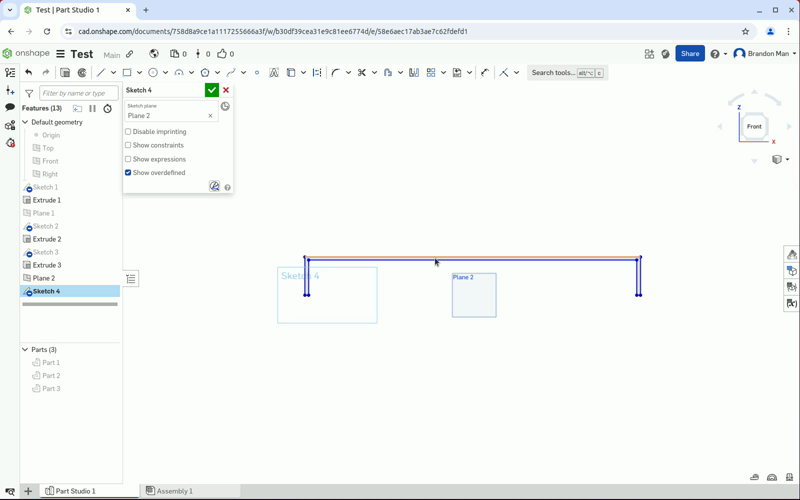
scroll(6)
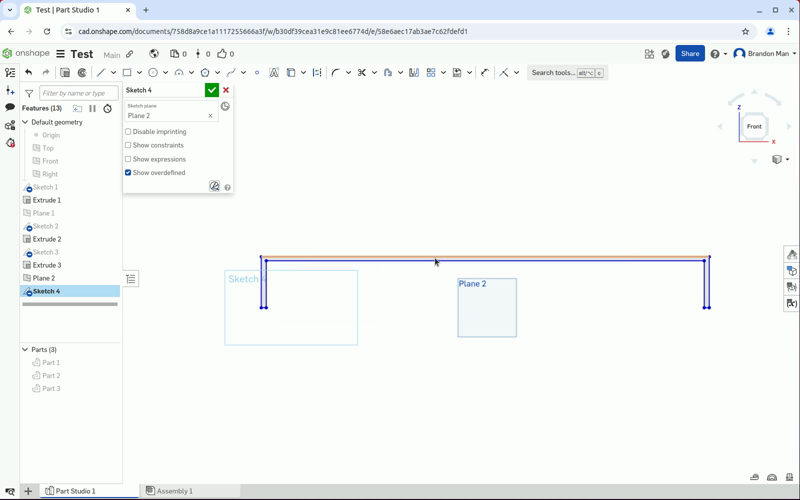
scroll(6)
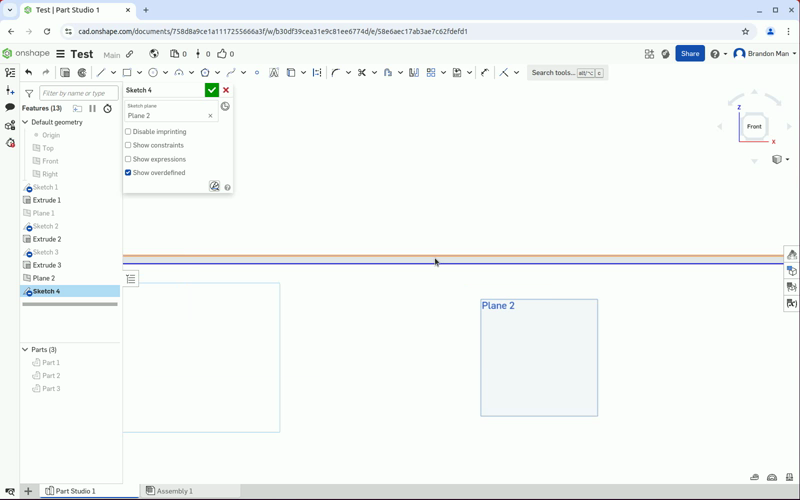
scroll(6)
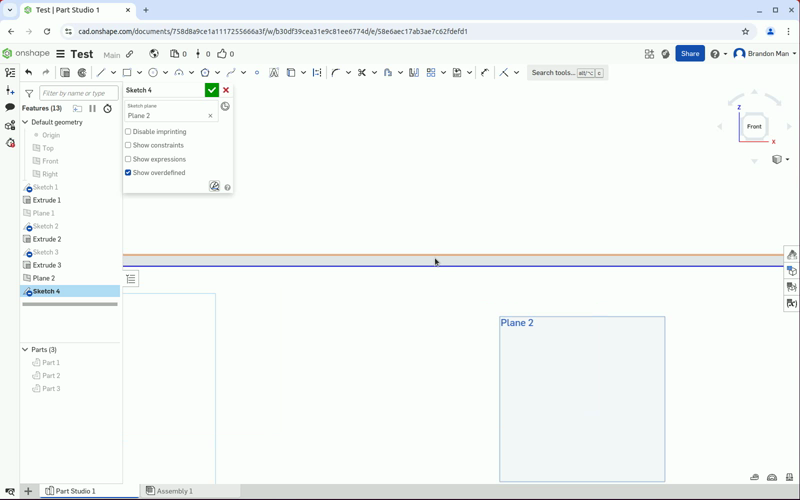
scroll(6)
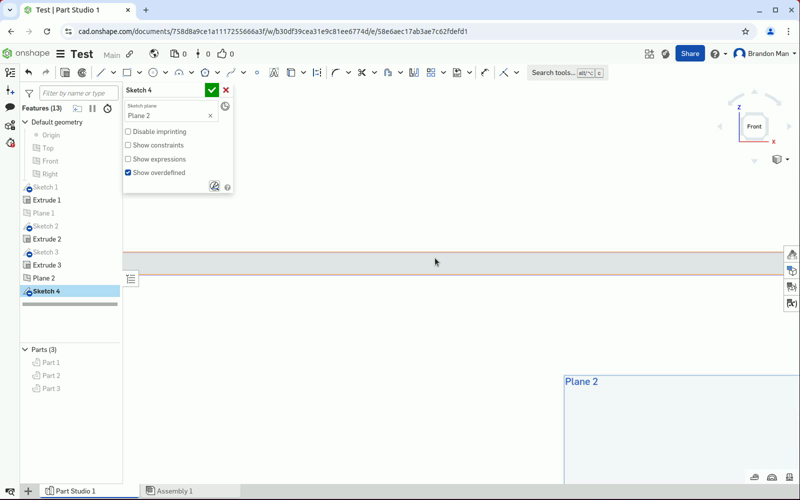
click(435, 257)
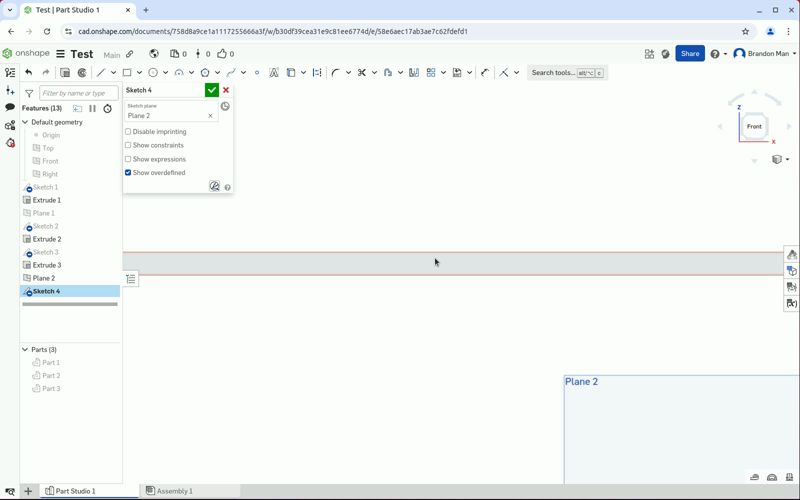
scroll(-6)
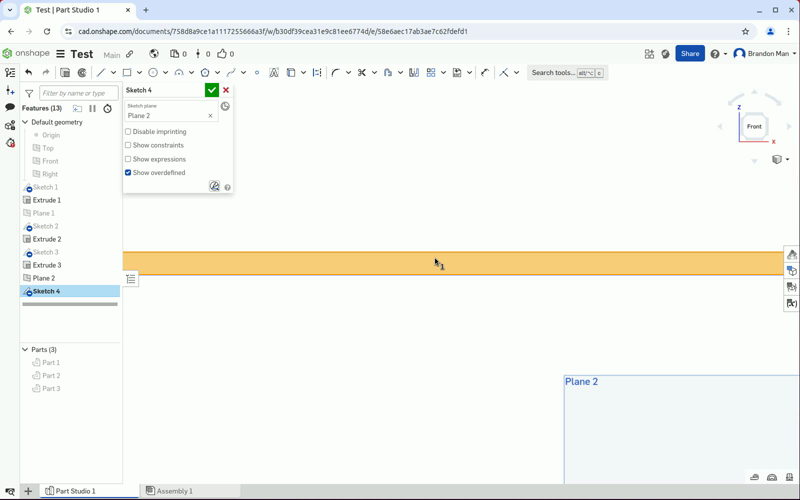
scroll(-6)
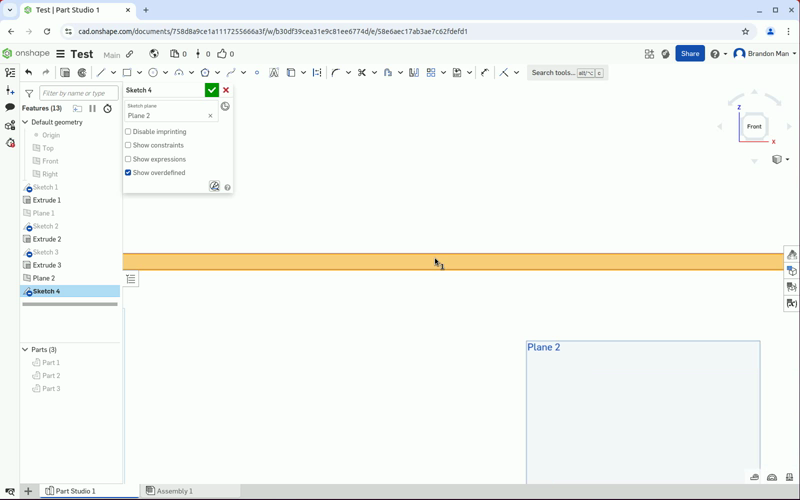
scroll(-6)
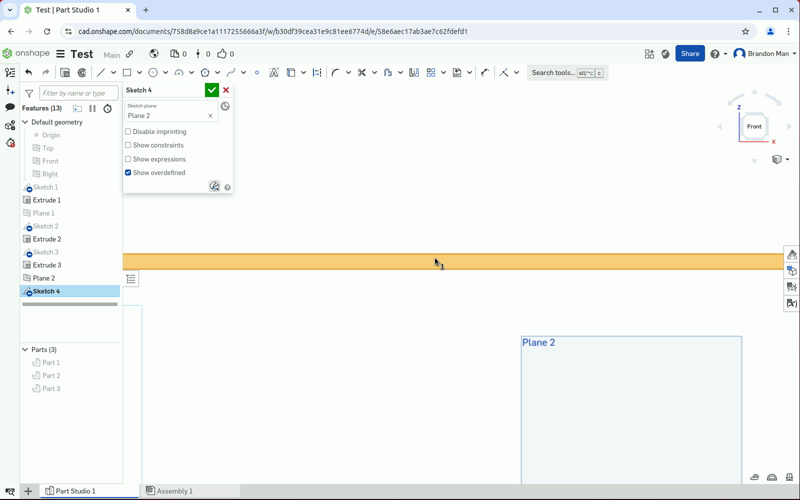
scroll(-6)
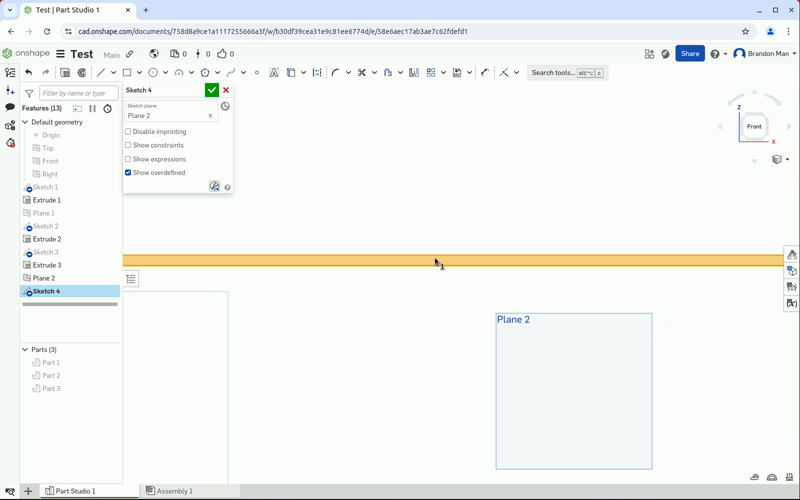
scroll(-6)
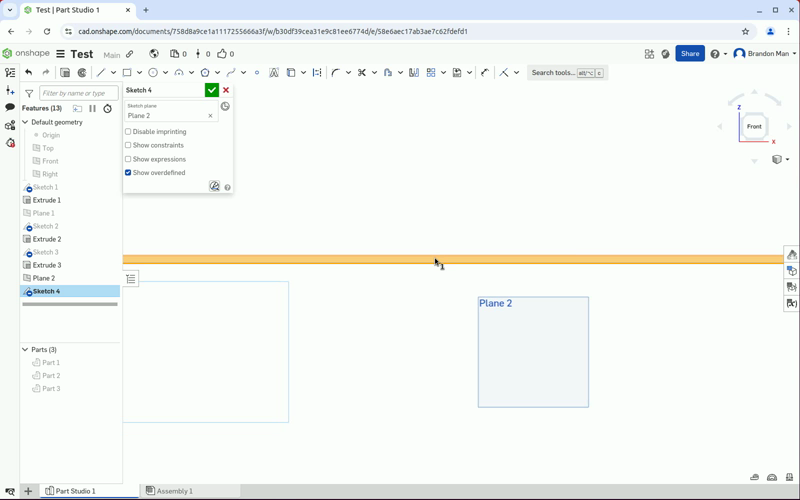
scroll(-6)
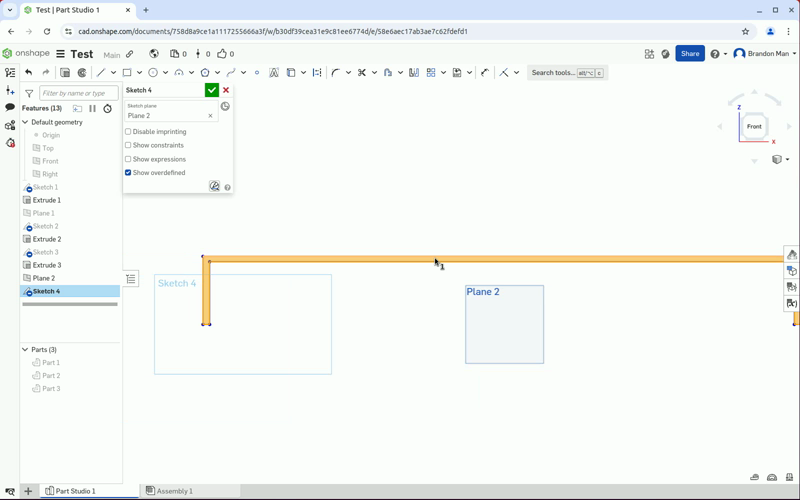
scroll(-6)
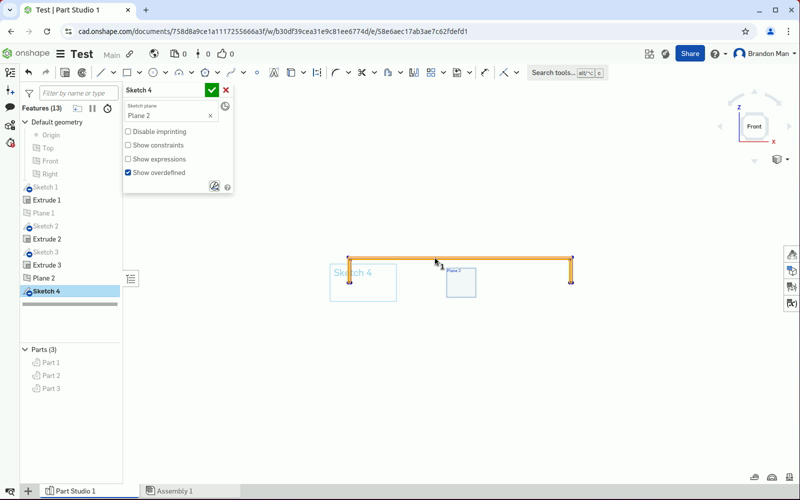
mouse_move(73, 352)
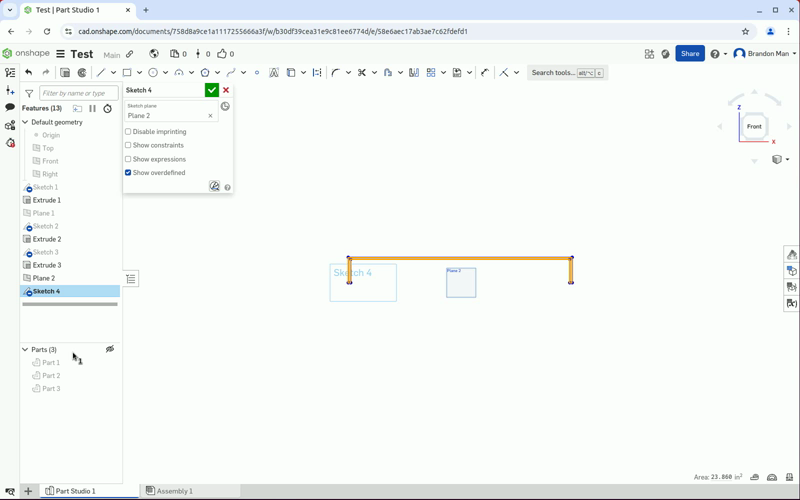
key(shift+y)
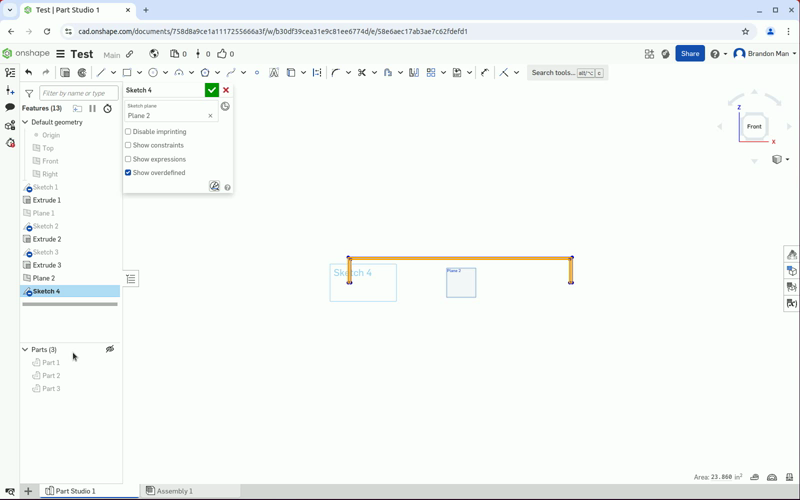
key(shift+e)
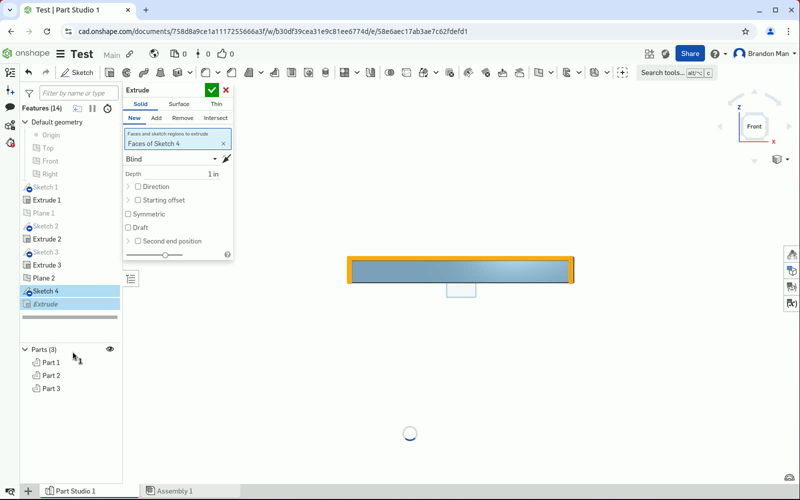
mouse_move(143, 106)
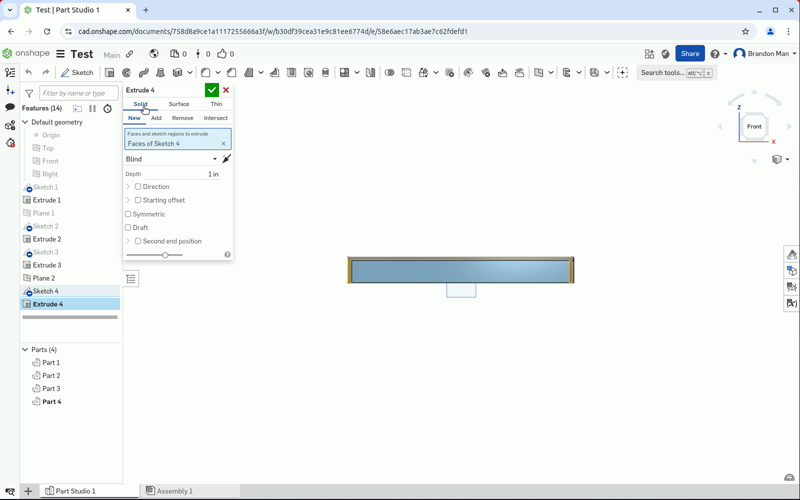
click(143, 106)
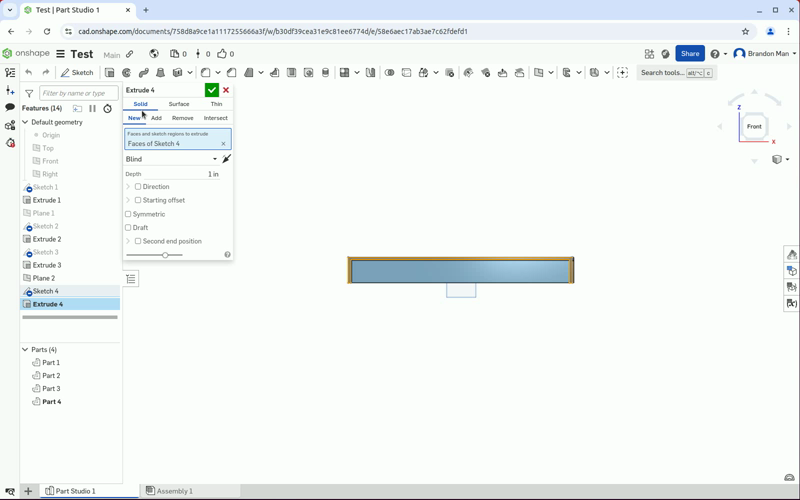
mouse_move(137, 120)
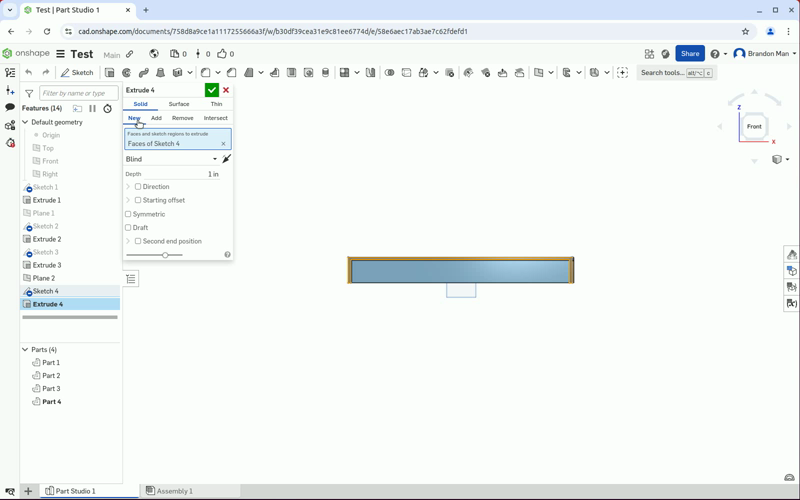
click(137, 120)
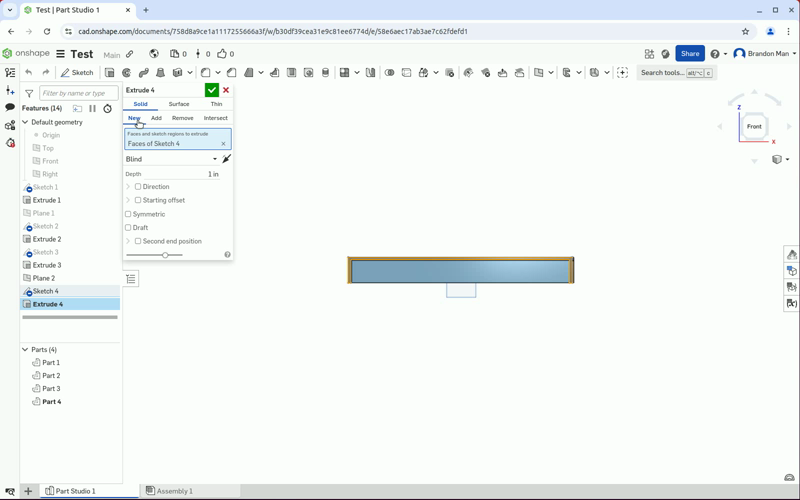
key(tab, 4)
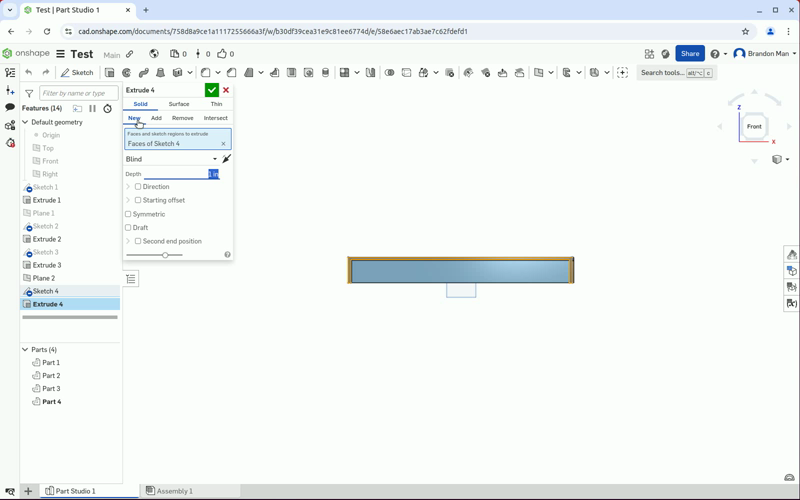
text(0.722)
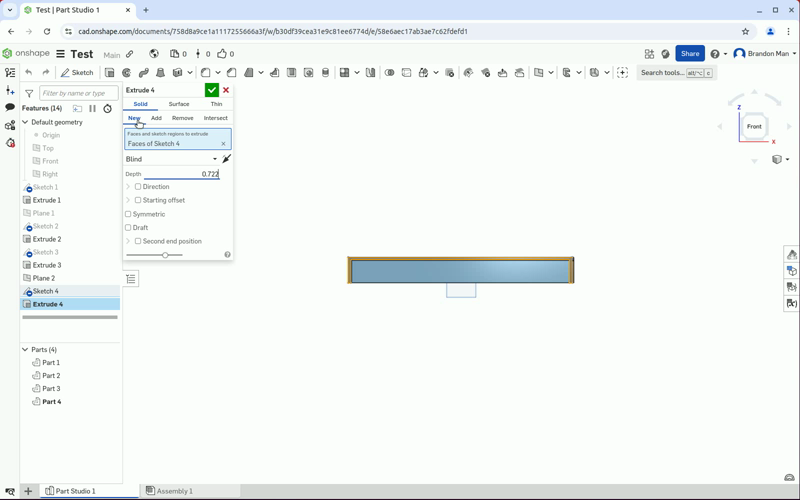
key(enter)
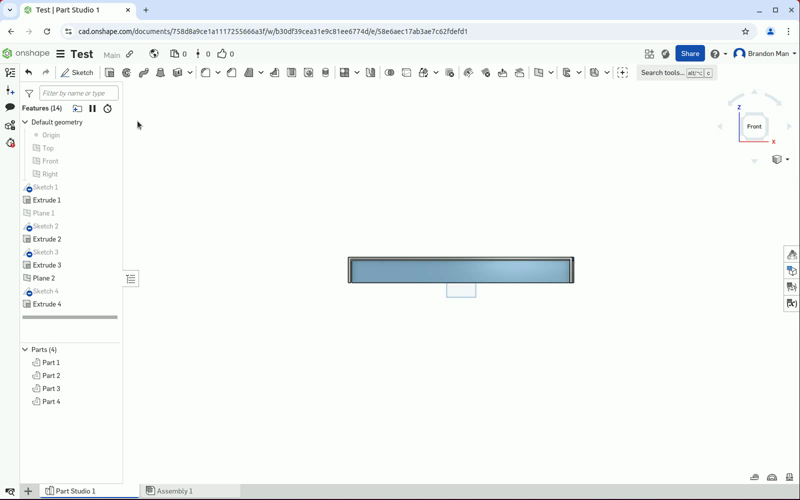
key(shift+h)
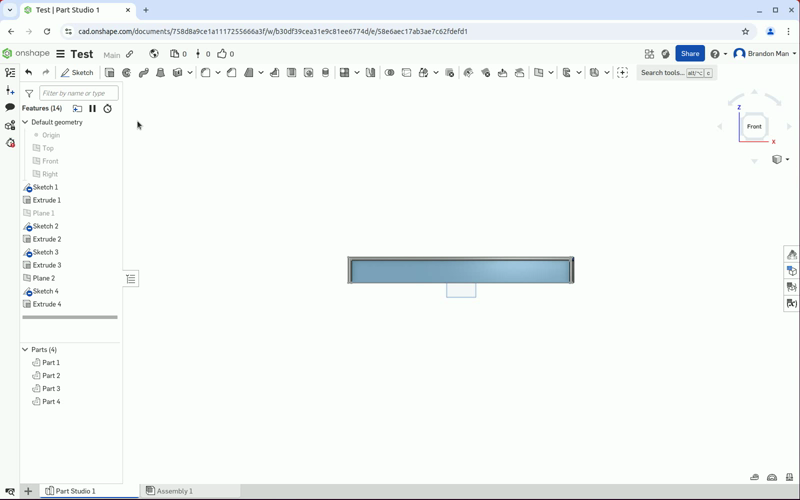
key(shift+h)
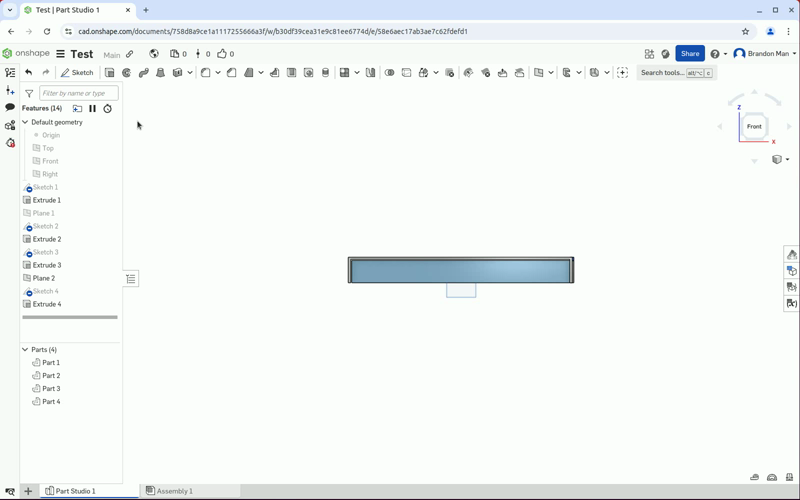
mouse_move(73, 189)
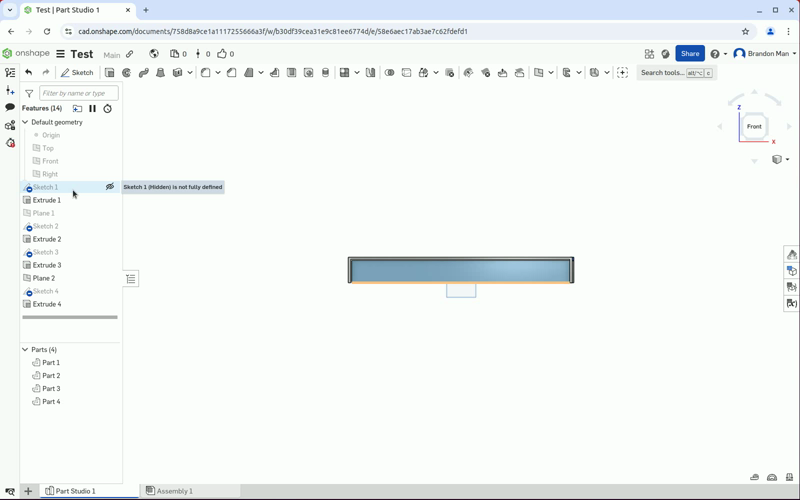
click(73, 189)
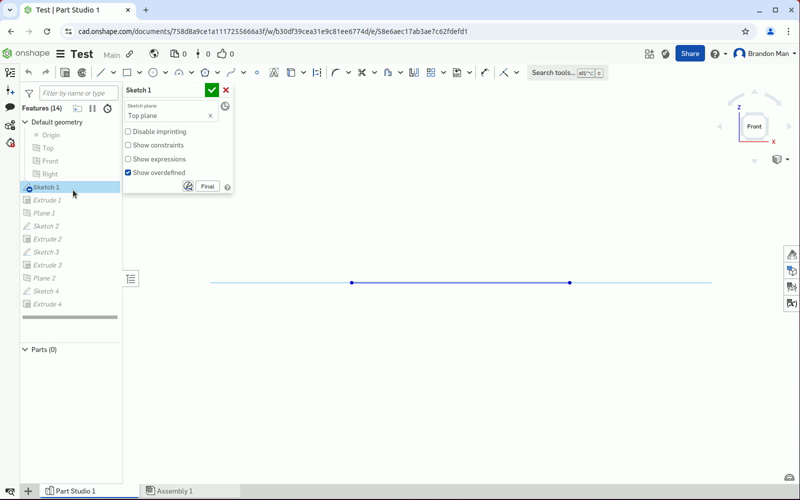
mouse_move(229, 92)
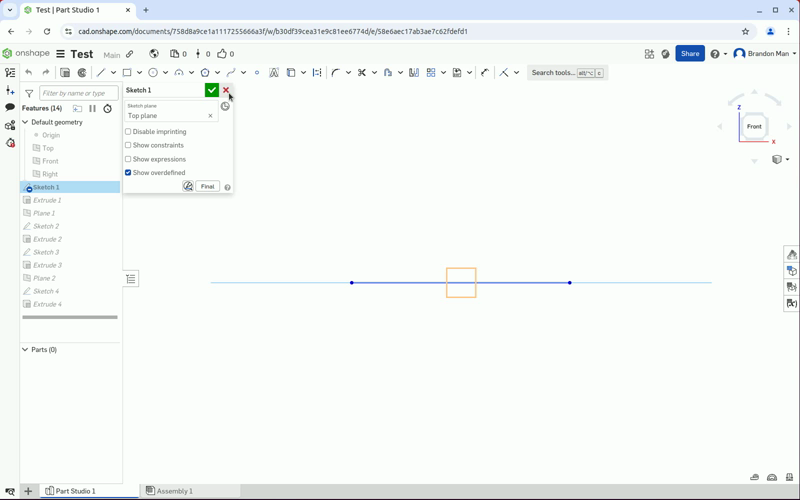
click(229, 92)
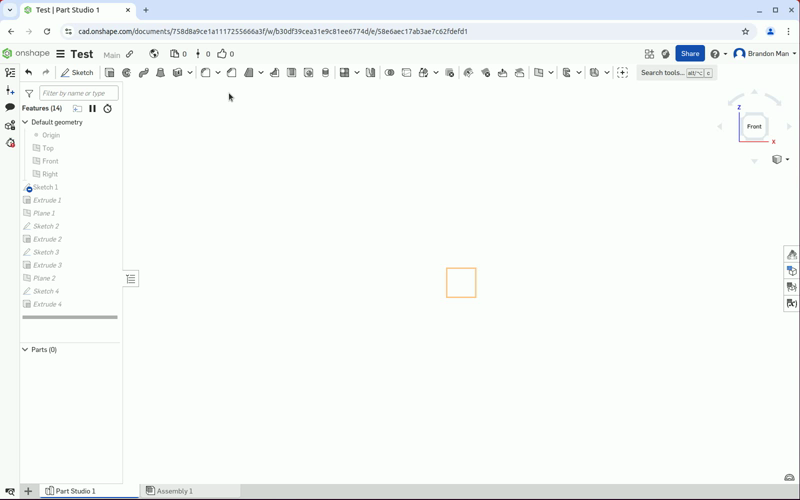
key(shift+s)
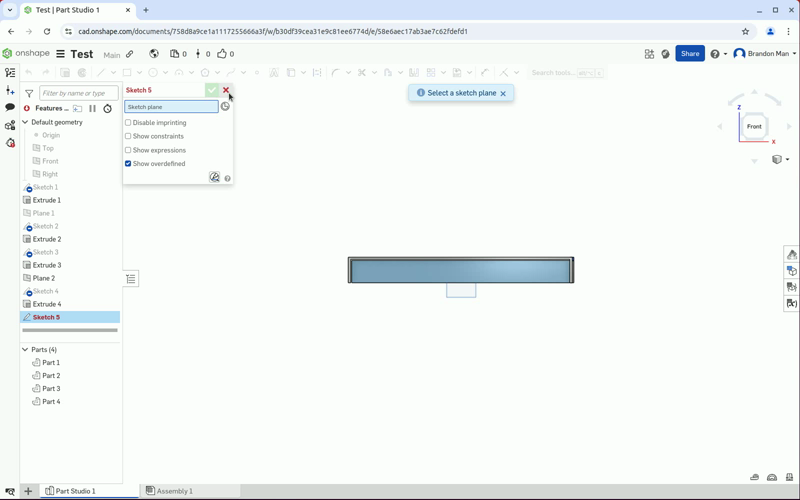
mouse_move(73, 280)
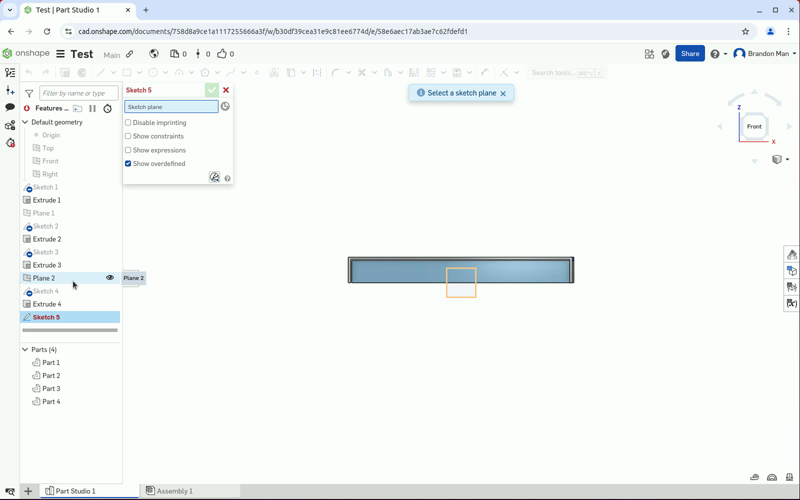
click(73, 280)
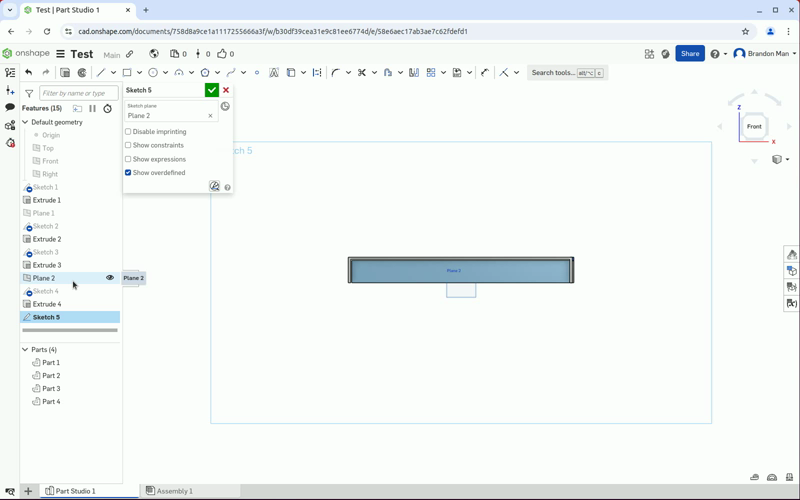
mouse_move(73, 352)
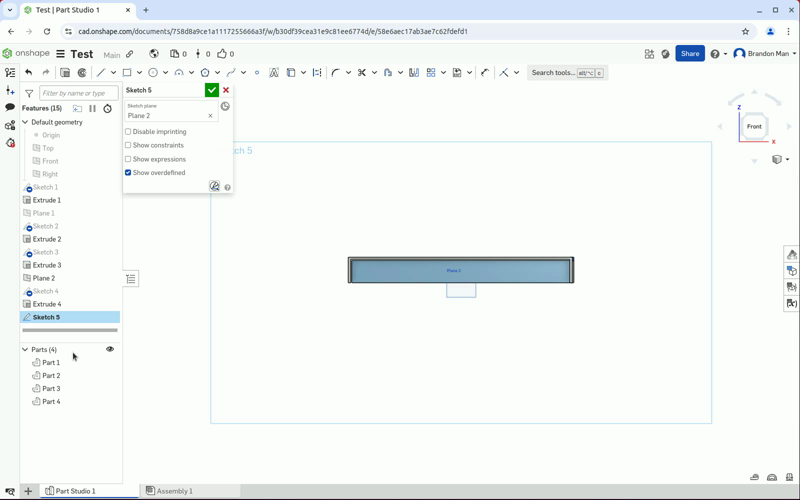
key(y)
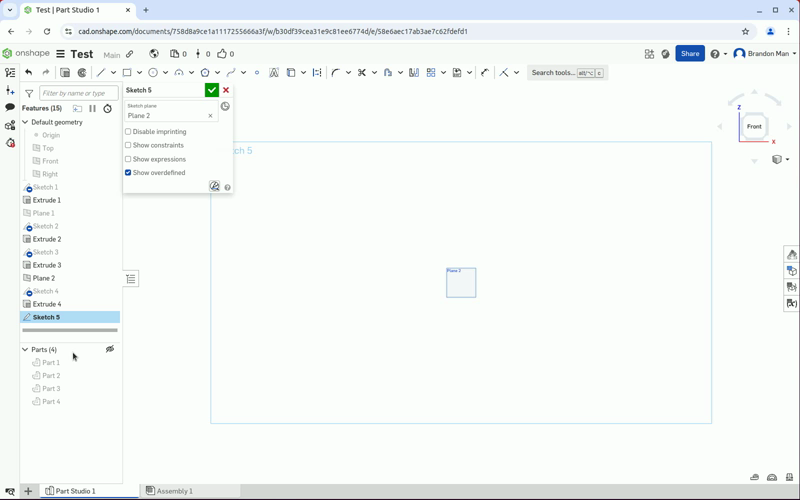
key(l)
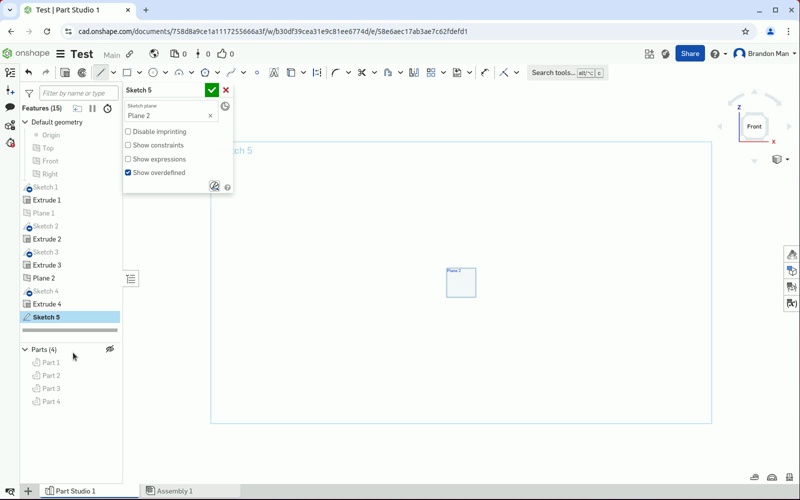
key_down(shift)
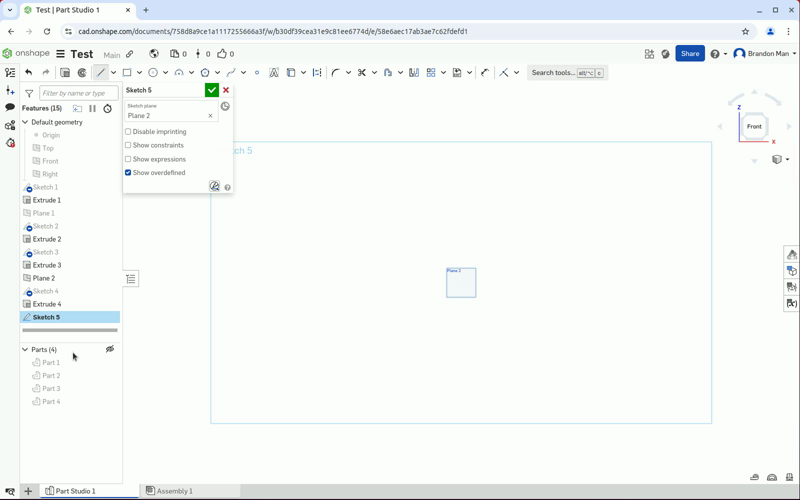
mouse_move(351, 282)
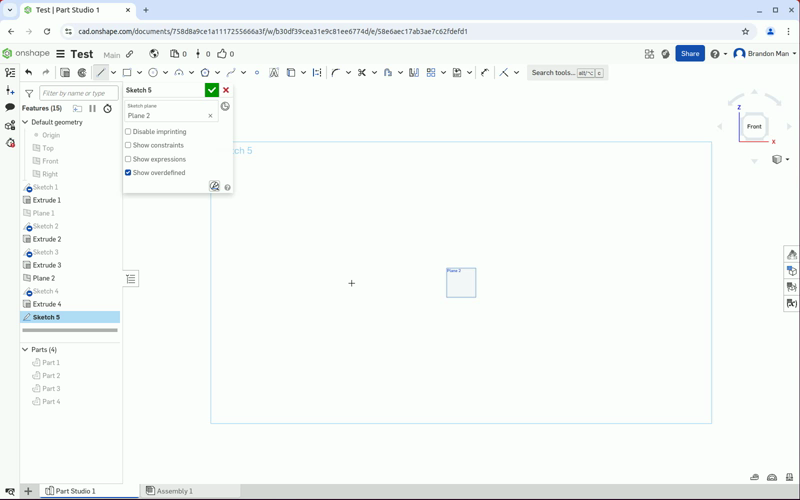
click(351, 282)
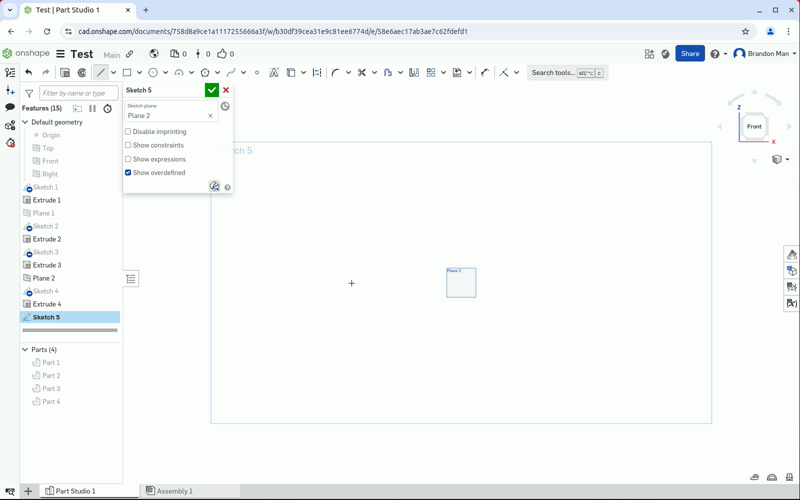
key_up(shift)
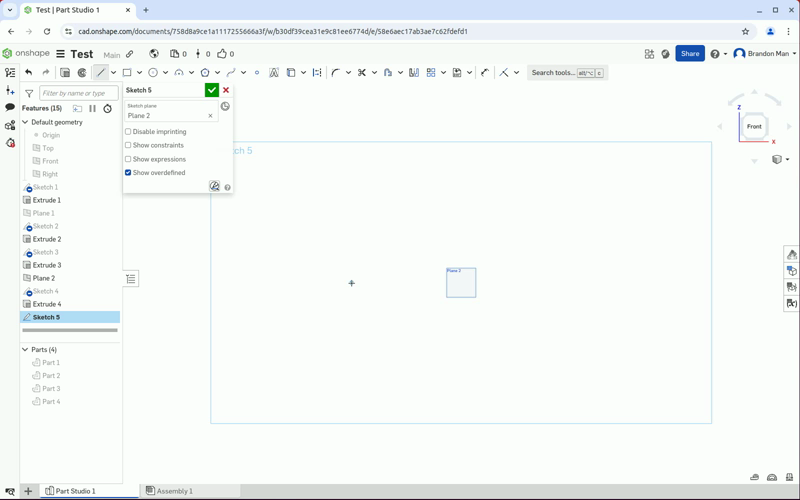
key_down(shift)
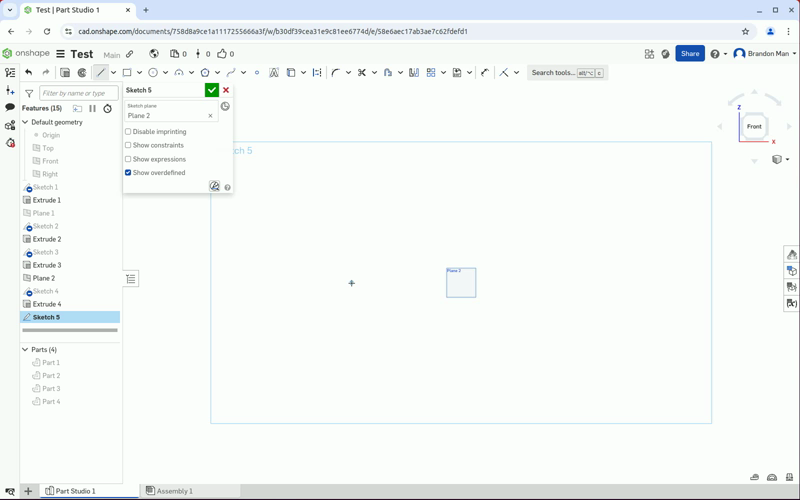
mouse_move(569, 282)
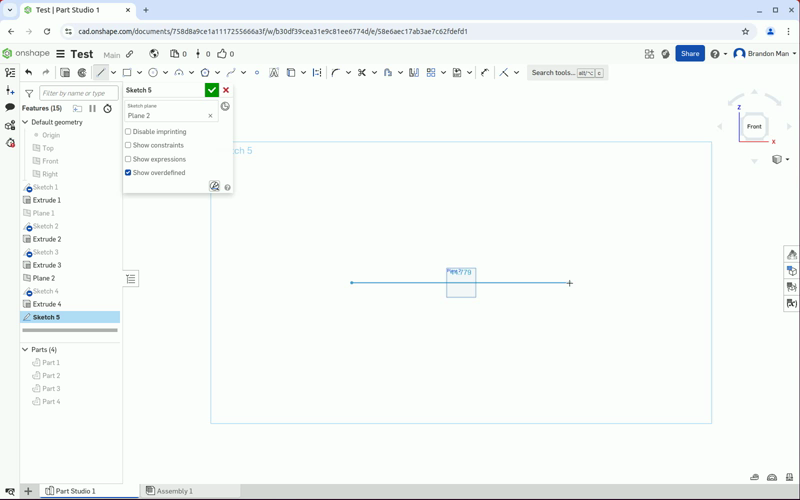
click(569, 282)
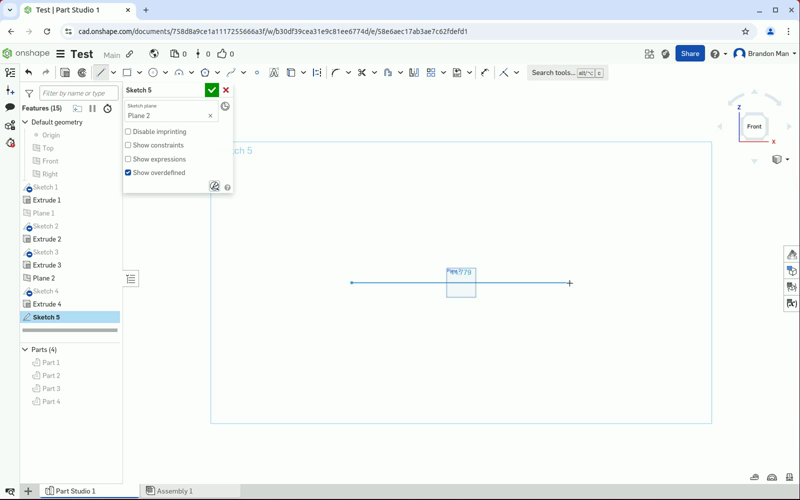
key_up(shift)
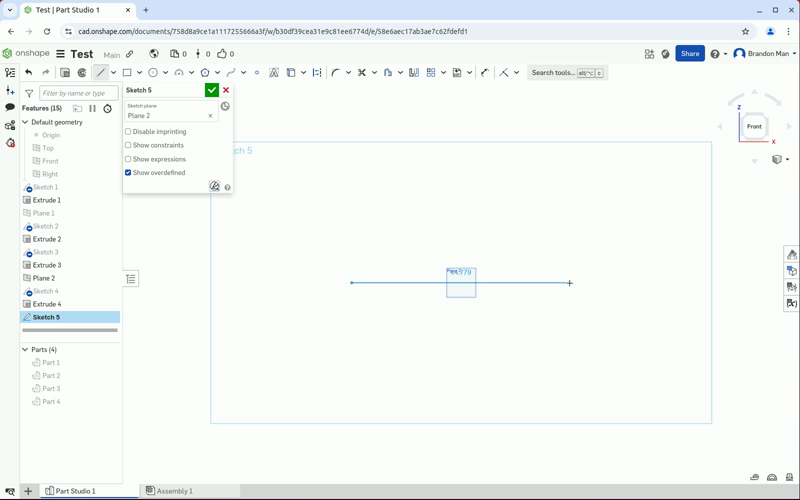
key_down(shift)
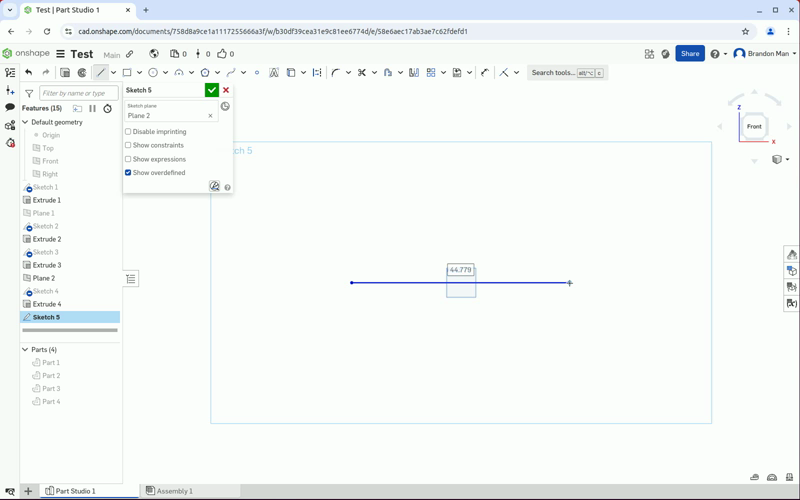
mouse_move(589, 282)
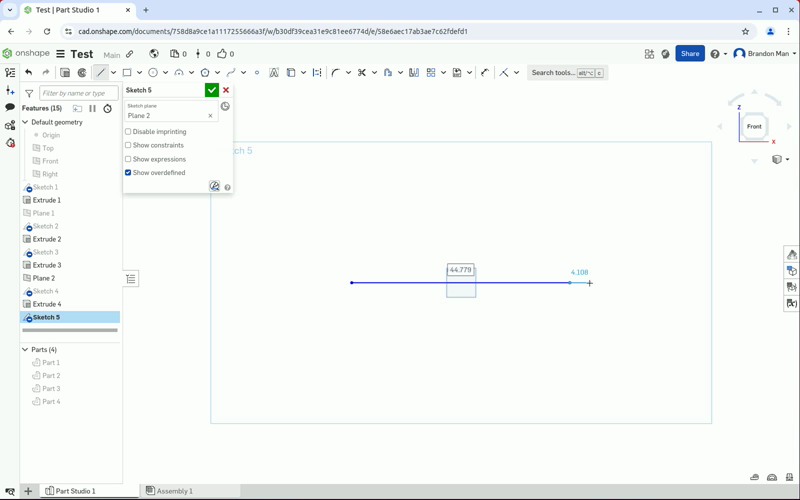
mouse_move(569, 260)
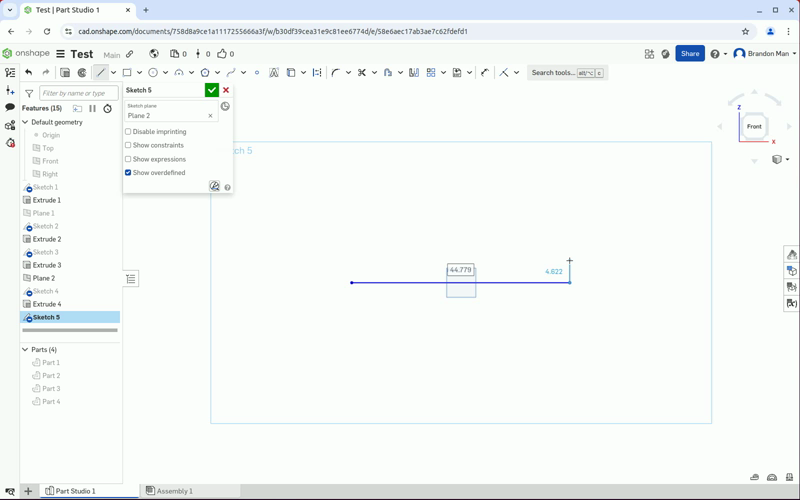
click(569, 260)
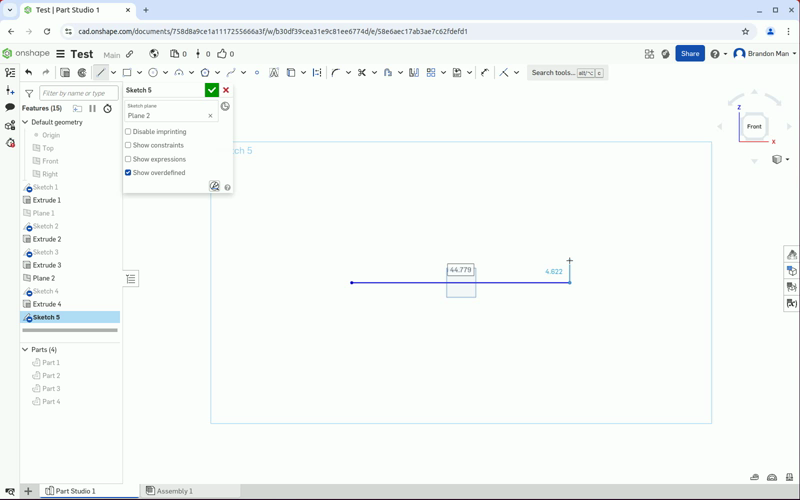
key_up(shift)
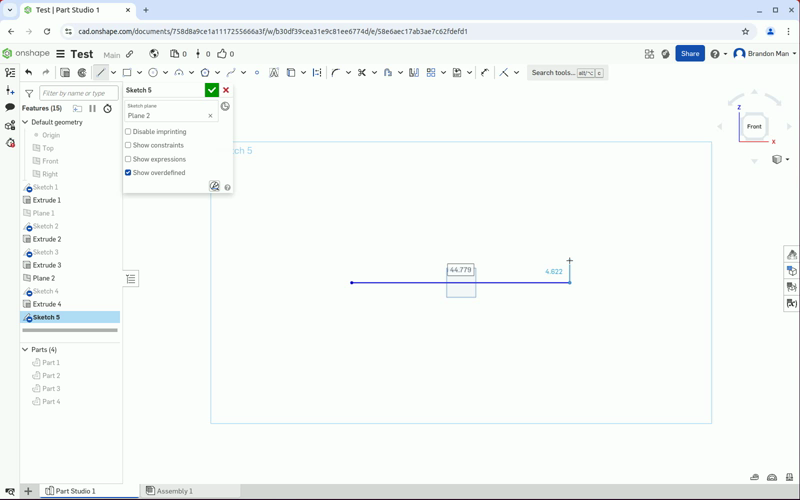
key_down(shift)
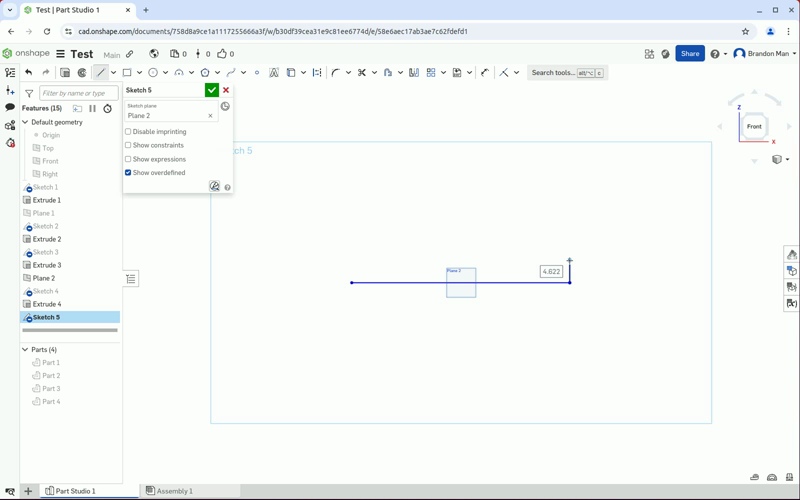
mouse_move(351, 260)
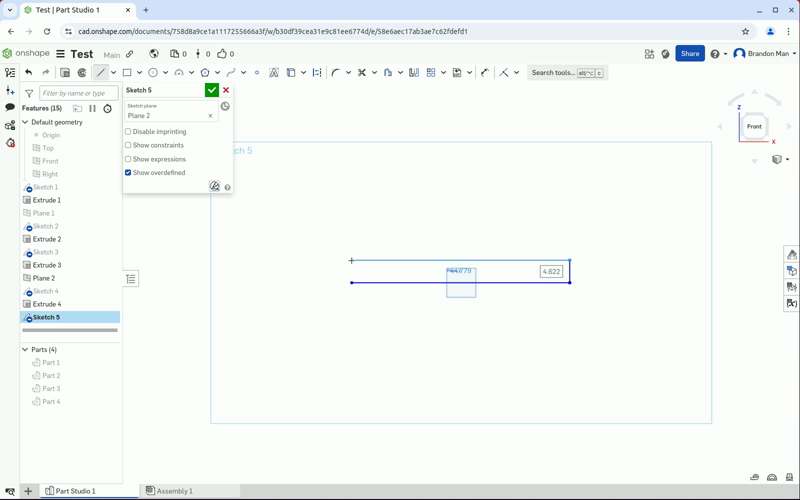
click(351, 260)
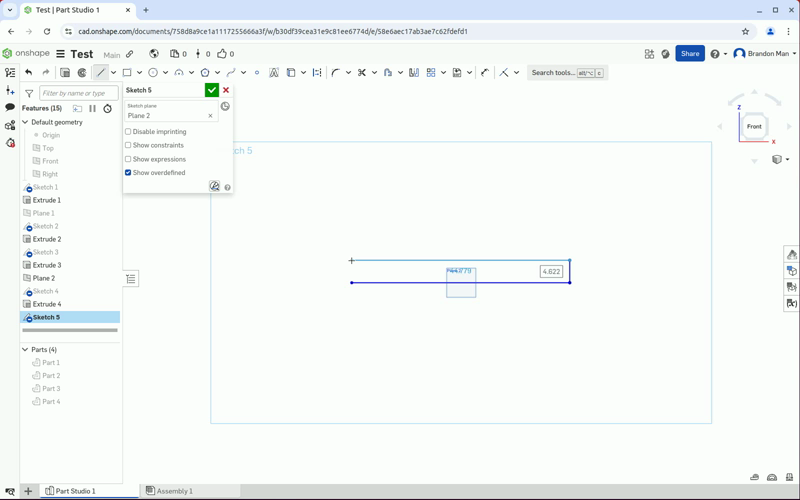
key_up(shift)
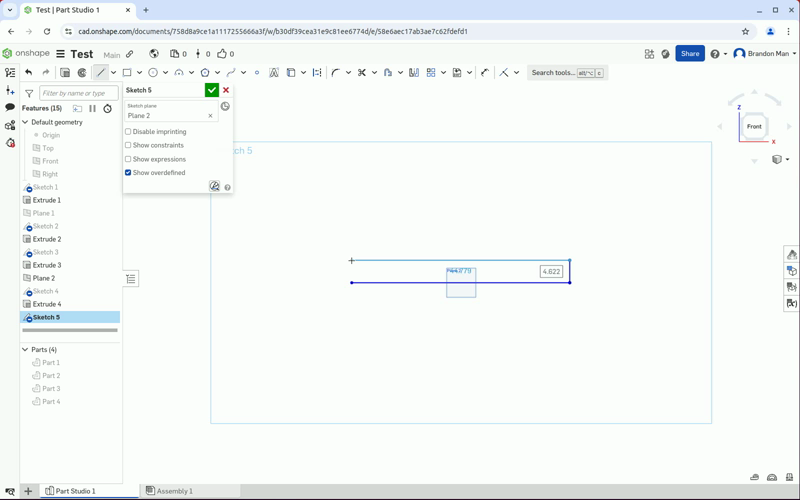
mouse_move(381, 260)
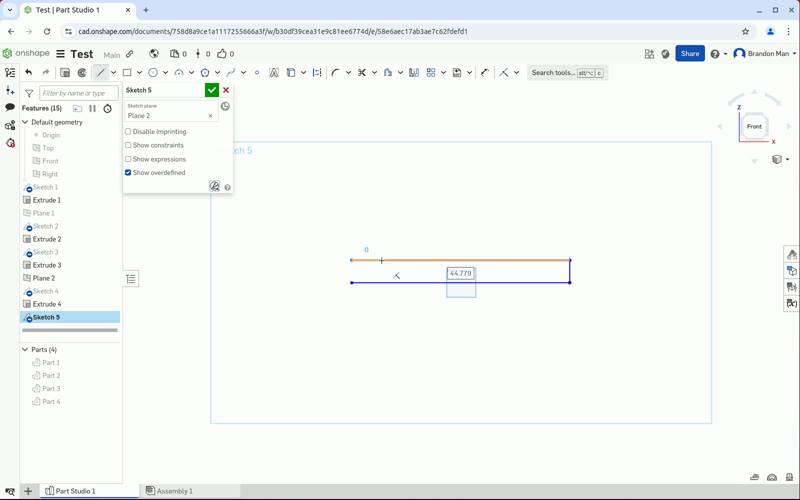
key_down(shift)
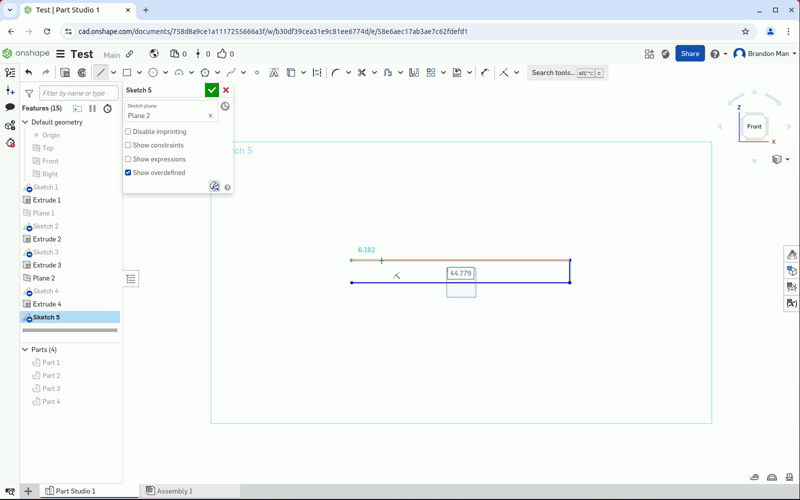
mouse_move(351, 282)
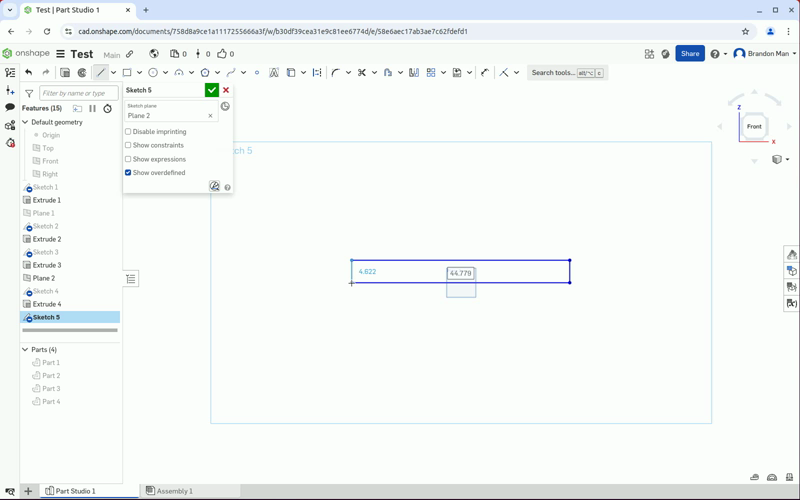
key_up(shift)
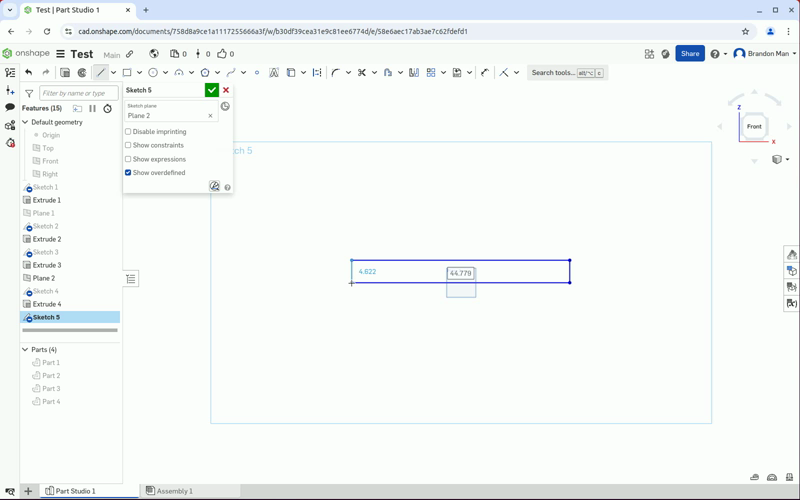
click(351, 282)
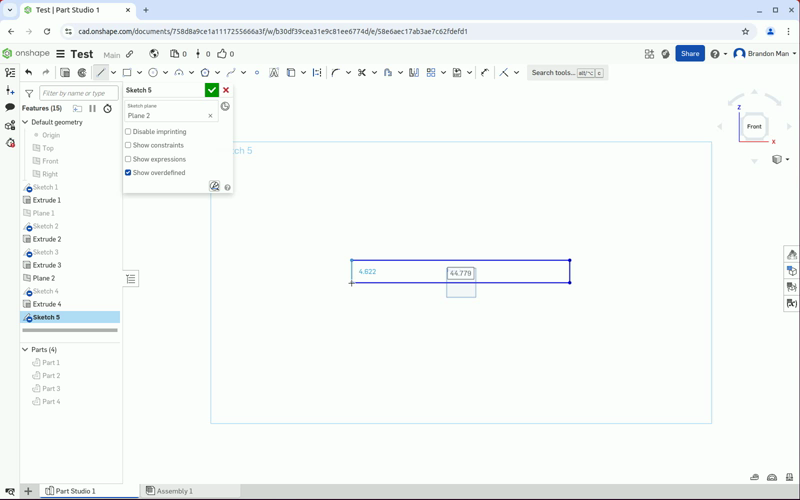
key(esc)
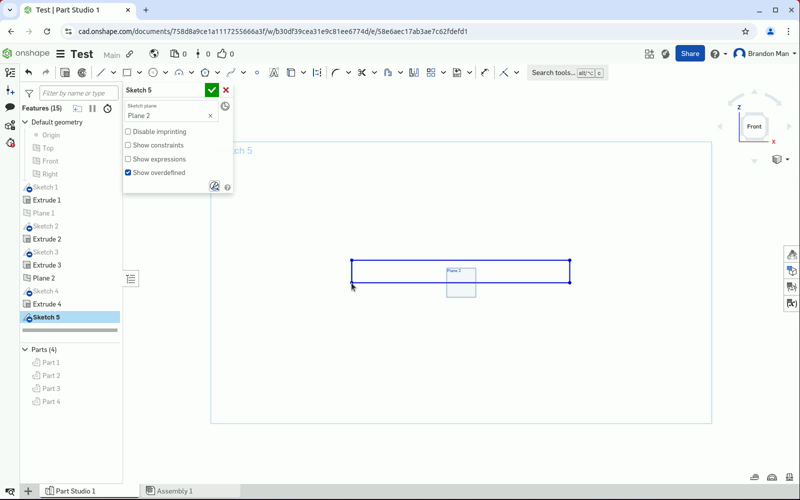
mouse_move(490, 268)
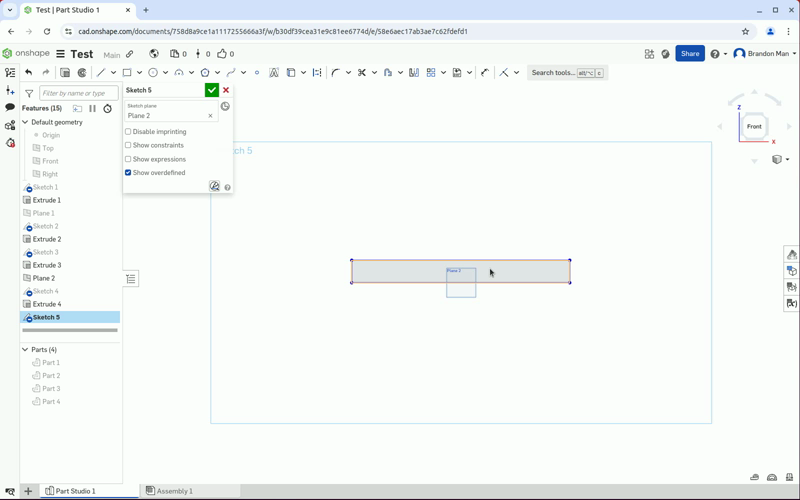
click(490, 268)
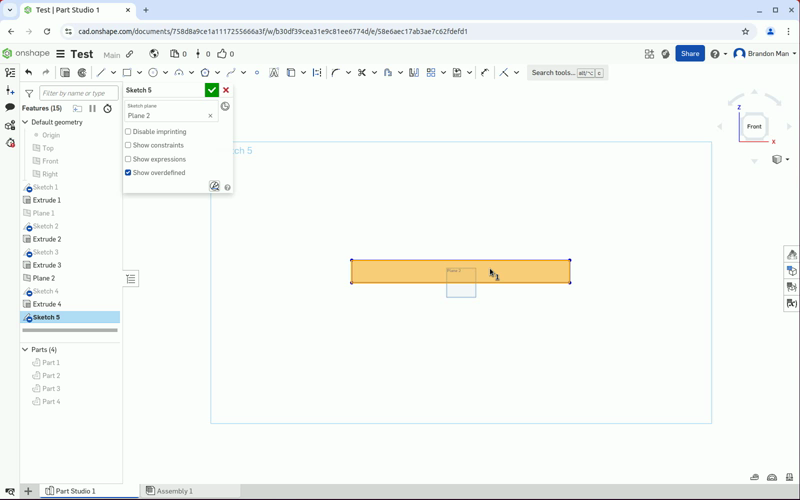
mouse_move(73, 352)
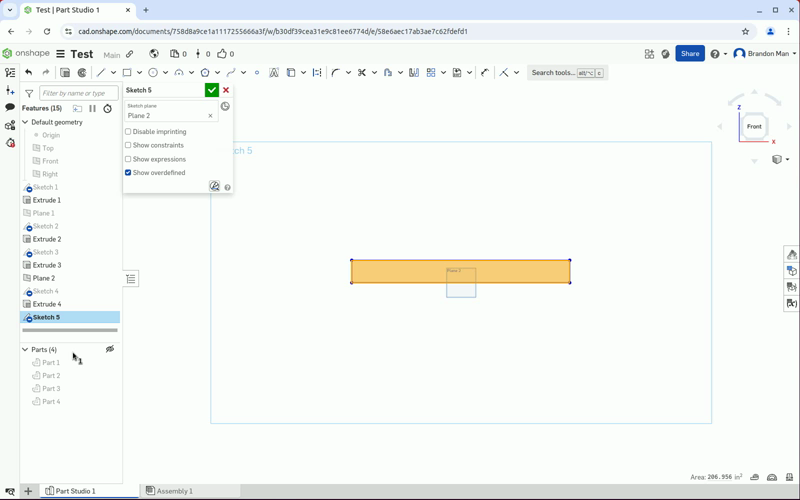
key(shift+y)
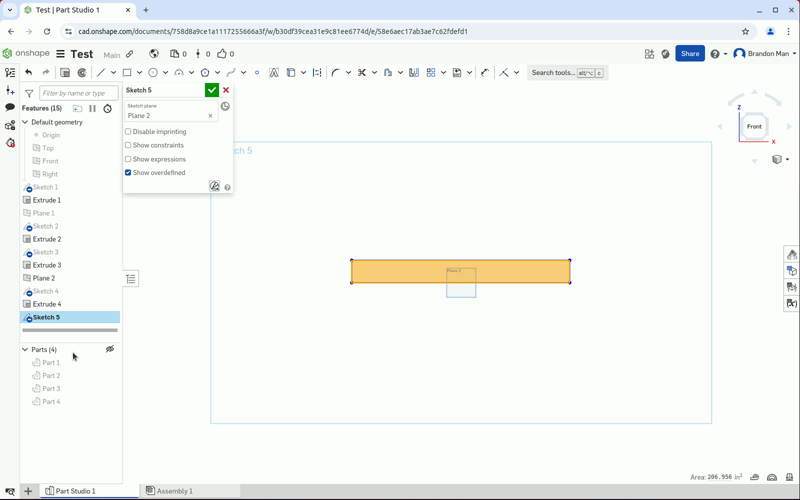
key(shift+e)
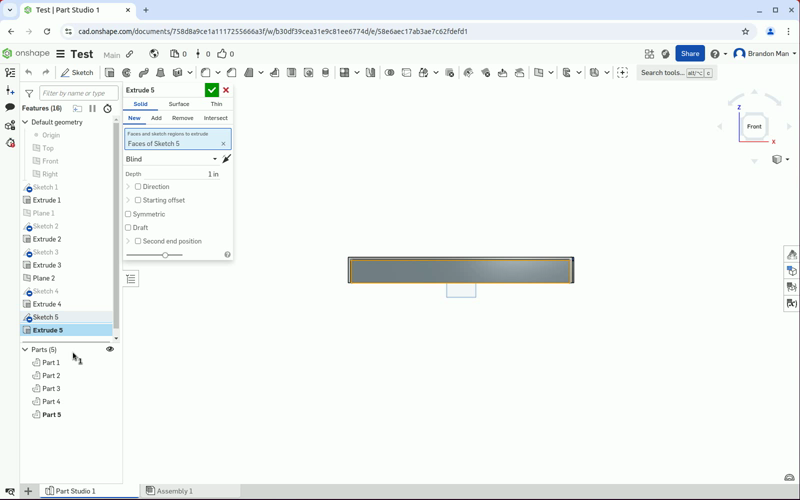
mouse_move(143, 106)
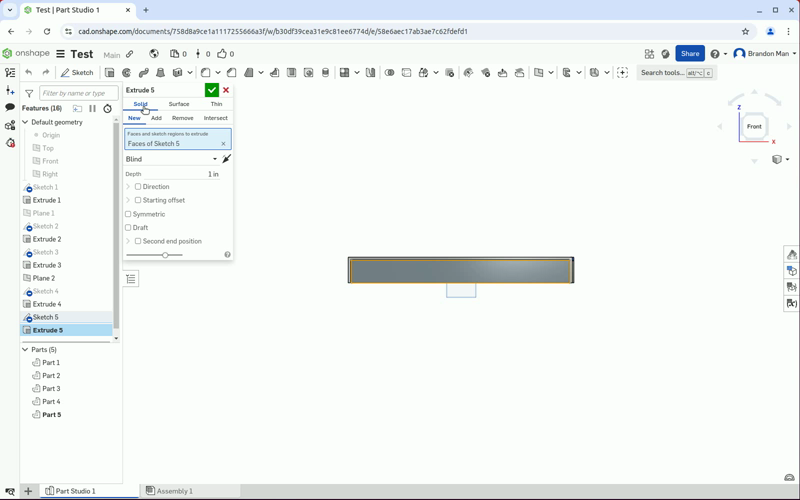
click(143, 106)
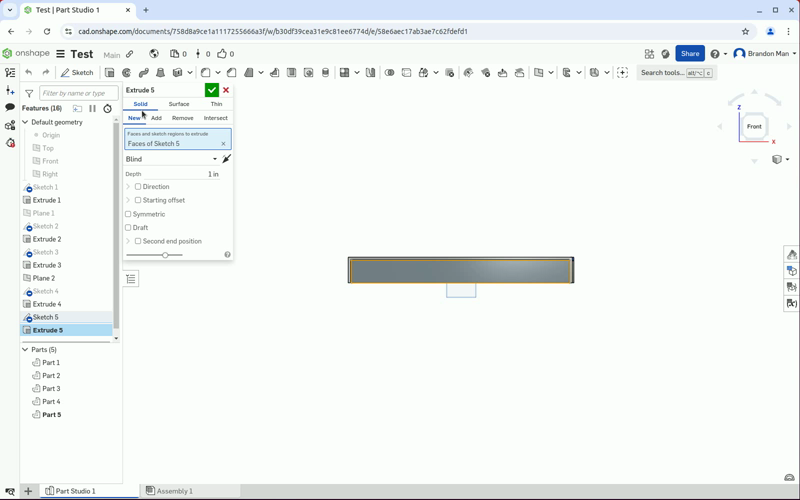
mouse_move(137, 120)
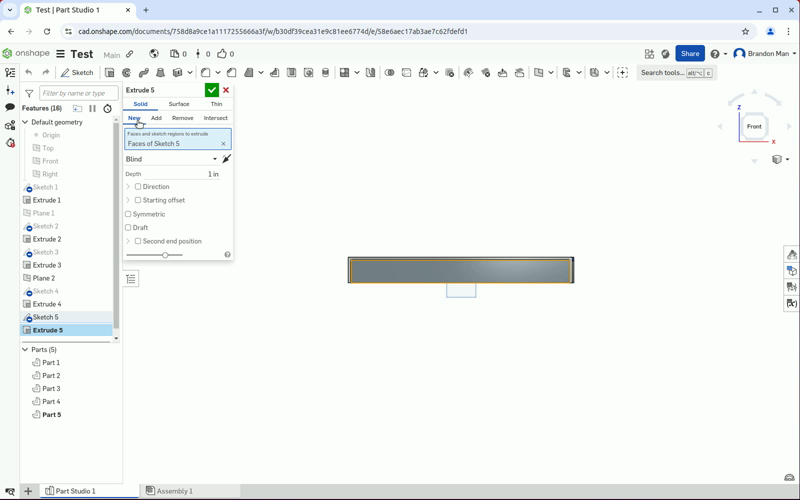
click(137, 120)
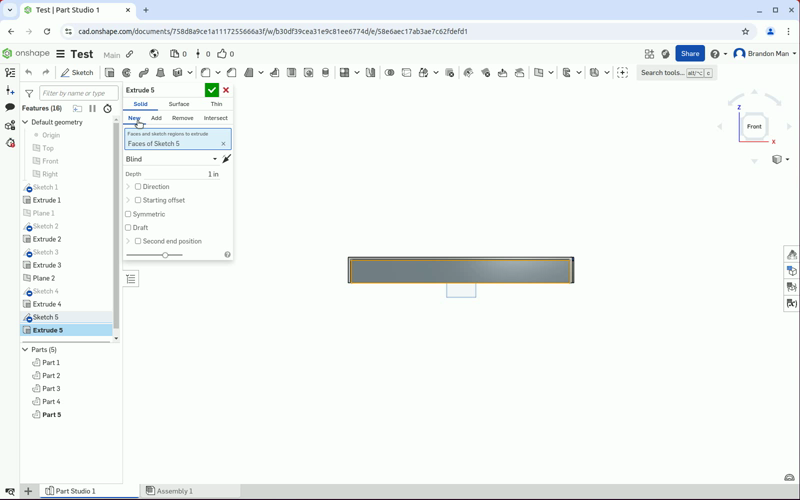
key(tab, 4)
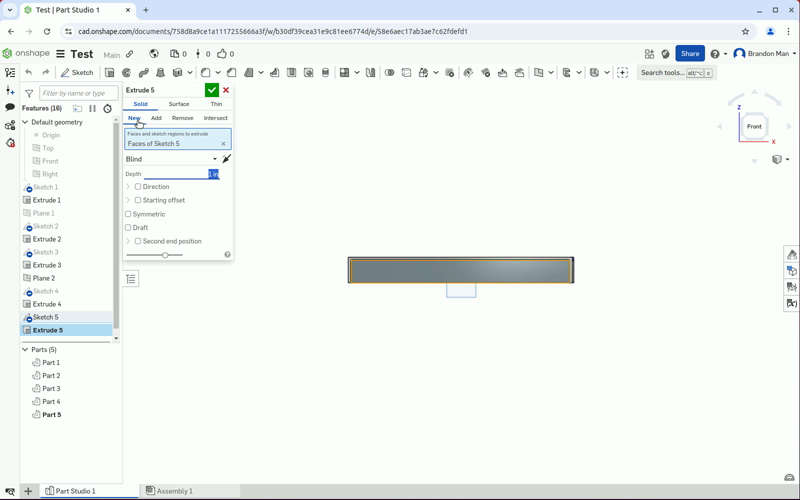
text(0.722)
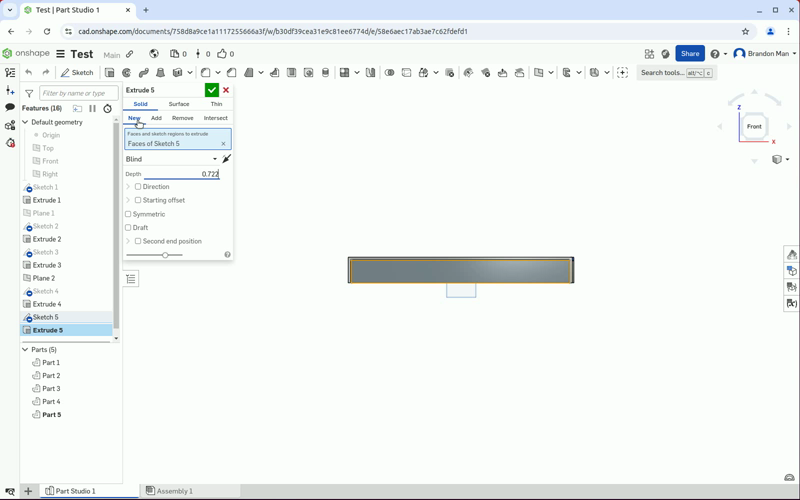
key(enter)
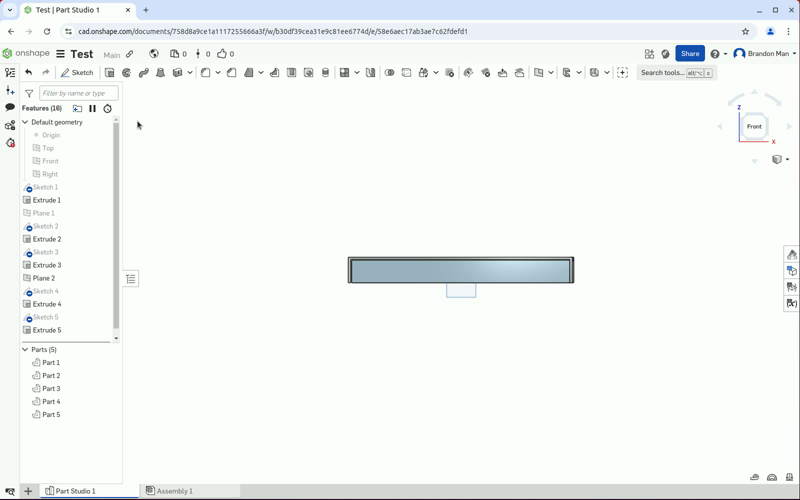
key(shift+h)
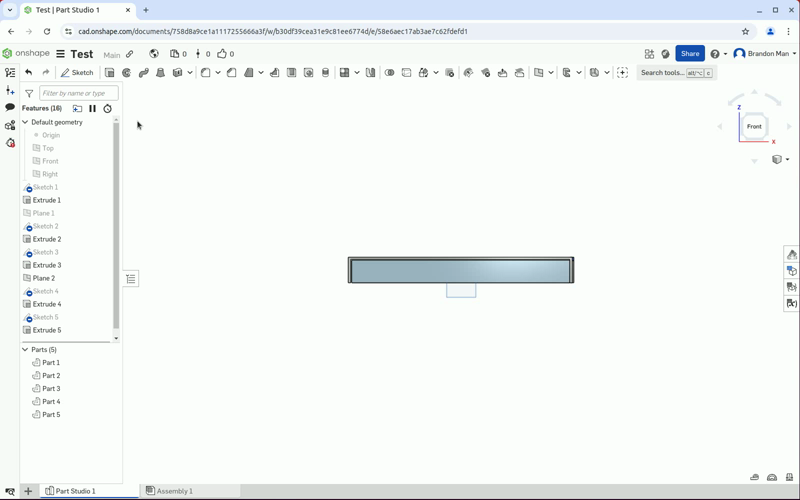
key(shift+h)
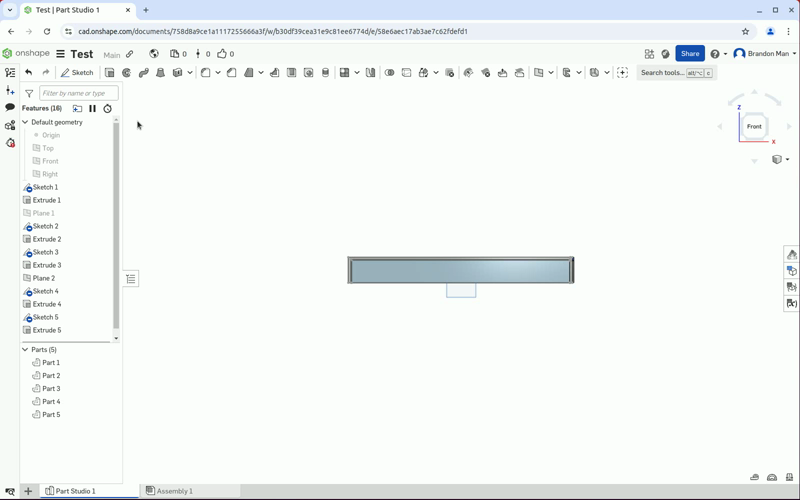
key(shift+7)
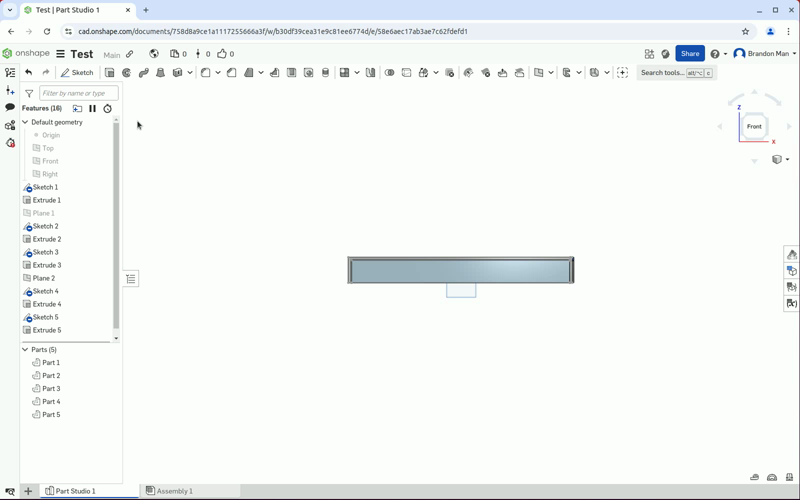
key(left, 2)
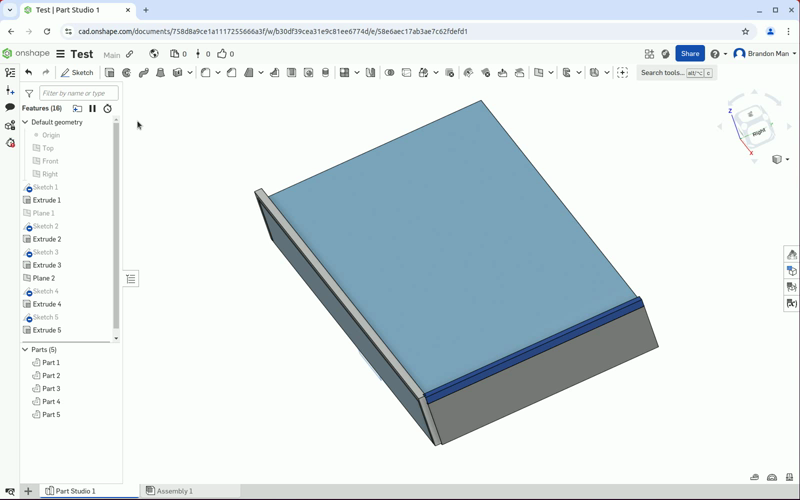
key(down, 2)
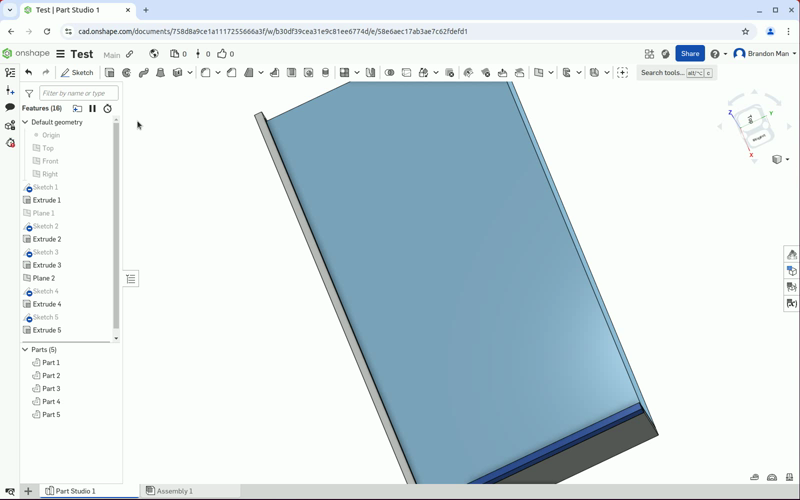
key(up, 2)
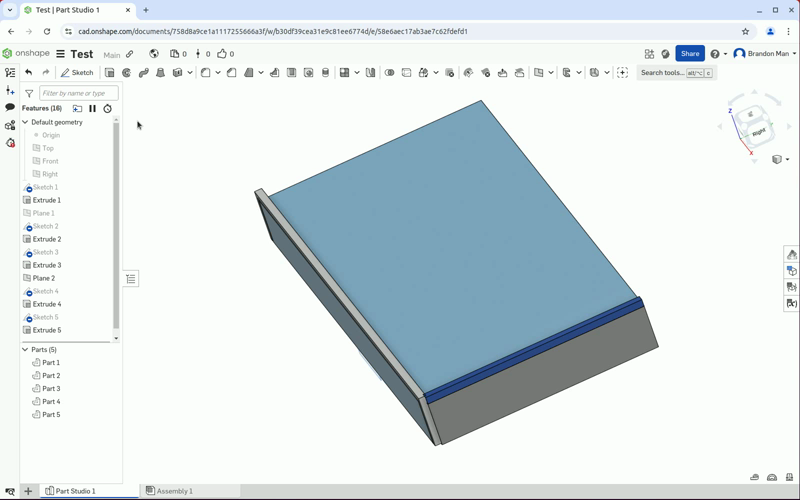
key(right, 2)
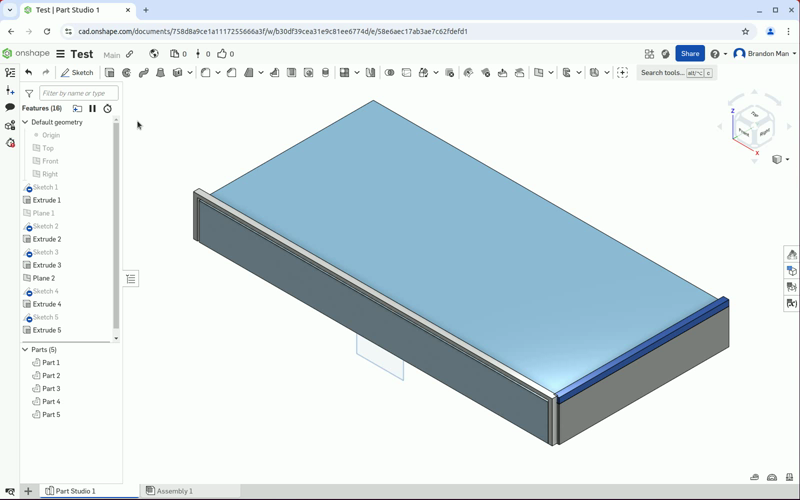
mouse_move(69, 189)
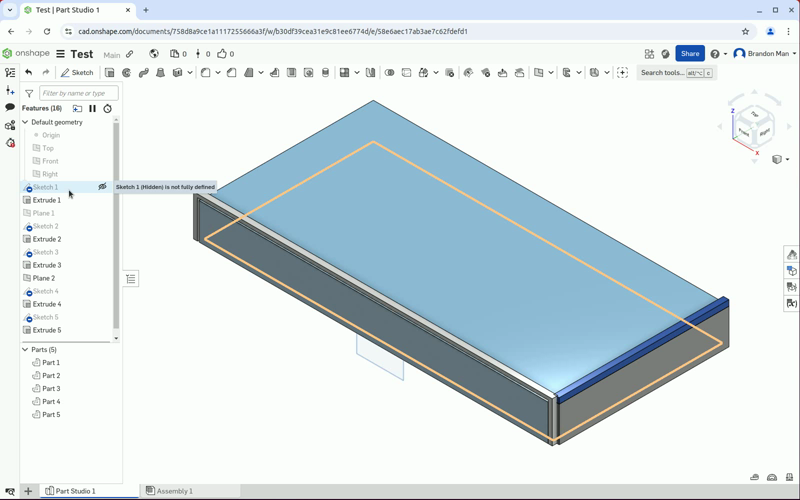
click(69, 189)